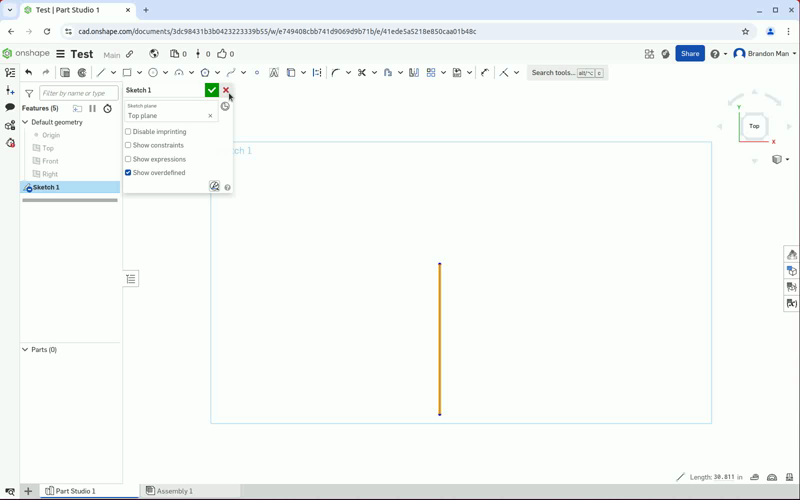
key(shift+h)
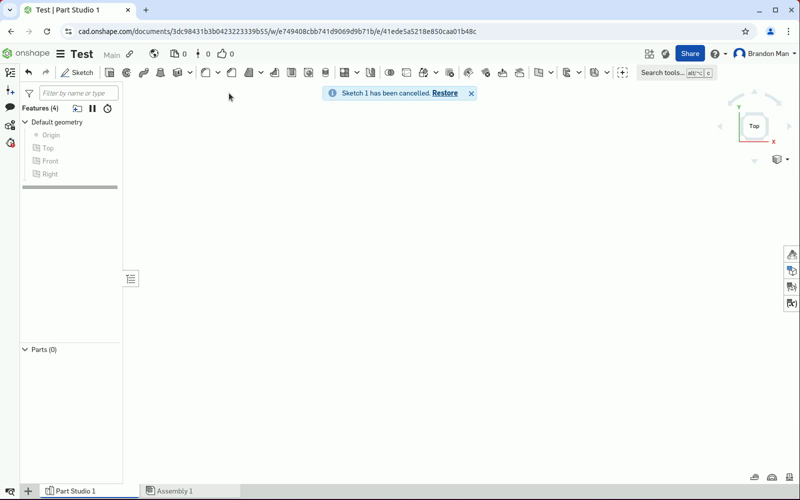
mouse_move(73, 352)
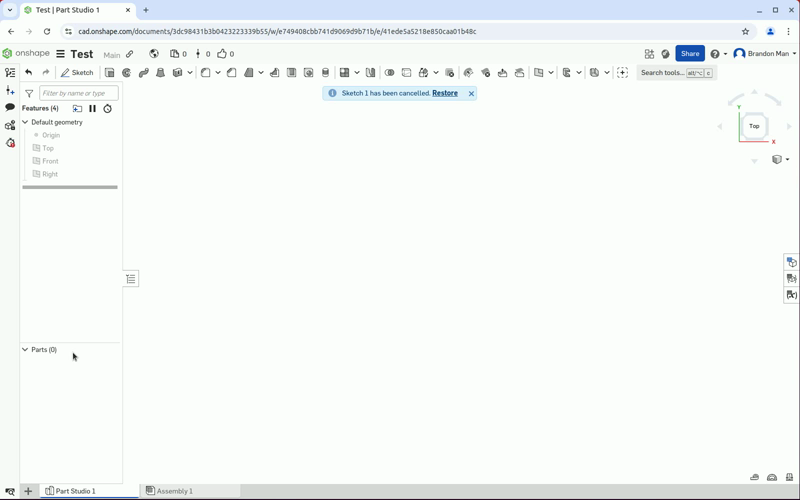
key(y)
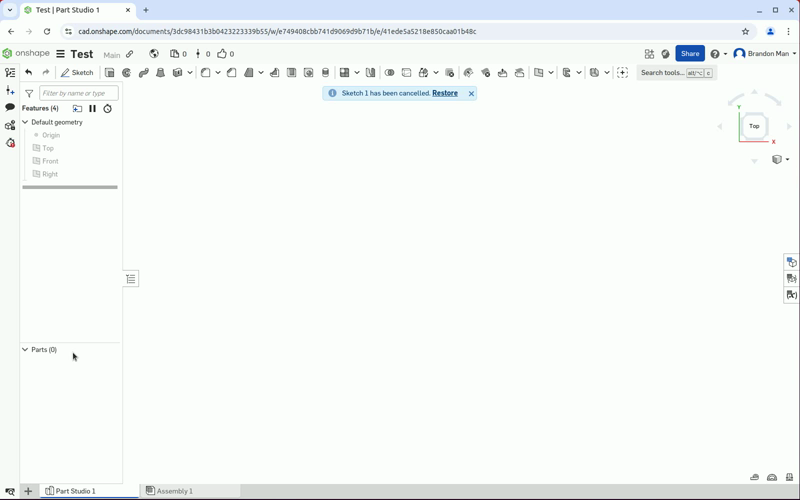
key(shift+p)
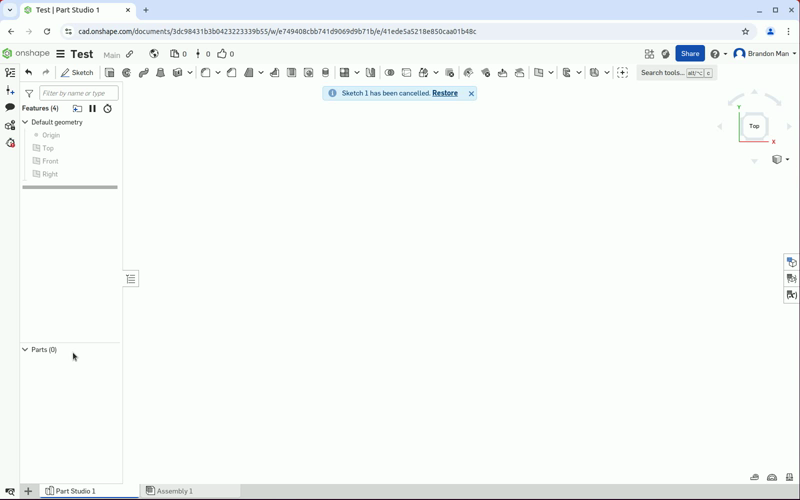
key(space)
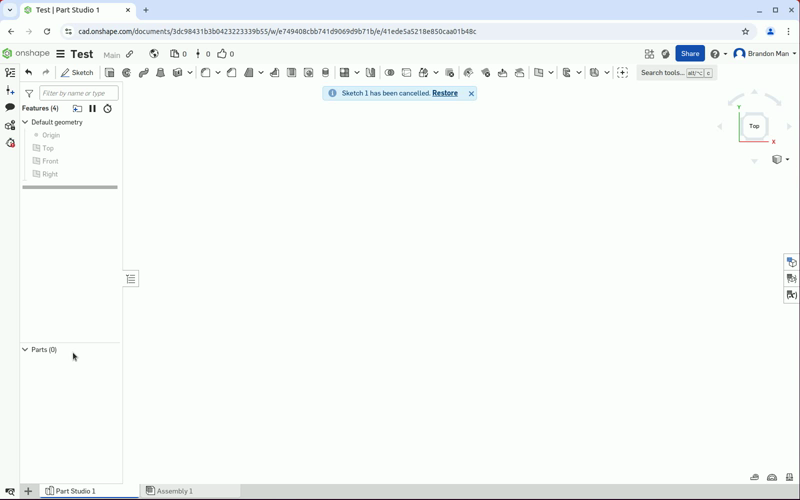
key_down(shift)
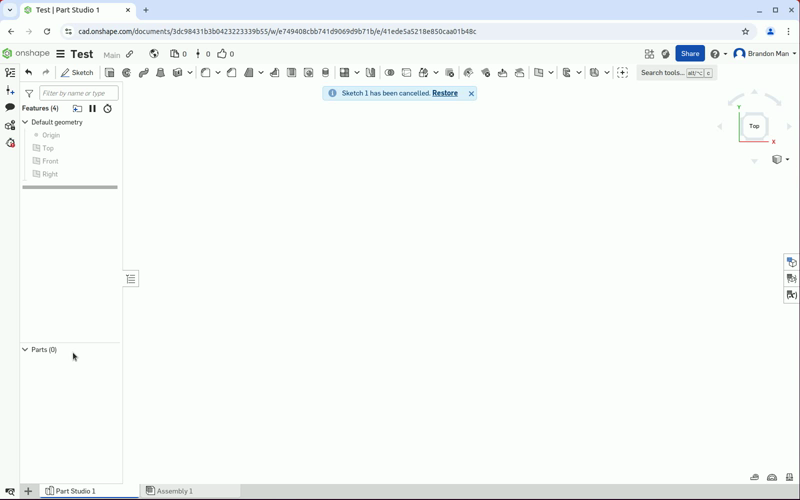
key(up)
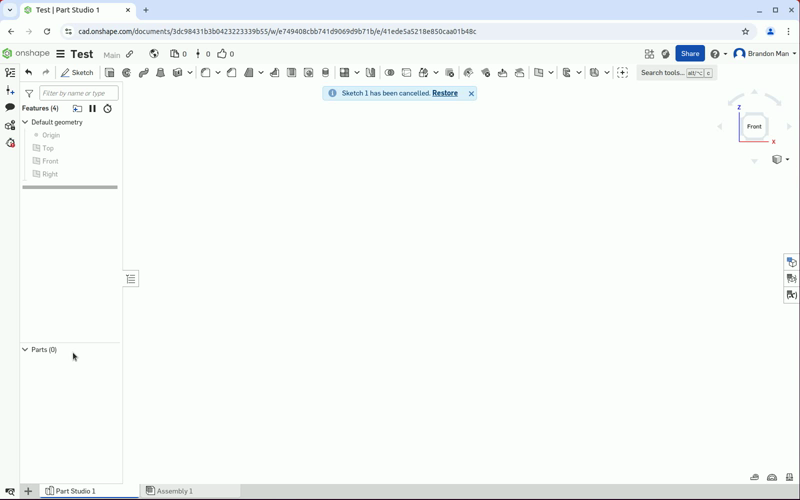
key_up(shift)
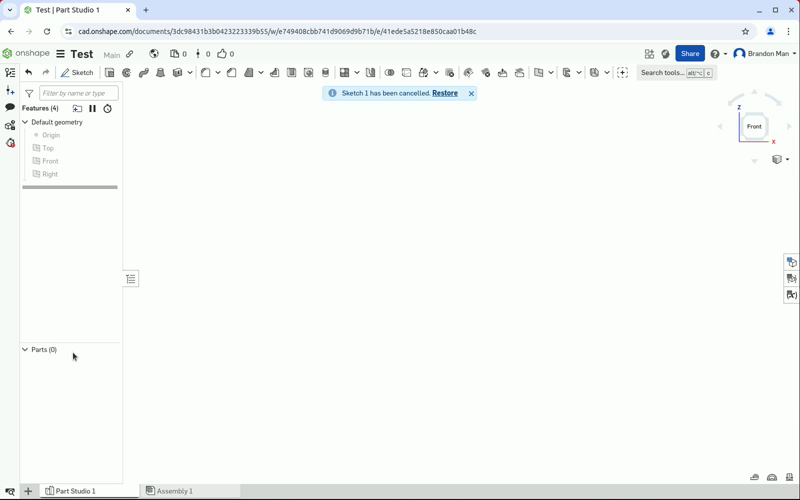
key(space)
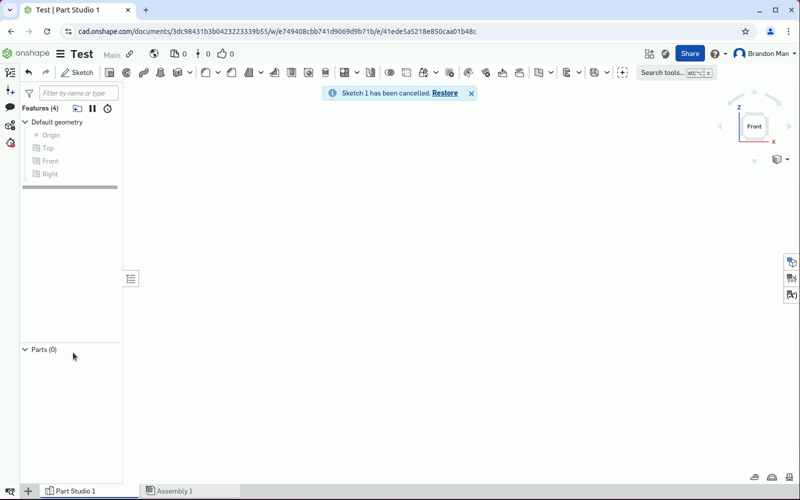
key_down(shift)
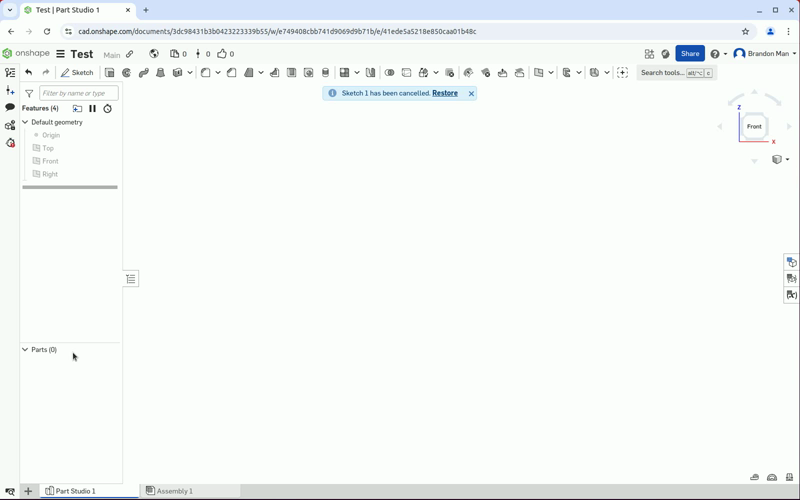
key(left)
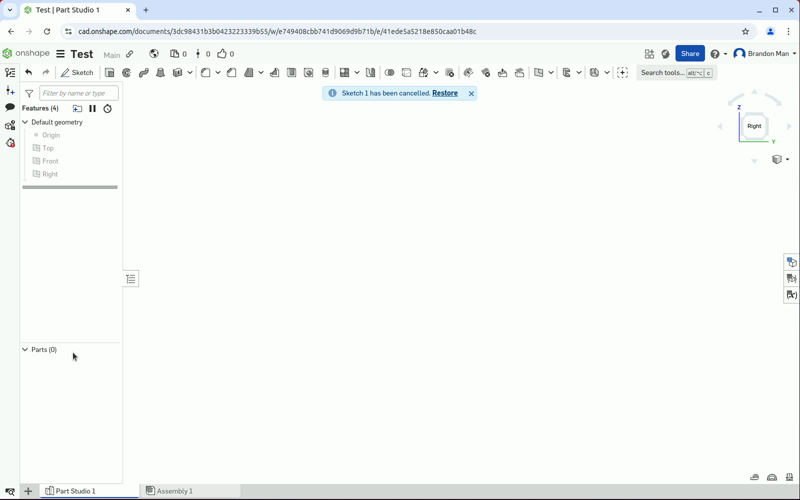
key_up(shift)
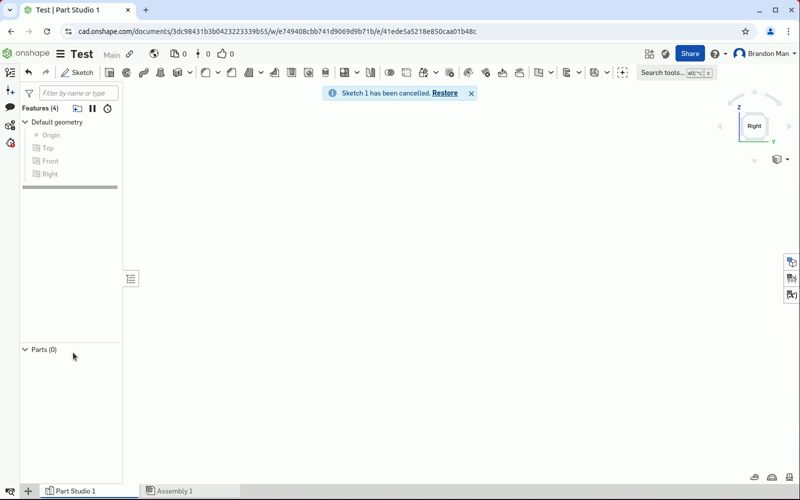
mouse_move(73, 352)
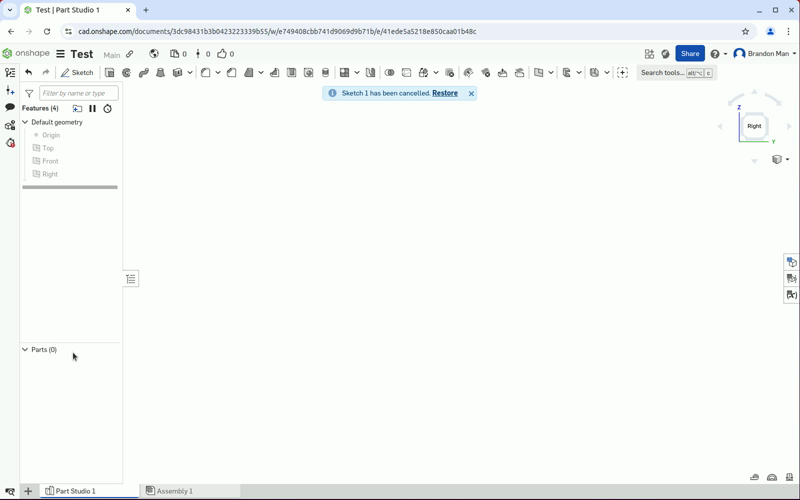
key(shift+y)
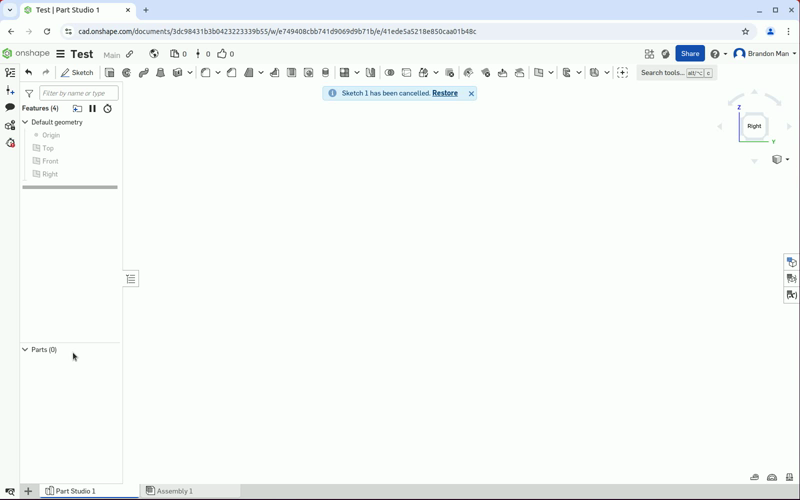
key(shift+s)
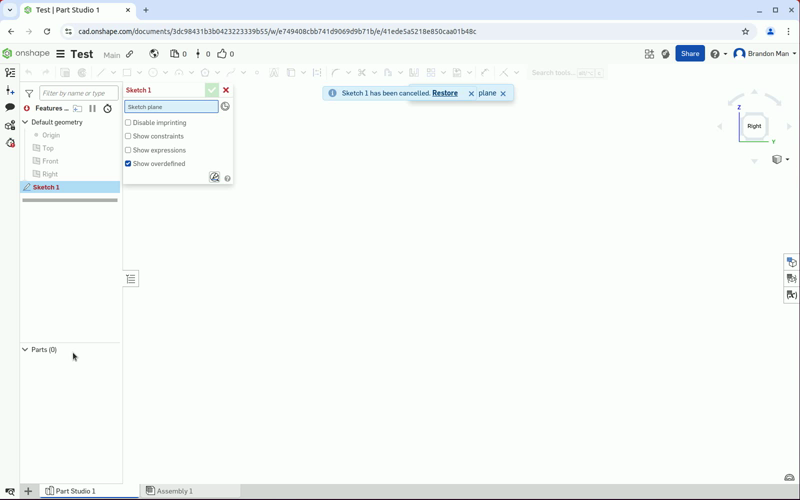
mouse_move(73, 176)
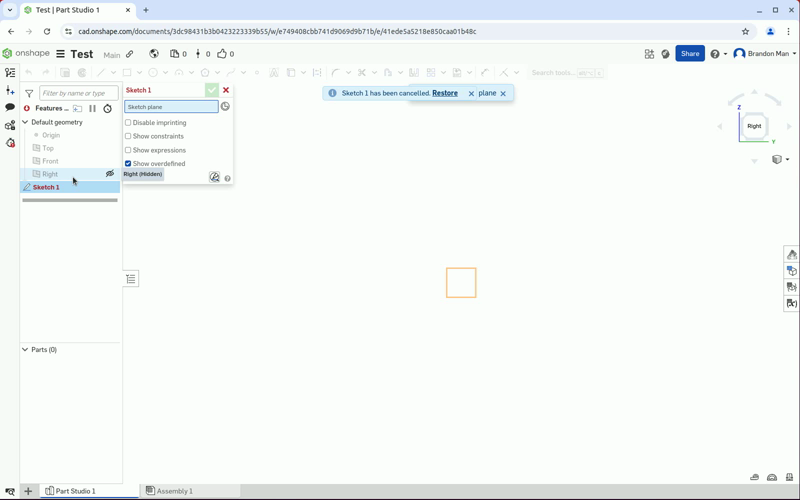
click(73, 176)
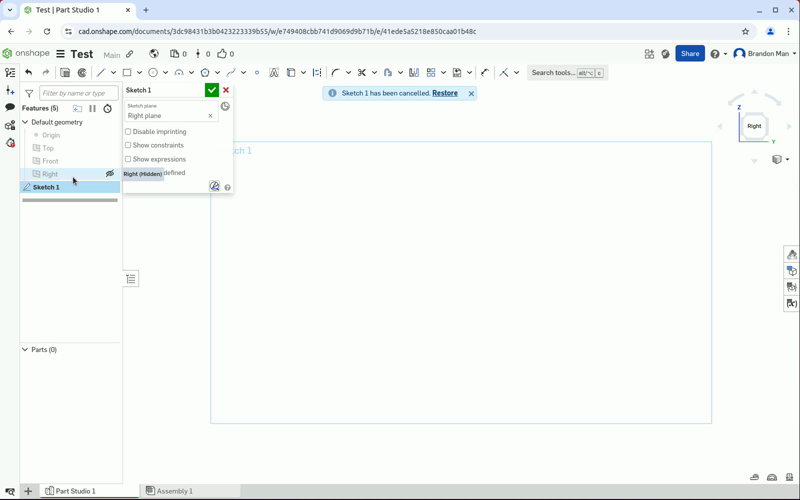
mouse_move(73, 352)
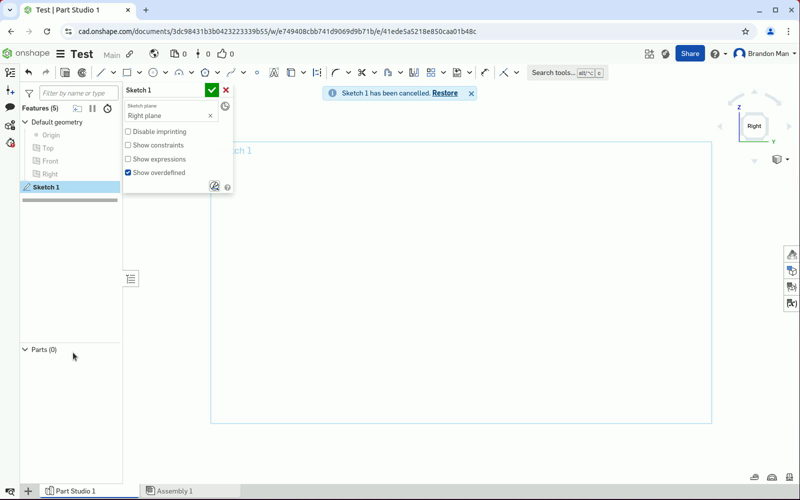
key(y)
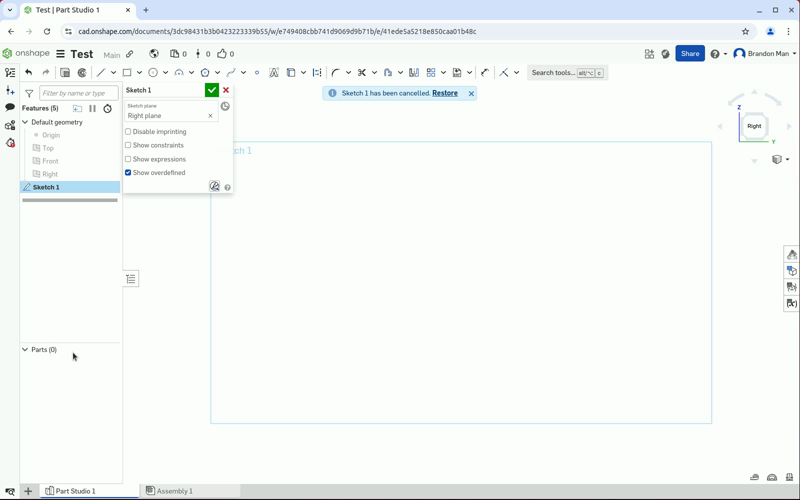
key(l)
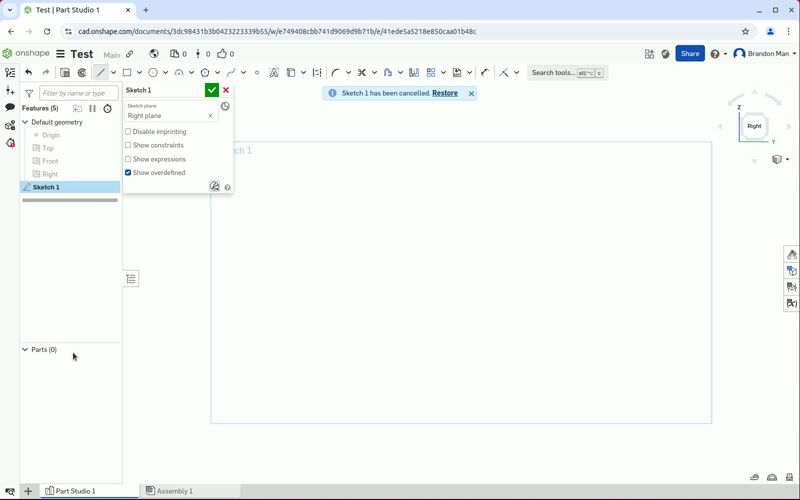
key_down(shift)
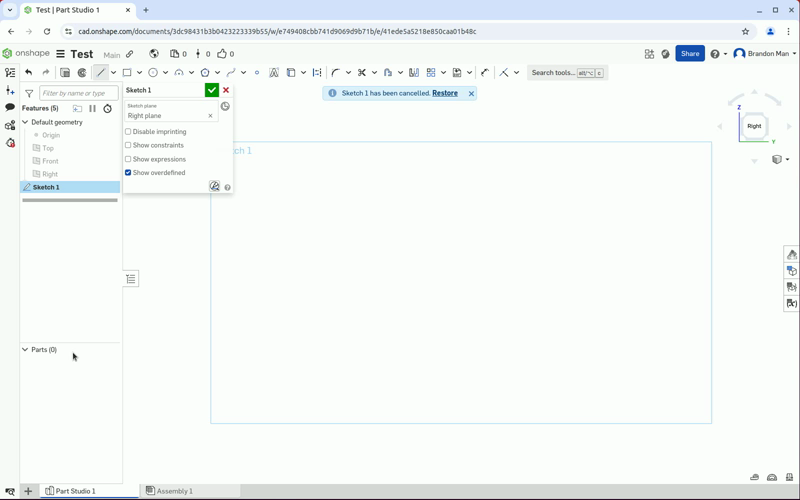
mouse_move(398, 303)
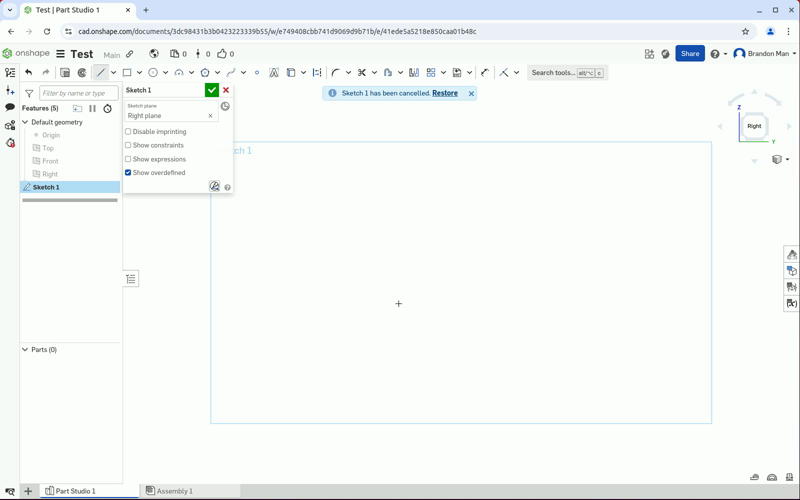
click(398, 303)
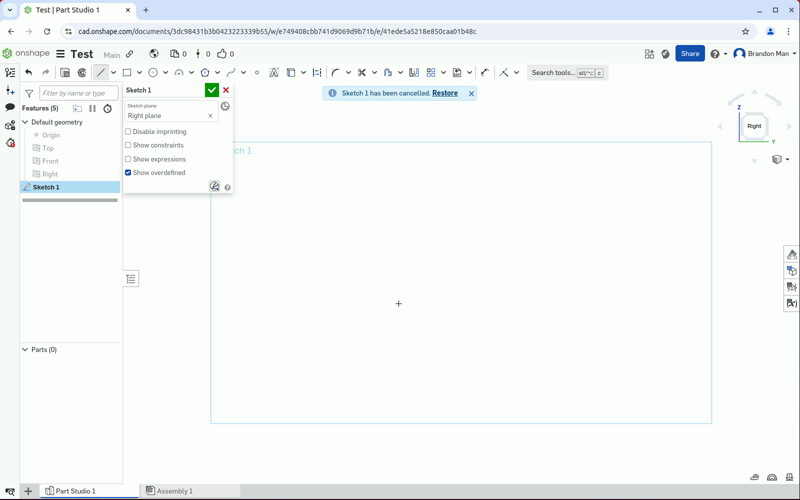
key_up(shift)
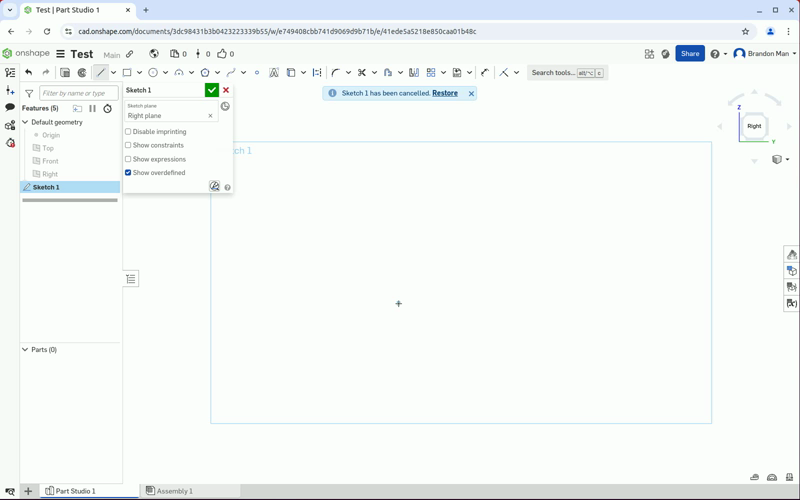
key_down(shift)
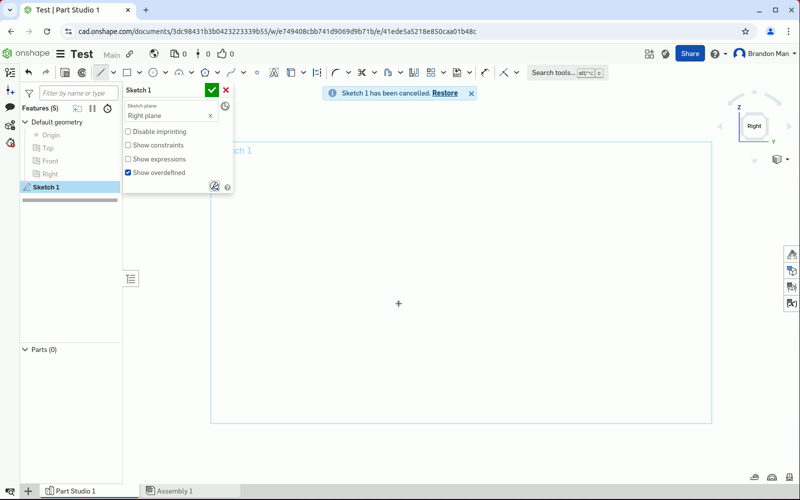
mouse_move(428, 303)
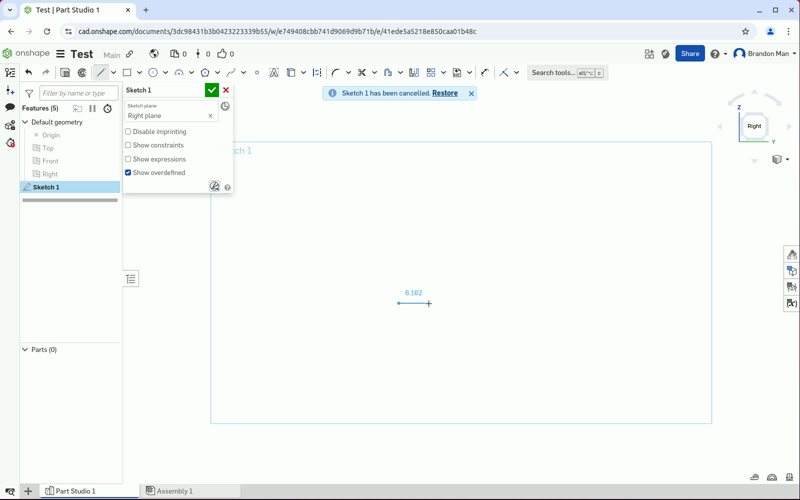
mouse_move(434, 303)
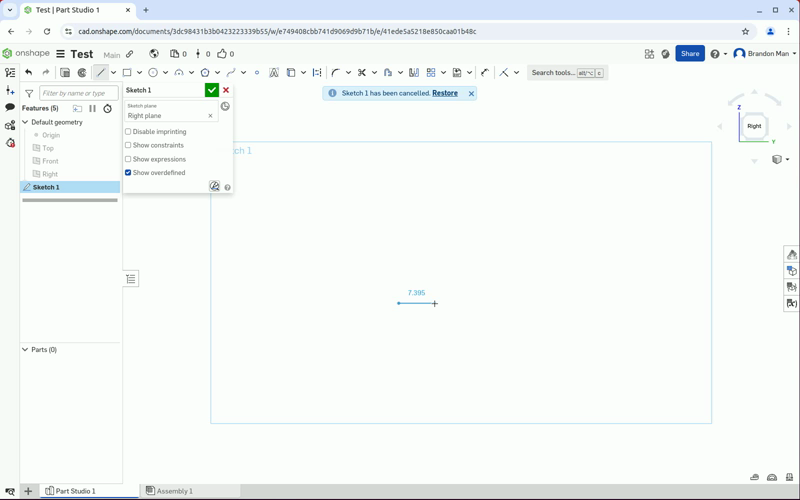
click(434, 303)
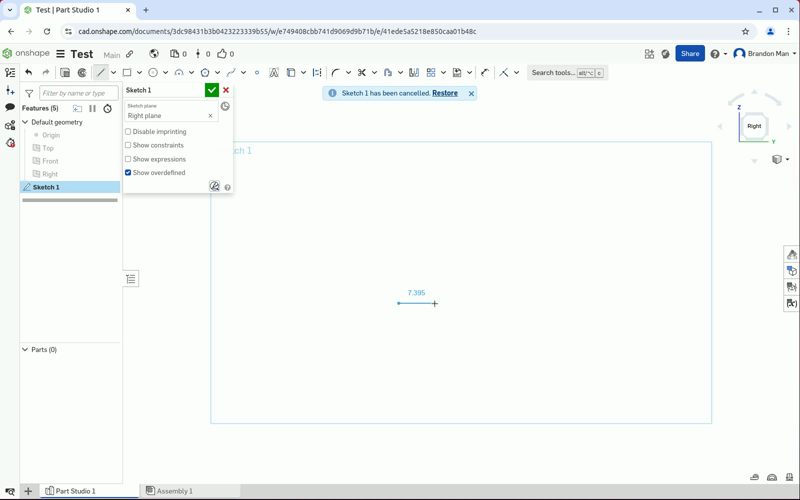
key_up(shift)
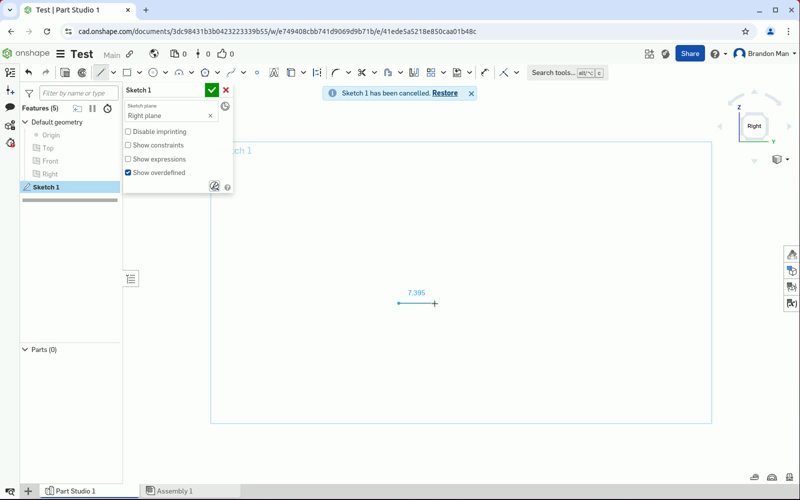
key(esc)
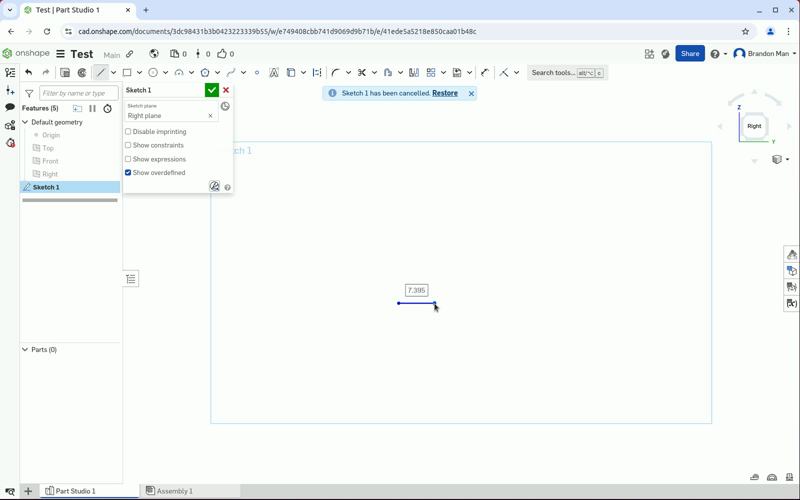
key(a)
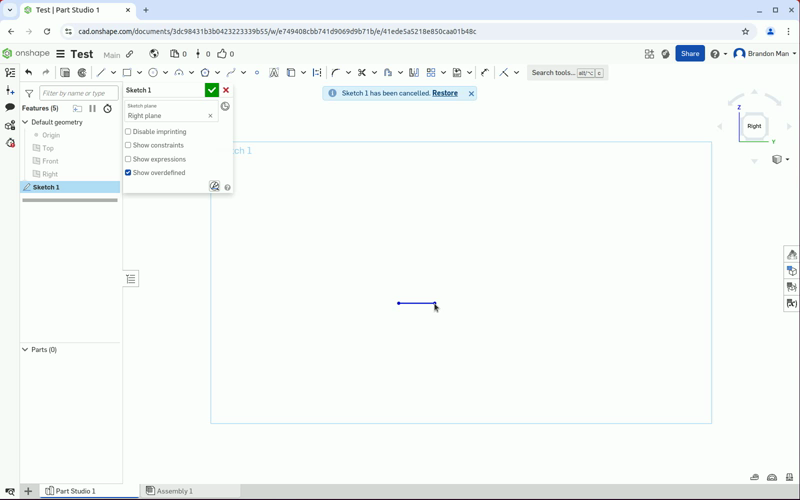
mouse_move(434, 303)
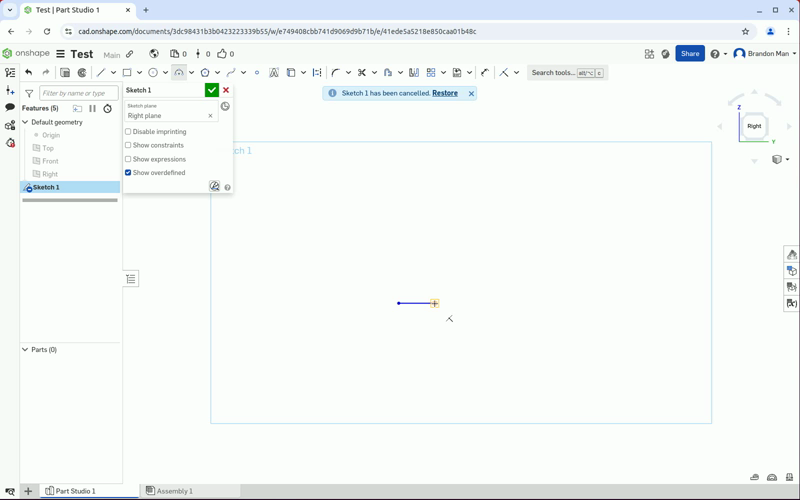
click(434, 303)
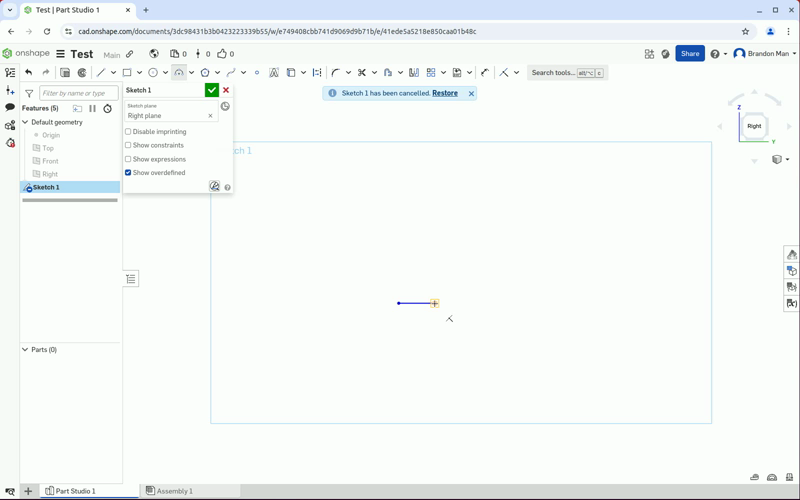
key_down(shift)
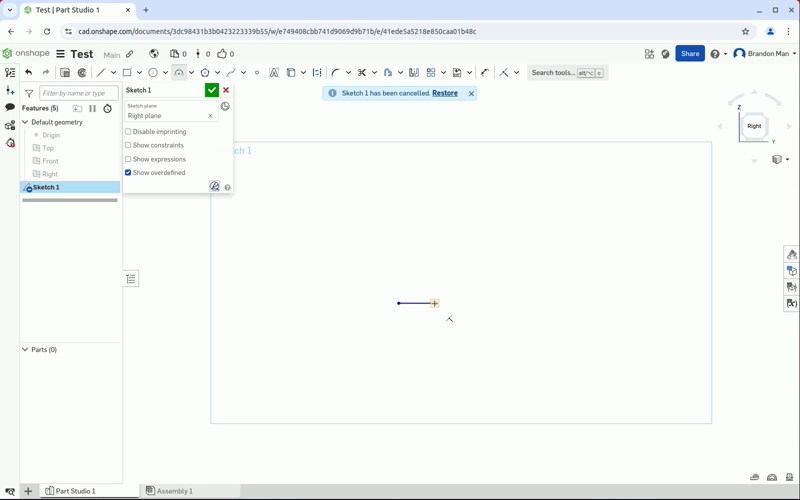
mouse_move(485, 303)
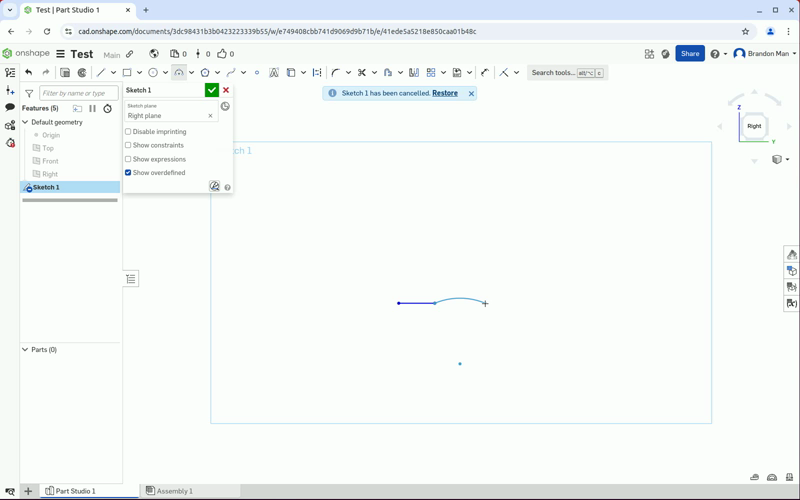
click(485, 303)
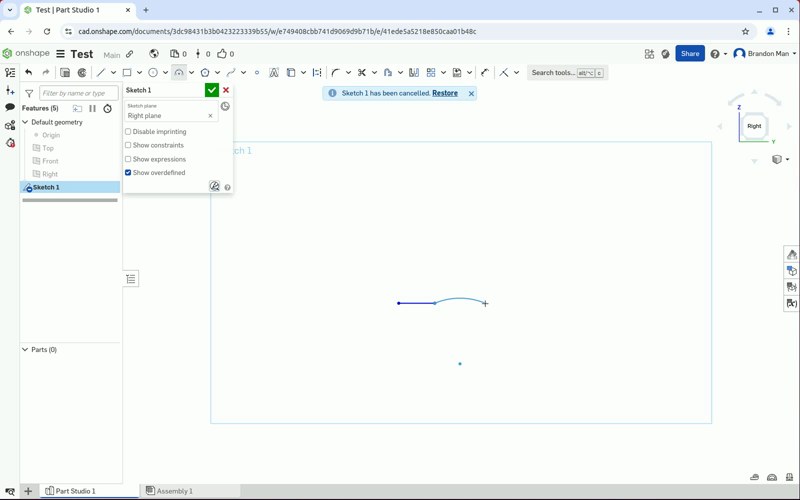
mouse_move(460, 277)
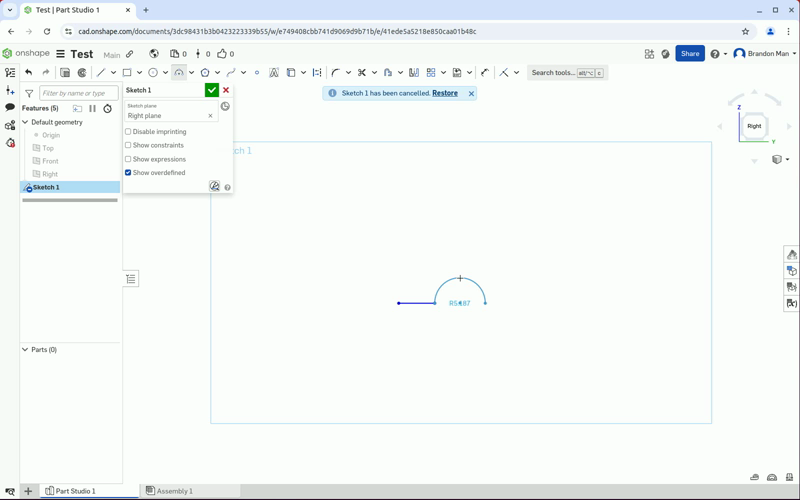
click(460, 277)
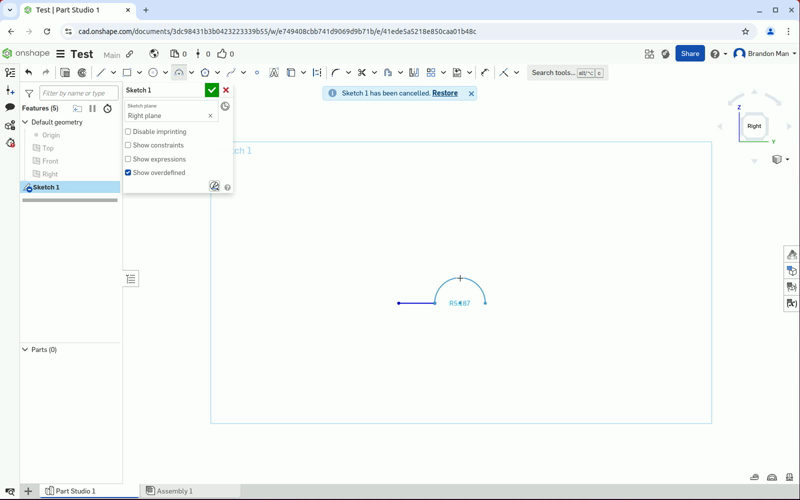
key_up(shift)
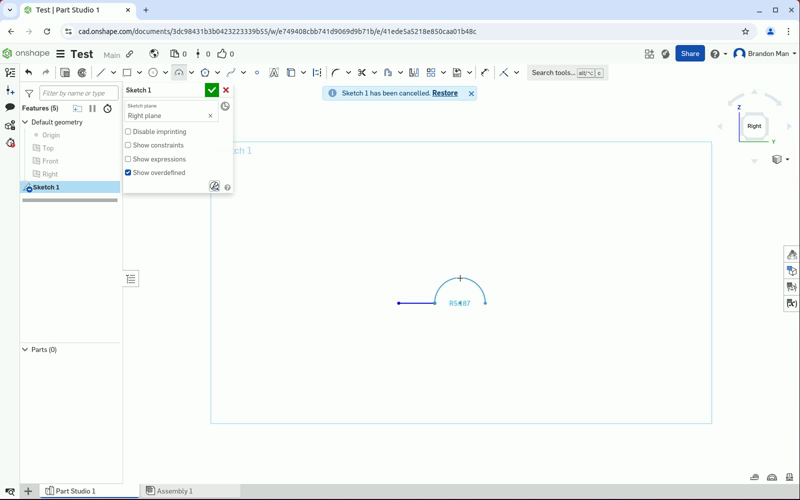
key(esc)
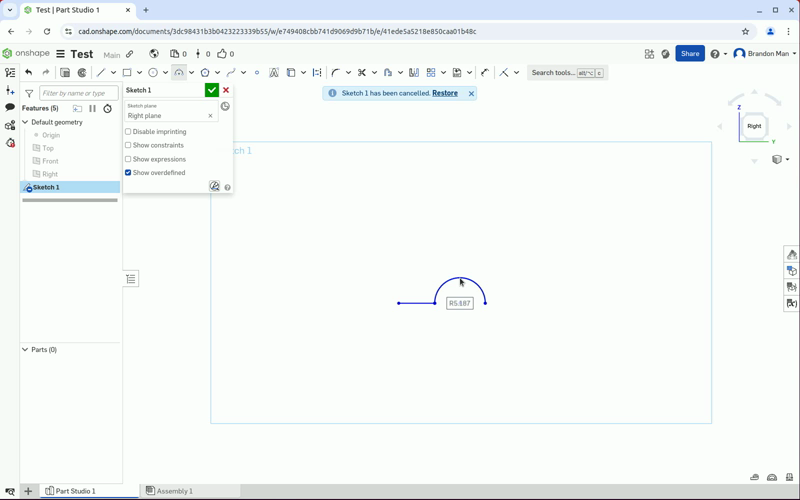
key(l)
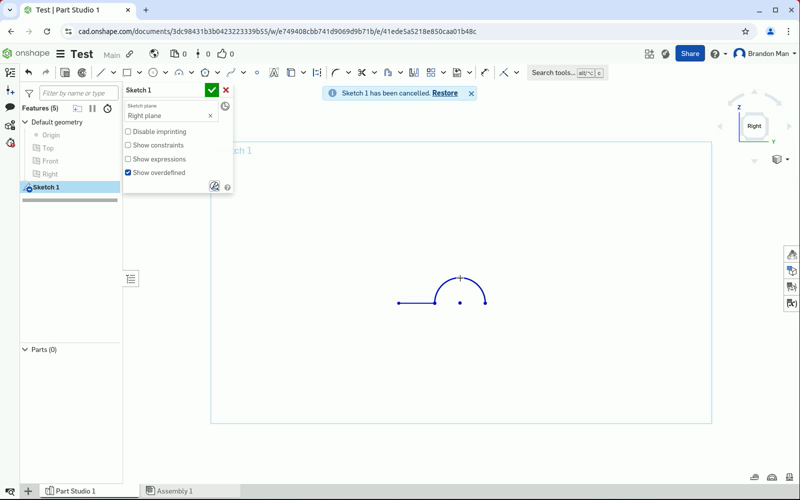
mouse_move(485, 303)
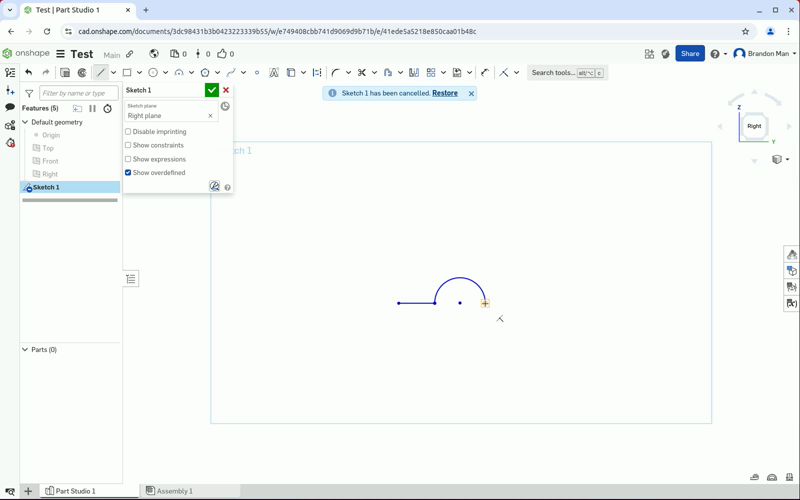
click(485, 303)
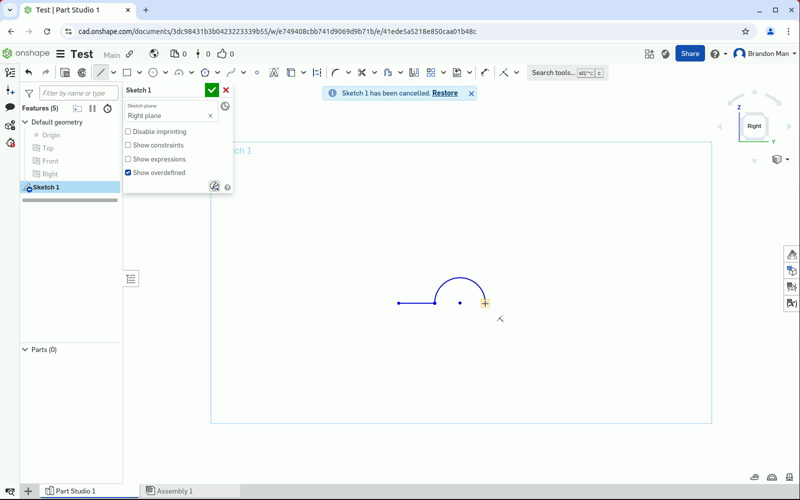
key_down(shift)
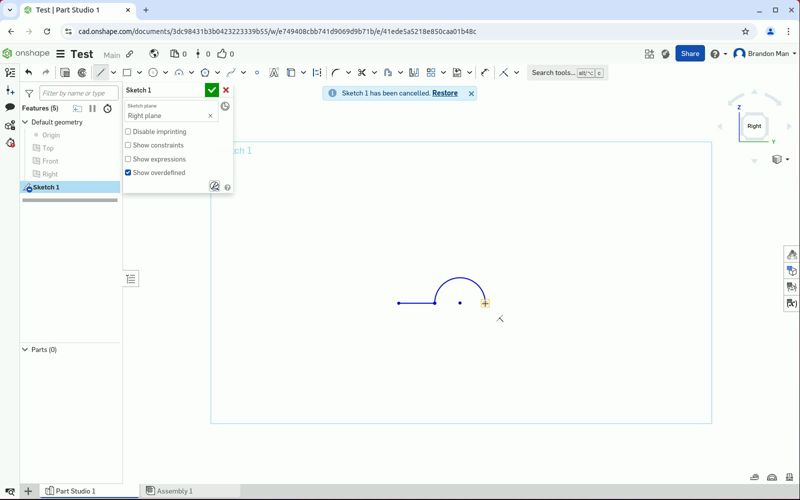
mouse_move(515, 303)
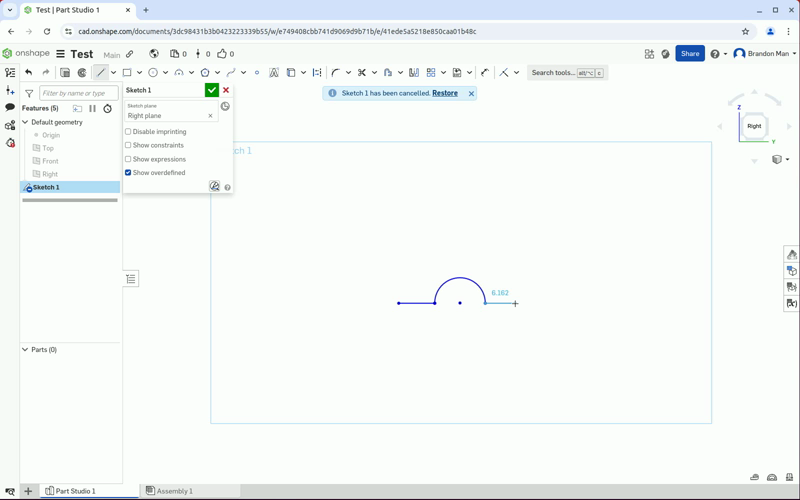
mouse_move(521, 303)
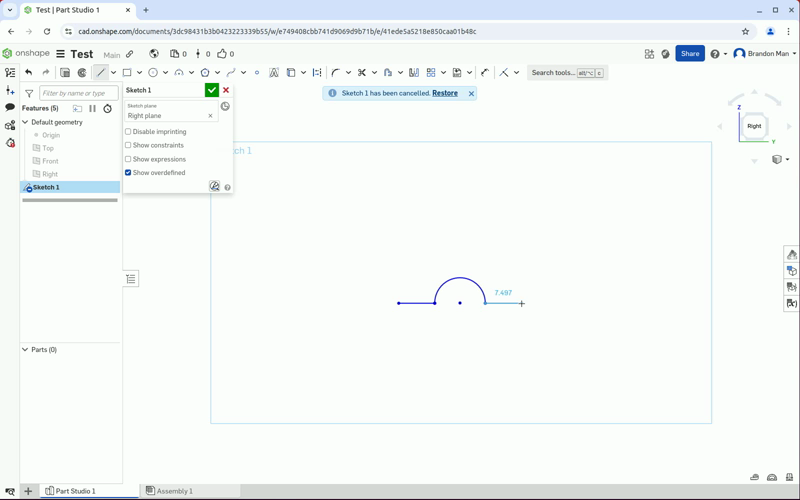
click(521, 303)
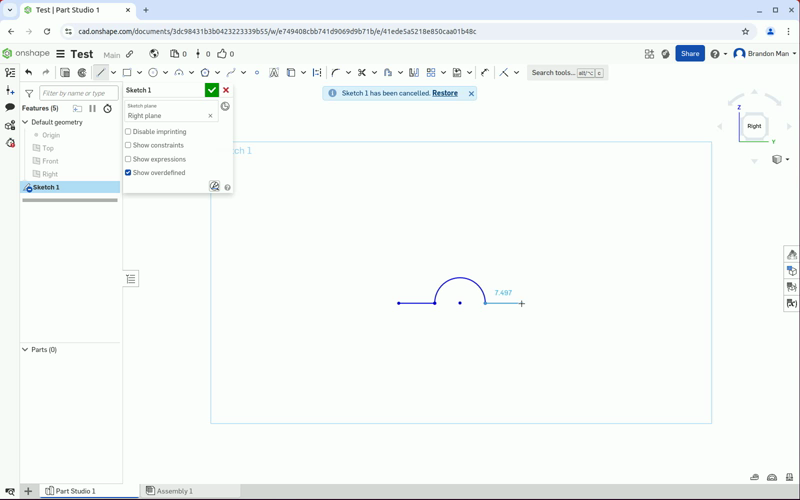
key_up(shift)
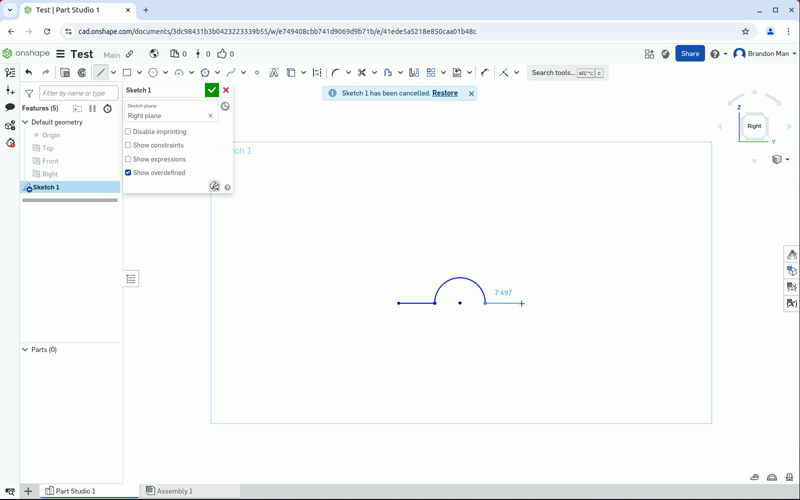
key_down(shift)
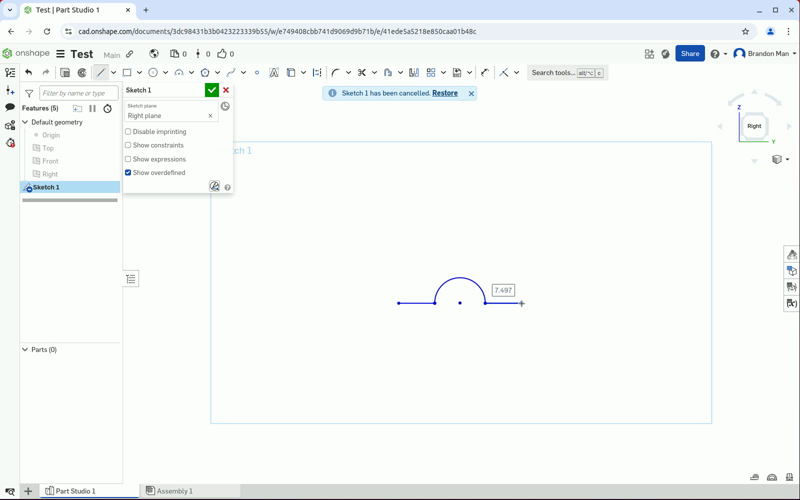
mouse_move(551, 303)
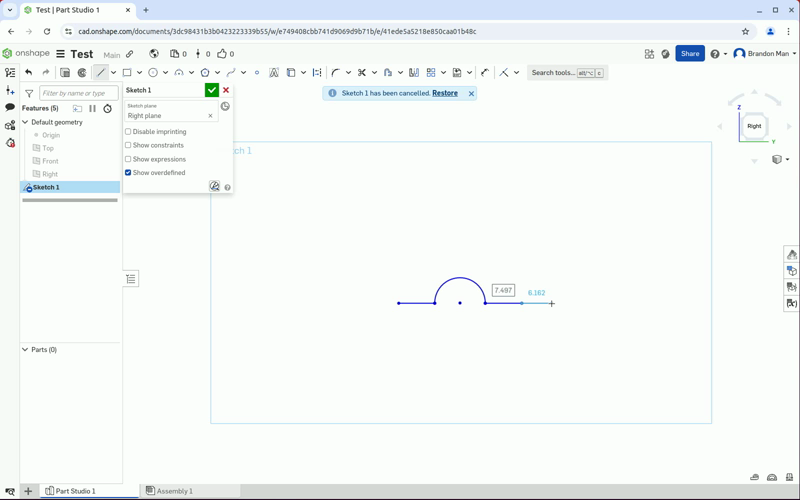
mouse_move(521, 262)
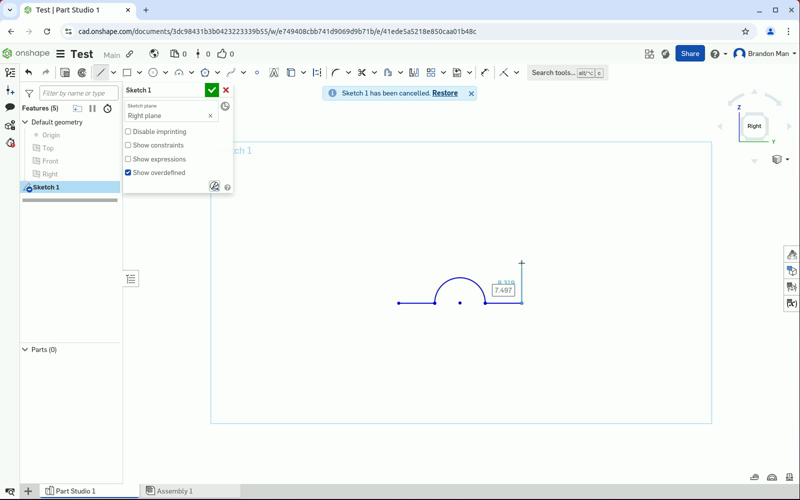
click(521, 262)
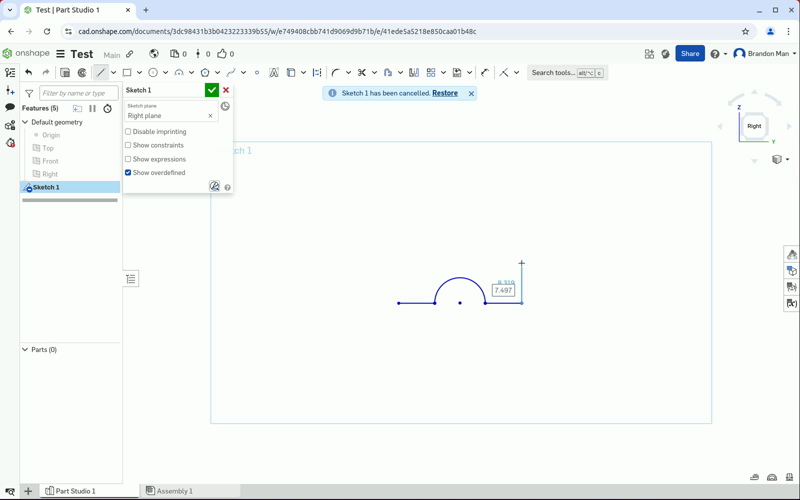
key_up(shift)
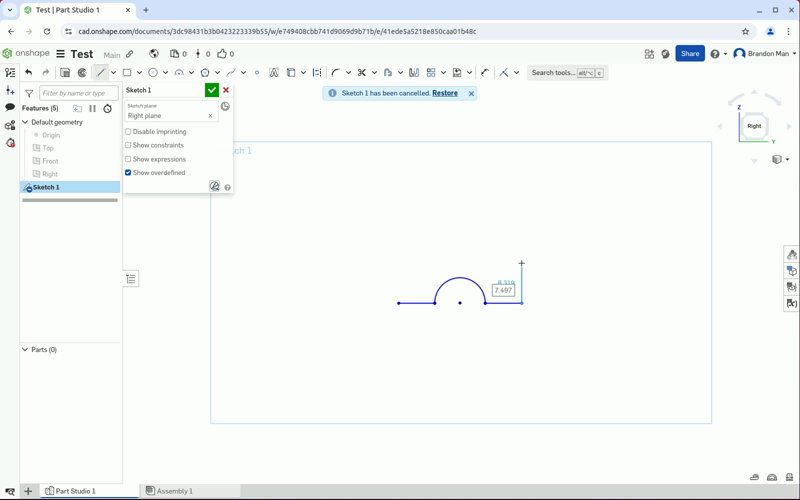
key_down(shift)
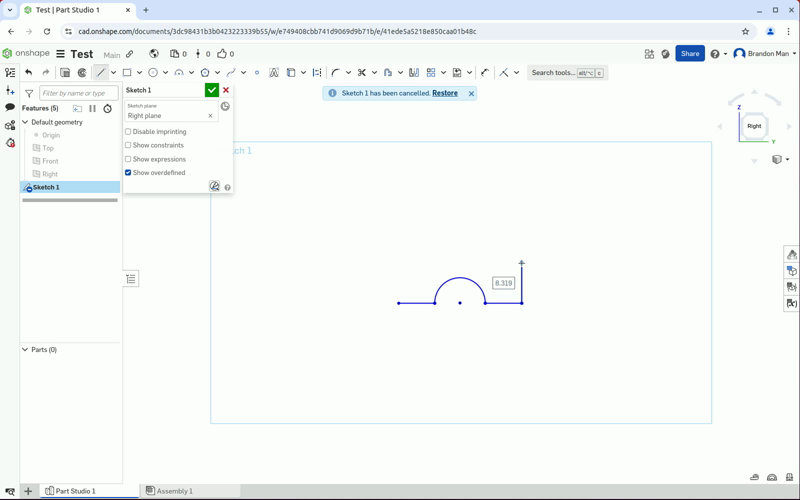
mouse_move(551, 262)
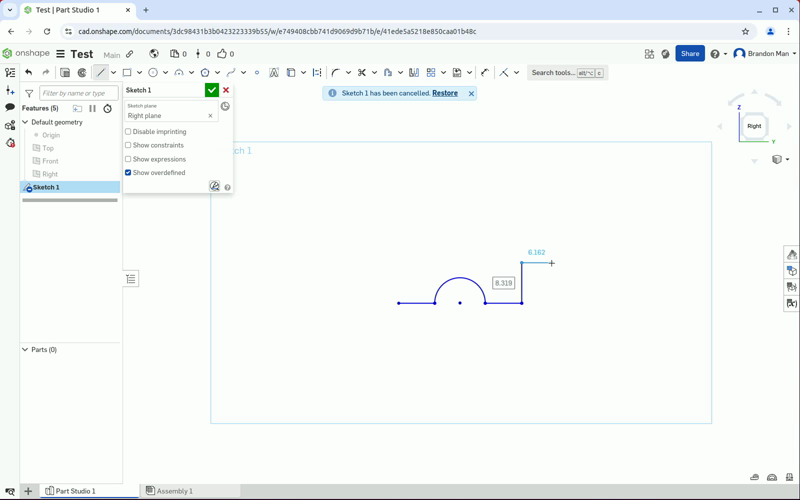
mouse_move(488, 262)
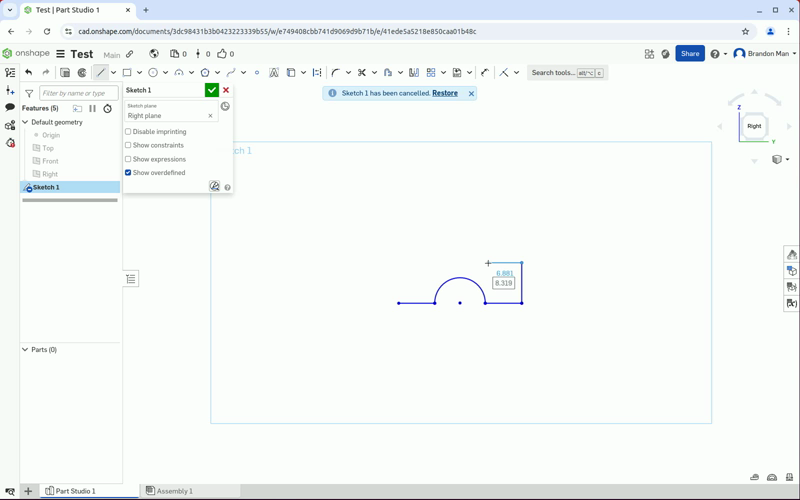
click(488, 262)
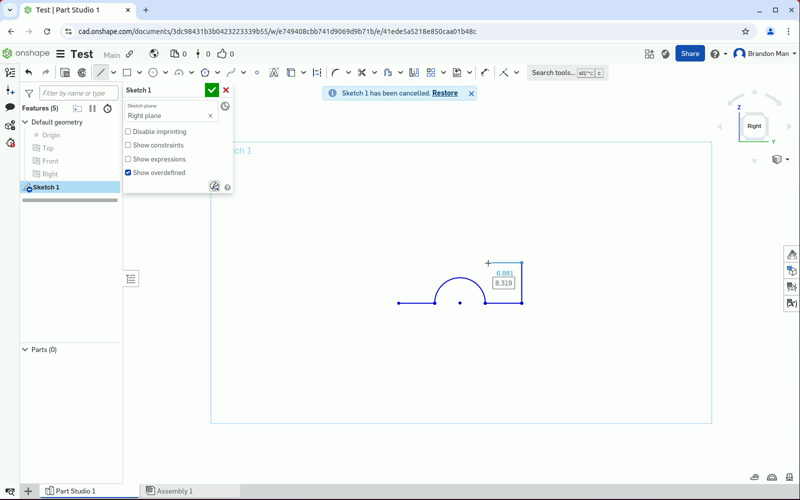
key_up(shift)
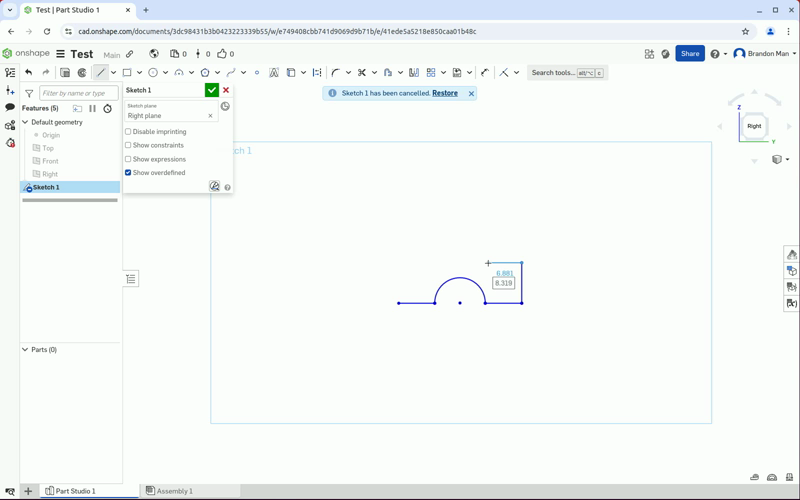
key_down(shift)
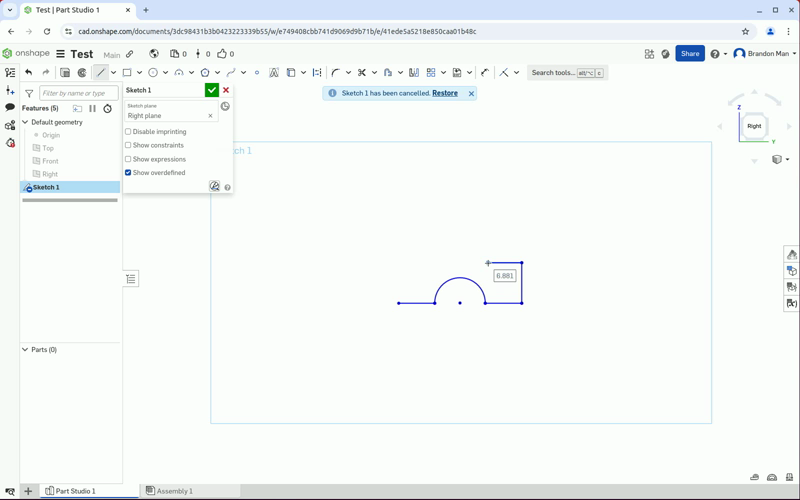
mouse_move(518, 262)
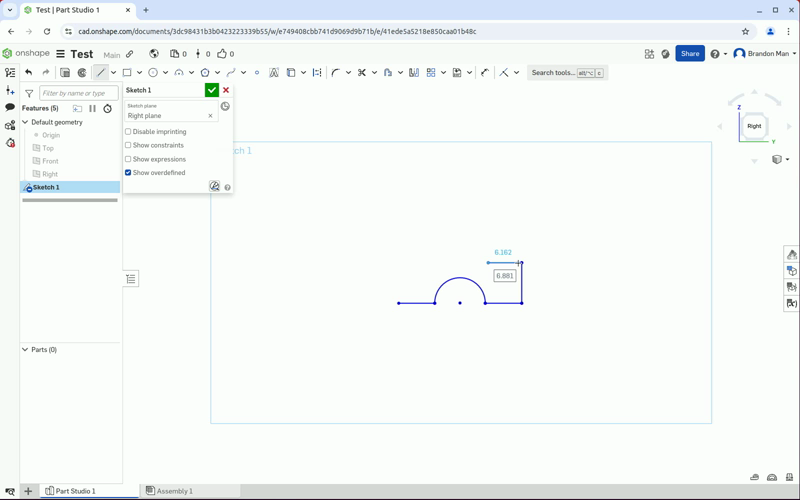
mouse_move(433, 262)
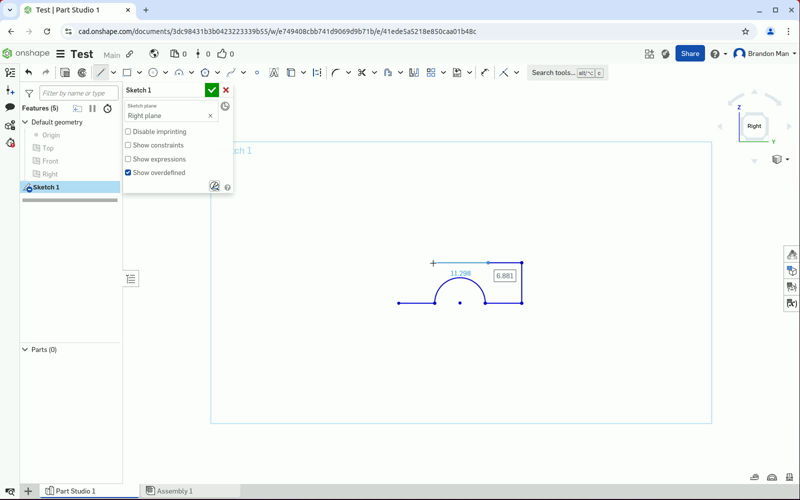
click(433, 262)
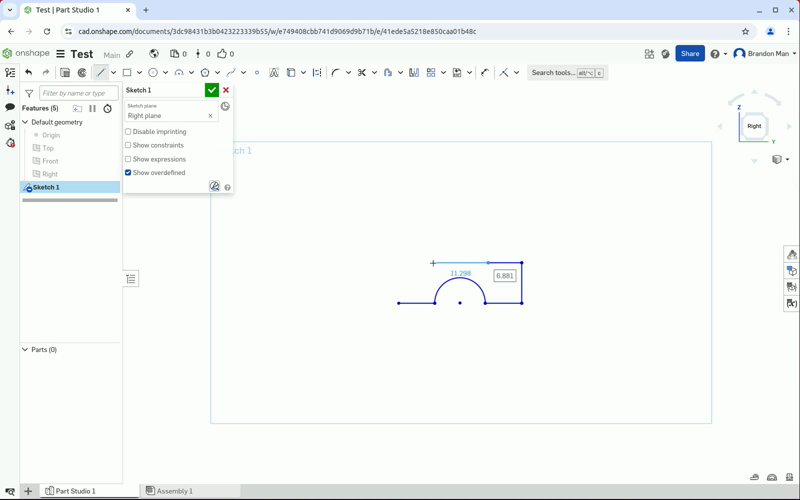
key_up(shift)
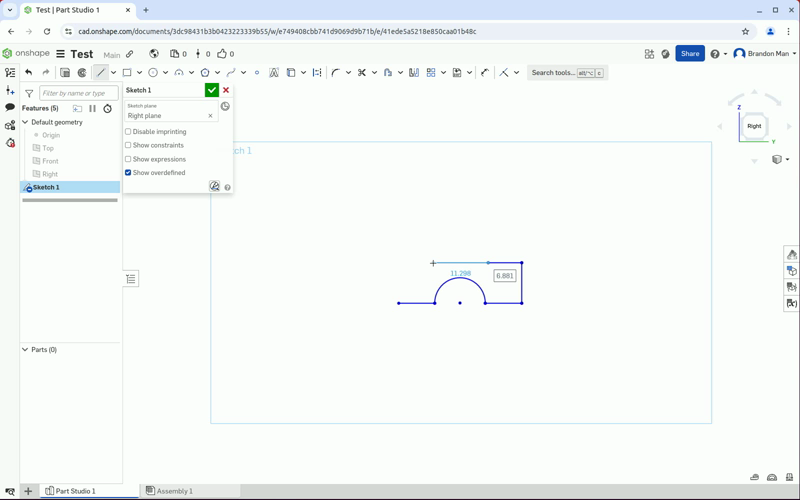
key_down(shift)
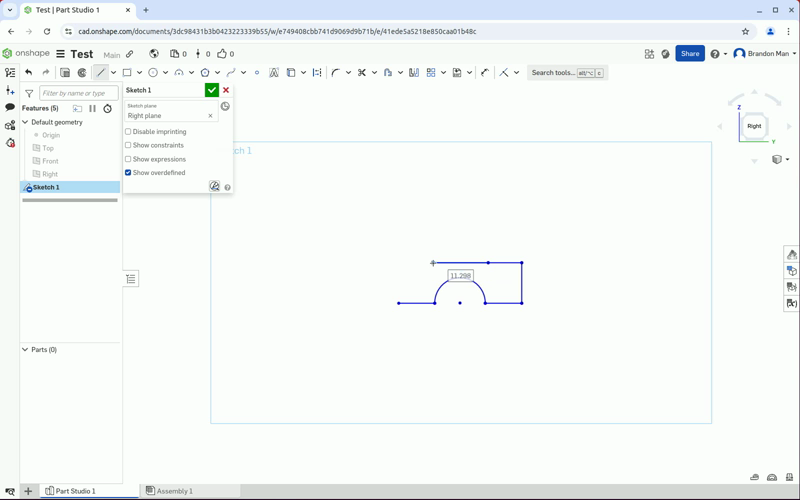
mouse_move(463, 262)
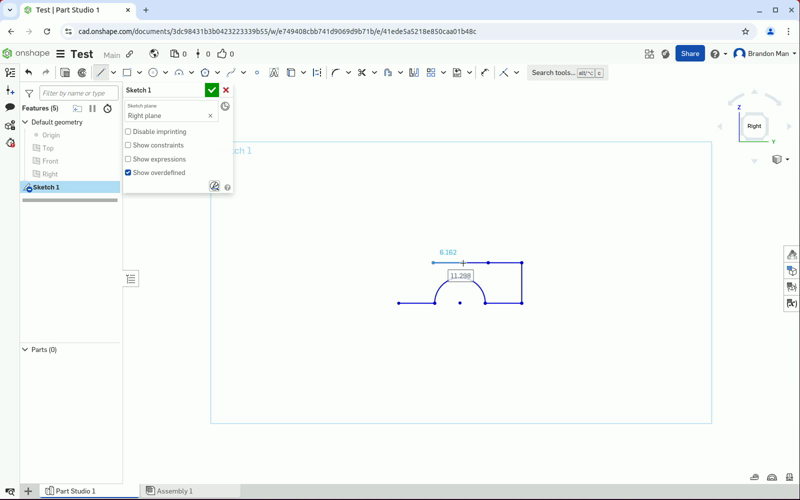
mouse_move(398, 262)
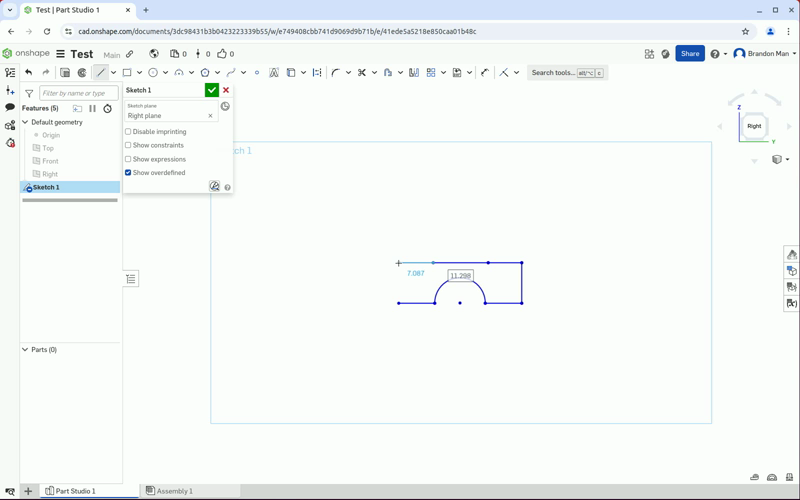
click(398, 262)
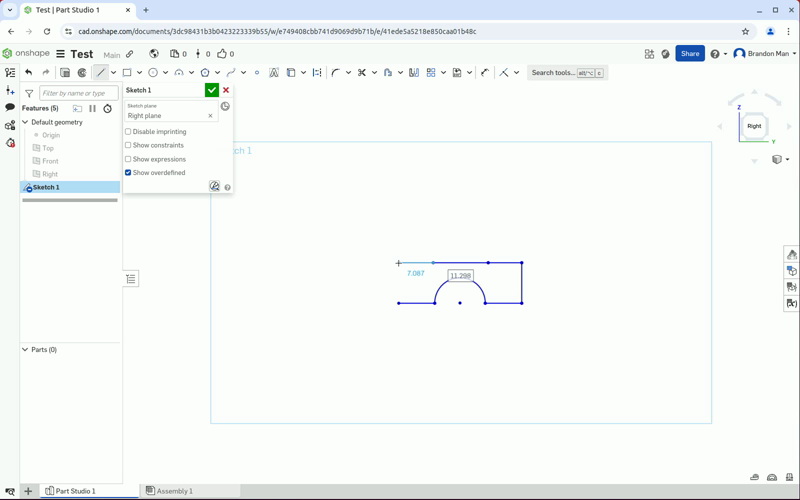
key_up(shift)
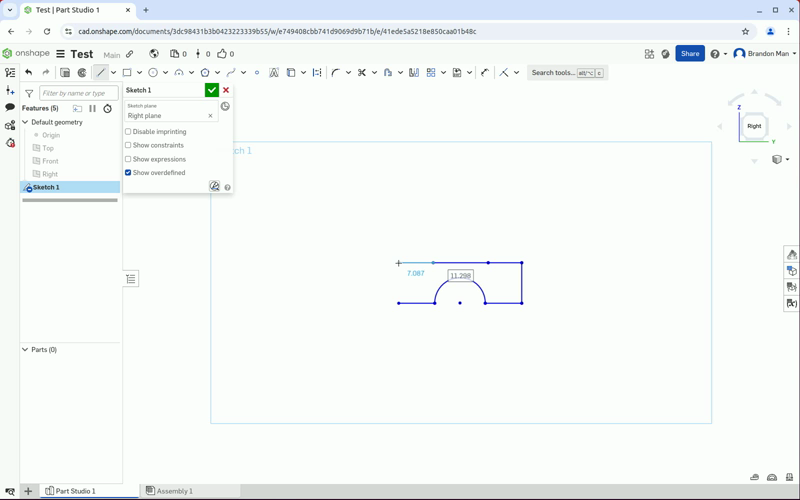
key_down(shift)
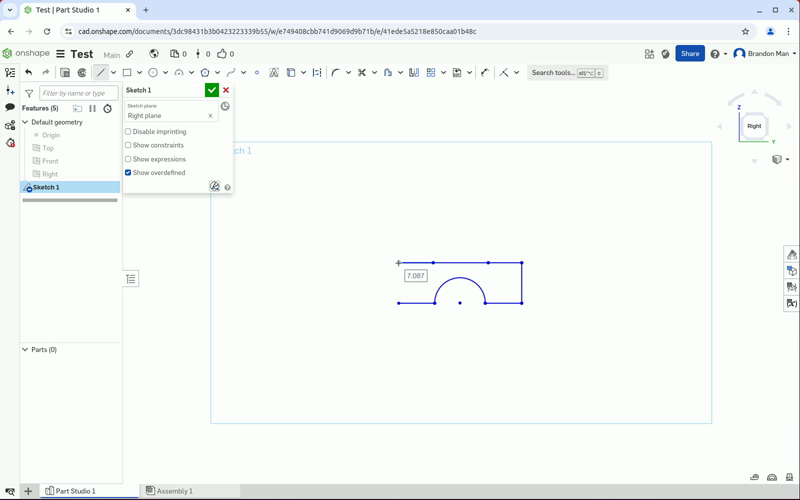
mouse_move(428, 262)
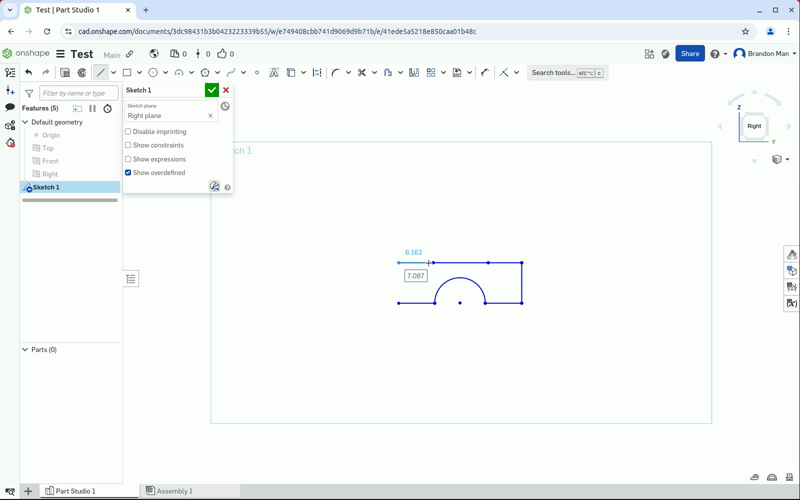
mouse_move(398, 291)
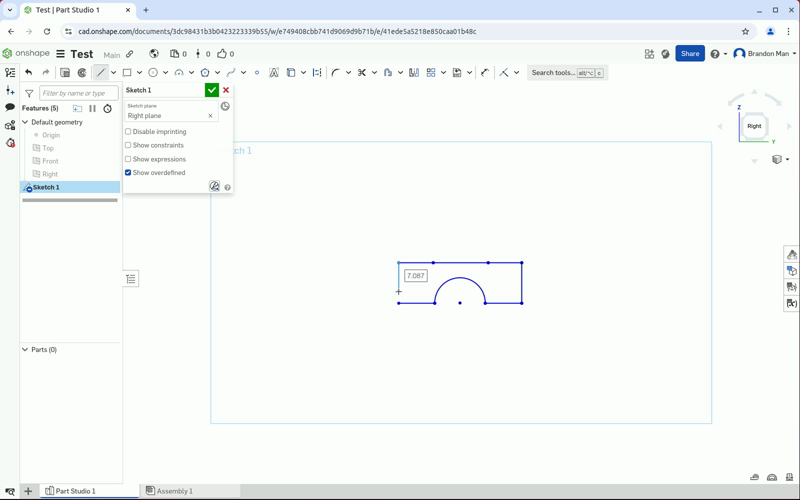
click(398, 291)
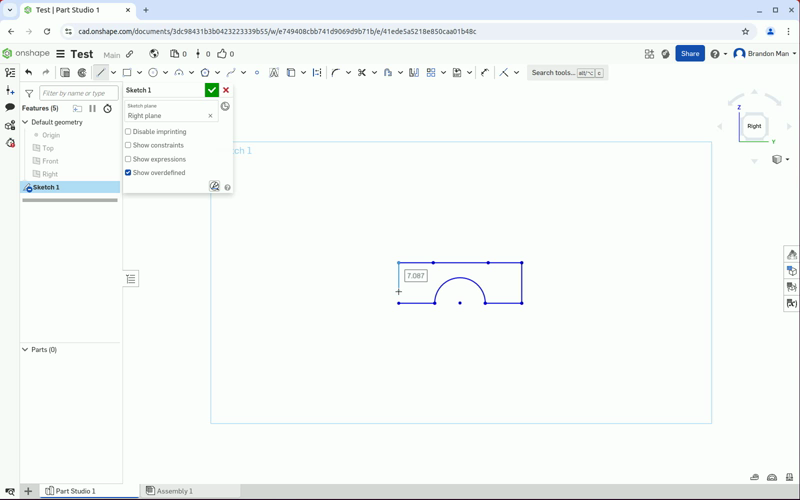
key_up(shift)
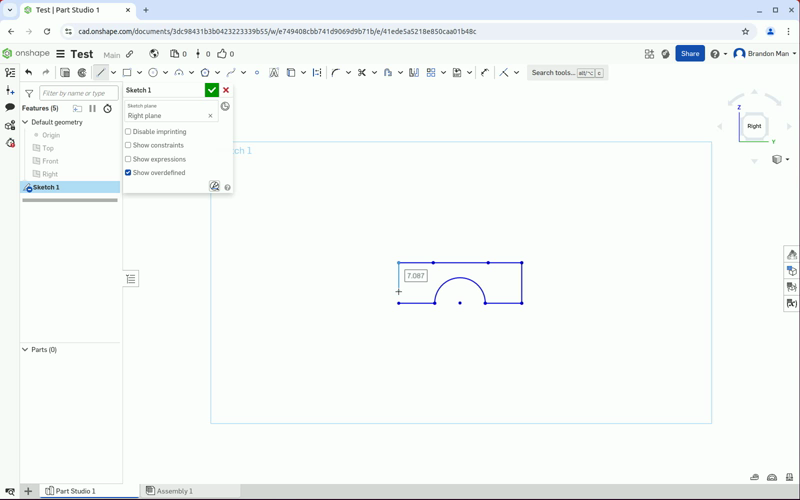
mouse_move(428, 291)
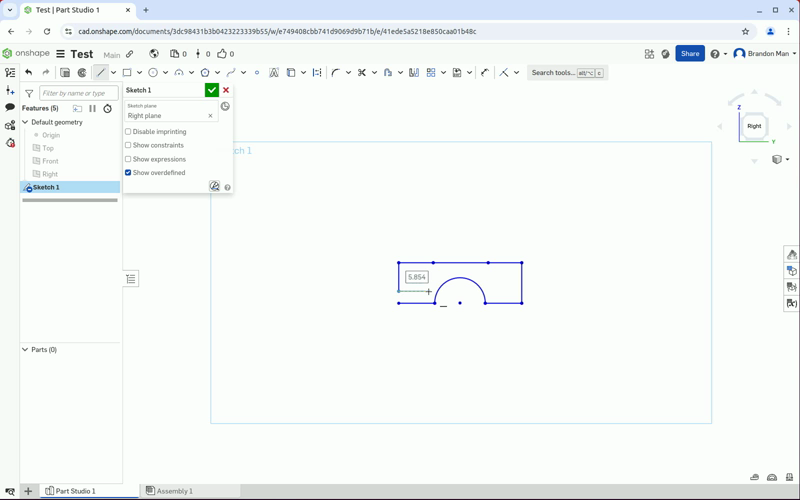
key_down(shift)
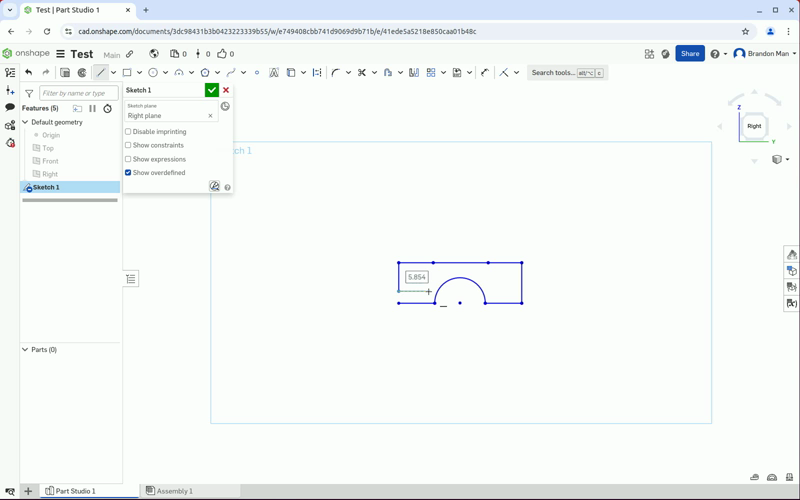
mouse_move(398, 303)
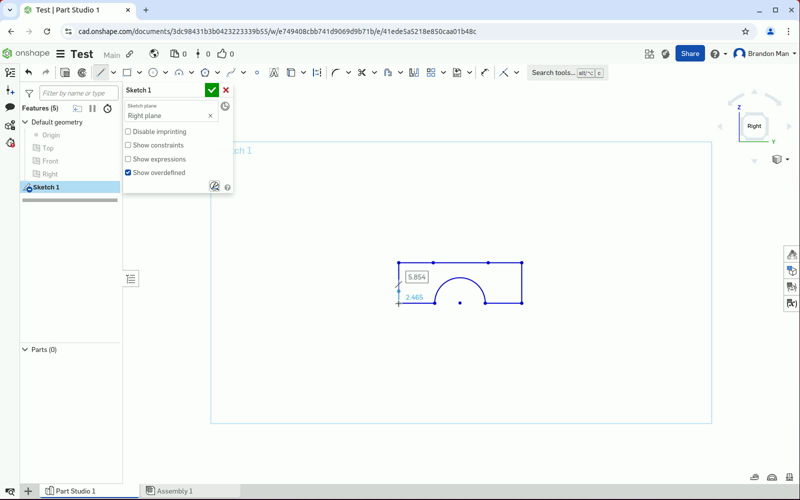
key_up(shift)
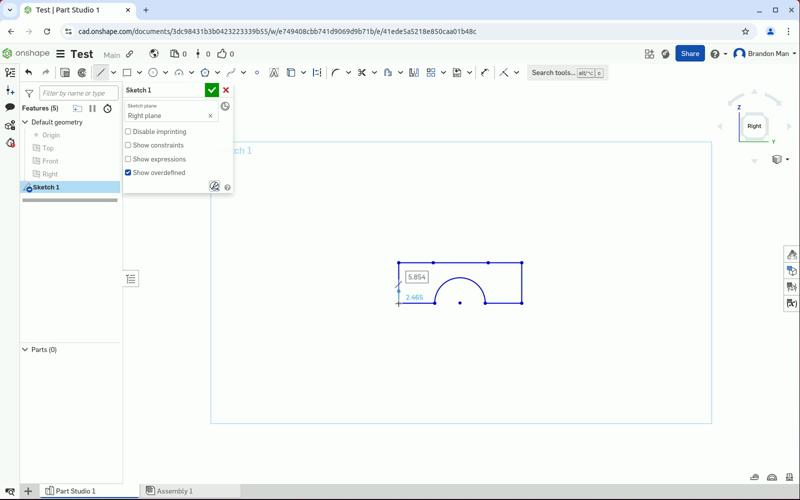
click(398, 303)
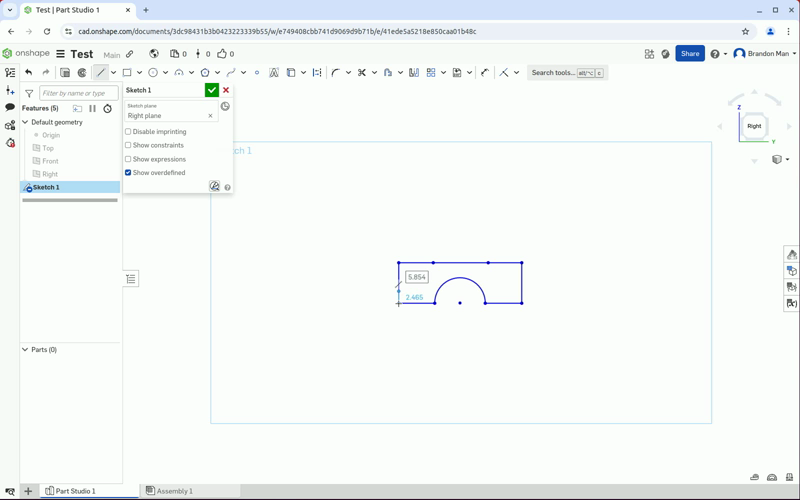
key(esc)
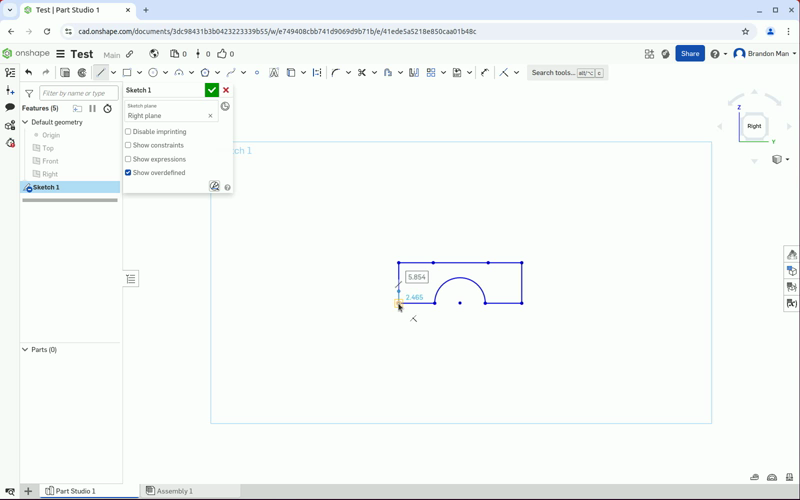
mouse_move(423, 279)
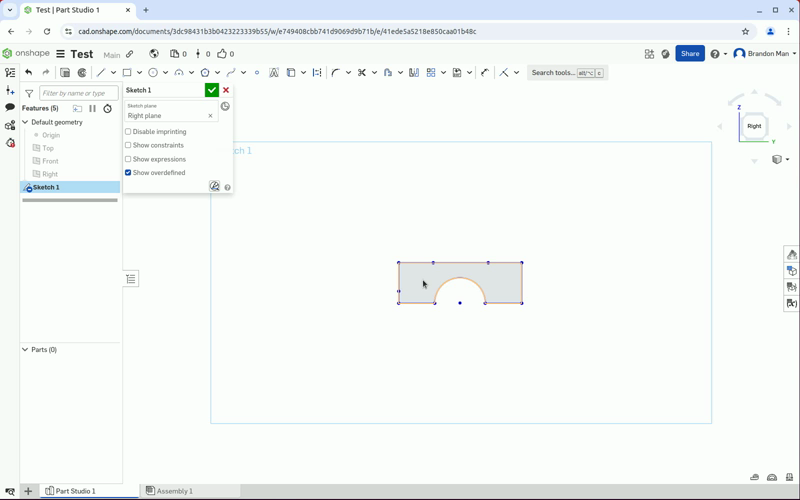
scroll(6)
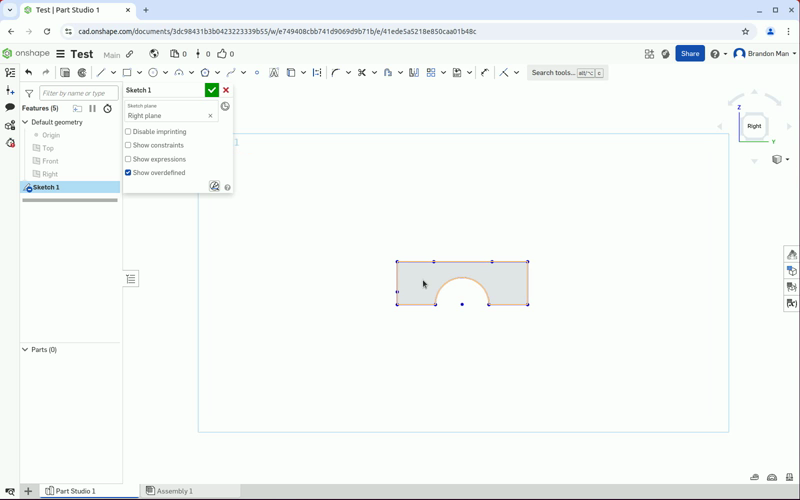
scroll(6)
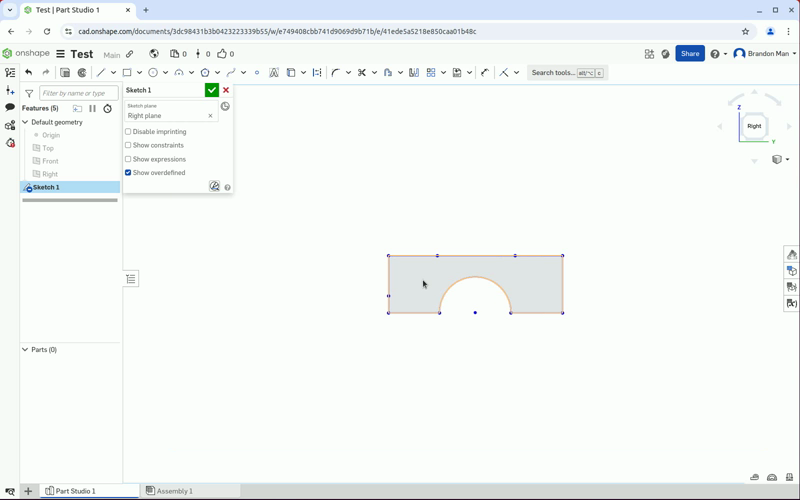
scroll(6)
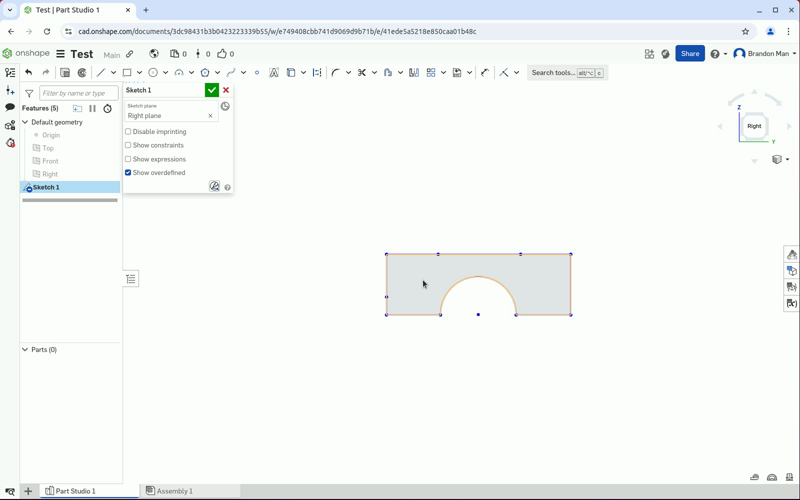
scroll(6)
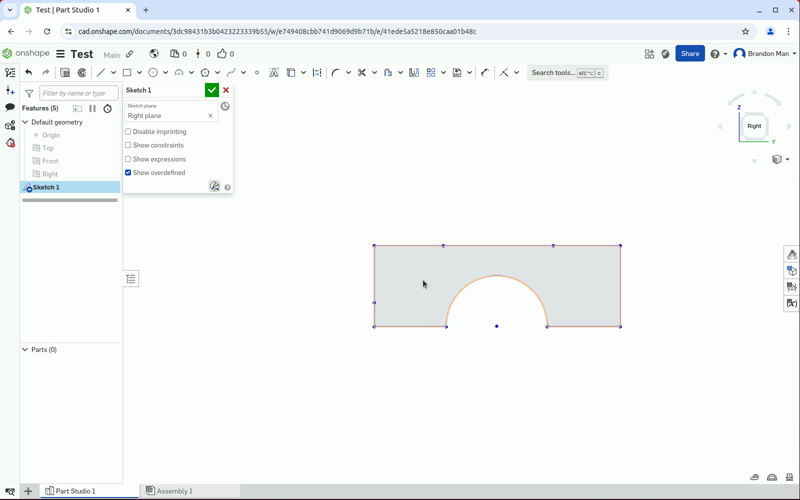
scroll(6)
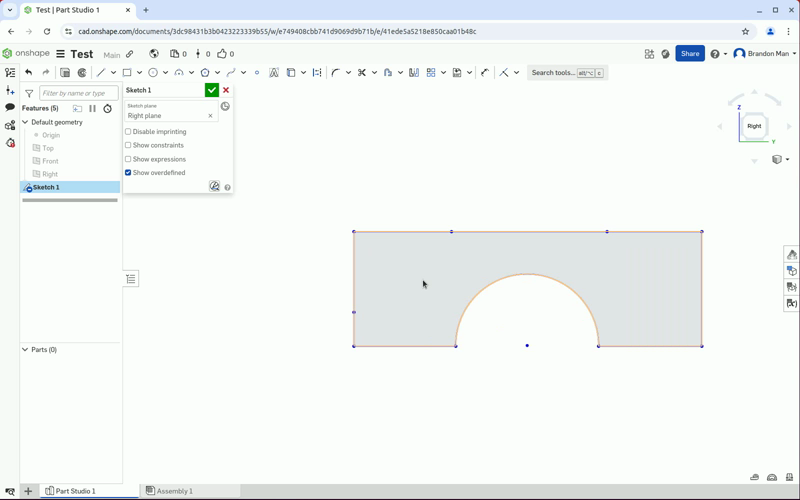
scroll(6)
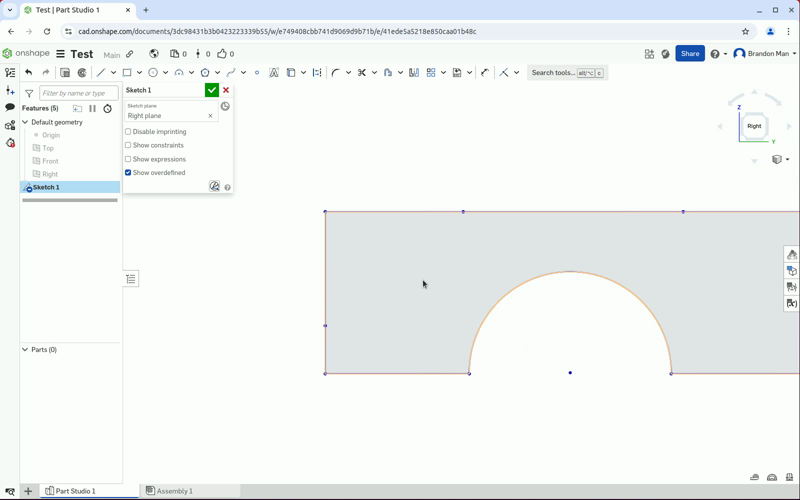
scroll(6)
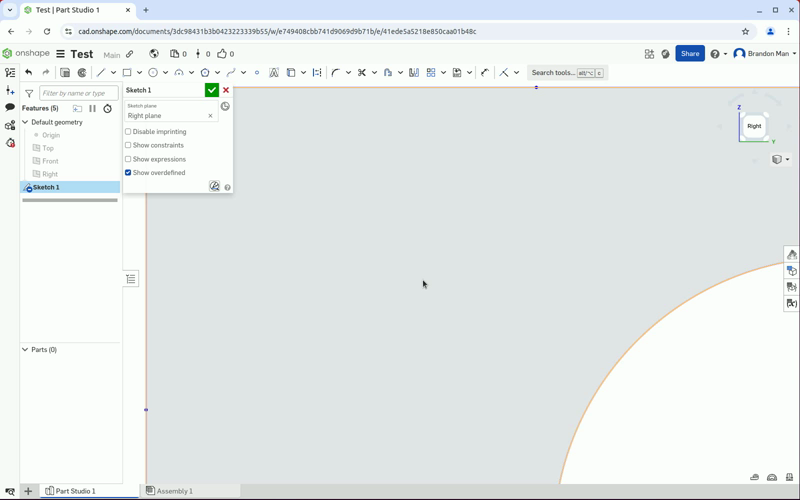
click(423, 279)
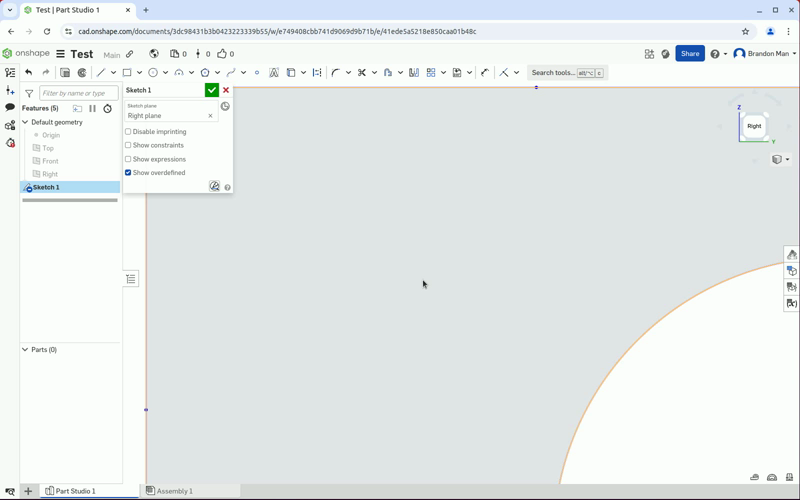
scroll(-6)
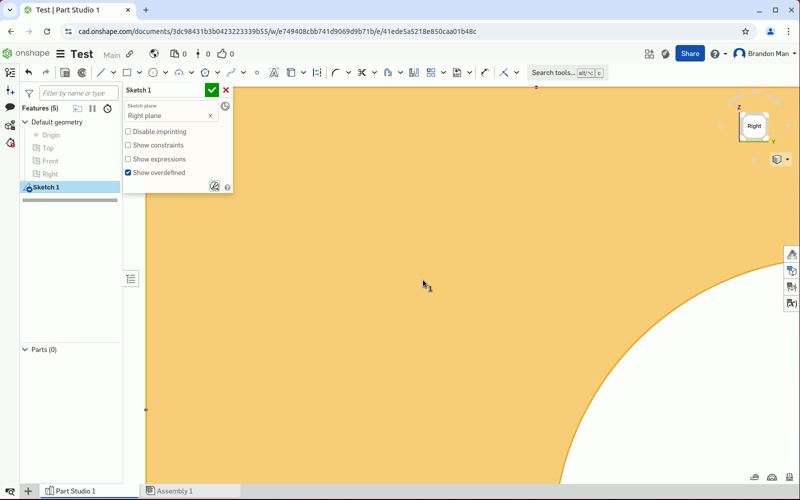
scroll(-6)
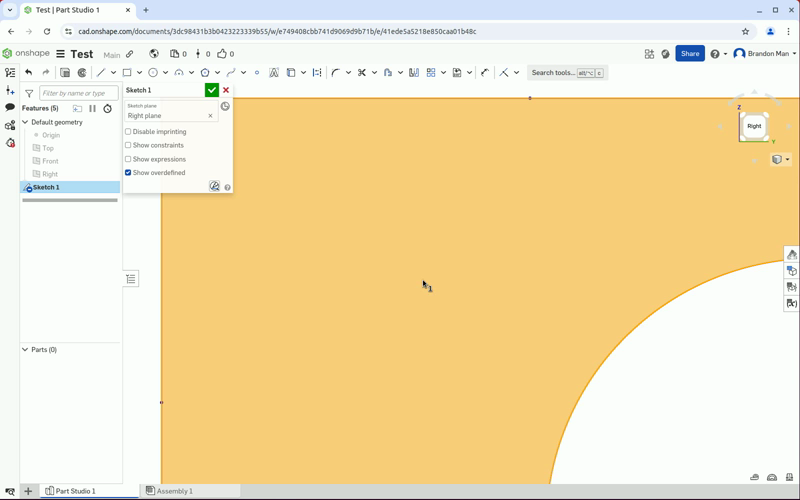
scroll(-6)
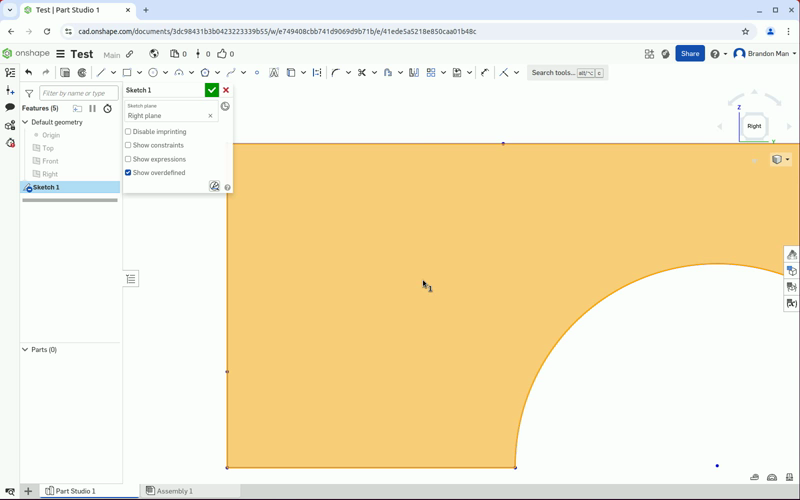
scroll(-6)
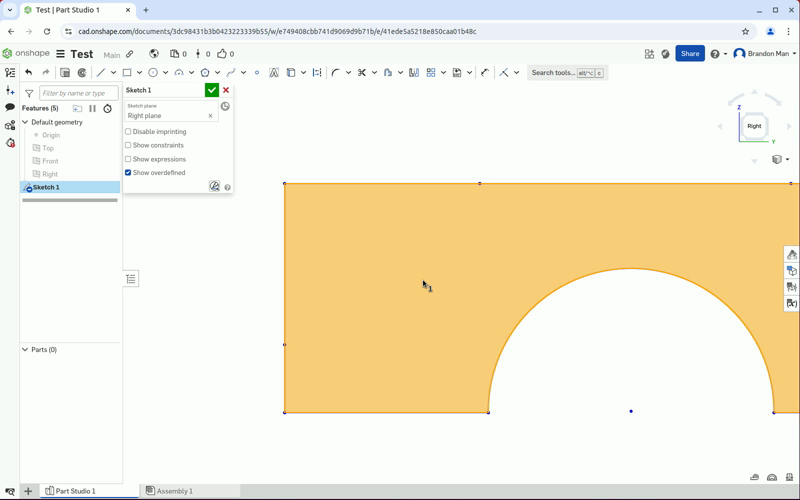
scroll(-6)
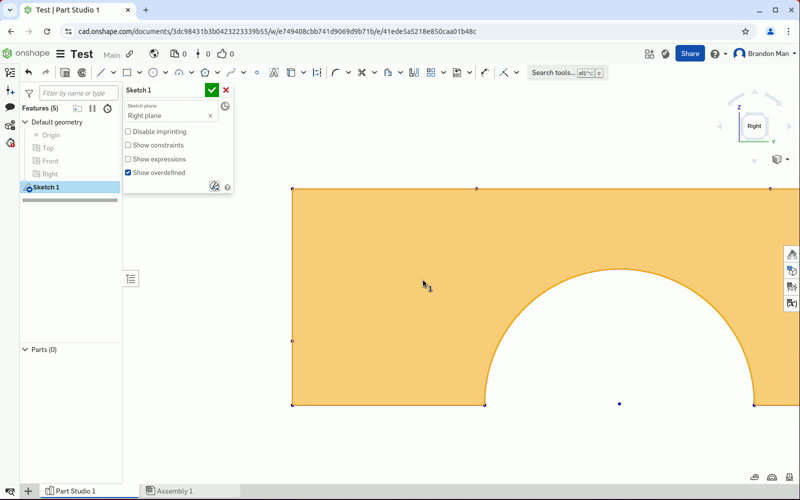
scroll(-6)
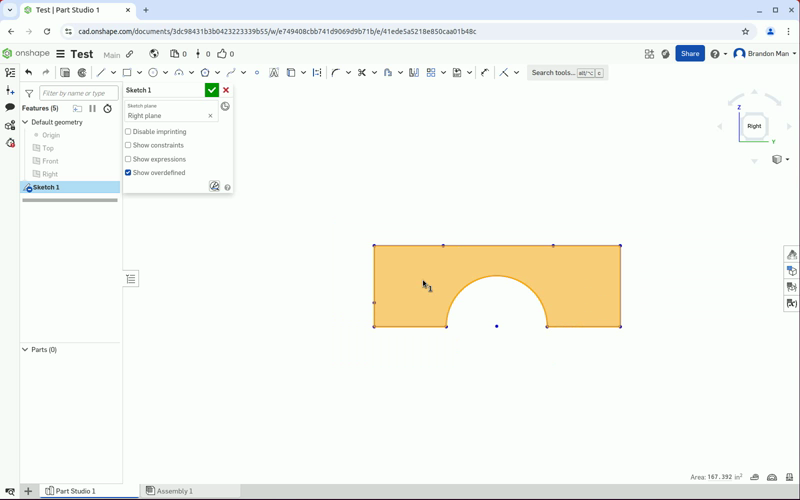
scroll(-6)
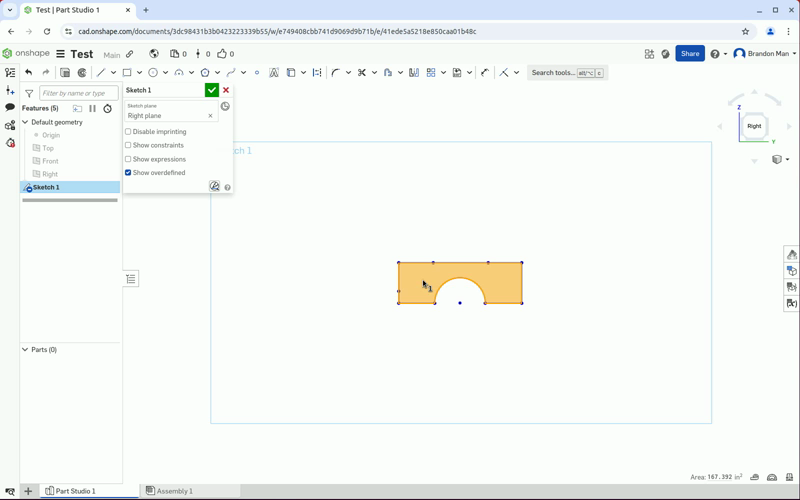
mouse_move(73, 352)
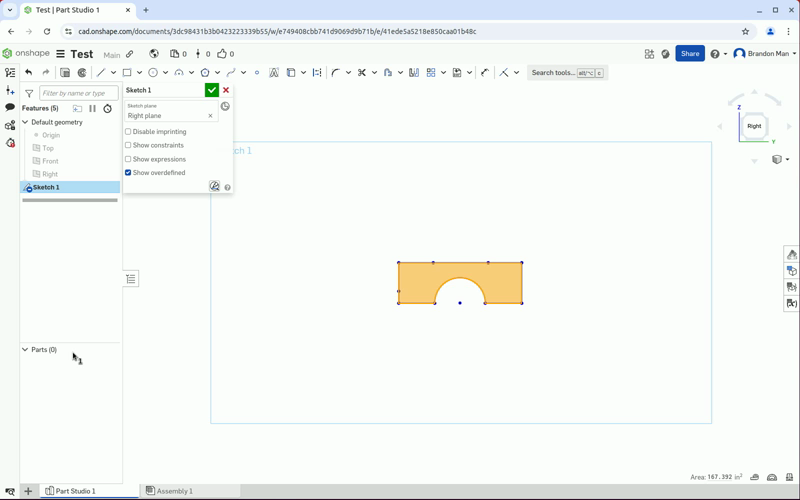
key(shift+y)
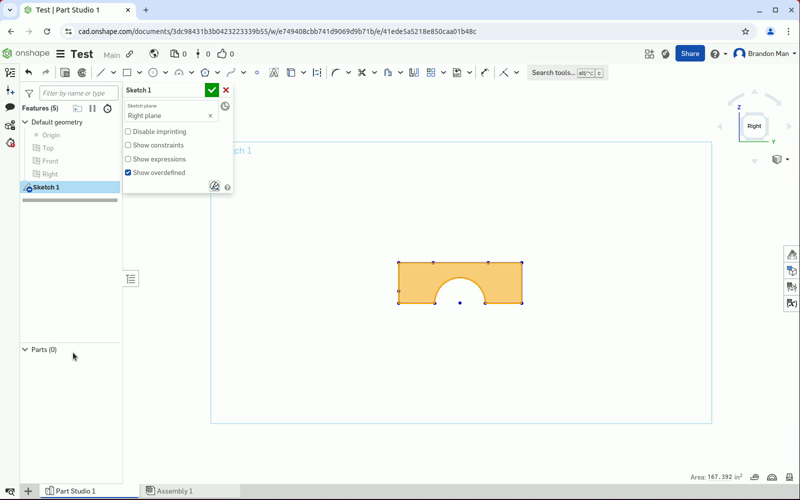
key(shift+e)
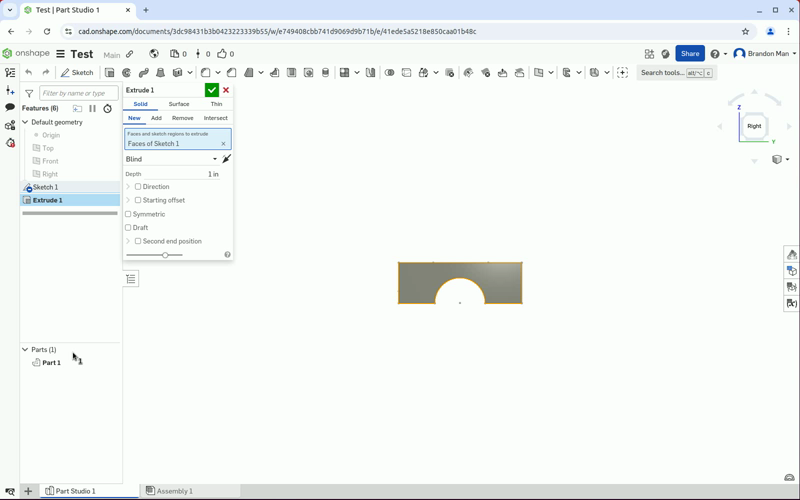
mouse_move(143, 106)
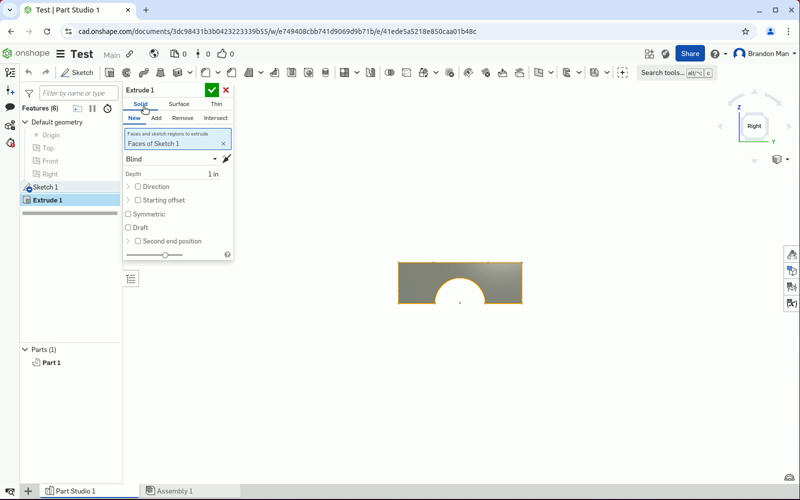
click(143, 106)
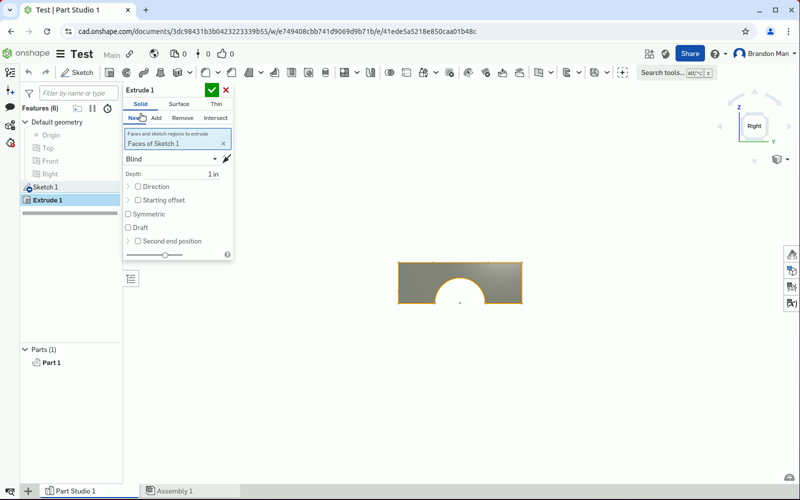
mouse_move(137, 120)
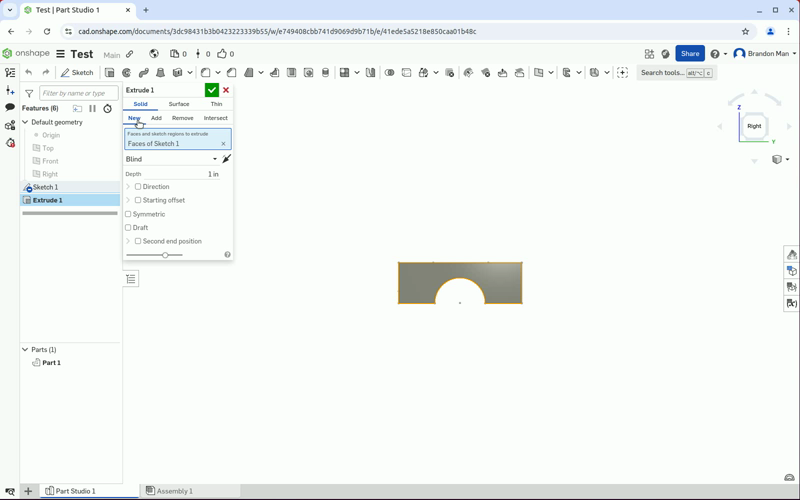
click(137, 120)
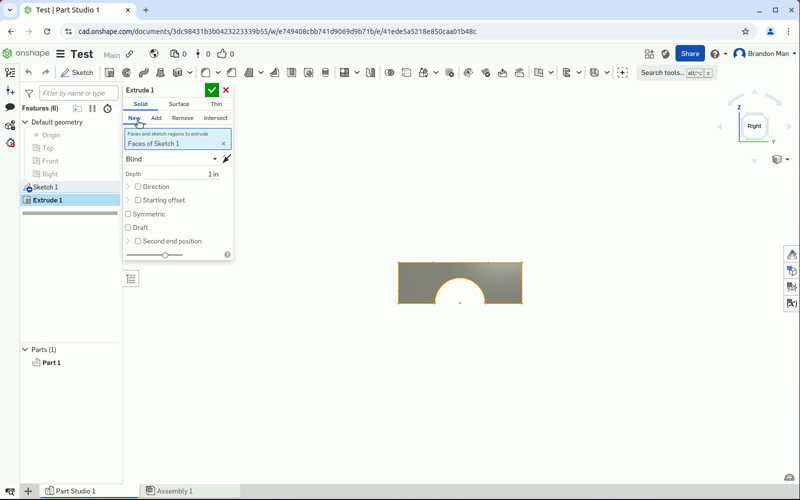
key(tab, 4)
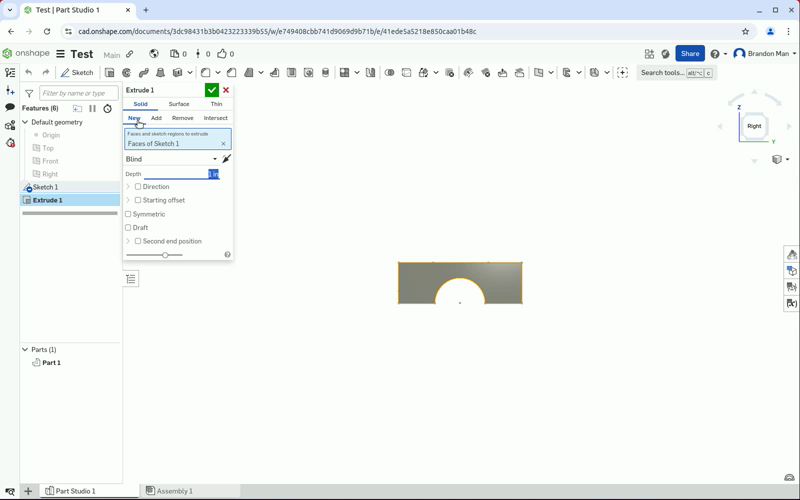
text(21.664)
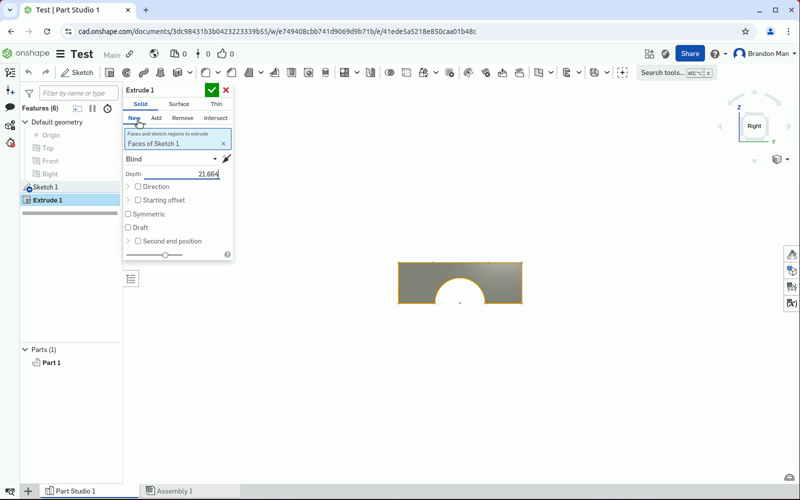
key(tab, 3)
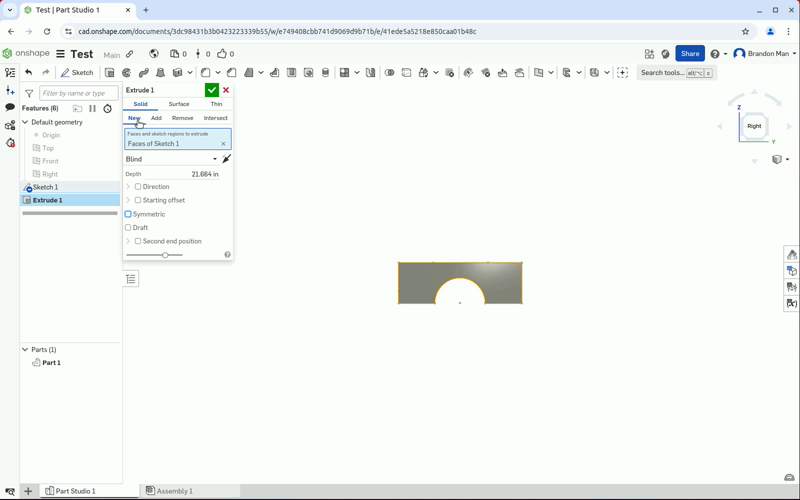
key(space)
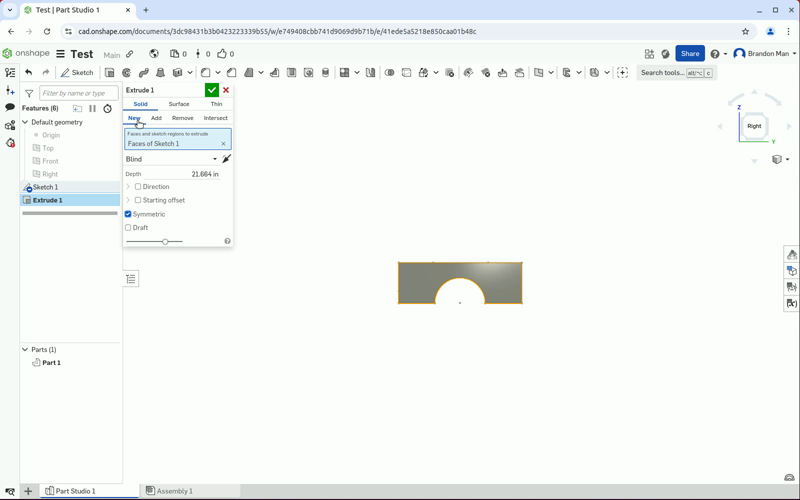
key(enter)
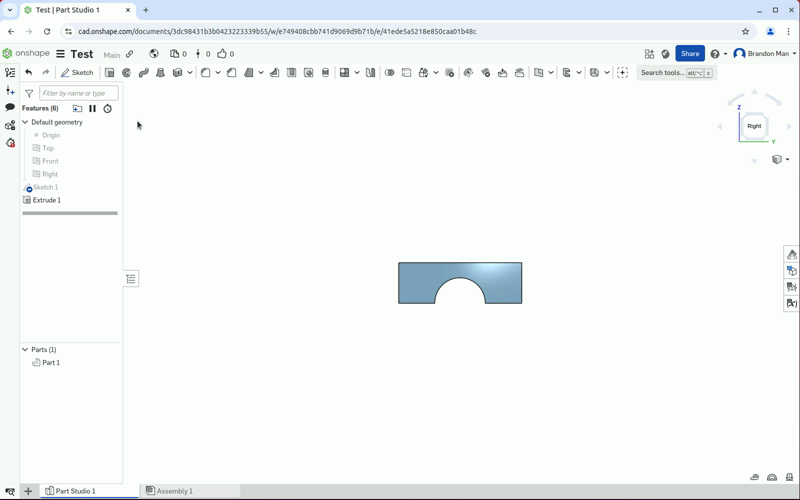
key(shift+h)
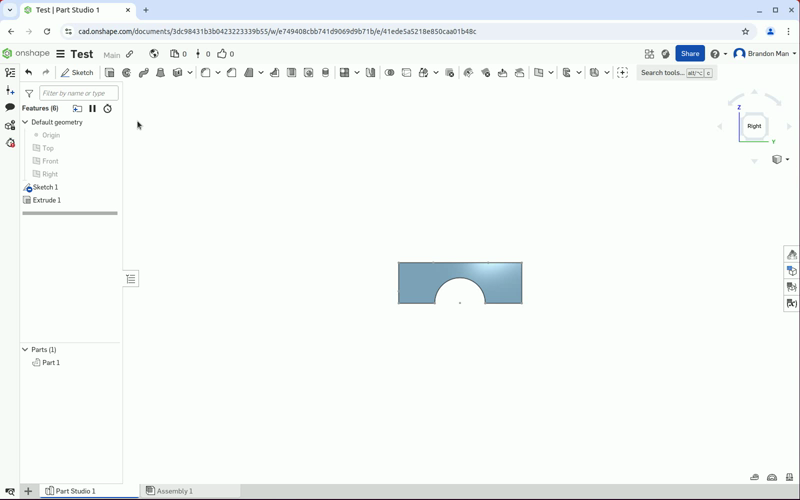
key(shift+h)
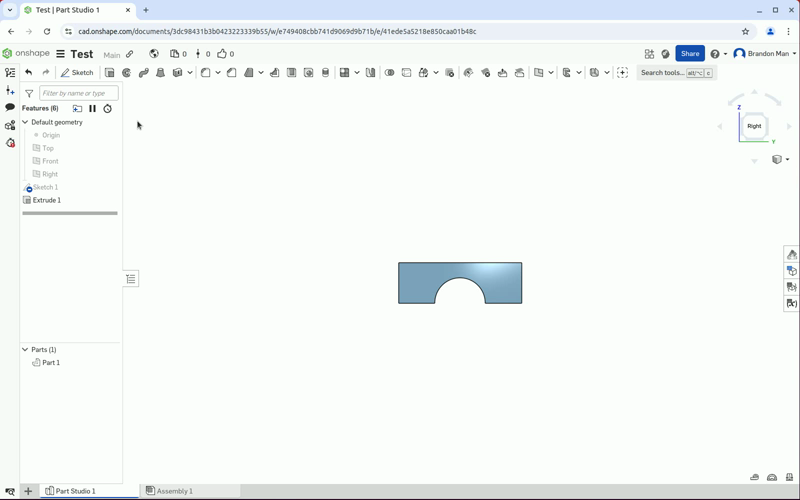
mouse_move(73, 189)
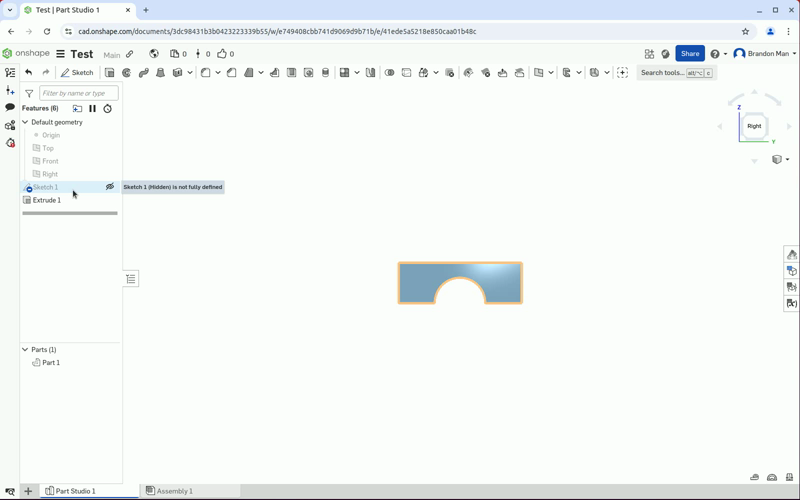
click(73, 189)
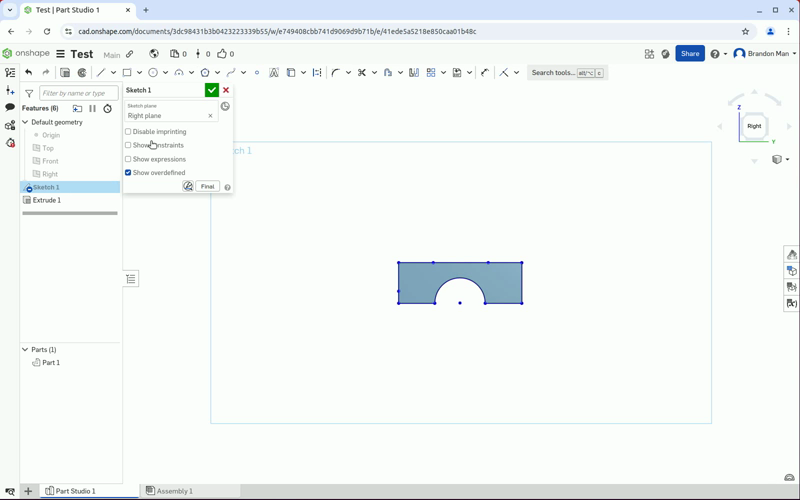
mouse_move(229, 92)
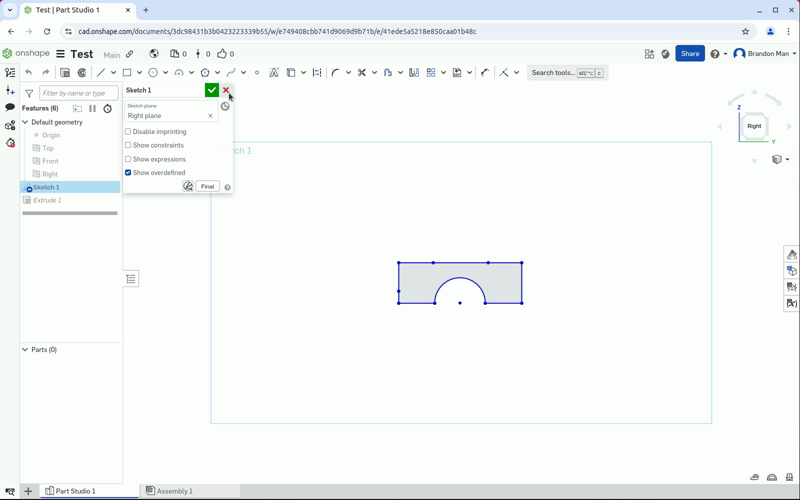
click(229, 92)
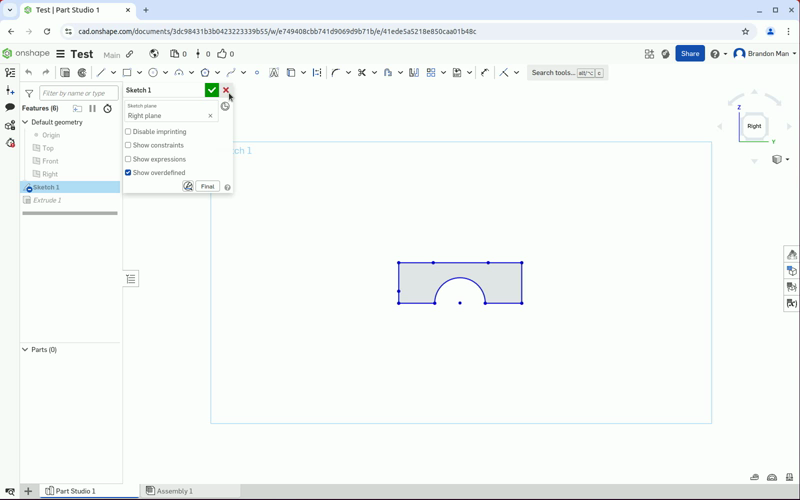
key(shift+s)
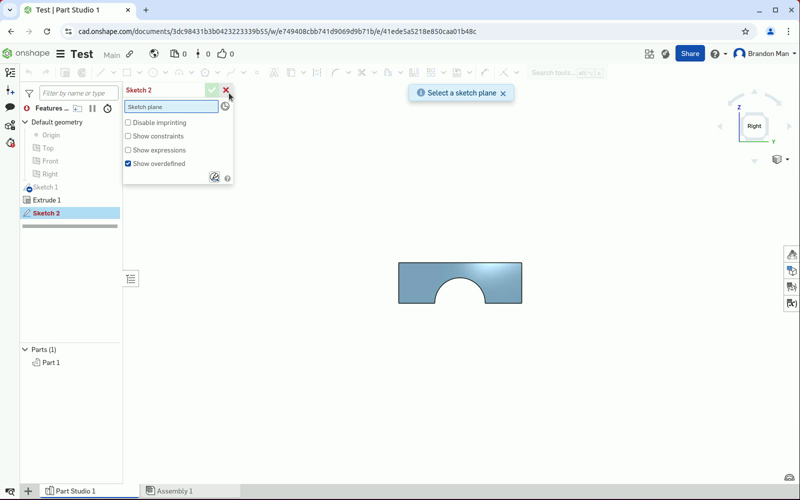
mouse_move(73, 176)
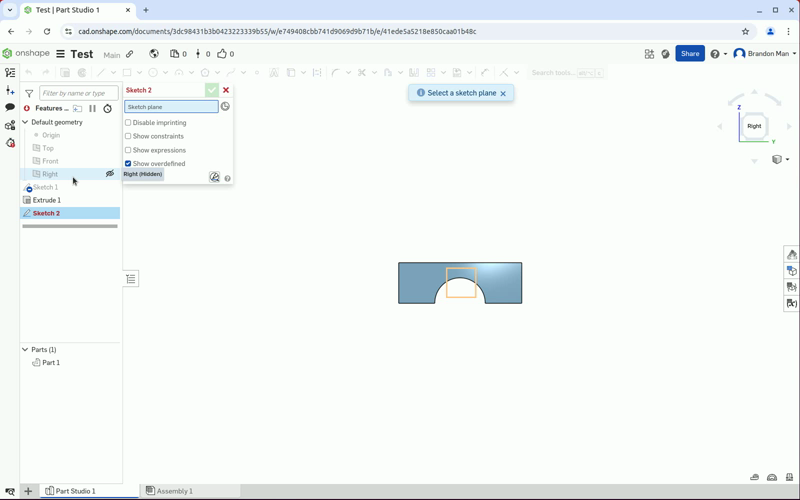
click(73, 176)
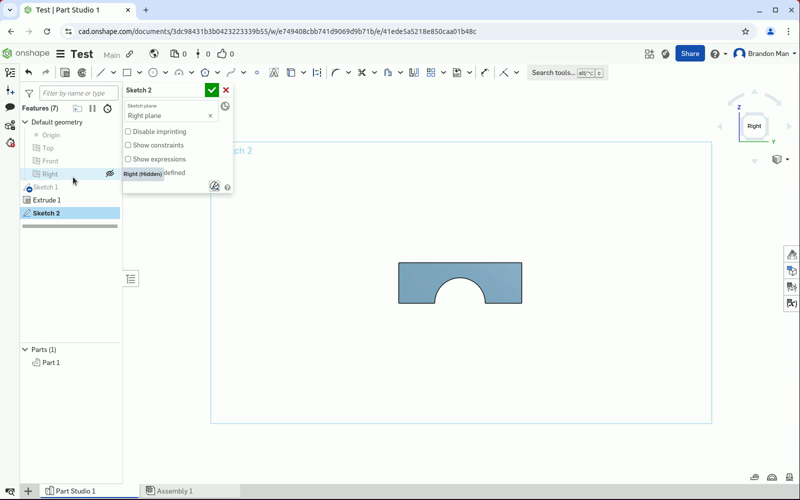
mouse_move(73, 352)
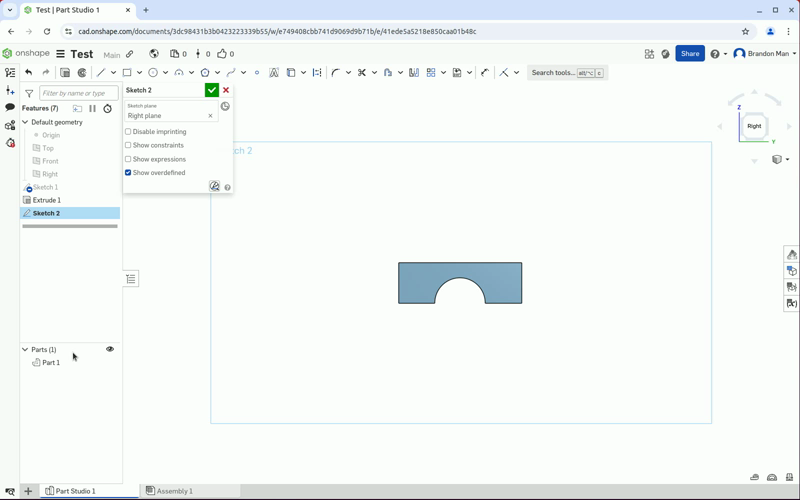
key(y)
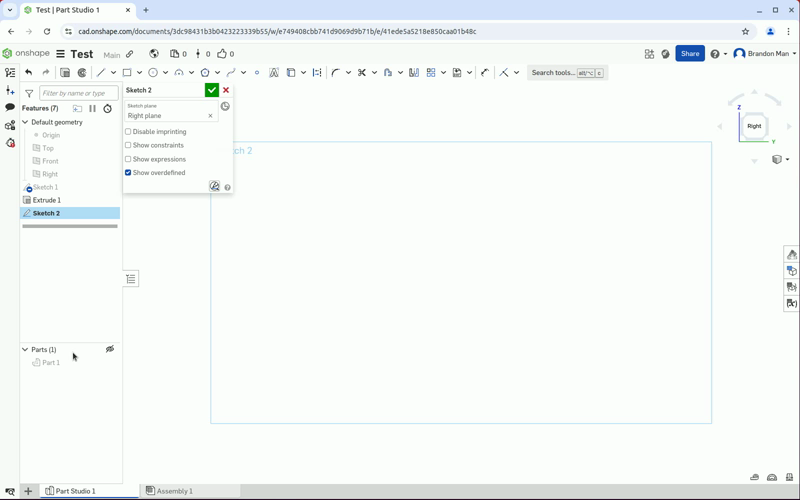
key(c)
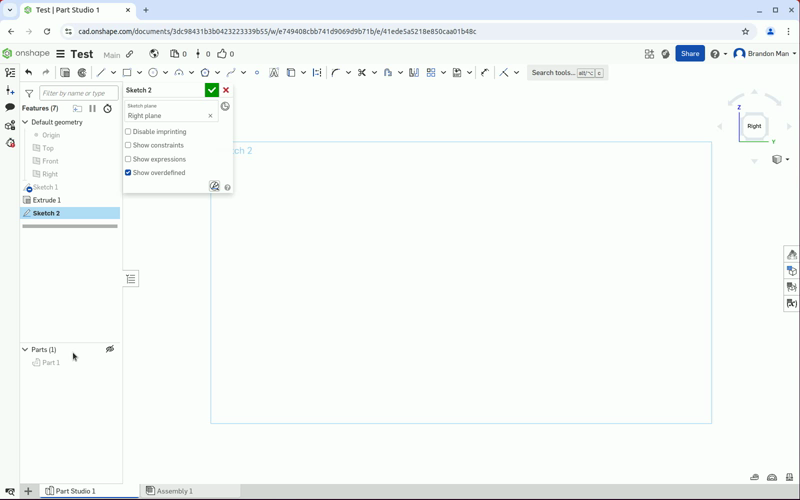
key_down(shift)
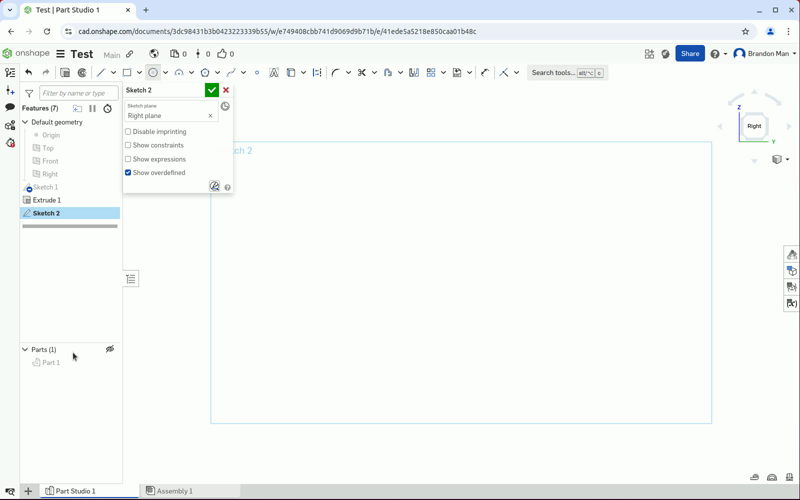
mouse_move(460, 303)
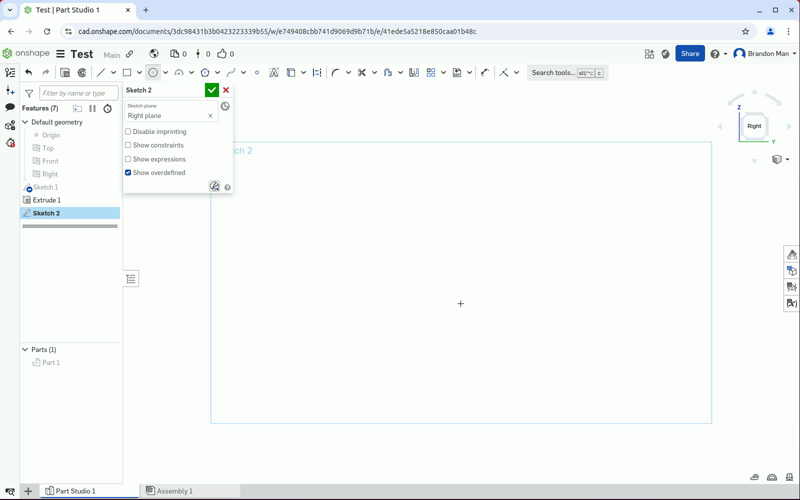
click(460, 303)
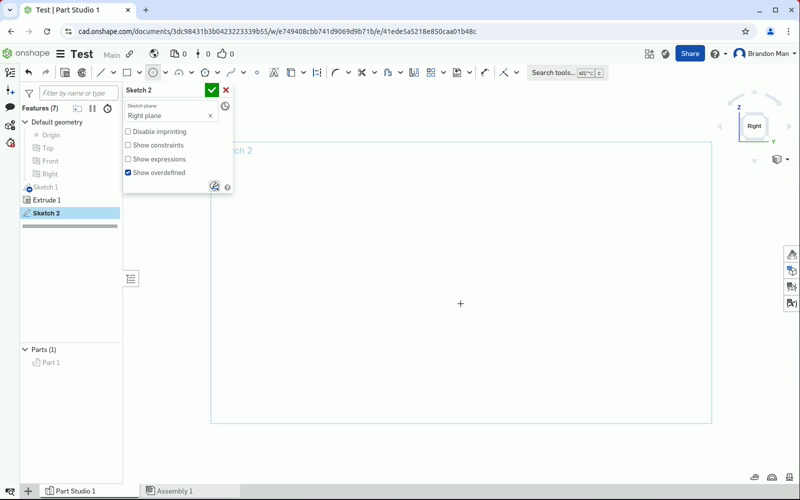
key_up(shift)
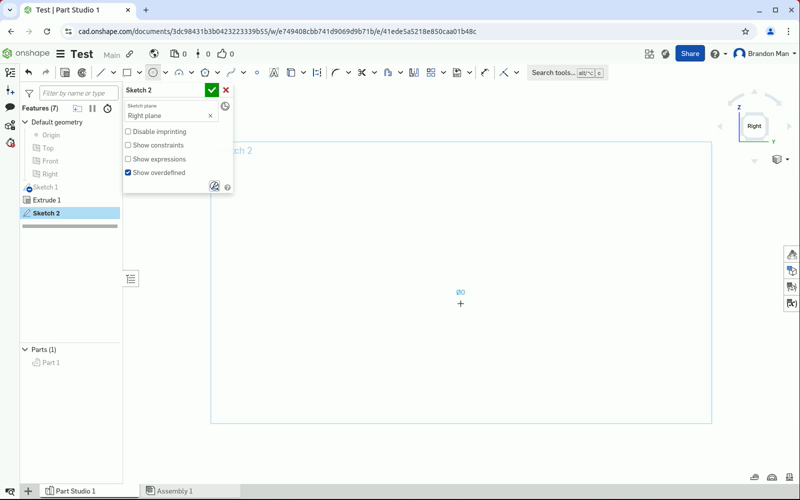
mouse_move(486, 303)
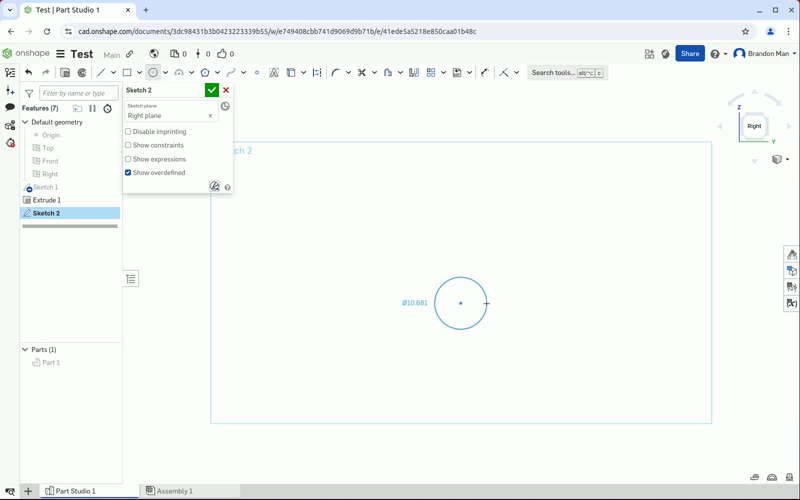
click(486, 303)
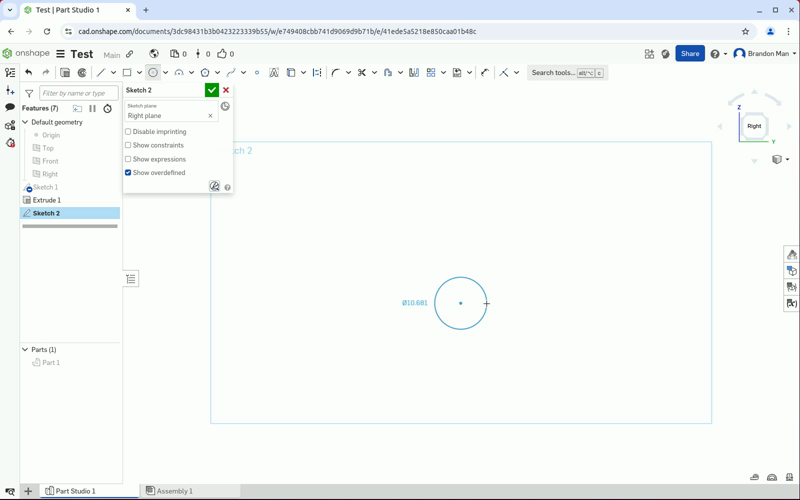
key(esc)
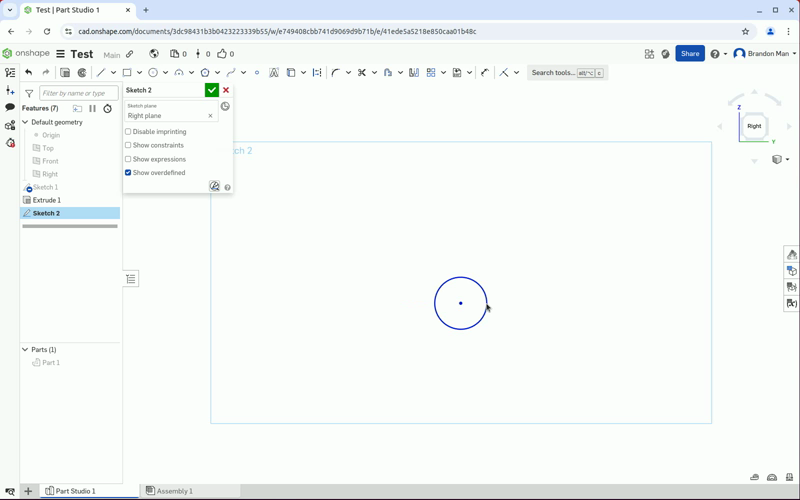
mouse_move(443, 320)
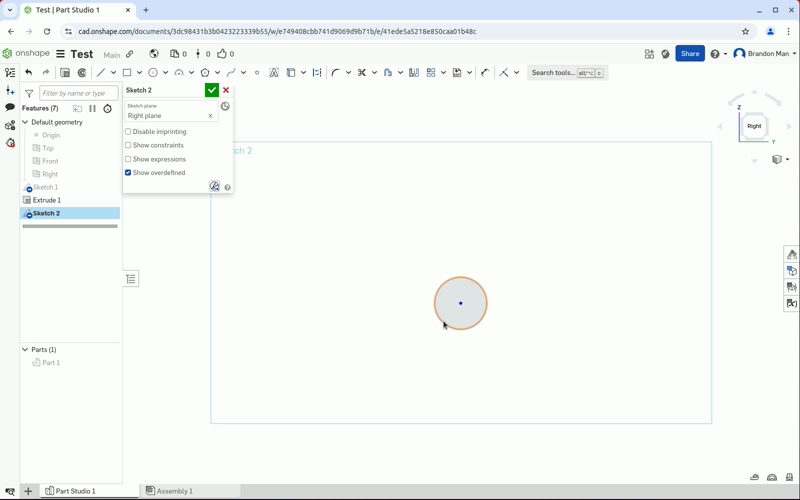
click(443, 320)
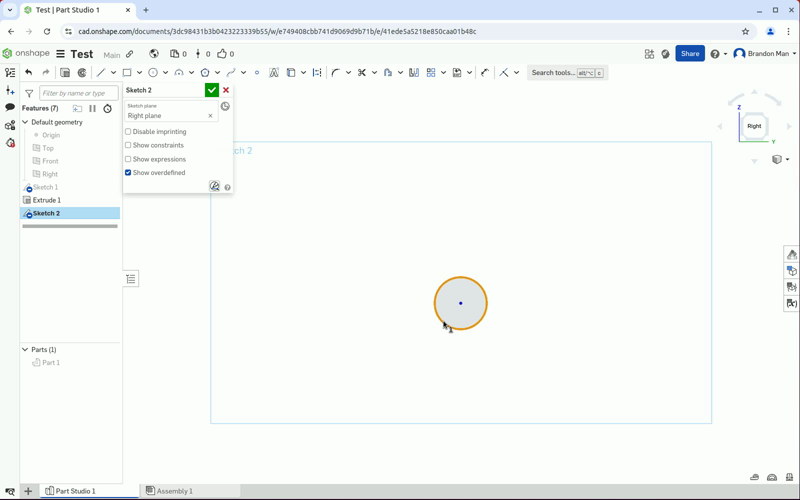
mouse_move(73, 352)
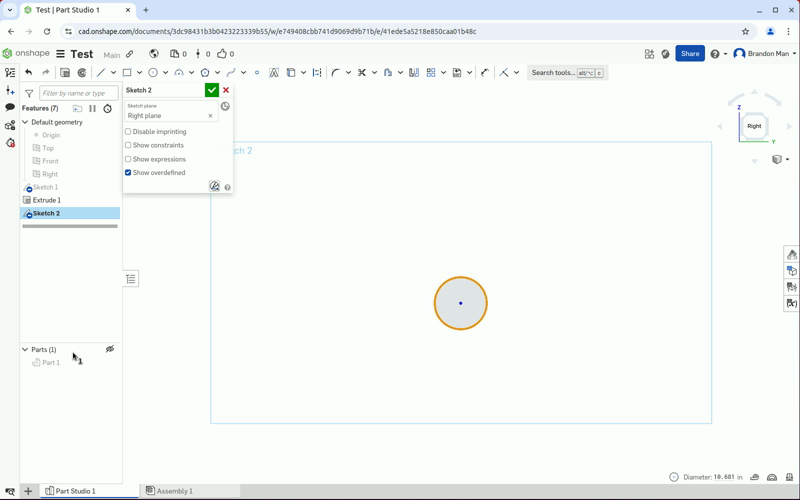
key(shift+y)
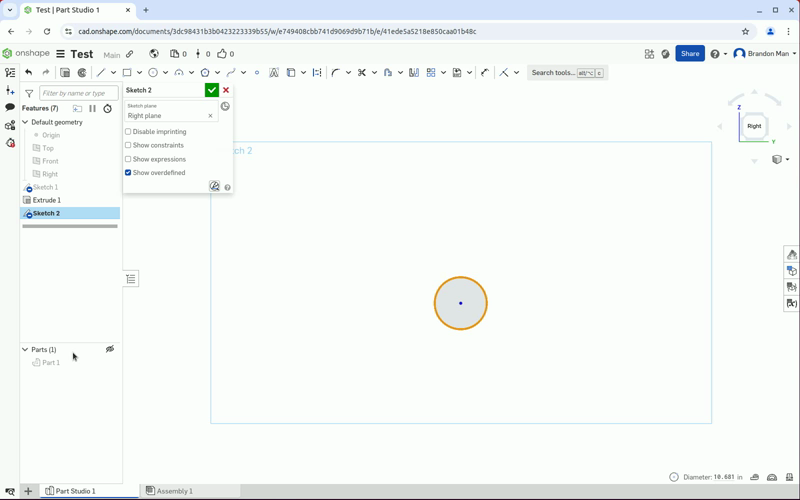
key(shift+e)
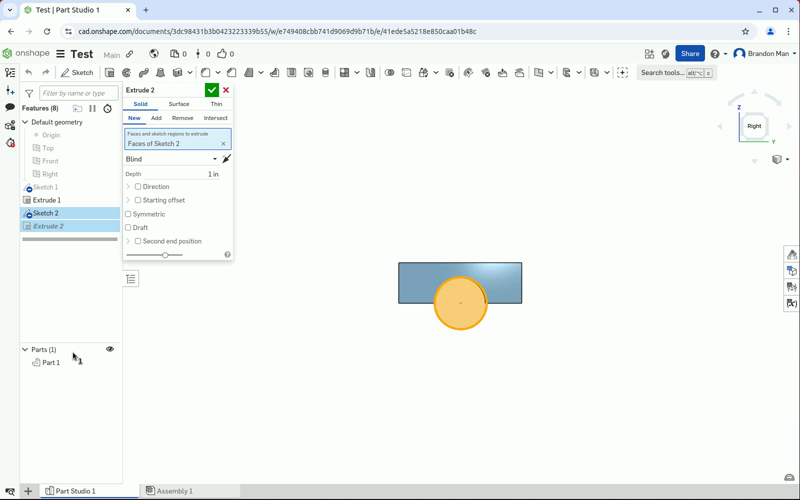
mouse_move(143, 106)
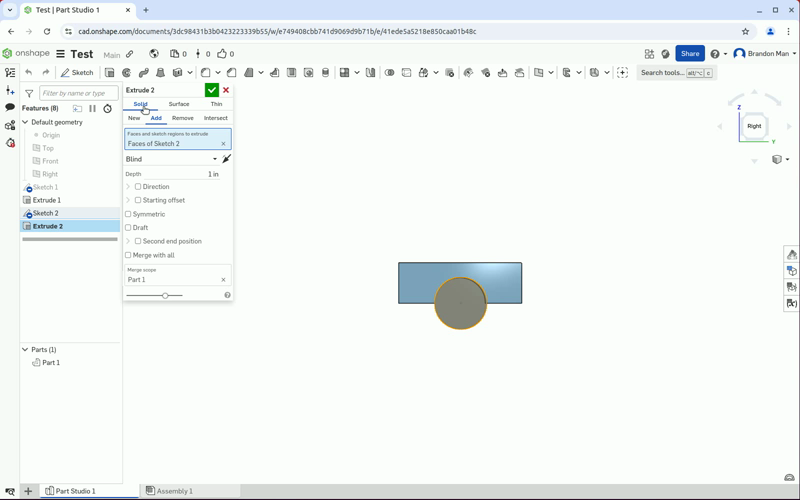
click(143, 106)
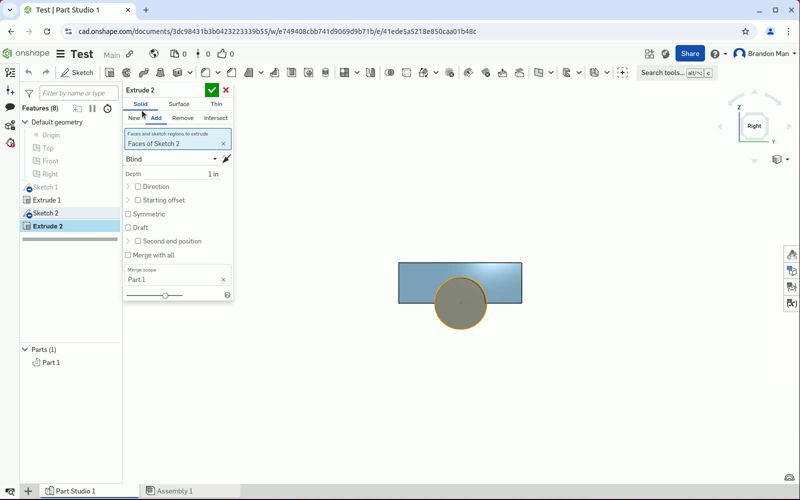
mouse_move(137, 120)
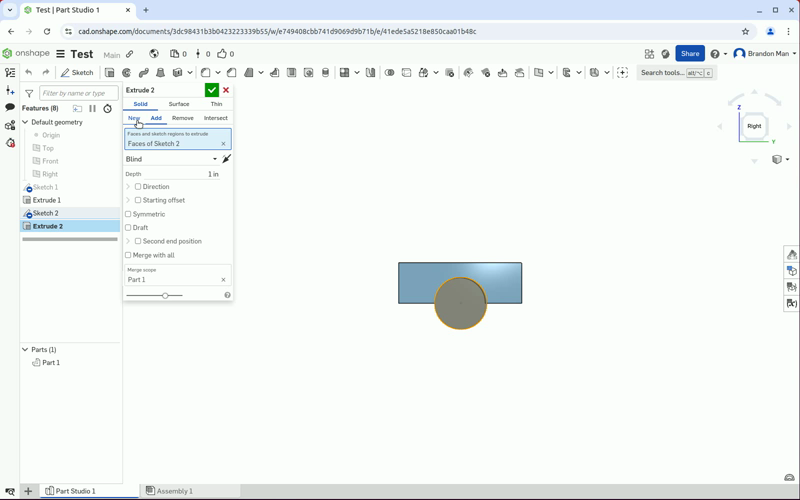
click(137, 120)
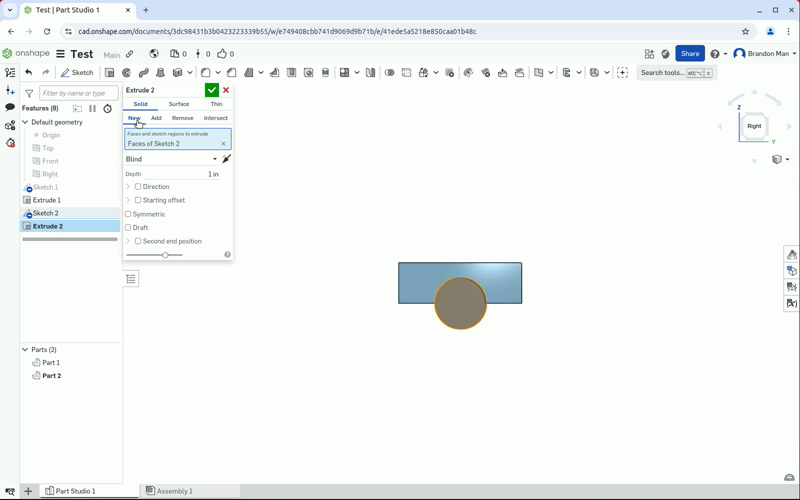
key(tab, 4)
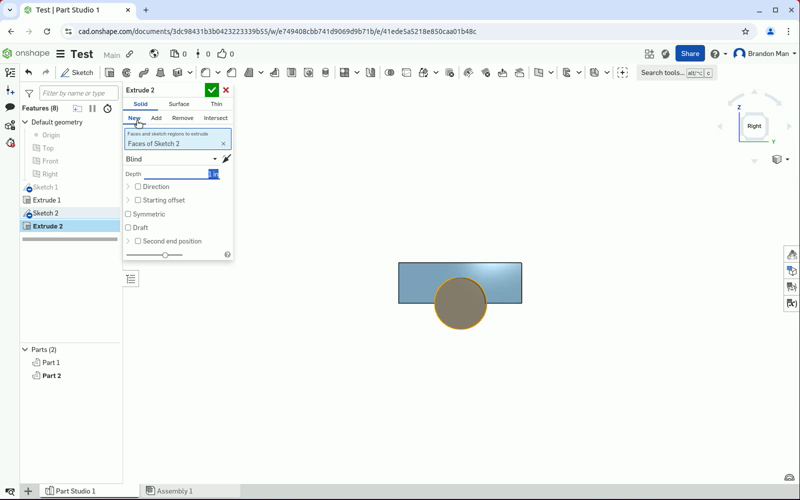
text(27.922)
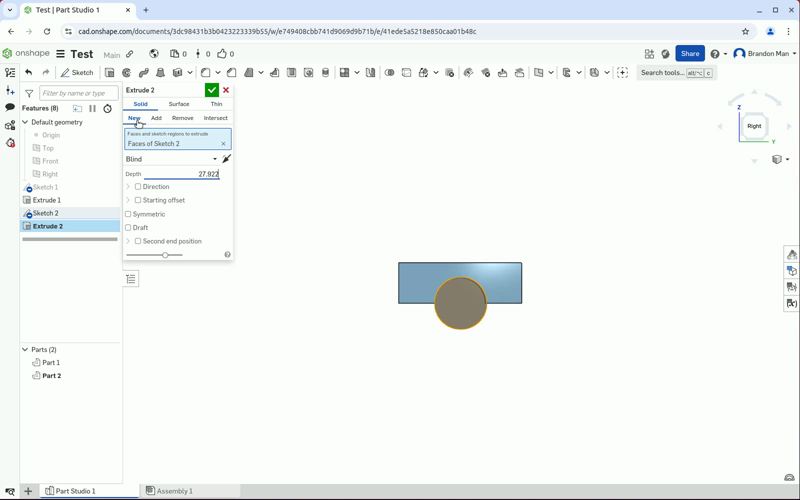
key(tab, 3)
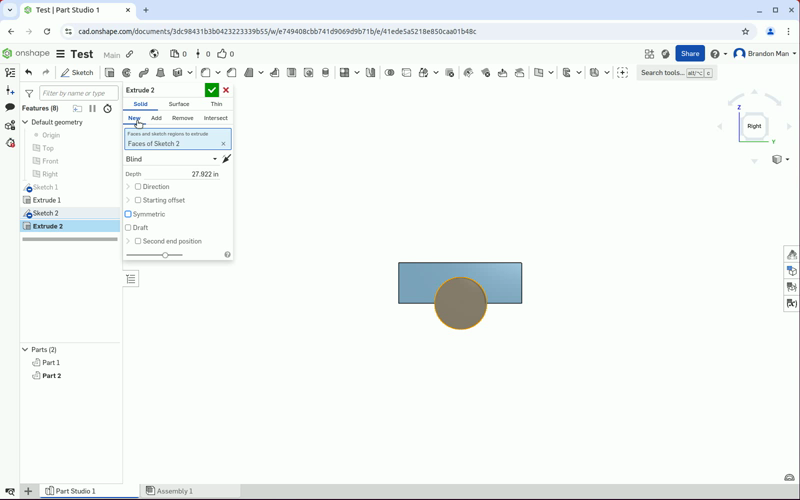
key(space)
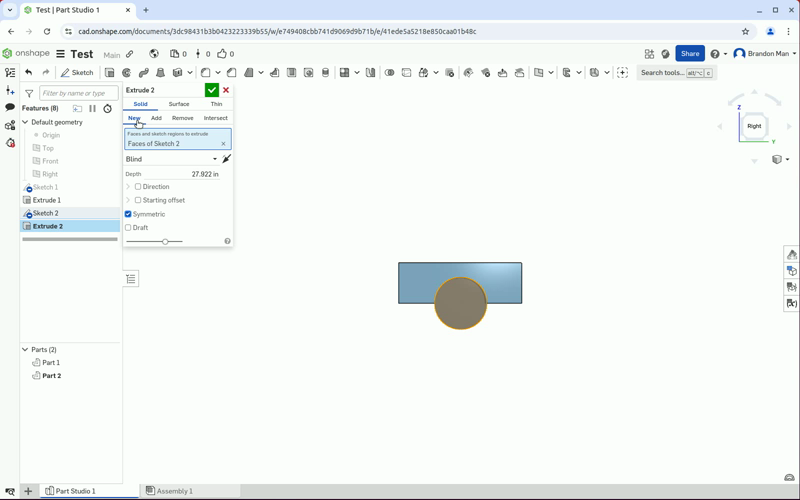
key(enter)
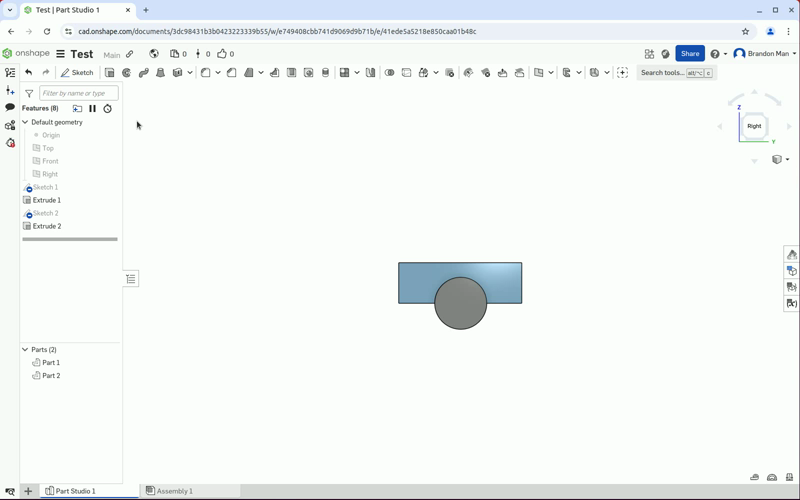
key(shift+h)
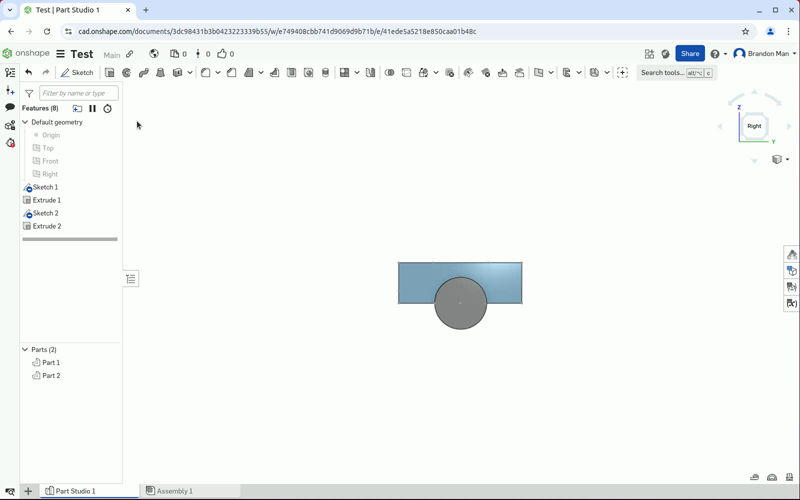
key(shift+h)
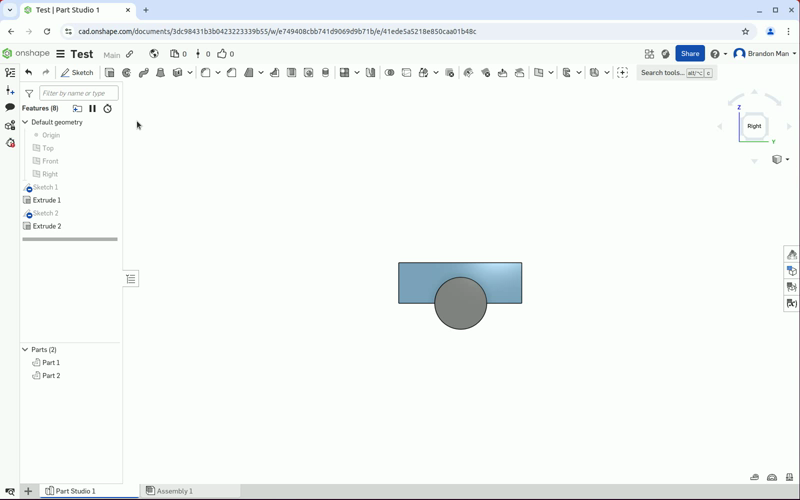
mouse_move(73, 189)
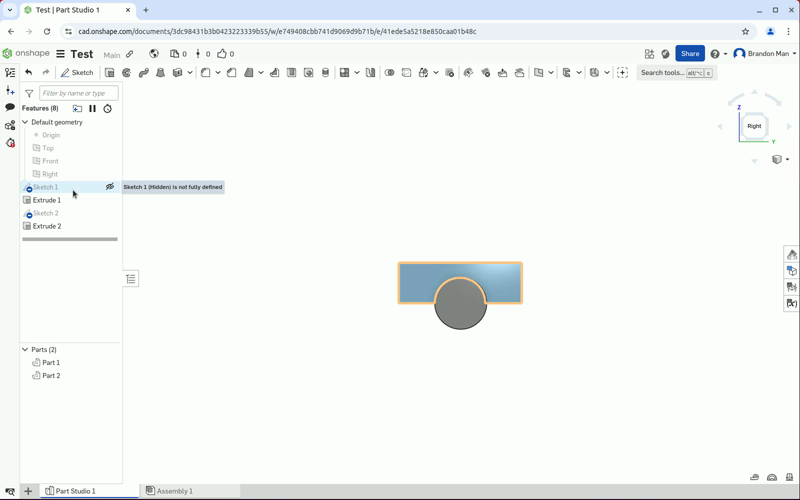
click(73, 189)
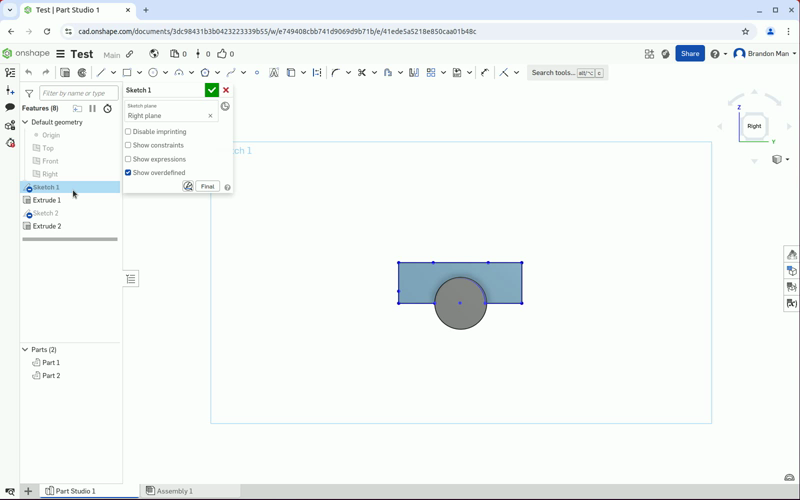
mouse_move(229, 92)
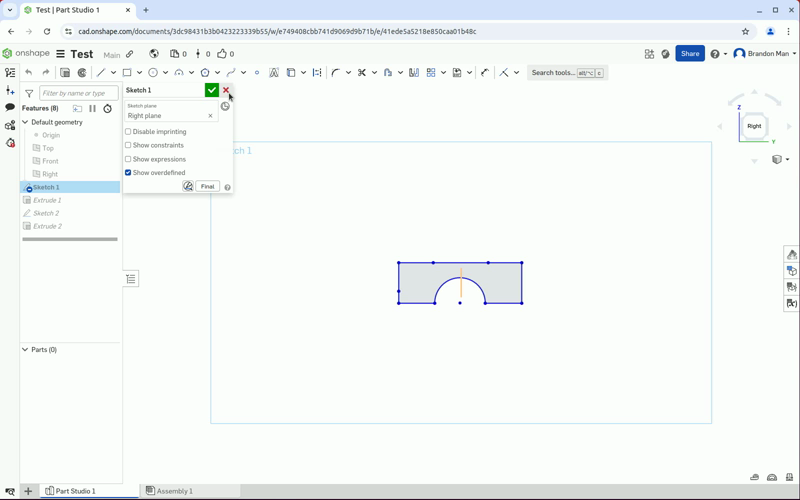
click(229, 92)
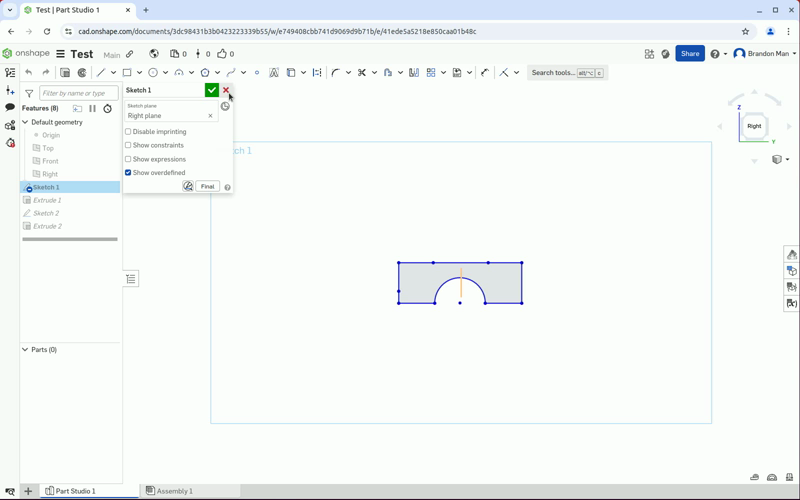
key(shift+s)
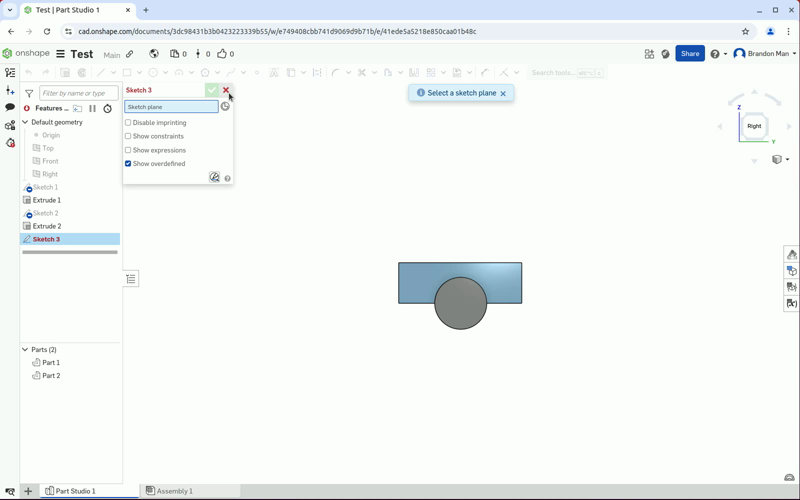
mouse_move(73, 176)
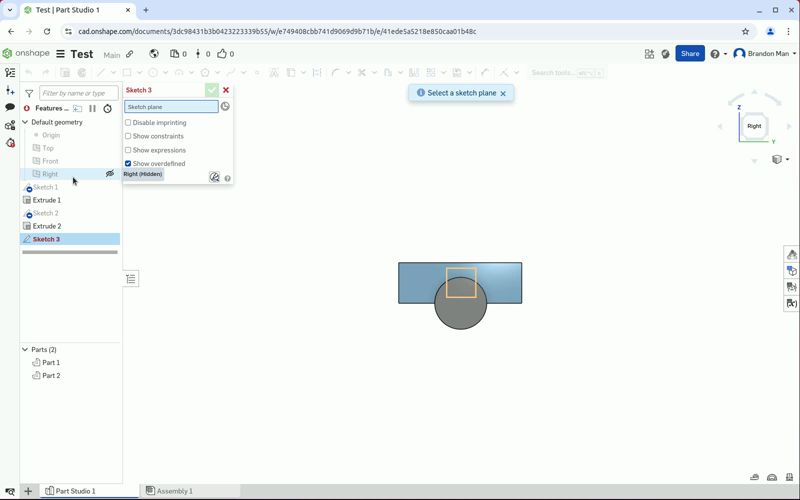
click(73, 176)
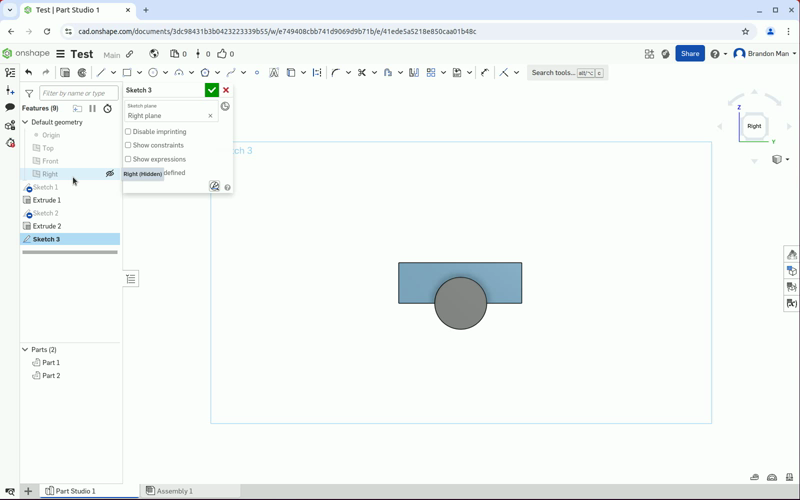
mouse_move(73, 352)
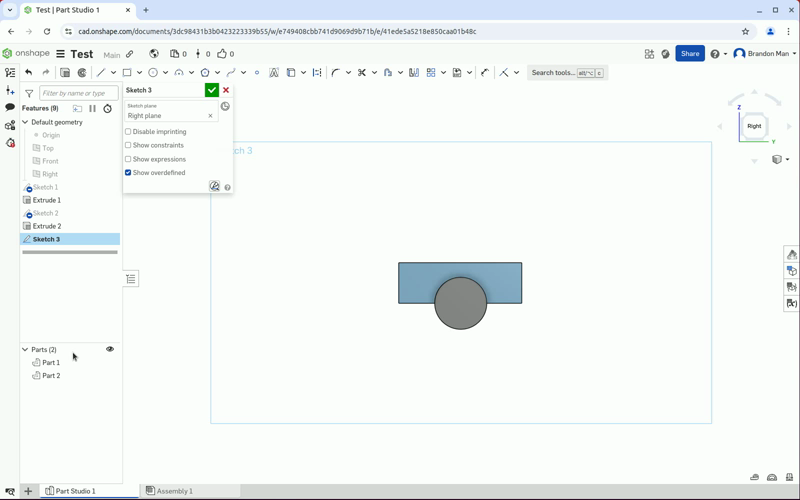
key(y)
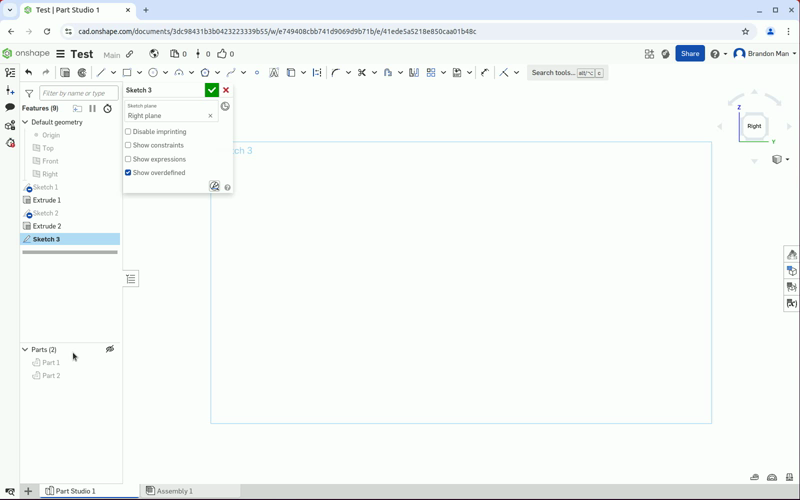
key(c)
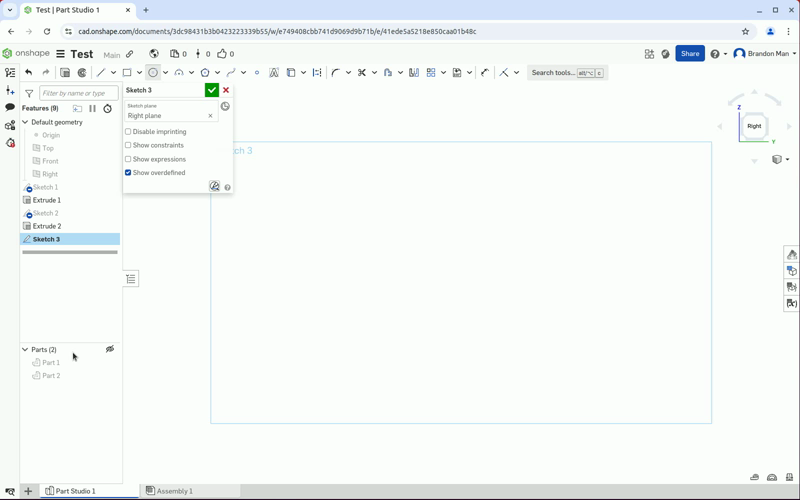
key_down(shift)
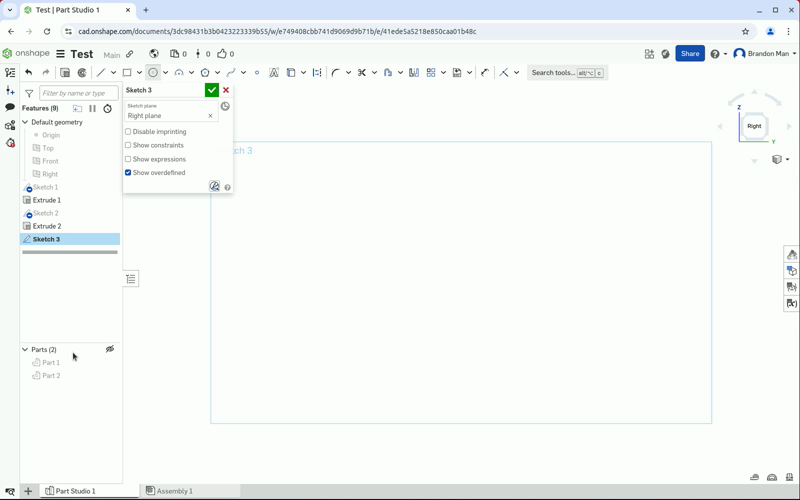
mouse_move(460, 303)
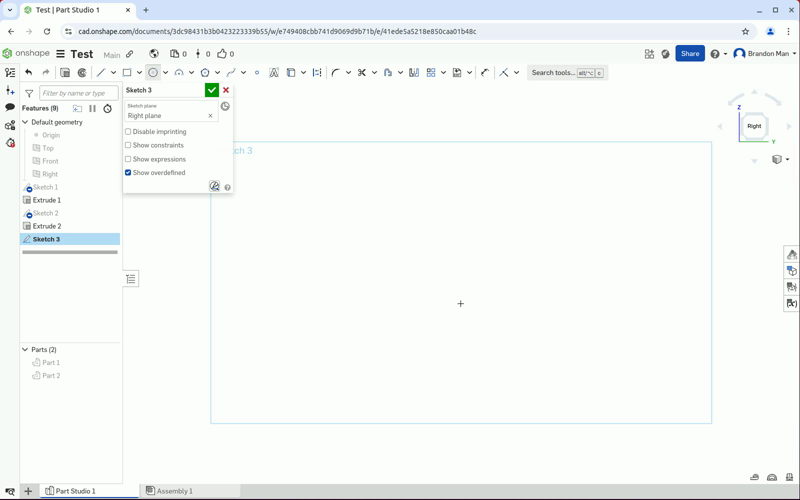
click(460, 303)
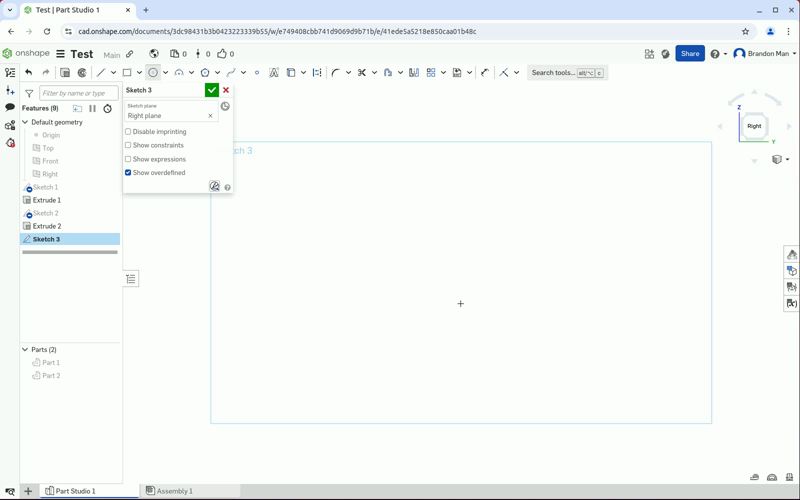
key_up(shift)
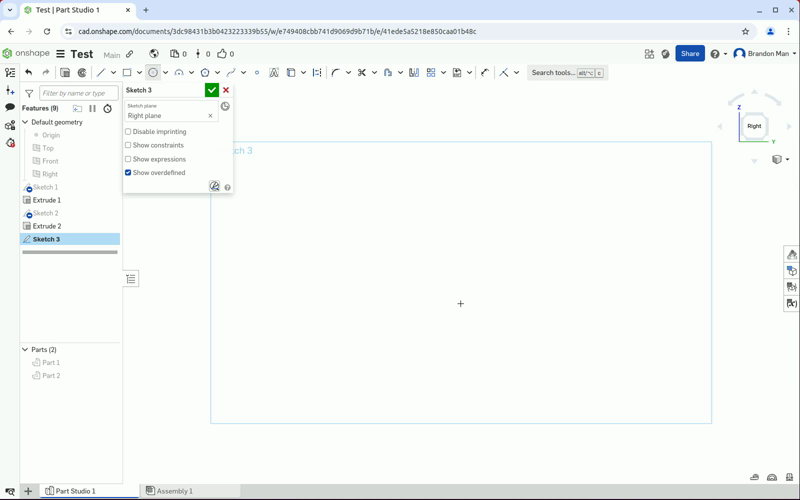
mouse_move(486, 303)
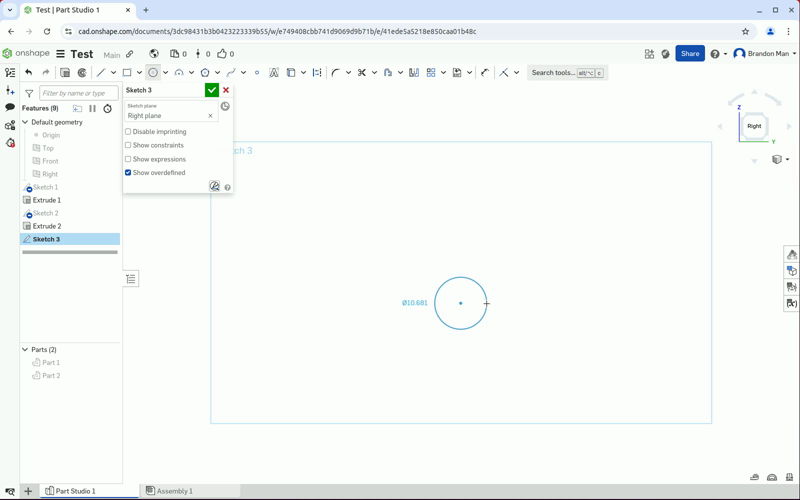
click(486, 303)
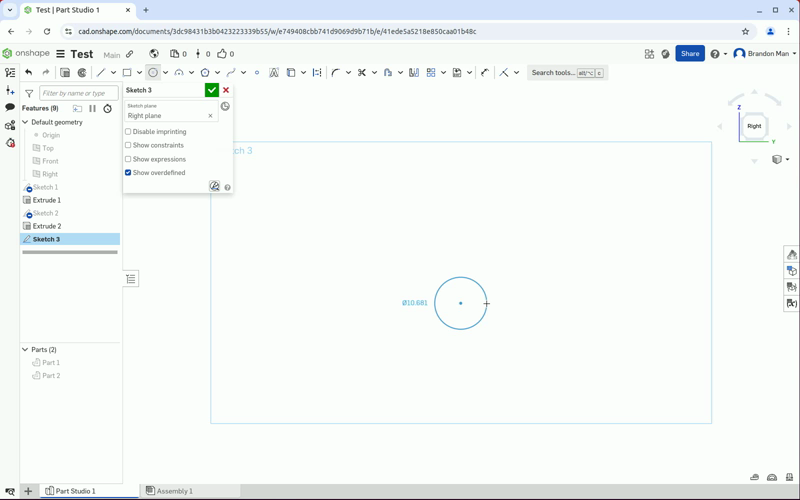
key(esc)
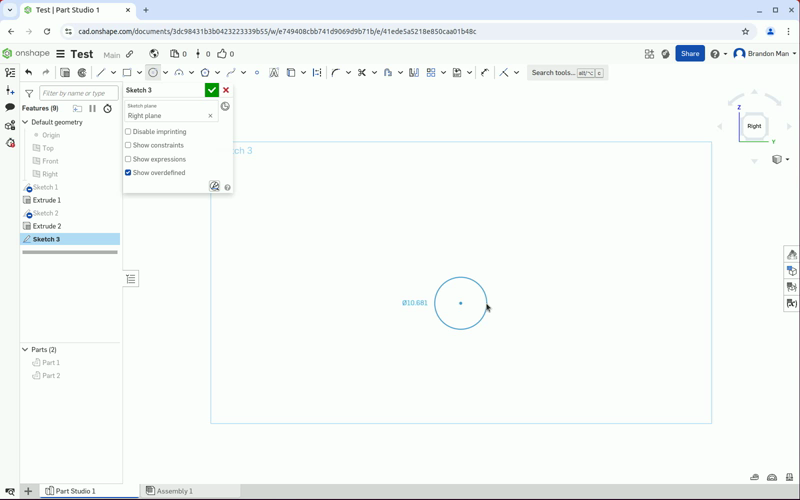
mouse_move(454, 289)
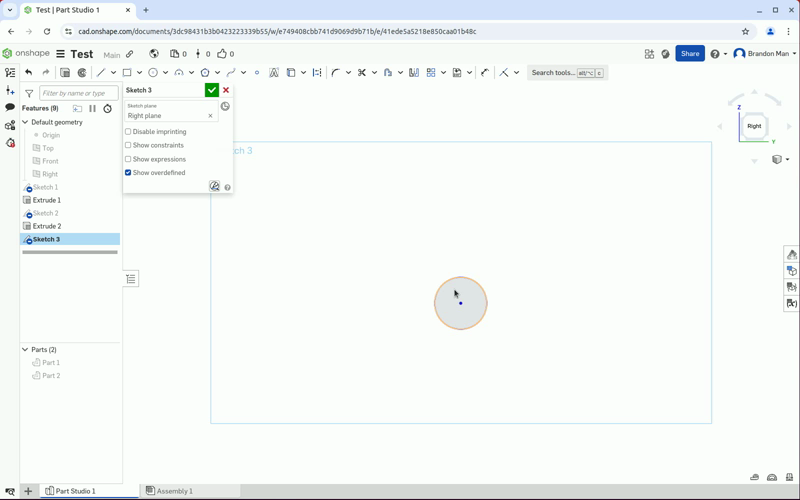
click(454, 289)
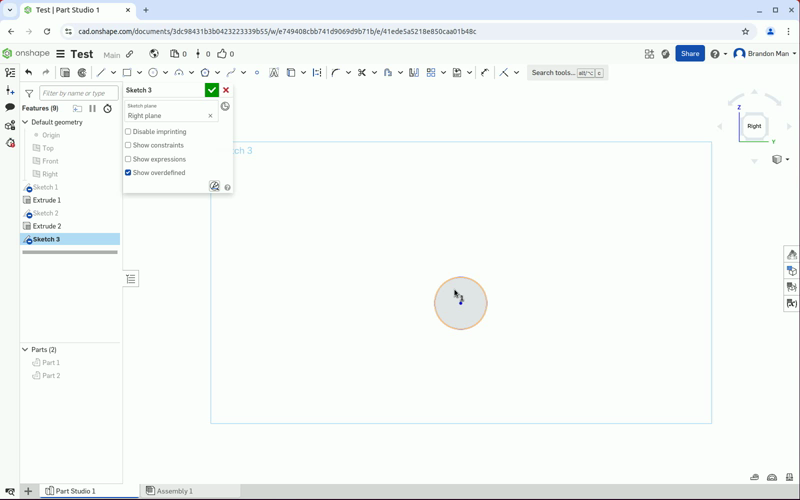
mouse_move(73, 352)
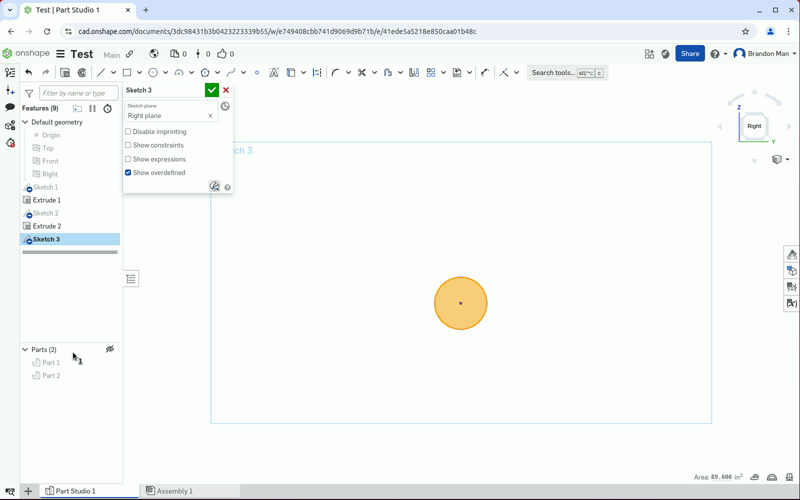
key(shift+y)
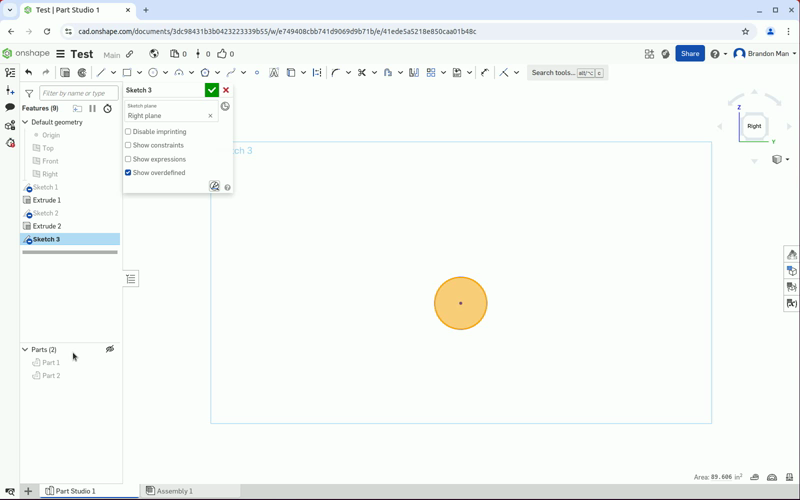
key(shift+e)
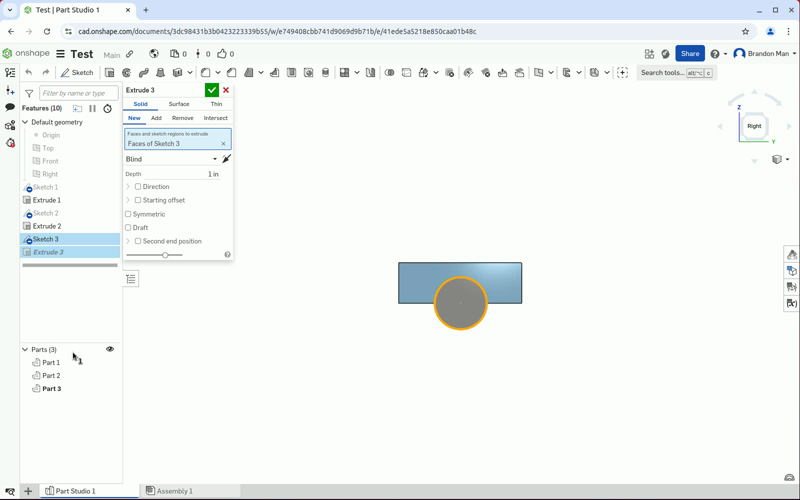
mouse_move(143, 106)
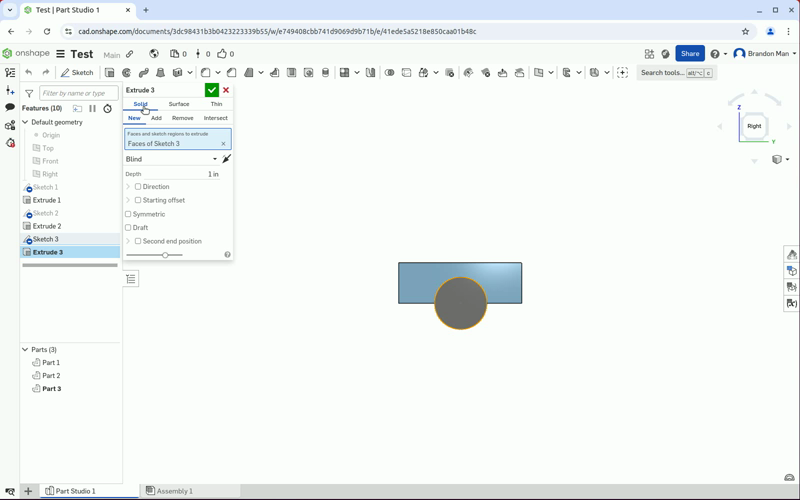
click(143, 106)
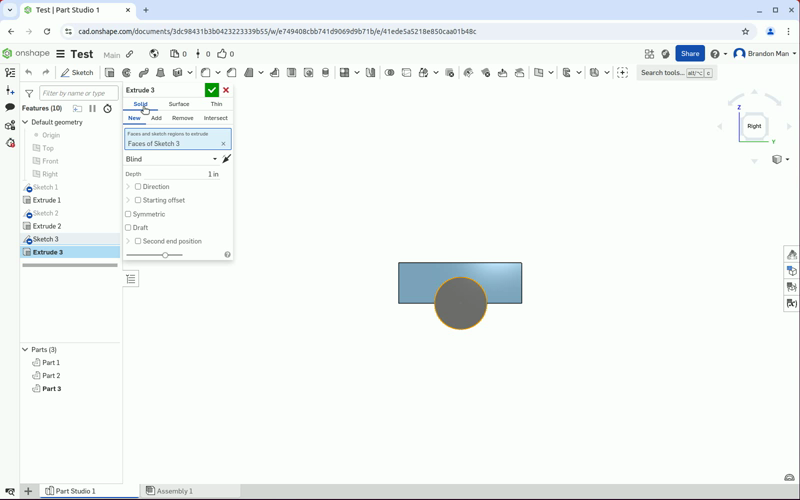
mouse_move(186, 120)
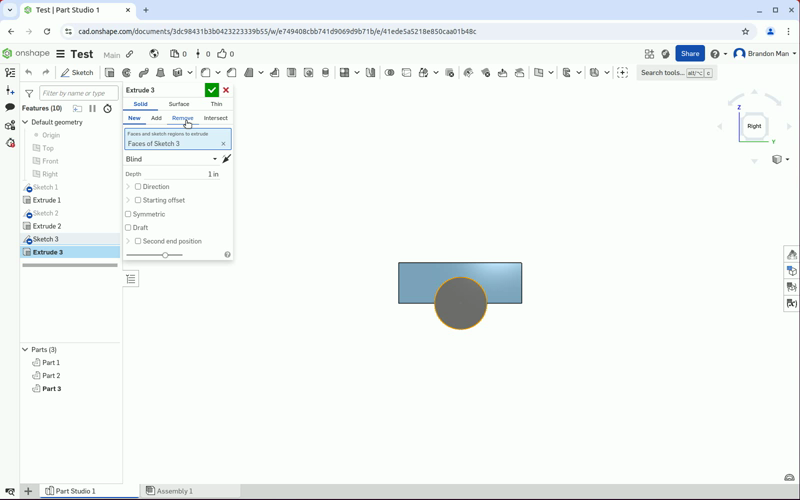
click(186, 120)
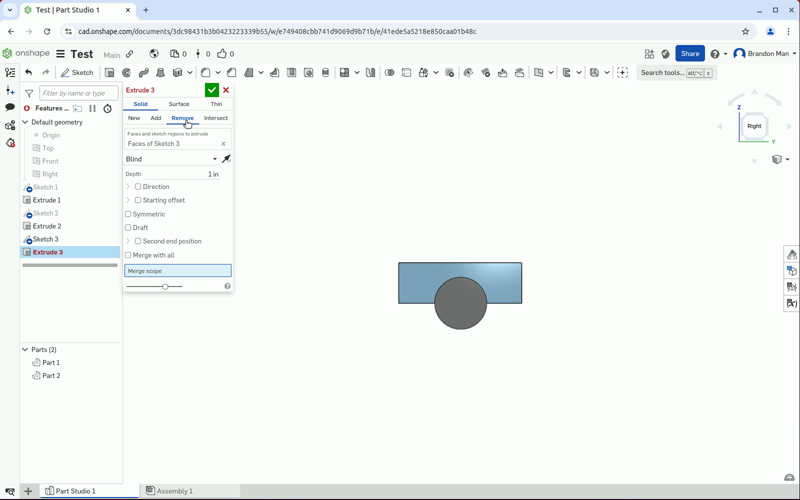
key(tab, 4)
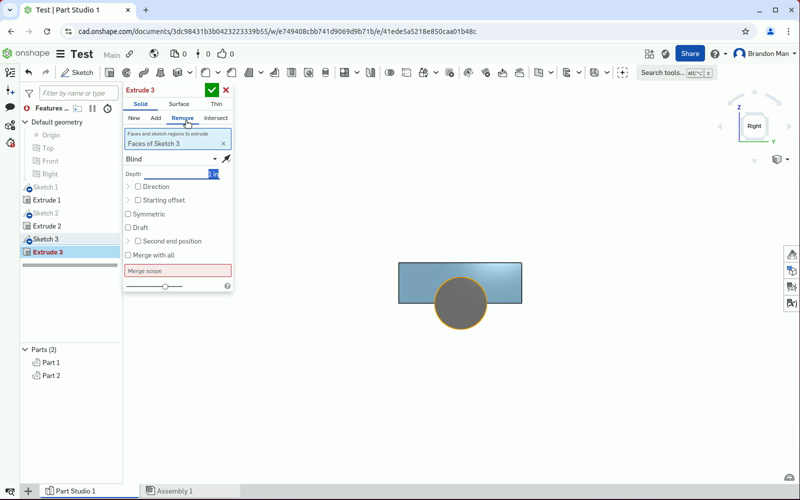
text(16.85)
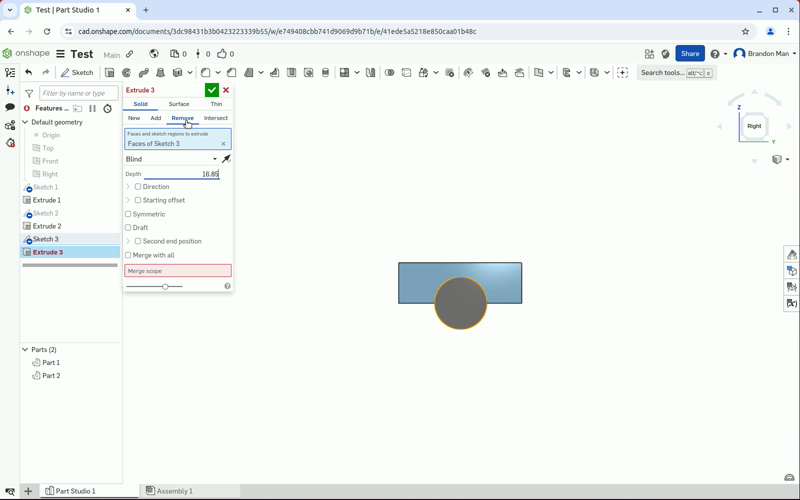
key(tab, 3)
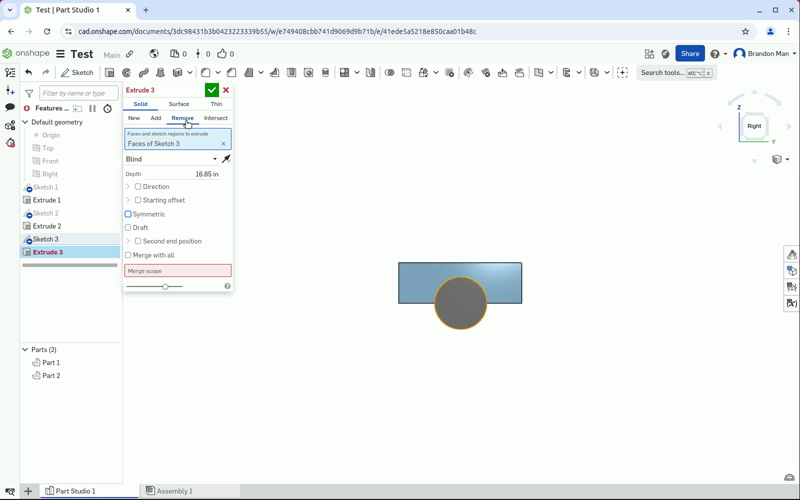
key(space)
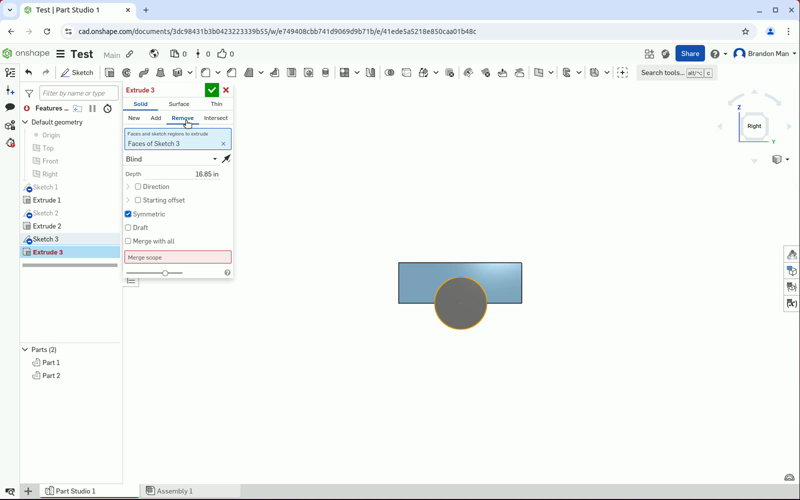
key(tab, 2)
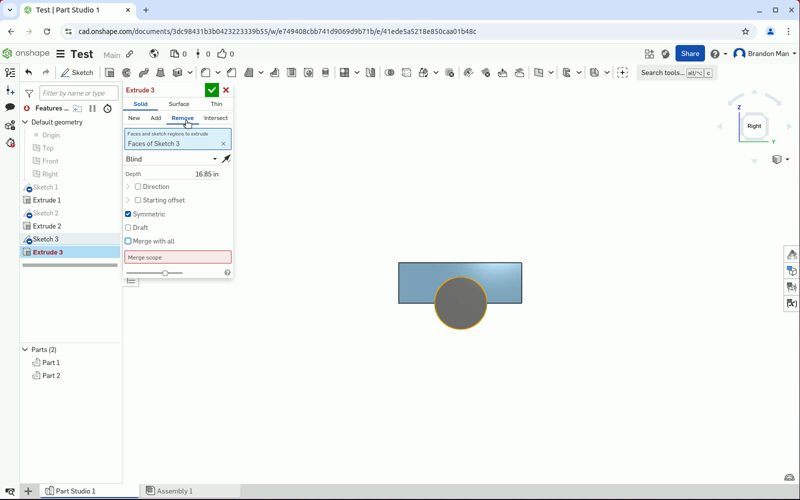
key(space)
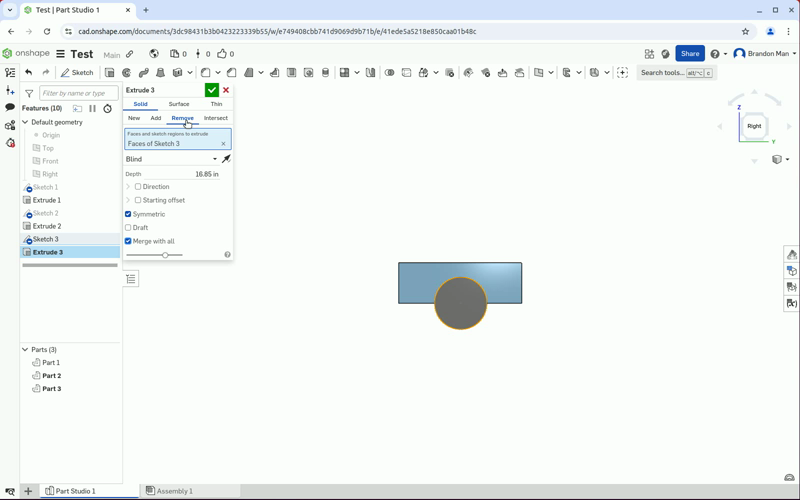
key(enter)
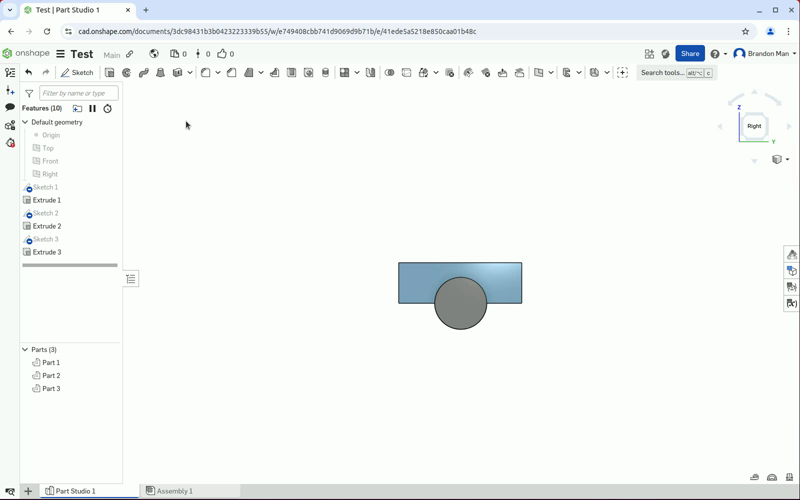
key(shift+h)
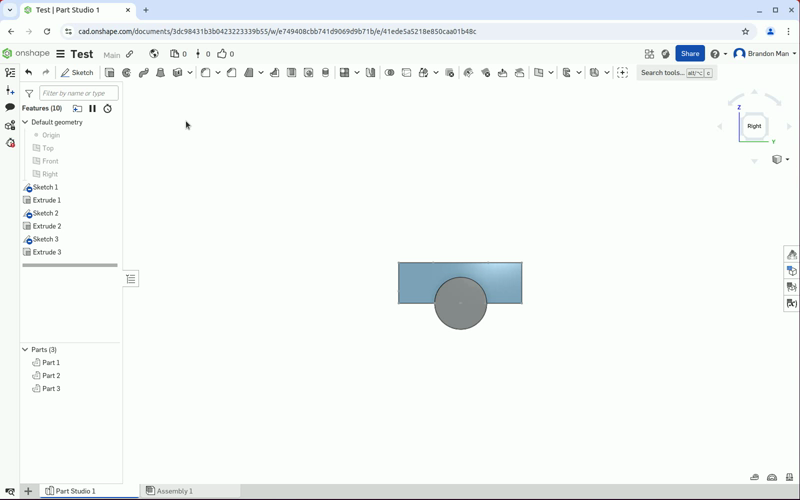
key(shift+h)
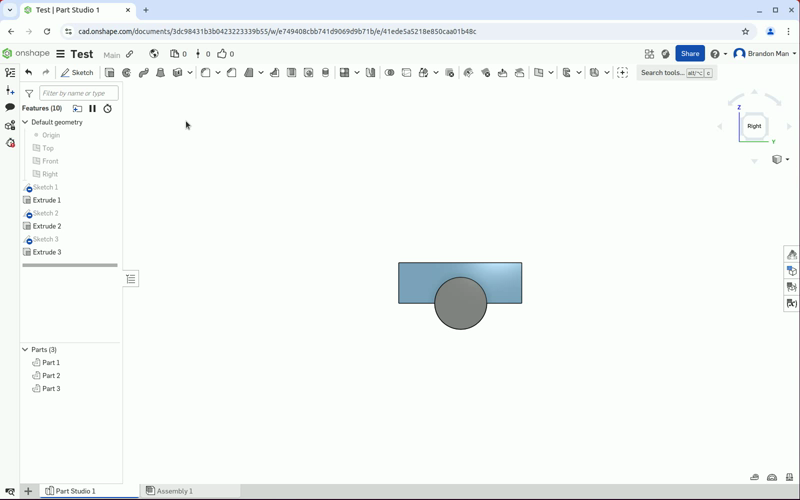
mouse_move(73, 189)
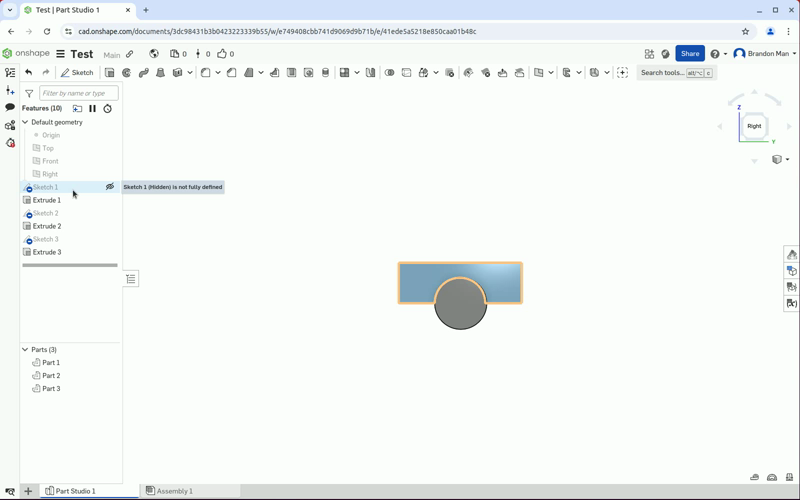
click(73, 189)
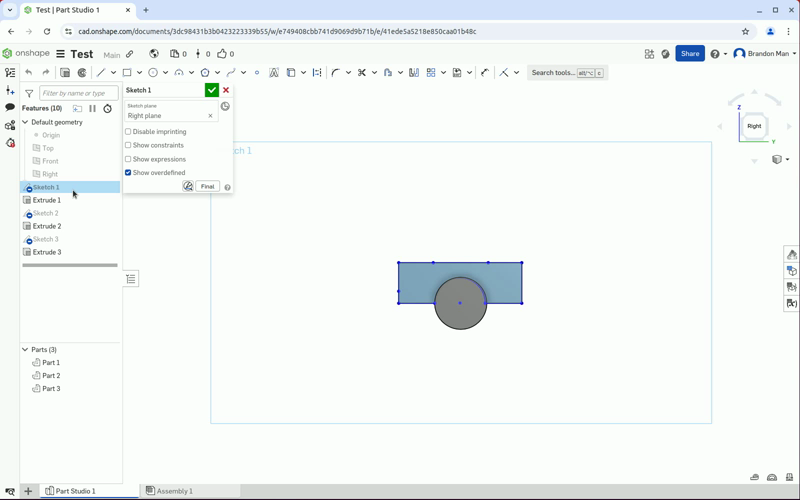
mouse_move(229, 92)
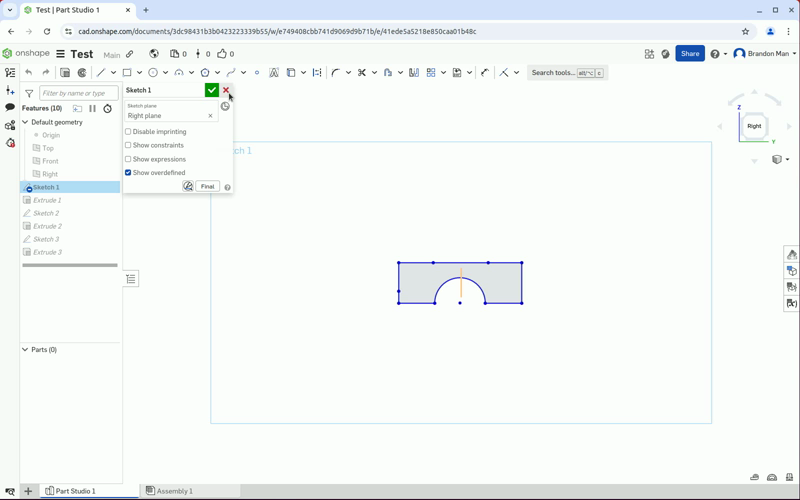
click(229, 92)
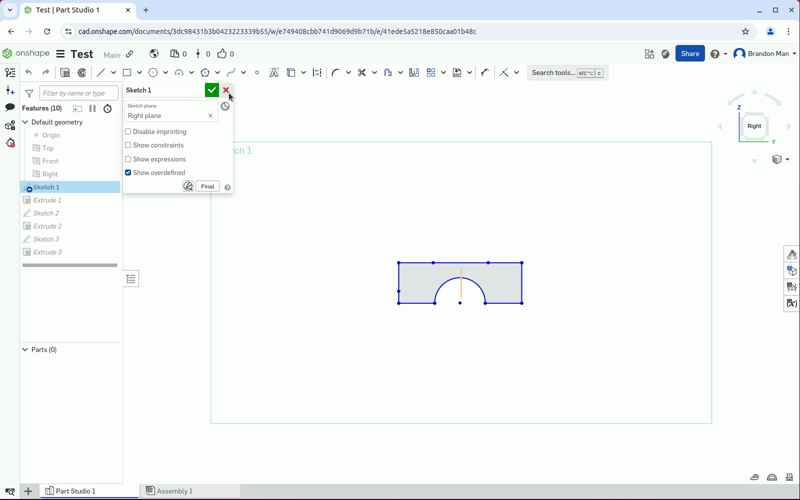
key(shift+s)
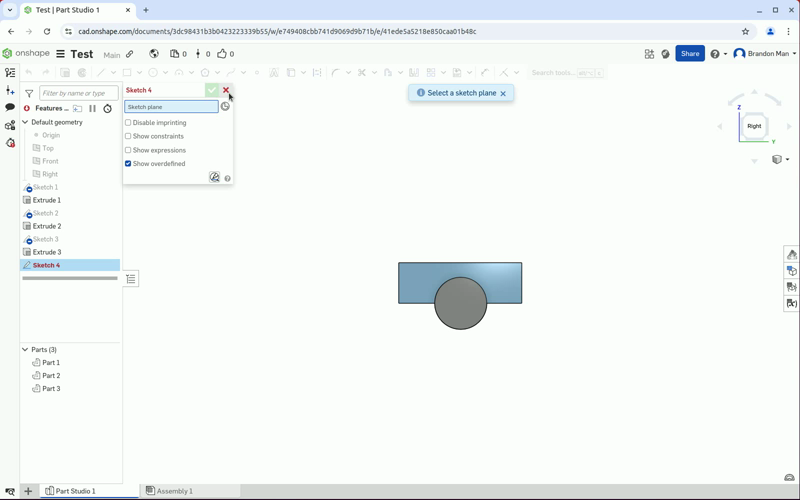
mouse_move(73, 176)
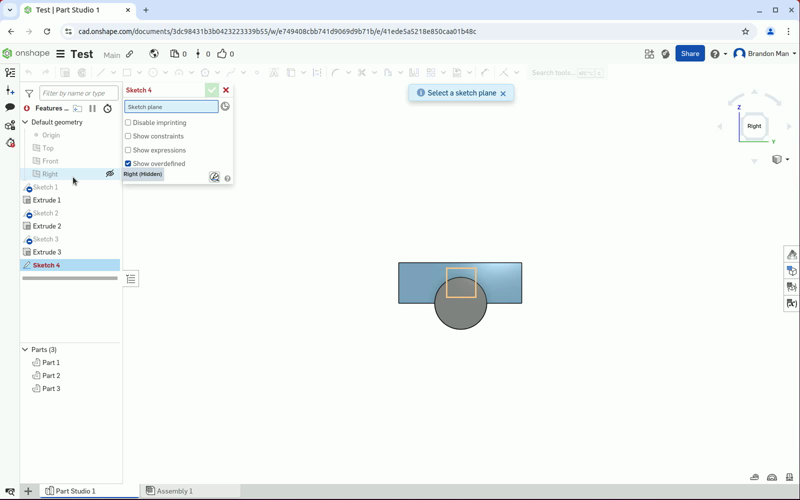
click(73, 176)
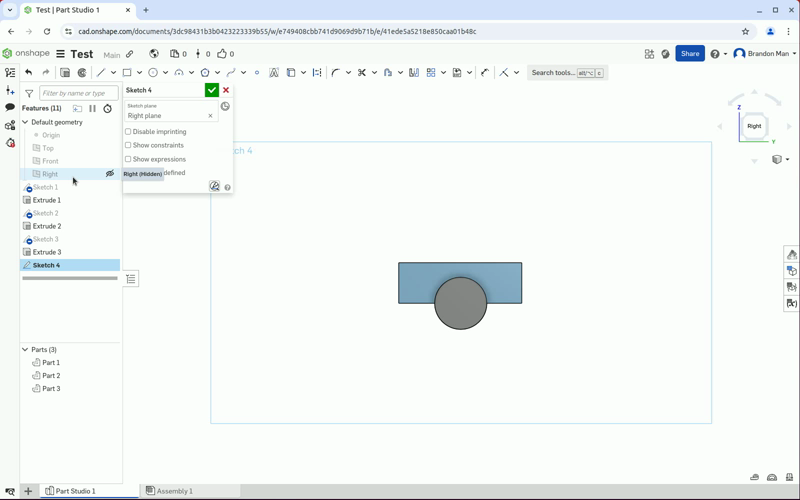
mouse_move(73, 352)
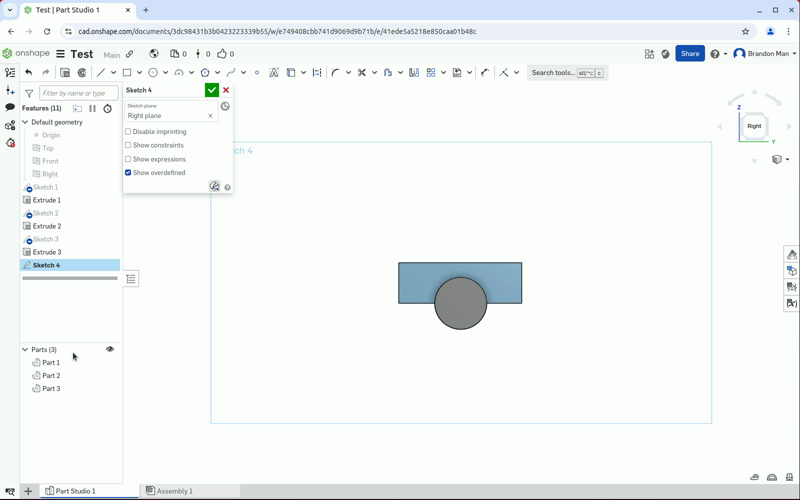
key(y)
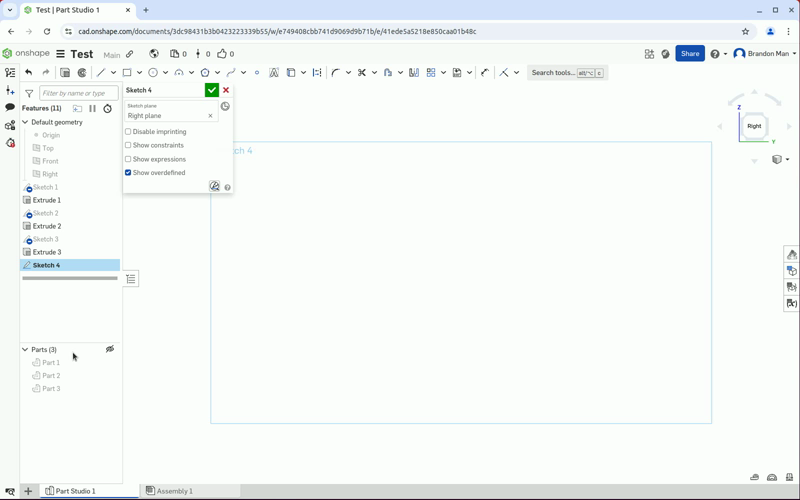
key(l)
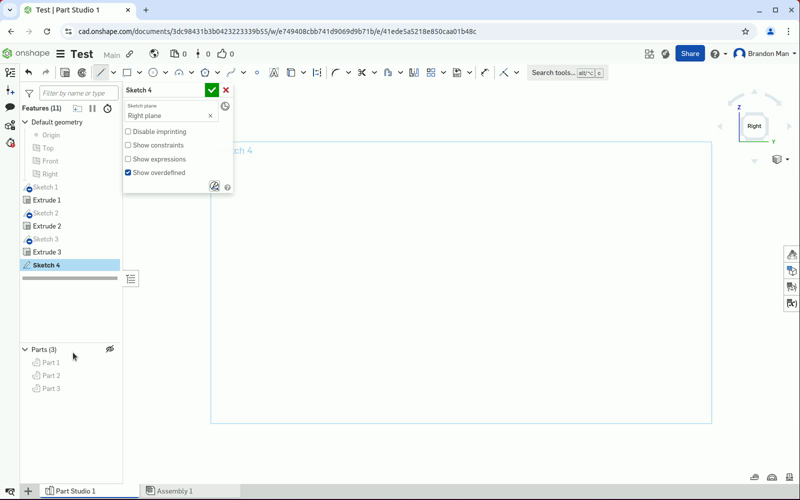
key_down(shift)
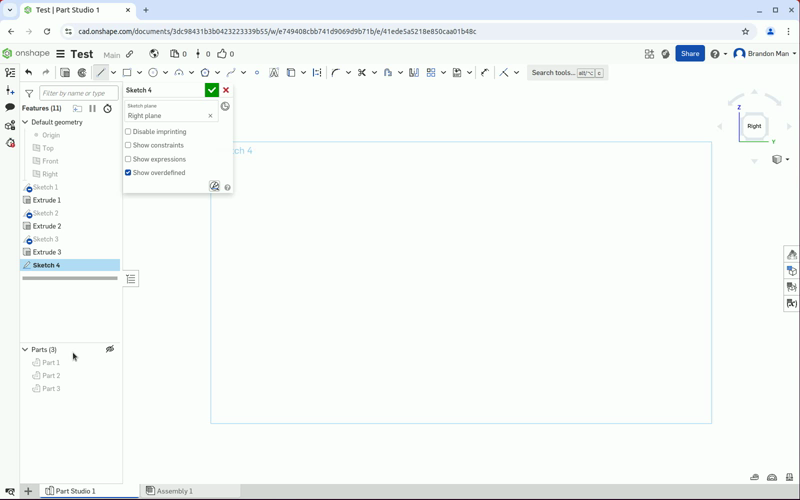
mouse_move(434, 262)
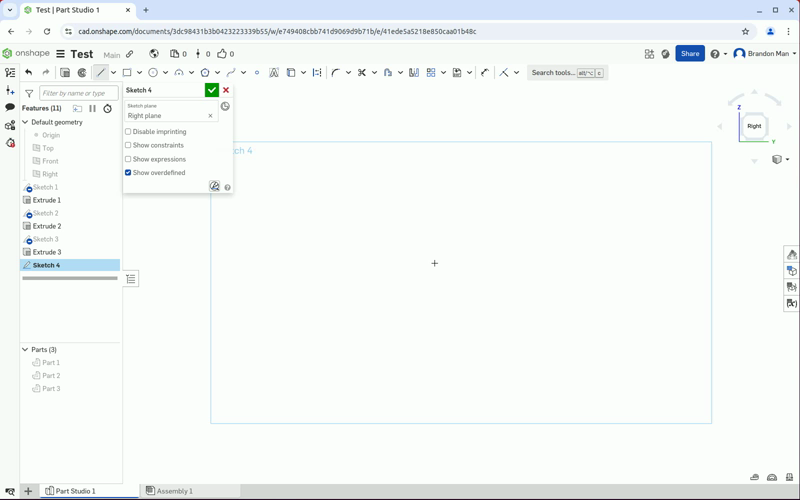
click(434, 262)
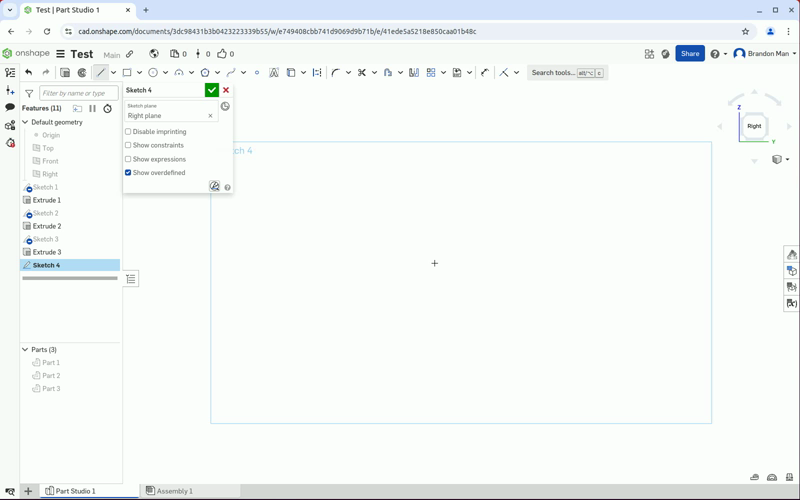
key_up(shift)
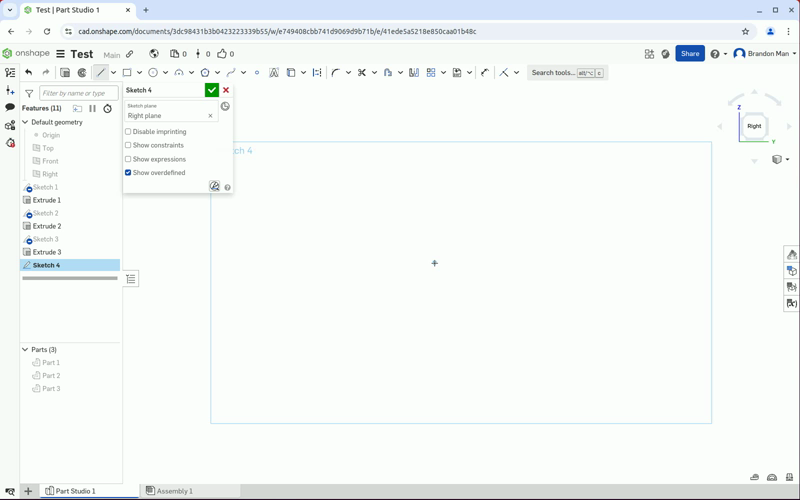
key_down(shift)
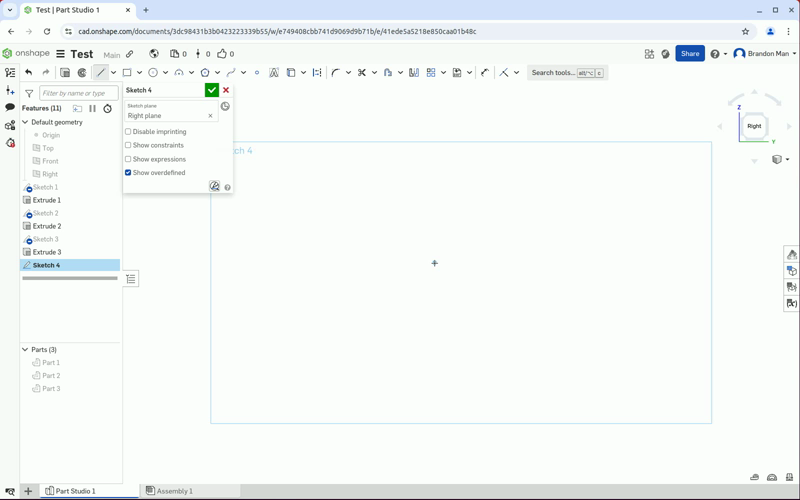
mouse_move(464, 262)
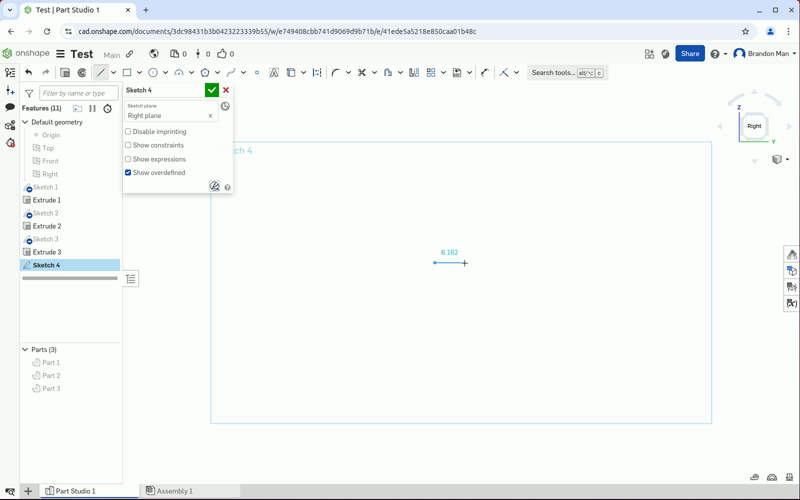
mouse_move(489, 263)
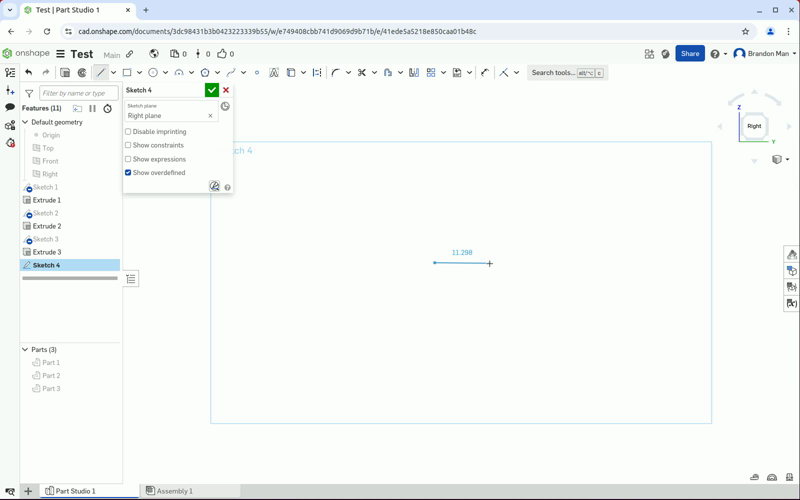
click(489, 263)
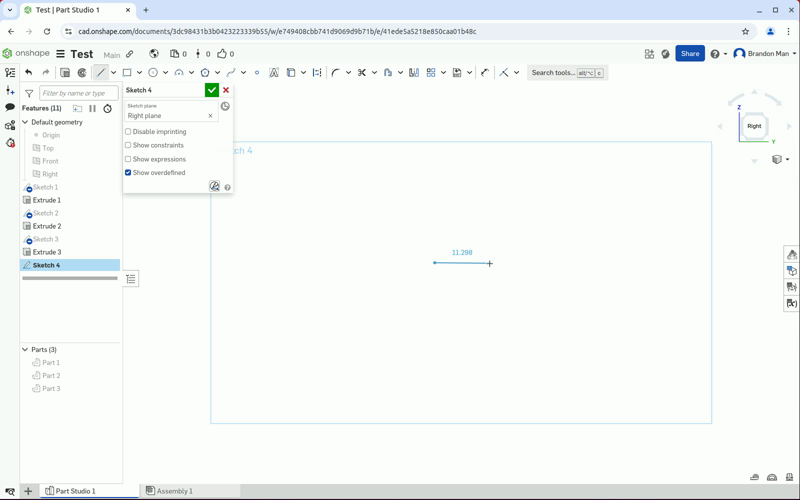
key_up(shift)
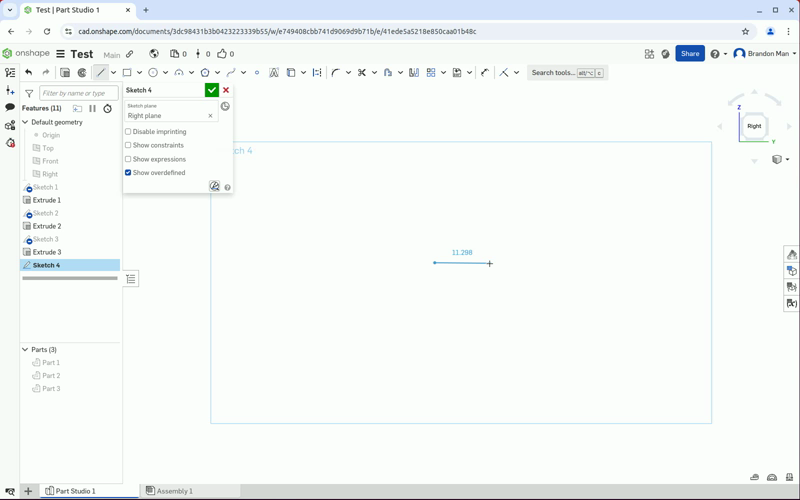
key_down(shift)
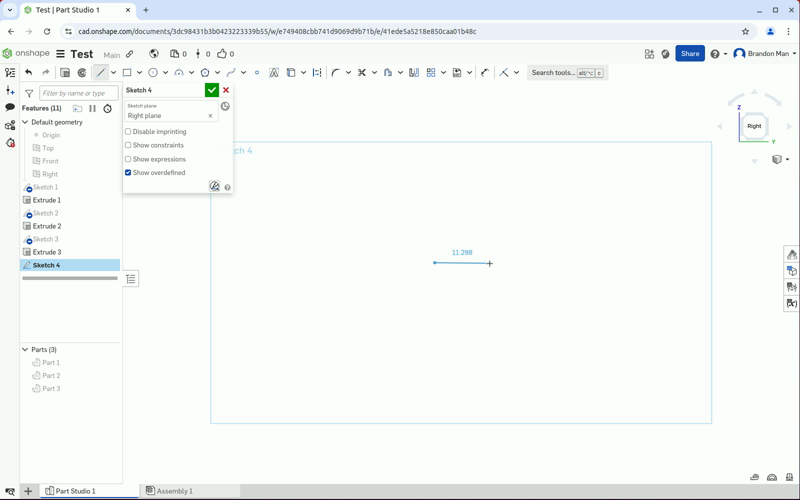
mouse_move(519, 263)
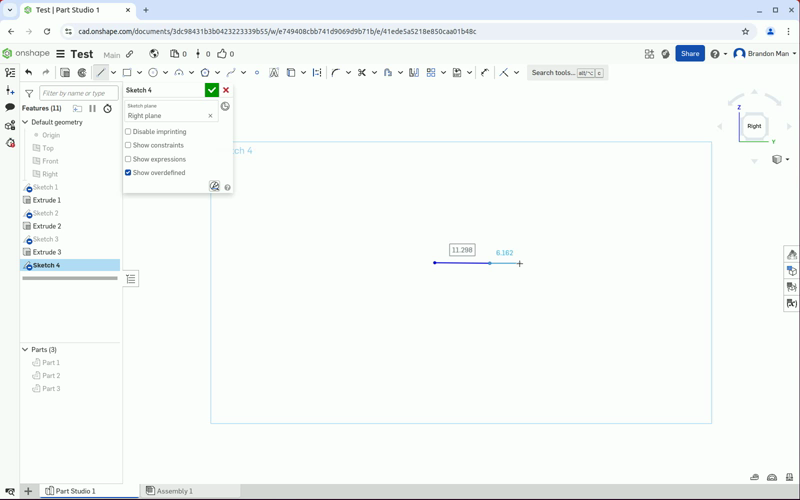
mouse_move(478, 245)
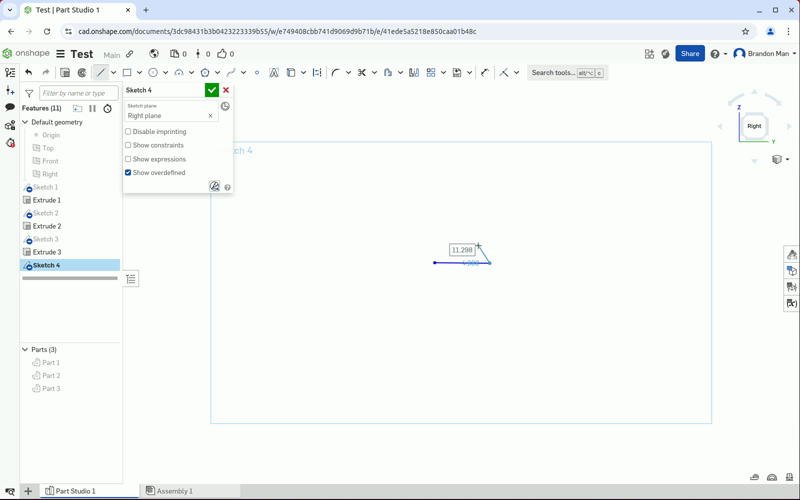
click(478, 245)
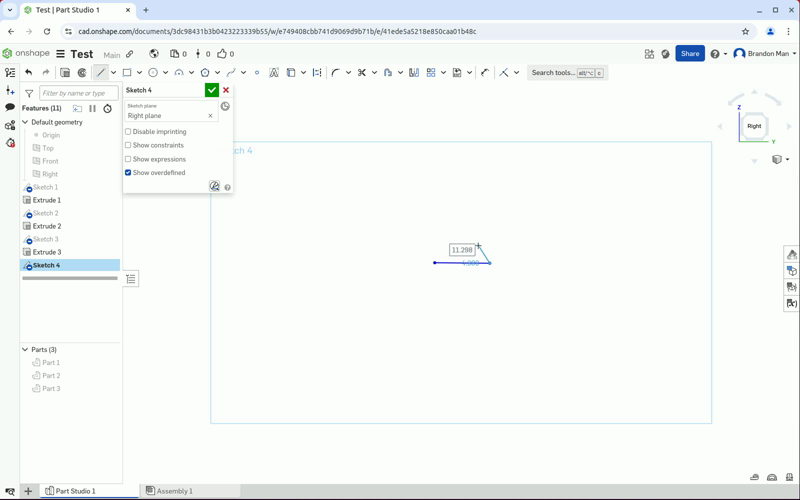
key_up(shift)
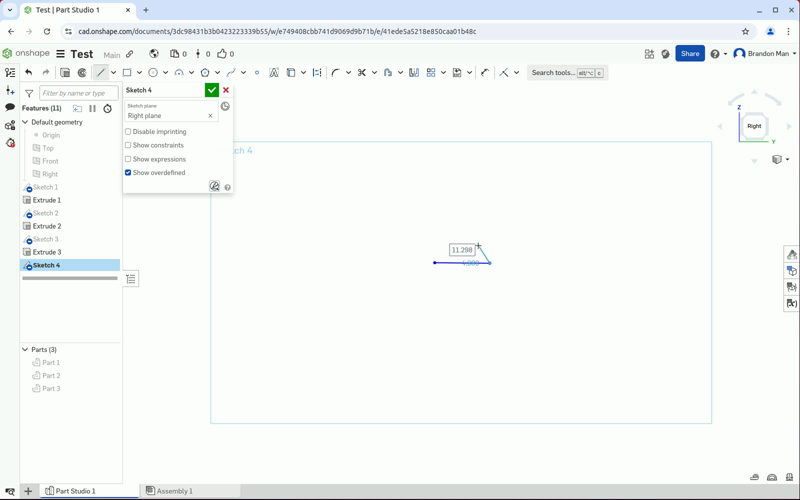
key_down(shift)
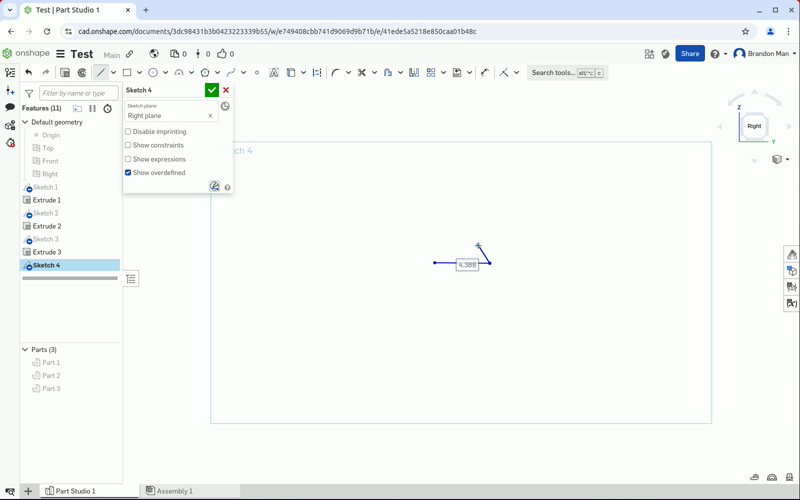
mouse_move(508, 245)
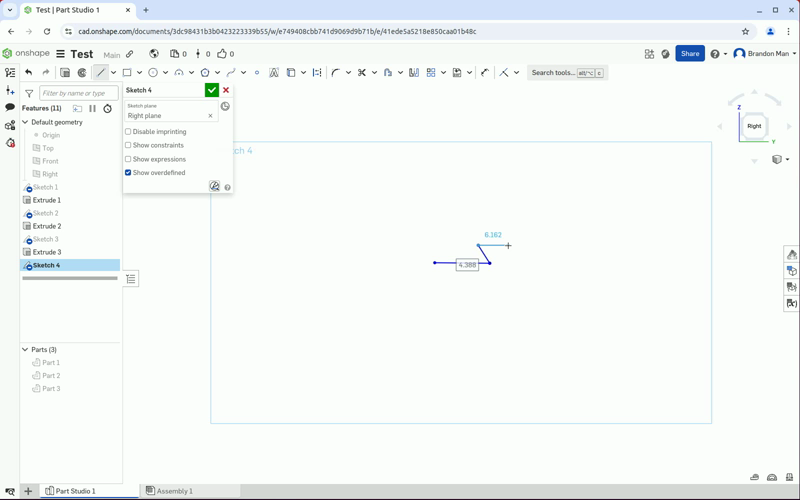
mouse_move(471, 230)
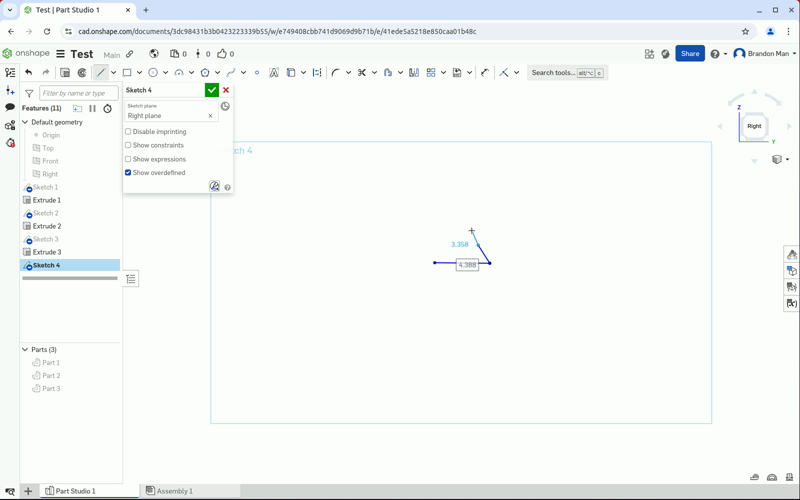
click(471, 230)
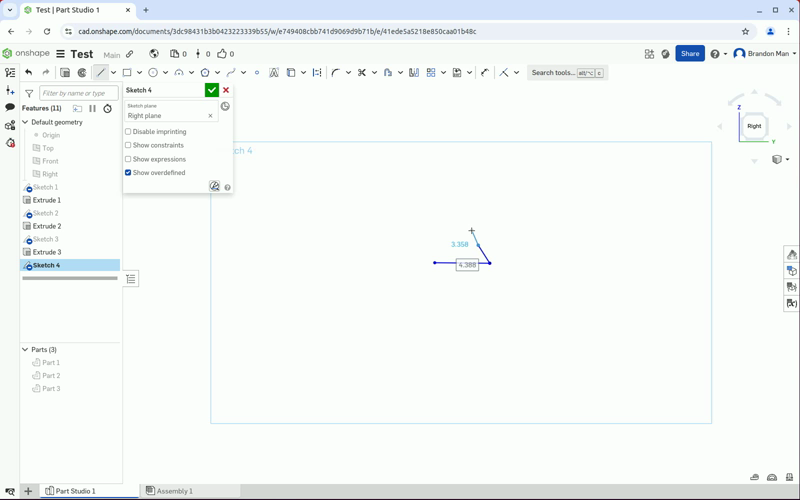
key_up(shift)
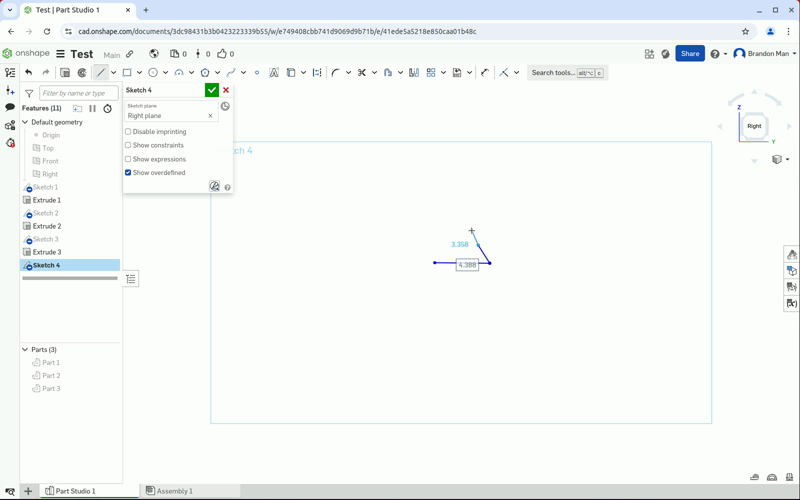
key_down(shift)
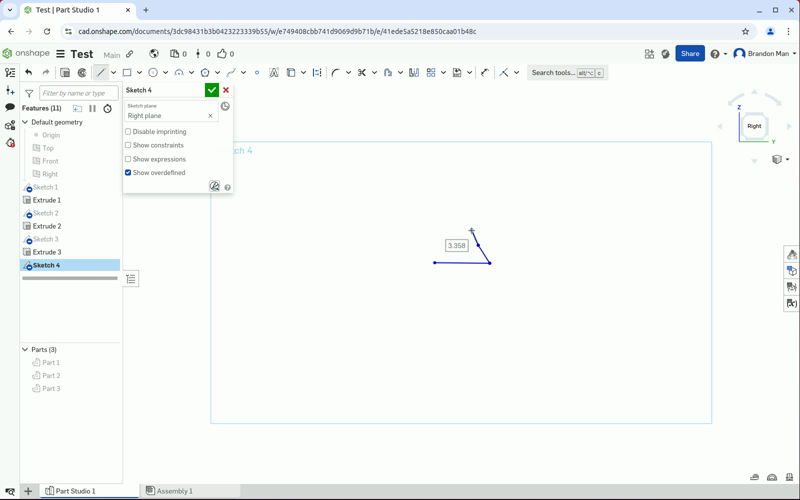
mouse_move(501, 230)
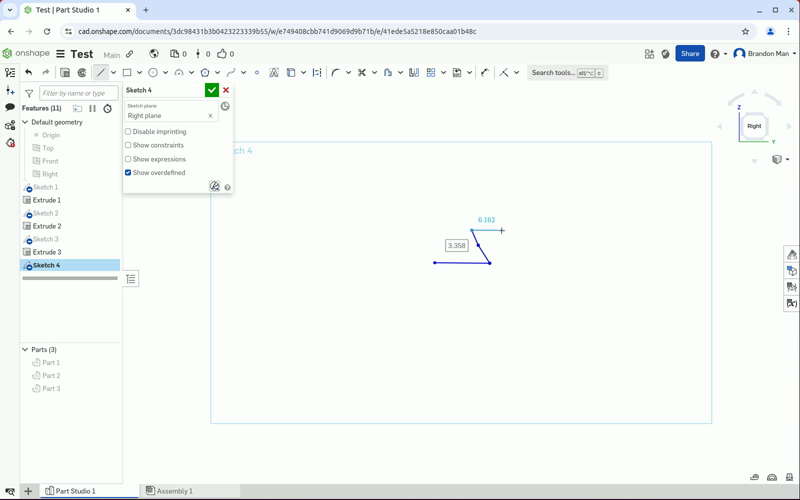
mouse_move(455, 230)
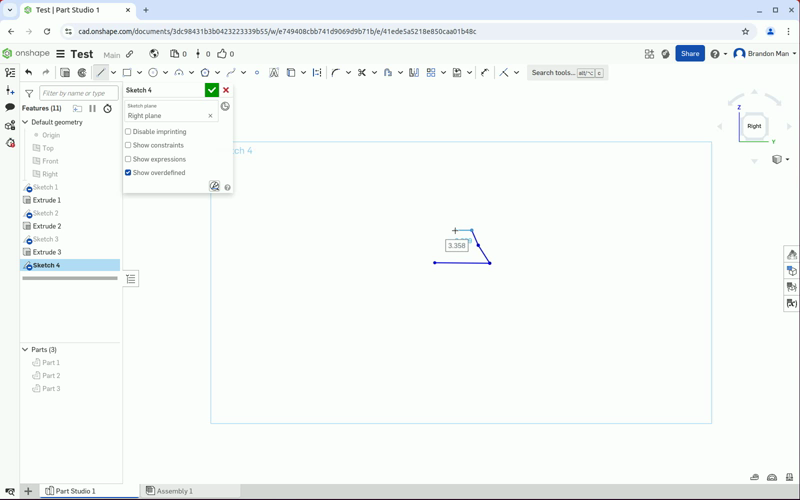
click(455, 230)
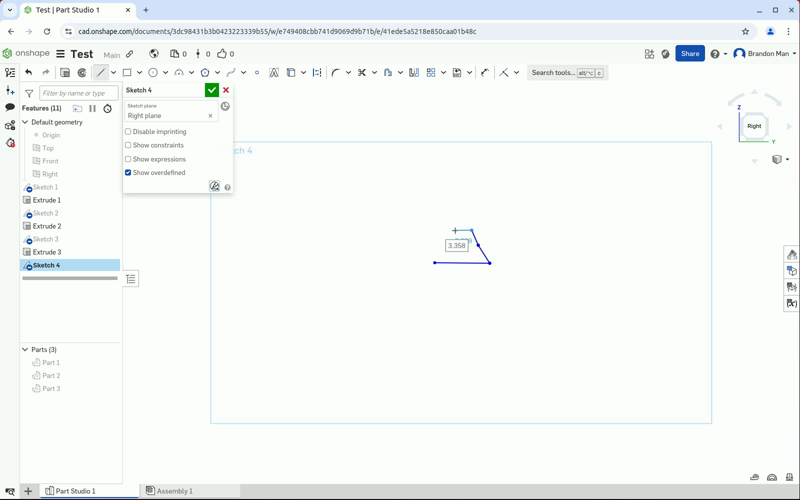
key_up(shift)
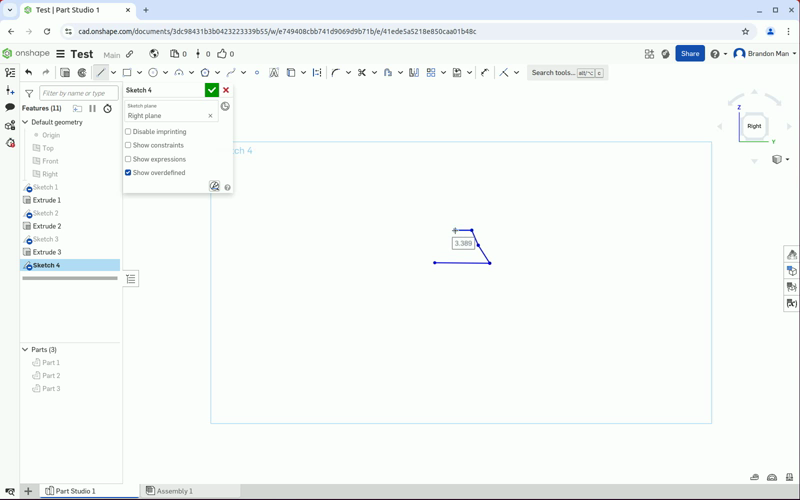
key_down(shift)
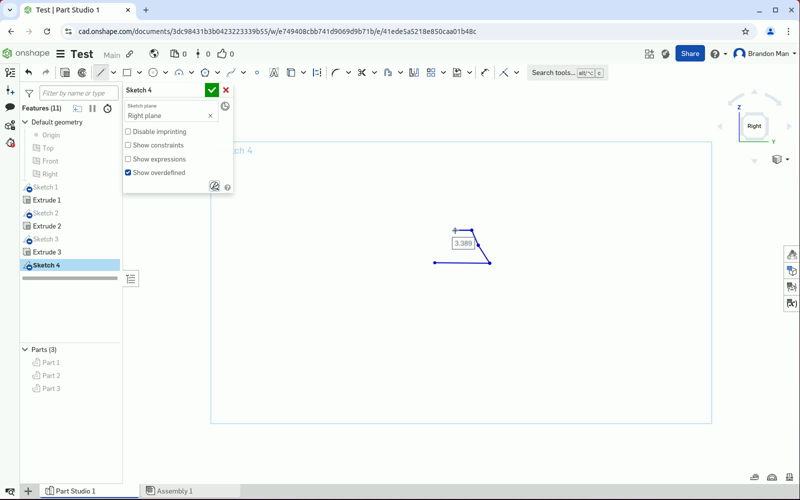
mouse_move(485, 230)
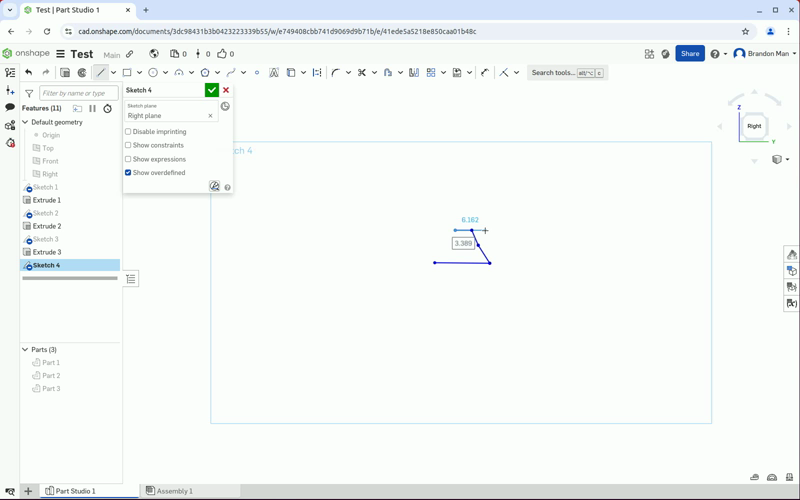
mouse_move(446, 206)
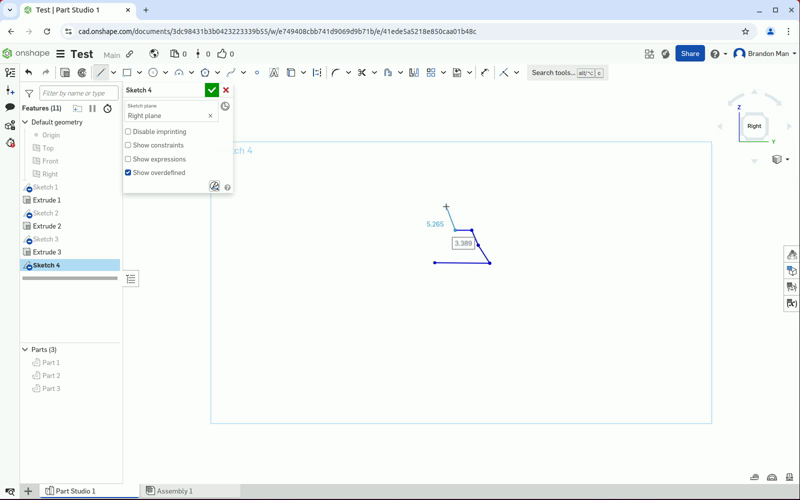
click(446, 206)
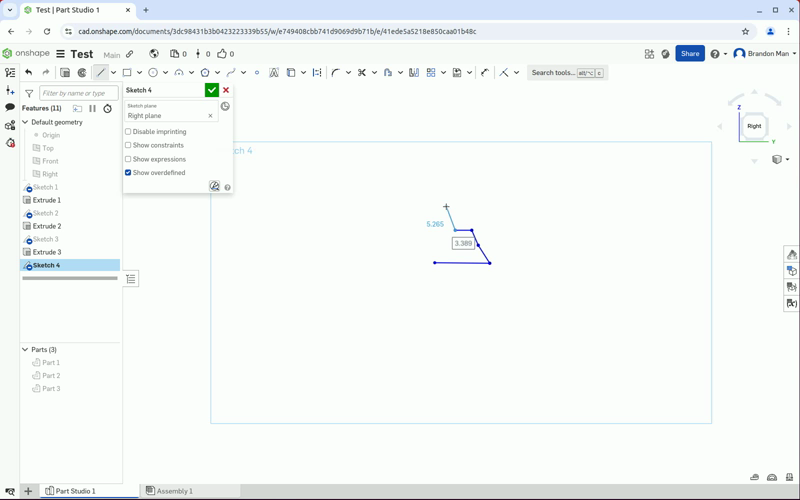
key_up(shift)
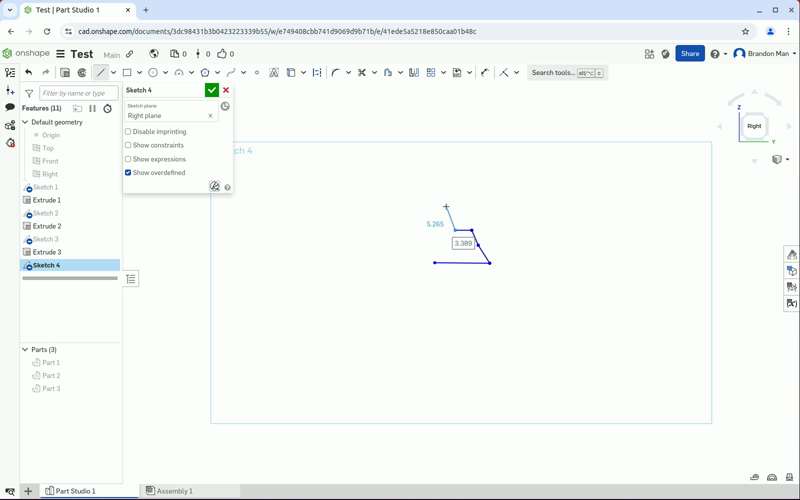
key_down(shift)
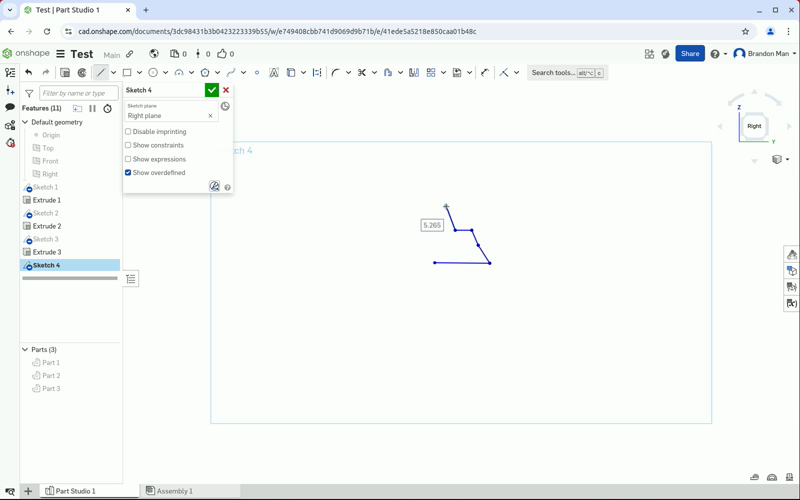
mouse_move(476, 206)
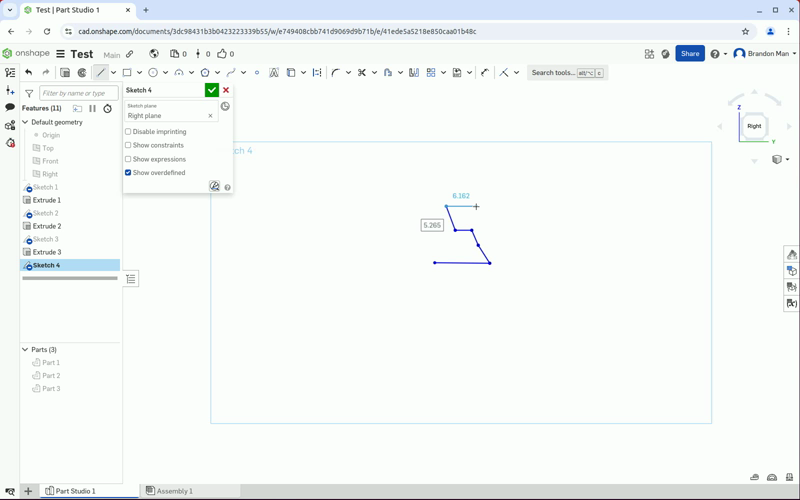
mouse_move(434, 206)
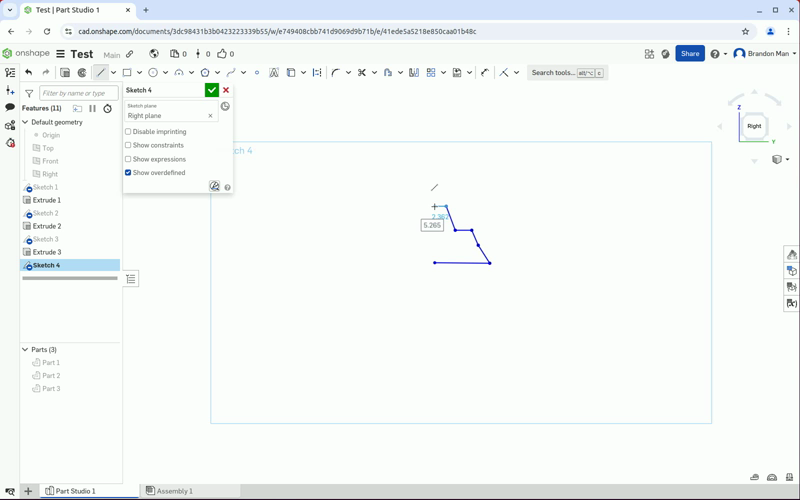
click(434, 206)
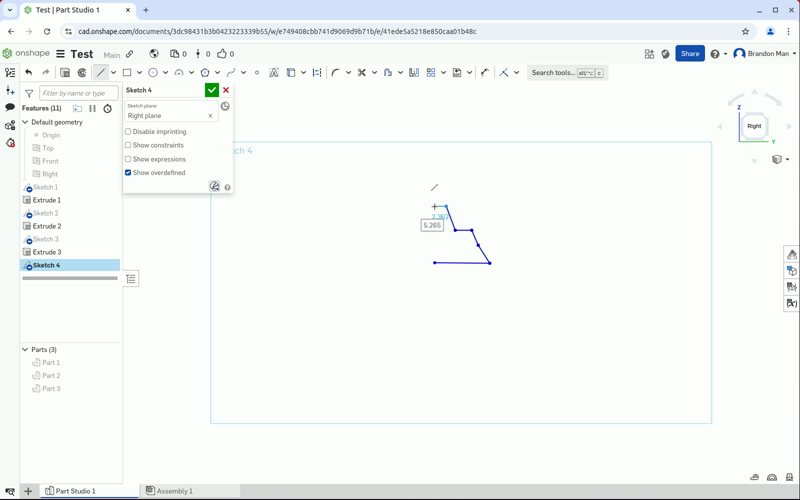
key_up(shift)
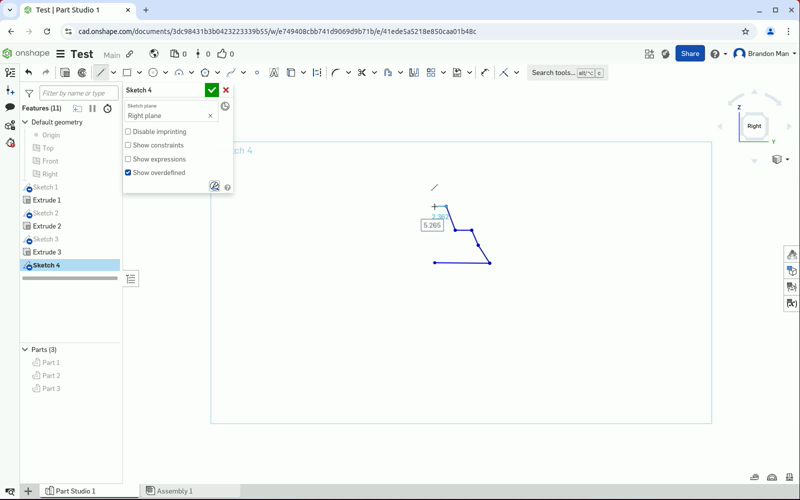
mouse_move(464, 206)
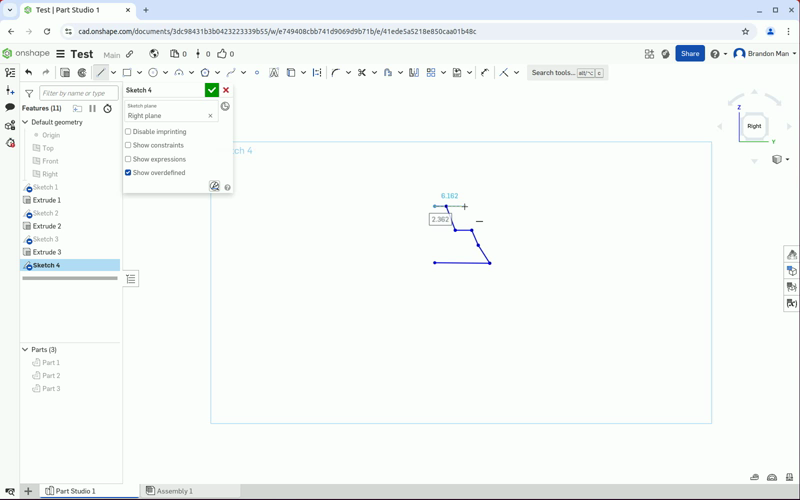
key_down(shift)
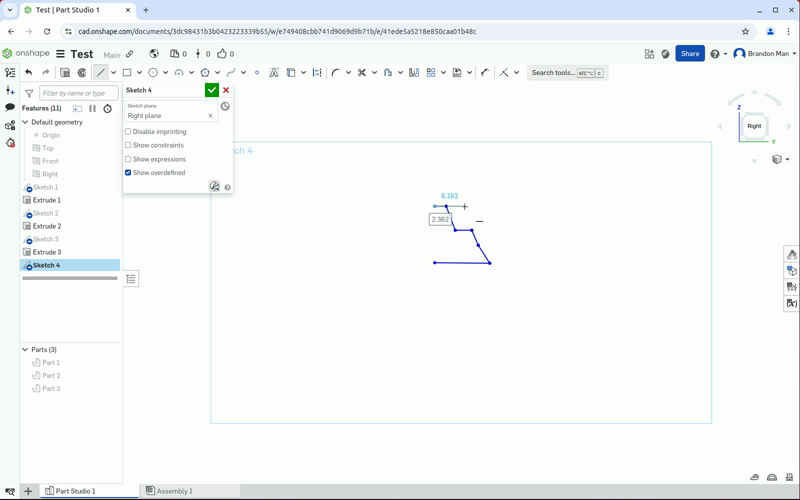
mouse_move(434, 262)
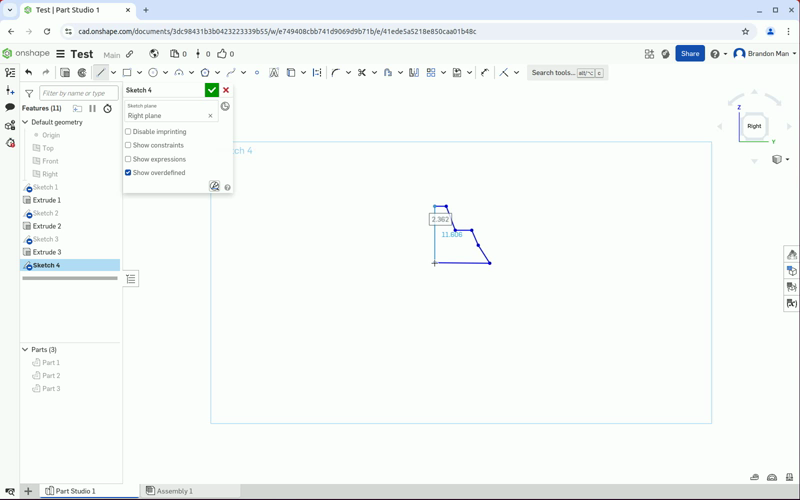
key_up(shift)
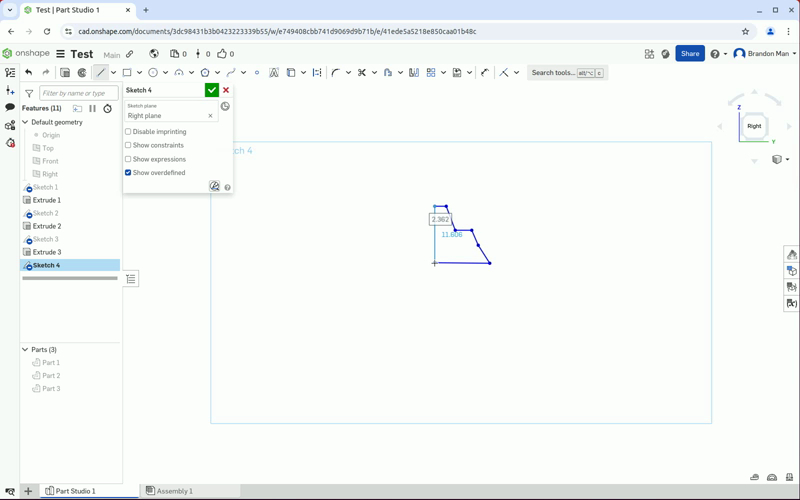
click(434, 262)
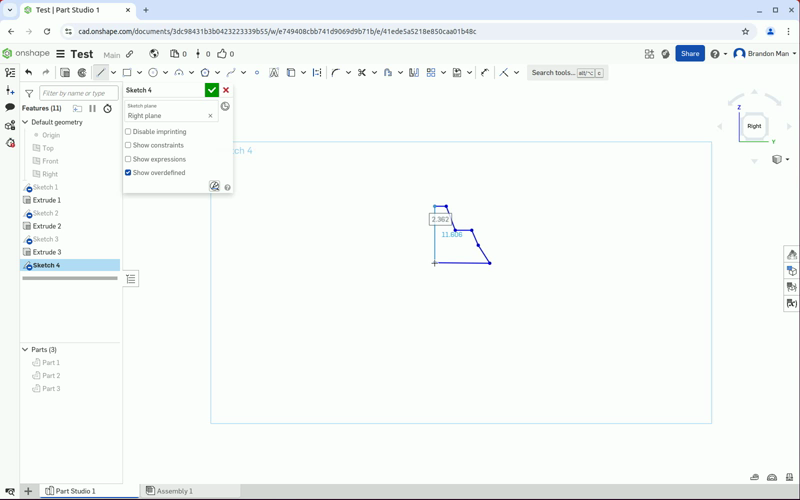
key(esc)
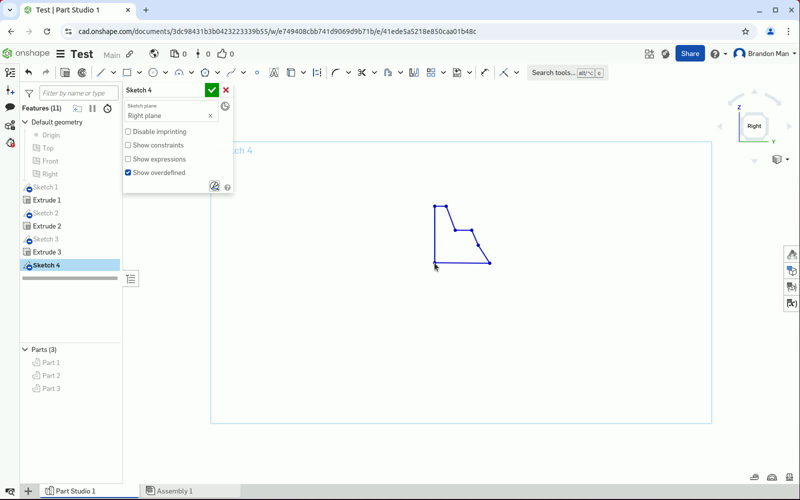
mouse_move(436, 253)
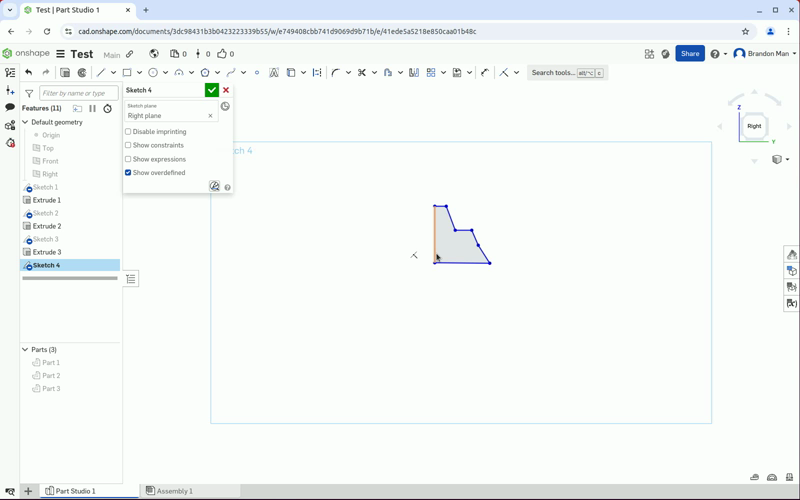
click(436, 253)
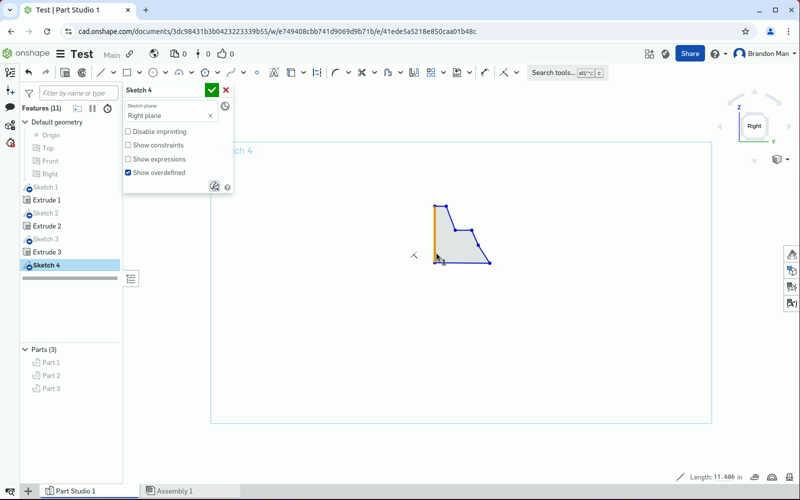
mouse_move(73, 352)
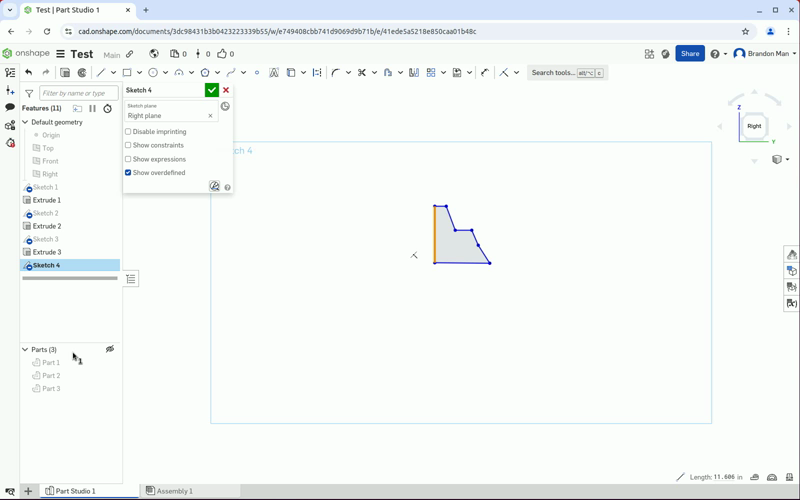
key(shift+y)
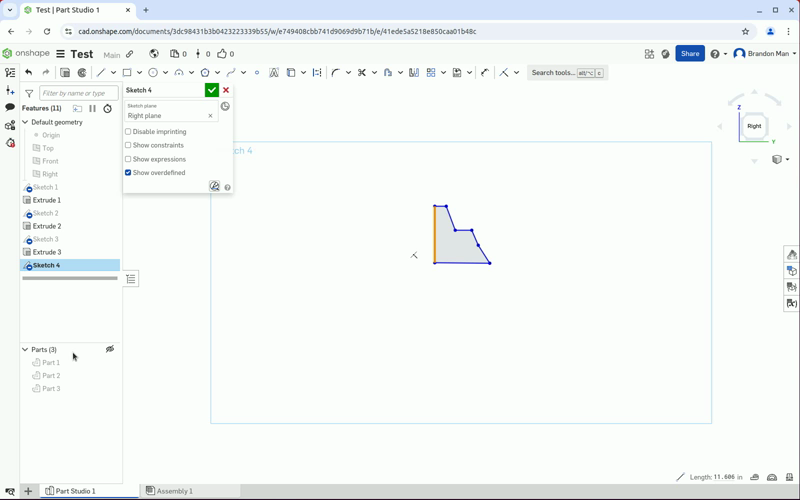
key(shift+e)
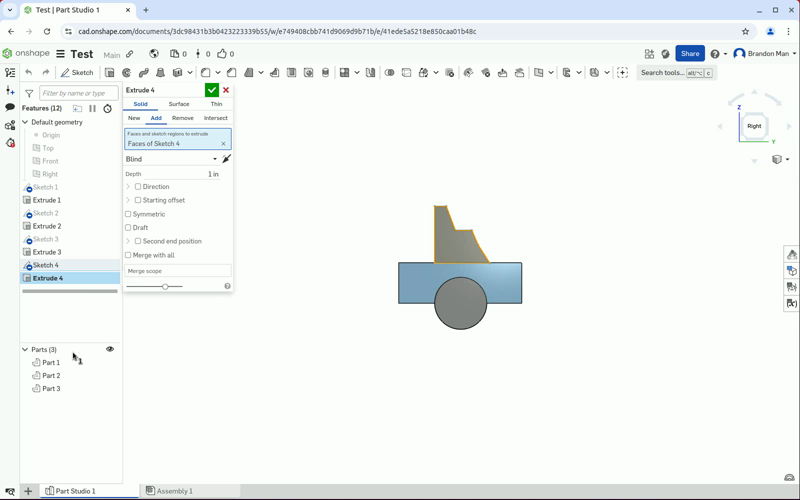
mouse_move(143, 106)
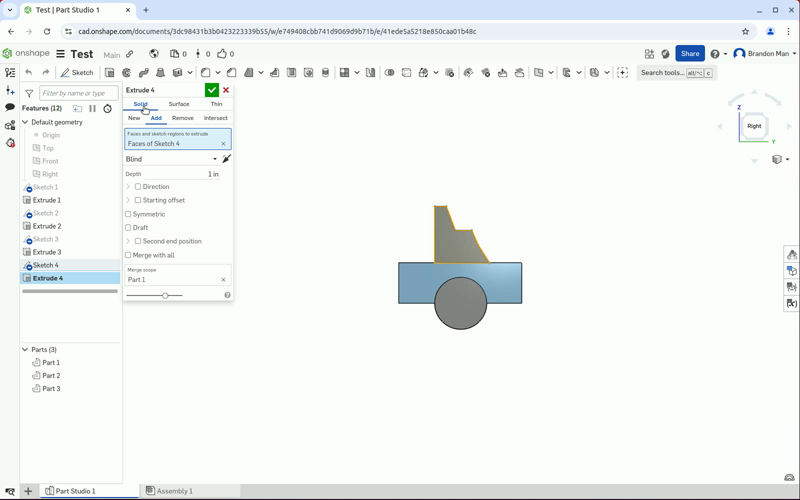
click(143, 106)
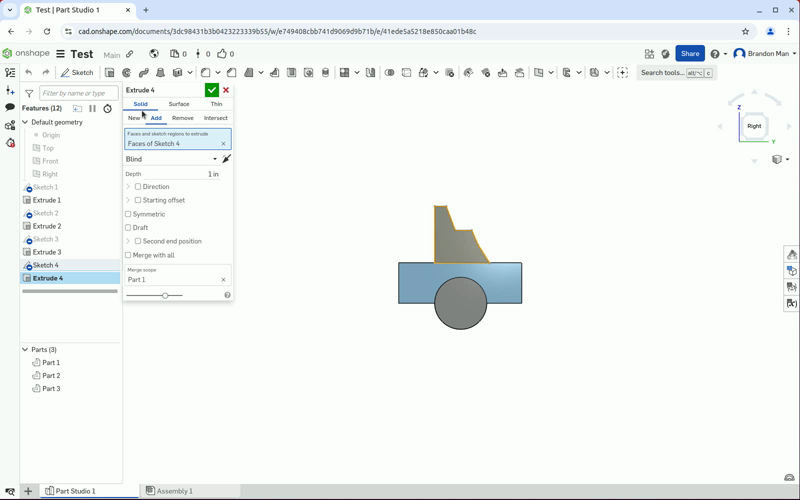
mouse_move(137, 120)
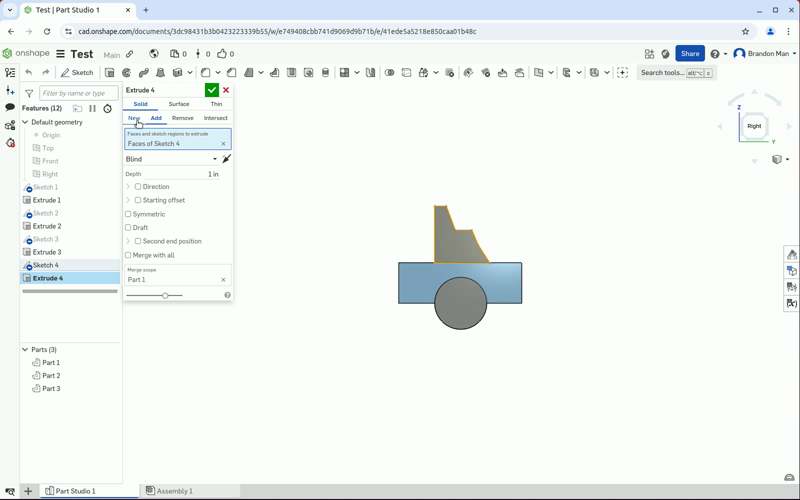
click(137, 120)
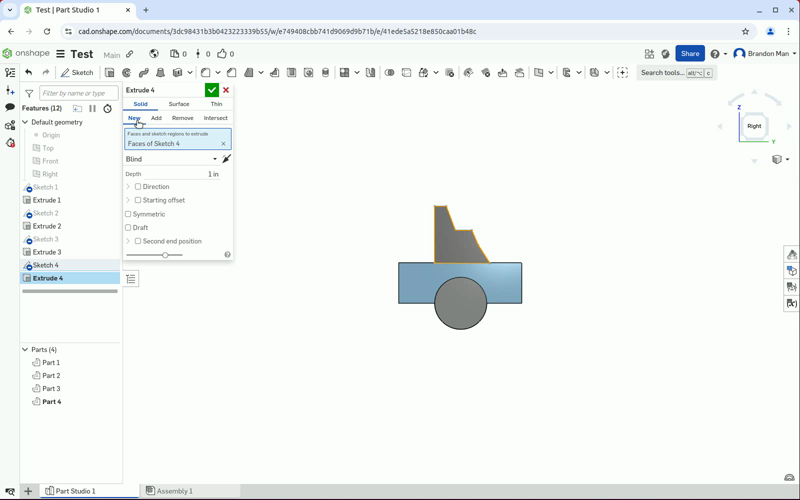
key(tab, 4)
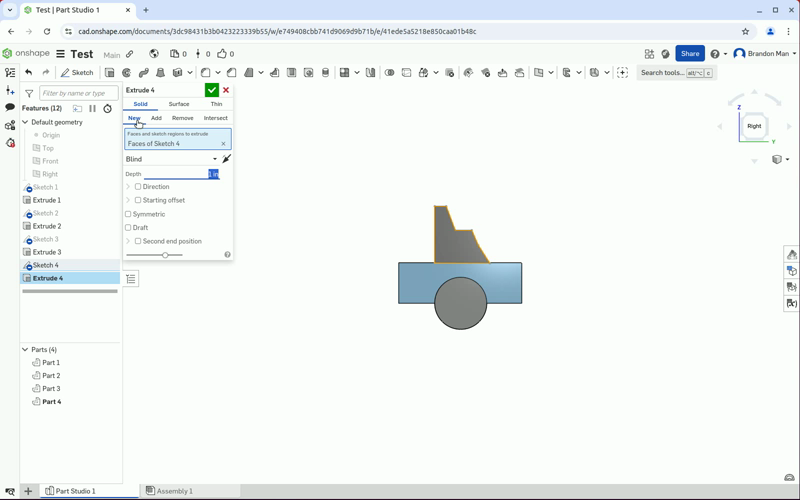
text(5.296)
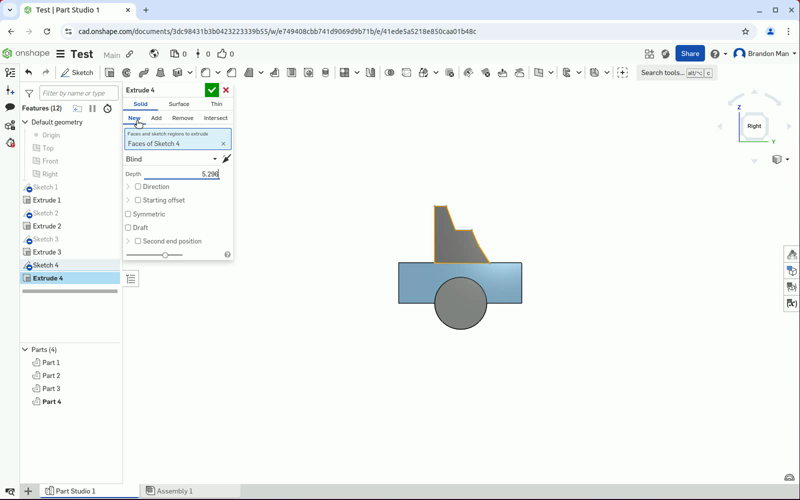
key(tab, 3)
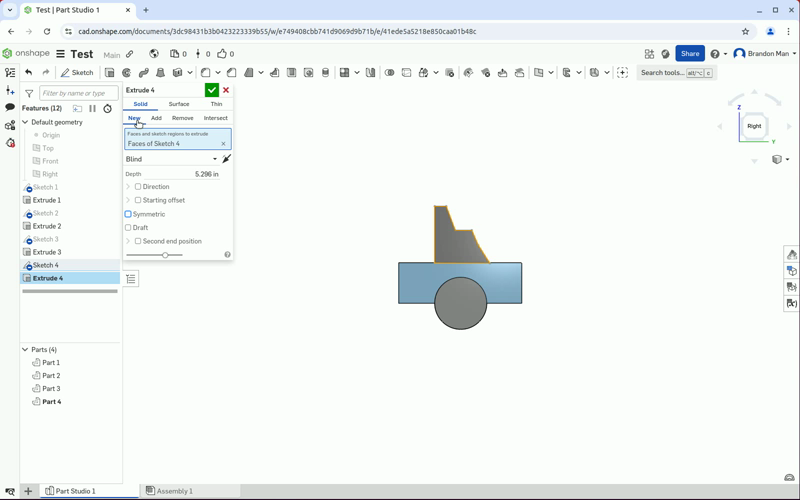
key(space)
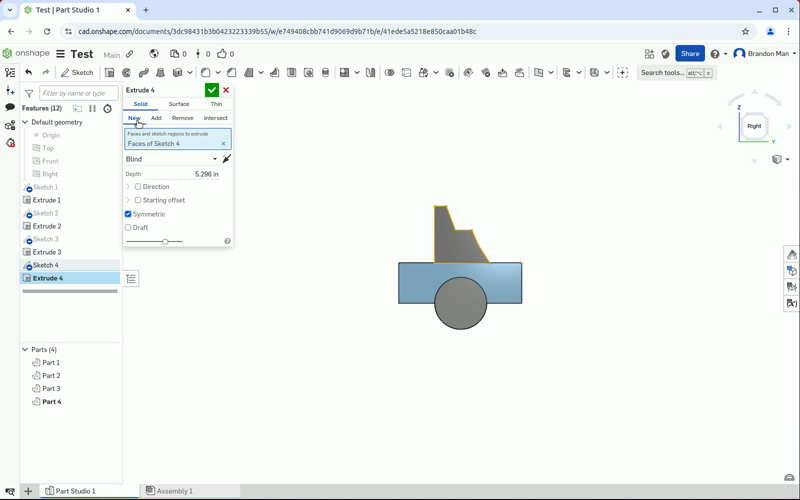
key(enter)
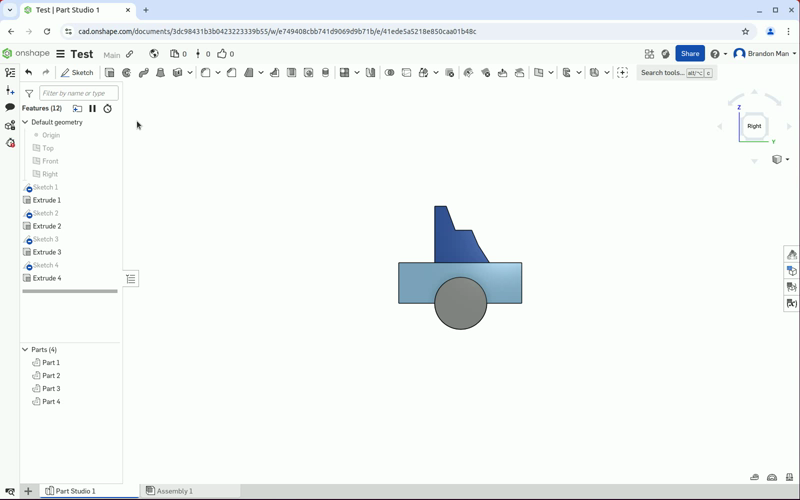
key(shift+h)
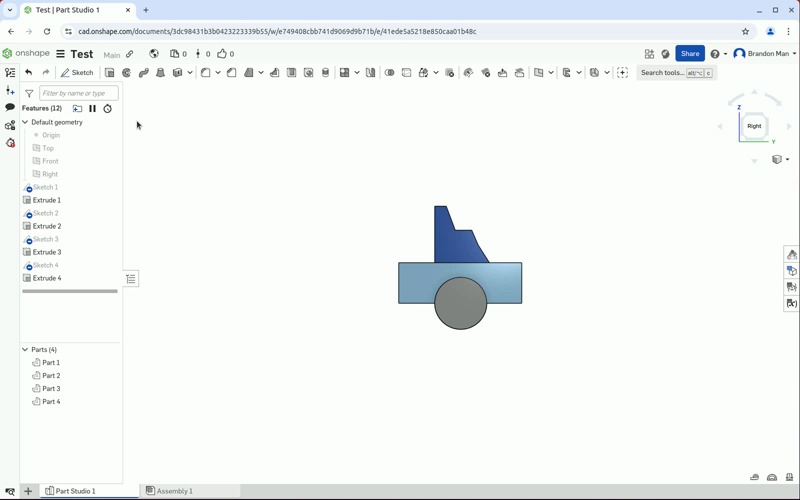
key(shift+h)
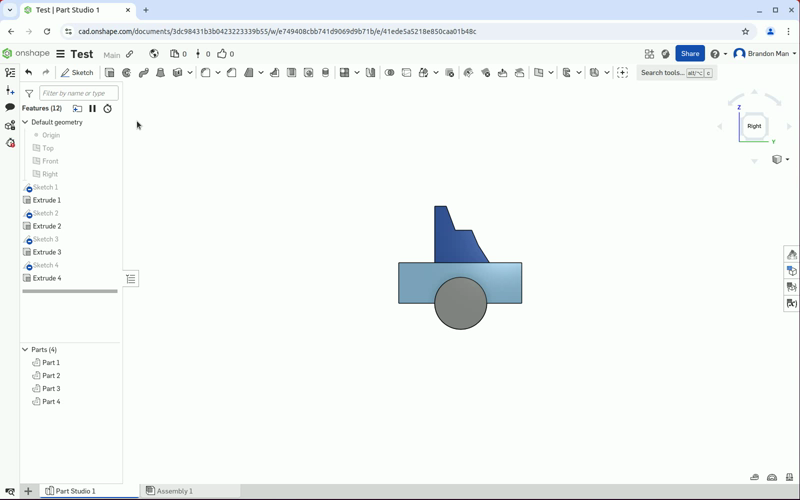
mouse_move(73, 189)
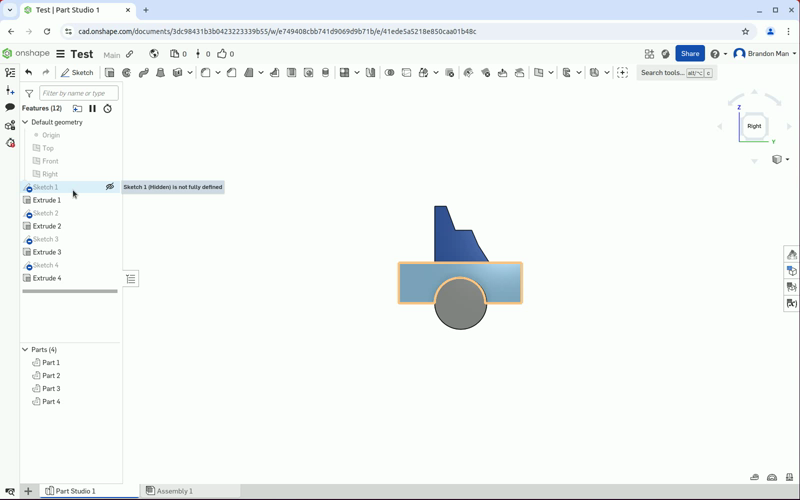
click(73, 189)
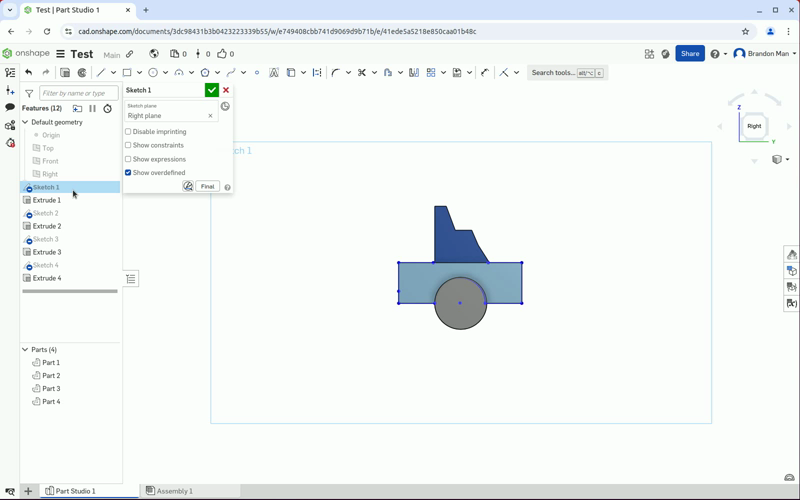
mouse_move(229, 92)
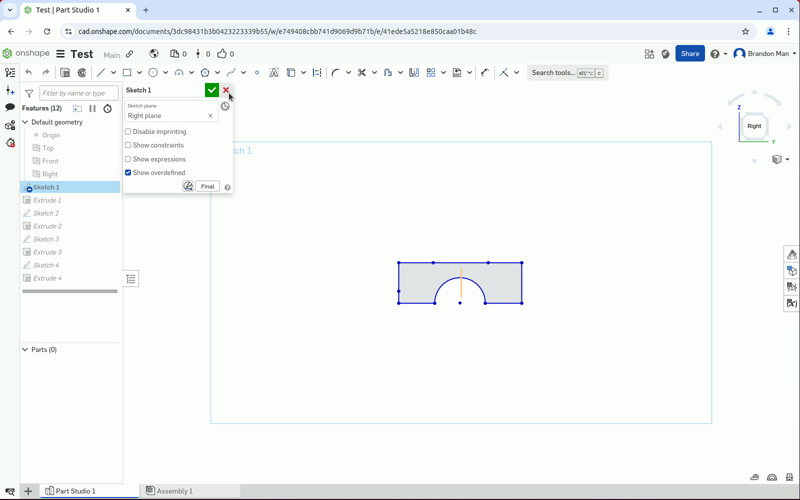
click(229, 92)
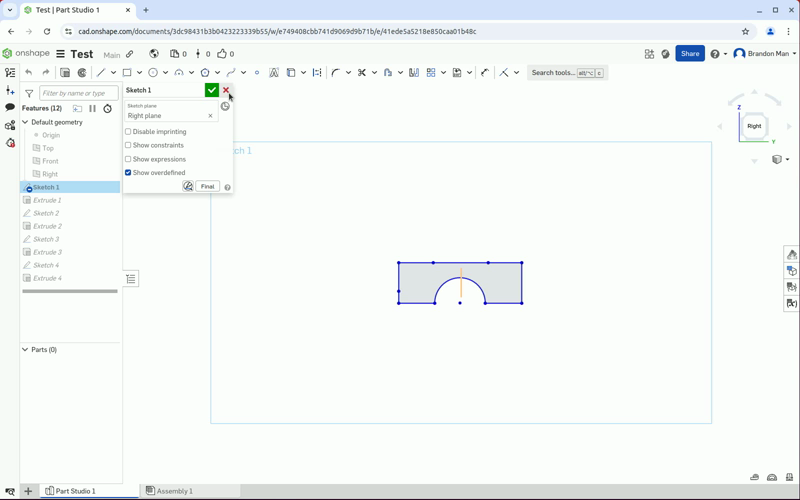
key(shift+s)
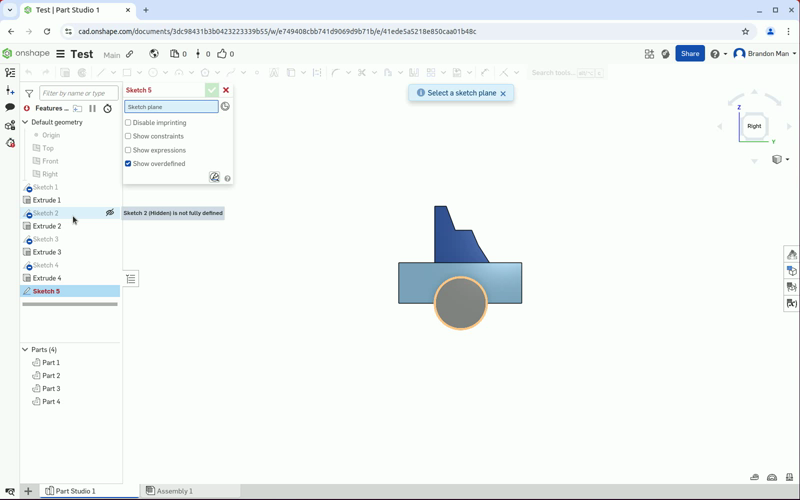
scroll(3)
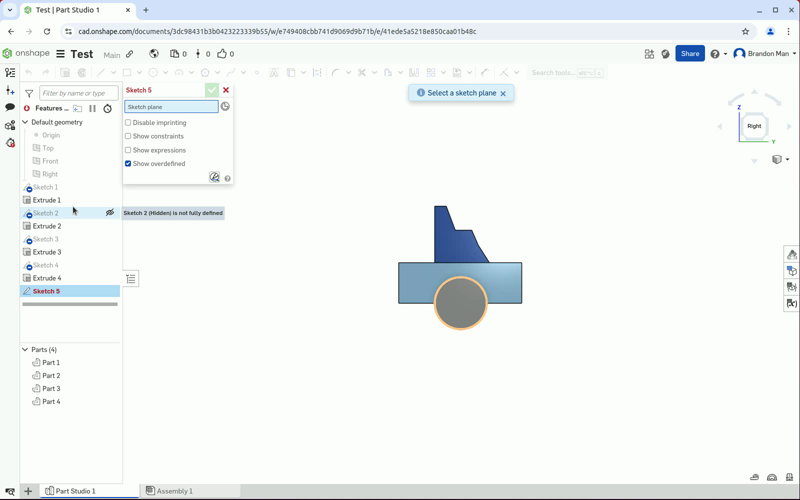
mouse_move(73, 176)
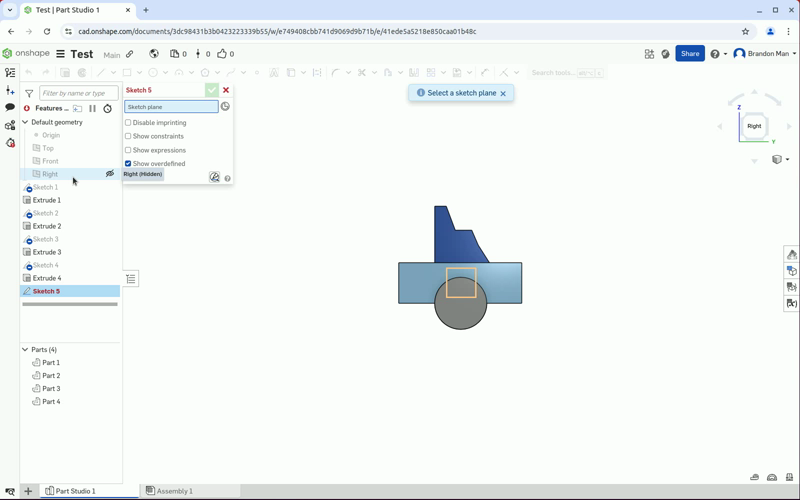
click(73, 176)
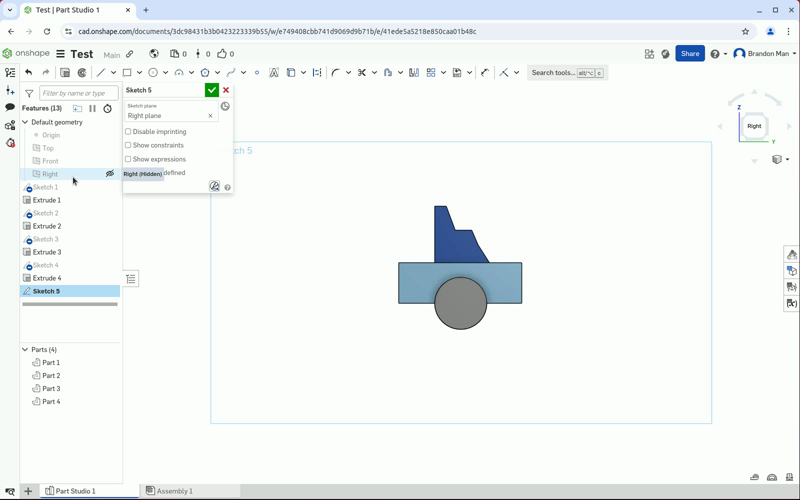
mouse_move(73, 352)
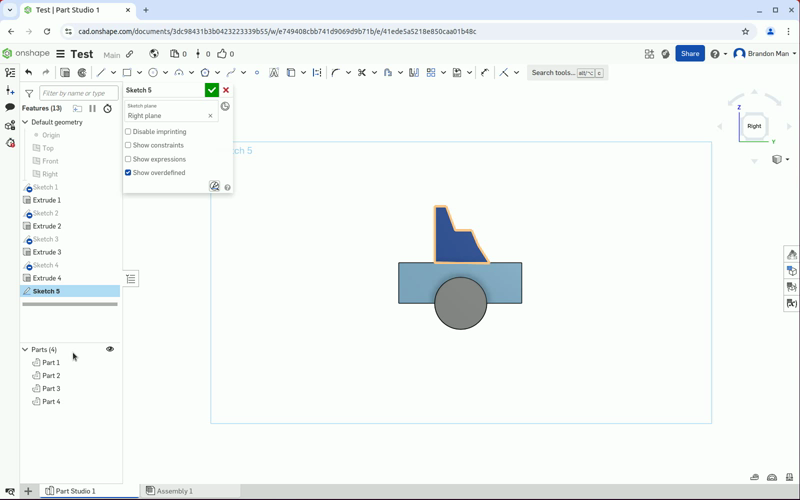
key(y)
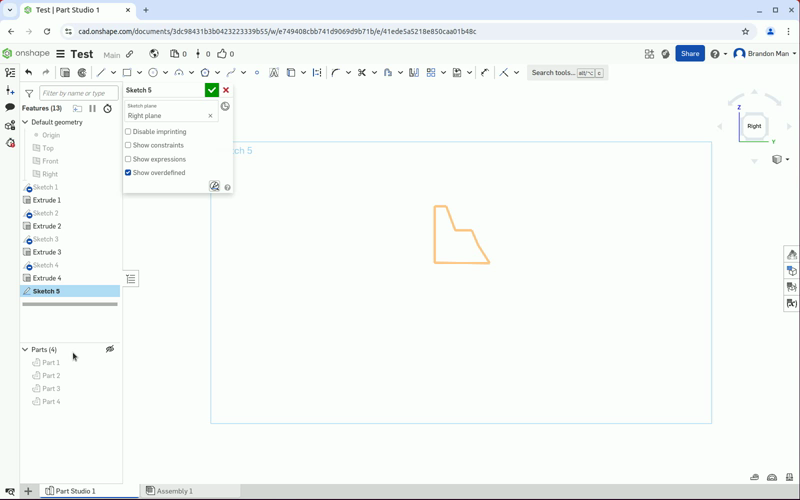
key(l)
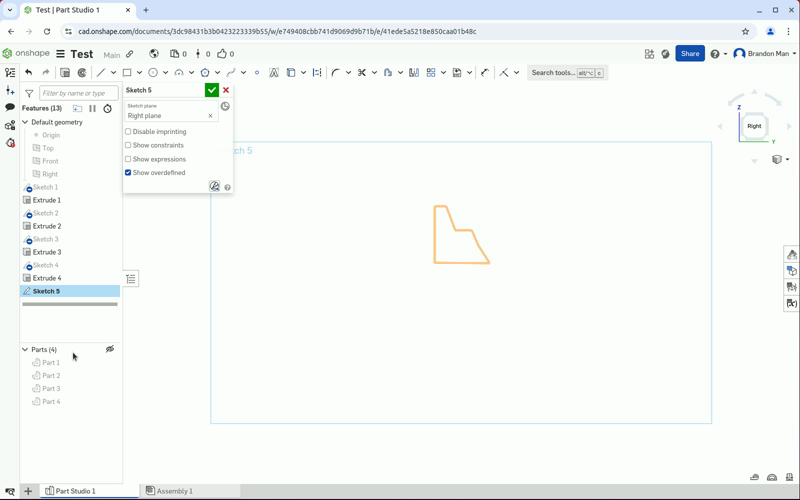
key_down(shift)
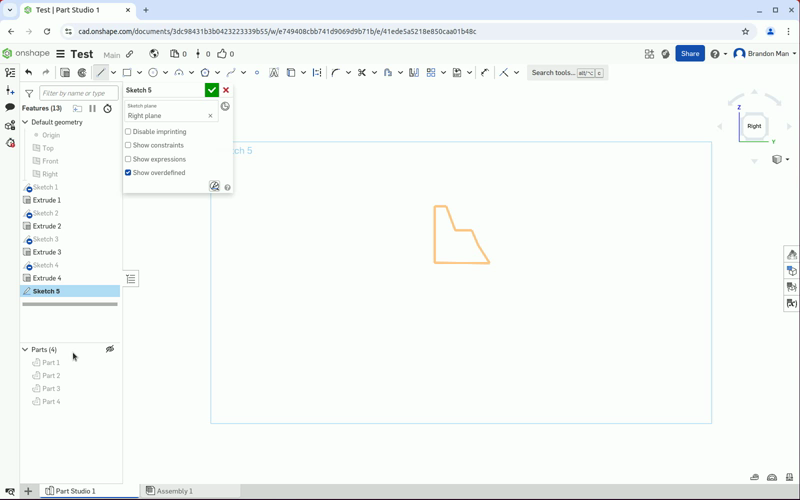
mouse_move(471, 230)
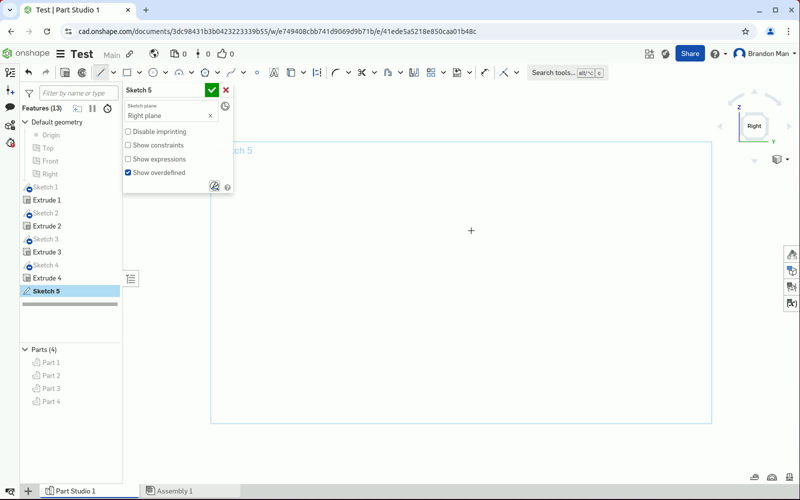
click(471, 230)
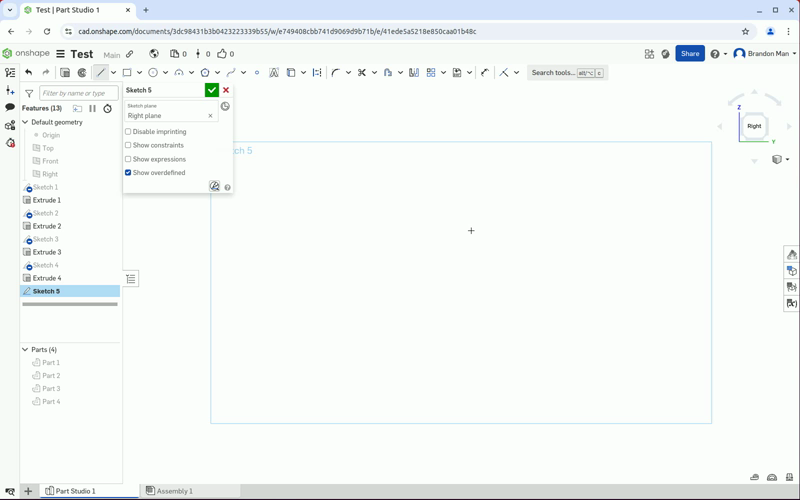
key_up(shift)
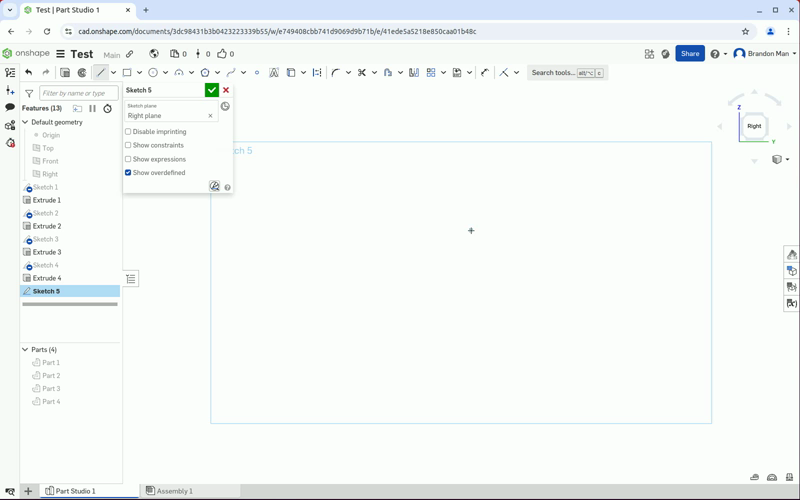
key_down(shift)
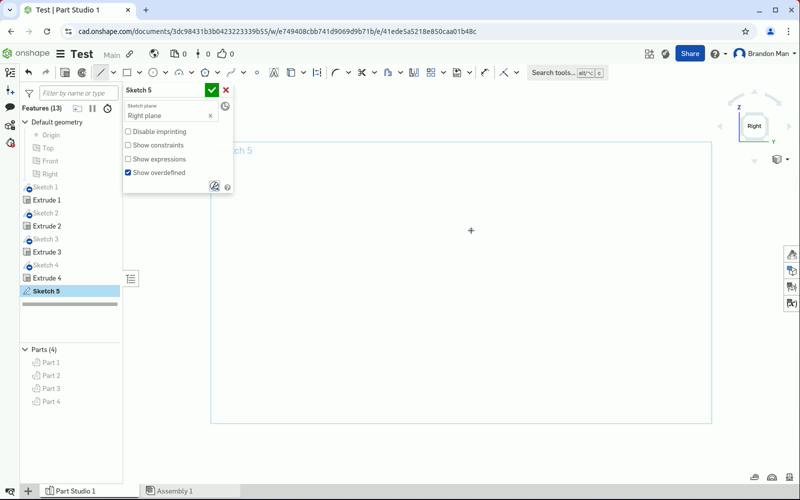
mouse_move(501, 230)
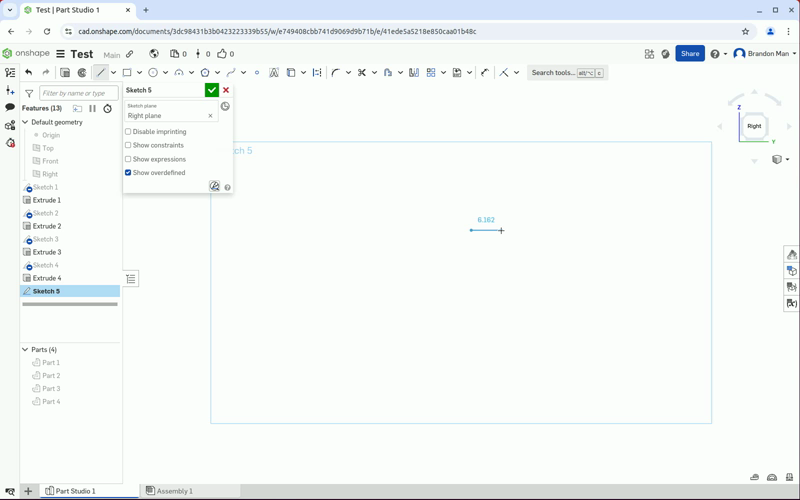
mouse_move(477, 244)
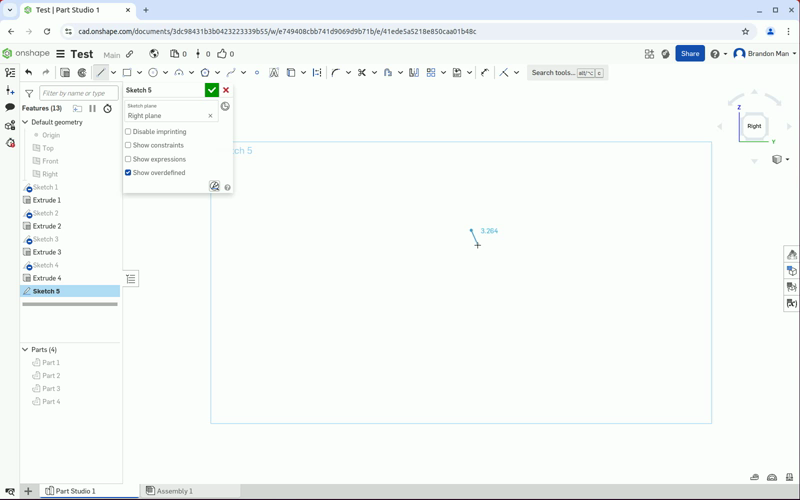
click(477, 244)
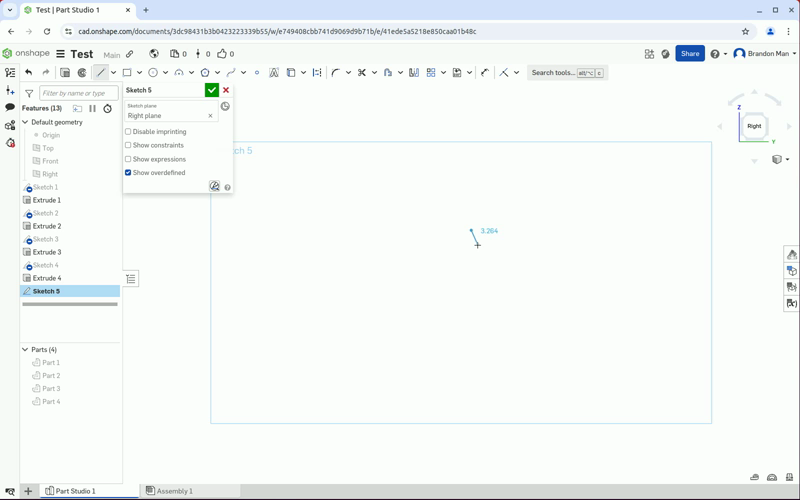
key_up(shift)
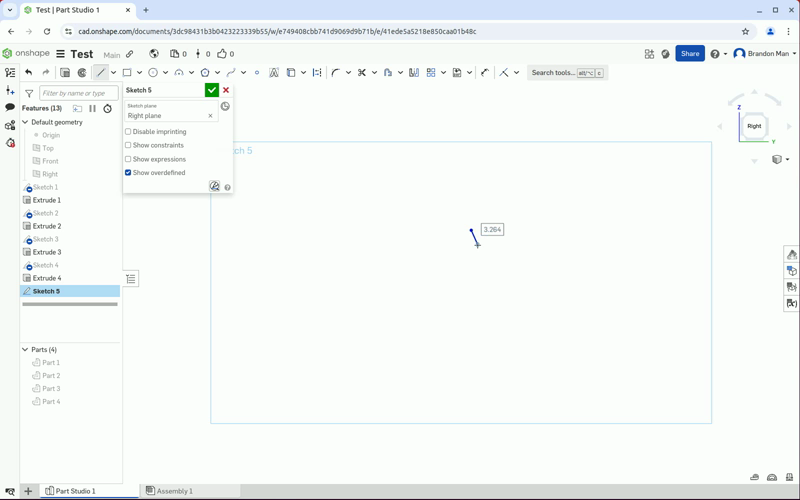
key_down(shift)
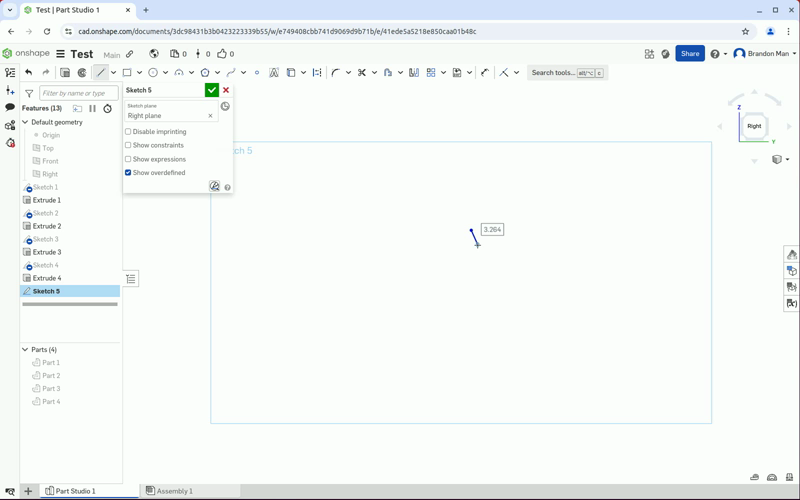
mouse_move(507, 244)
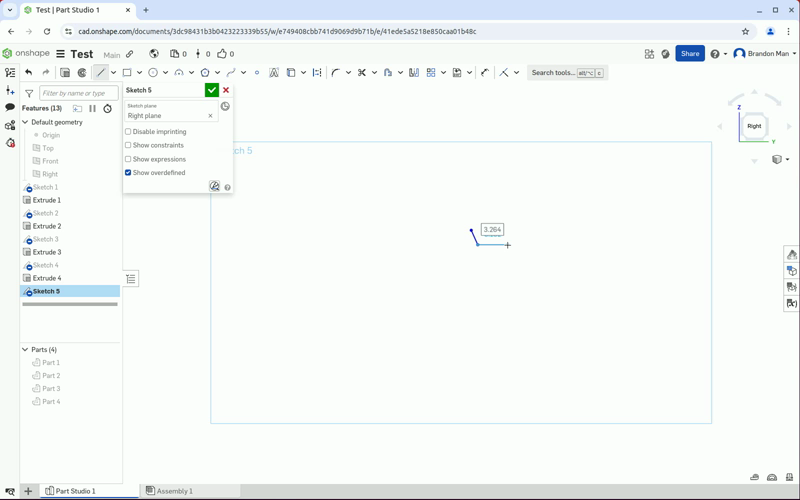
mouse_move(531, 225)
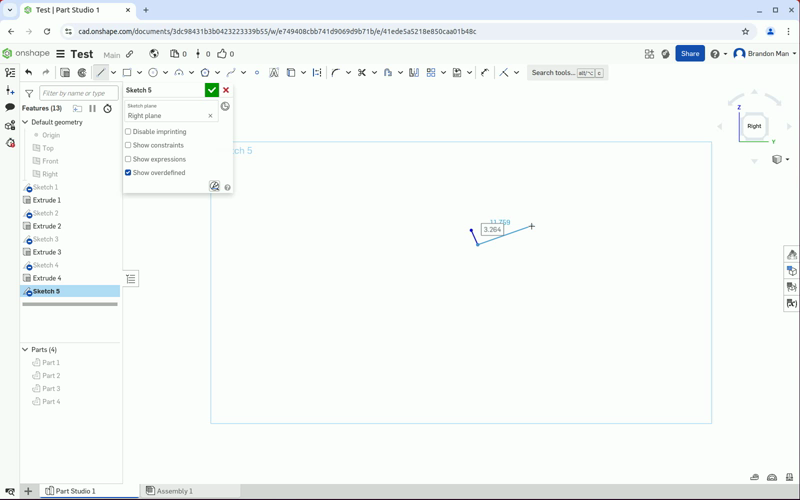
click(531, 225)
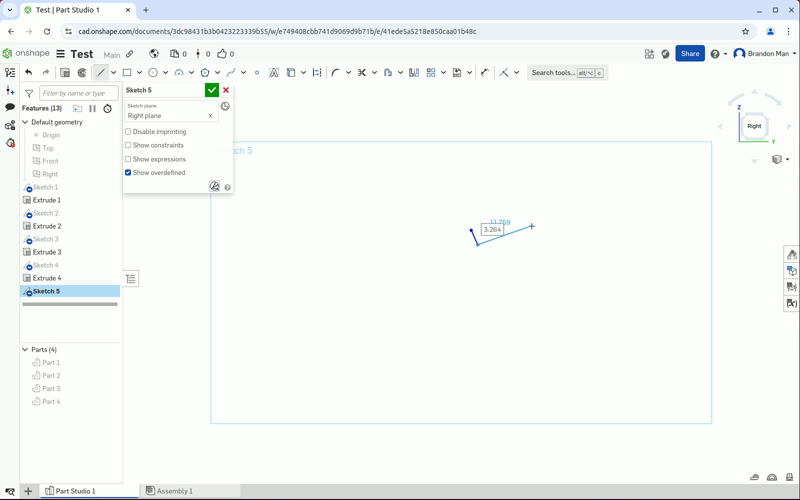
key_up(shift)
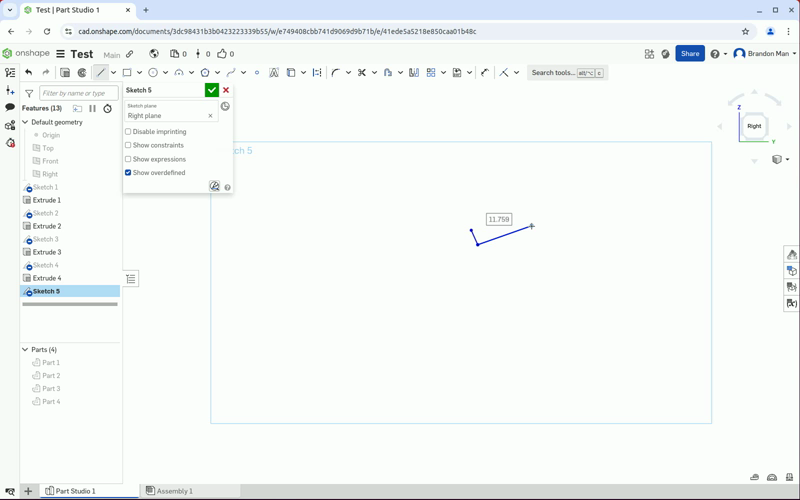
key_down(shift)
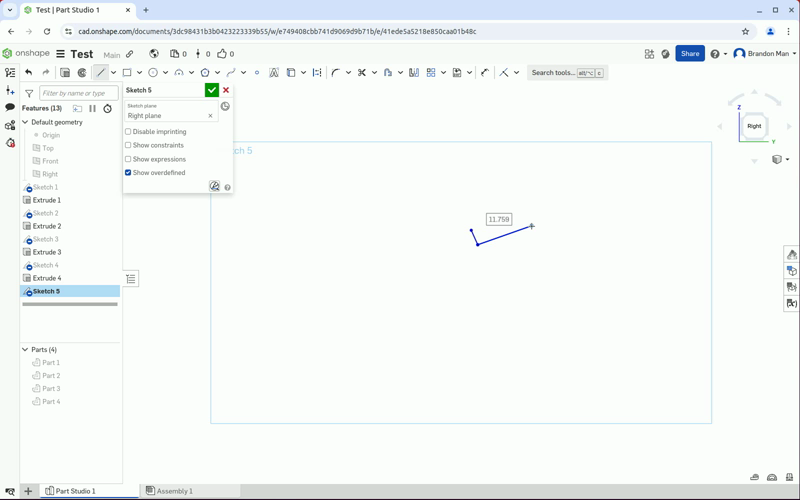
mouse_move(561, 225)
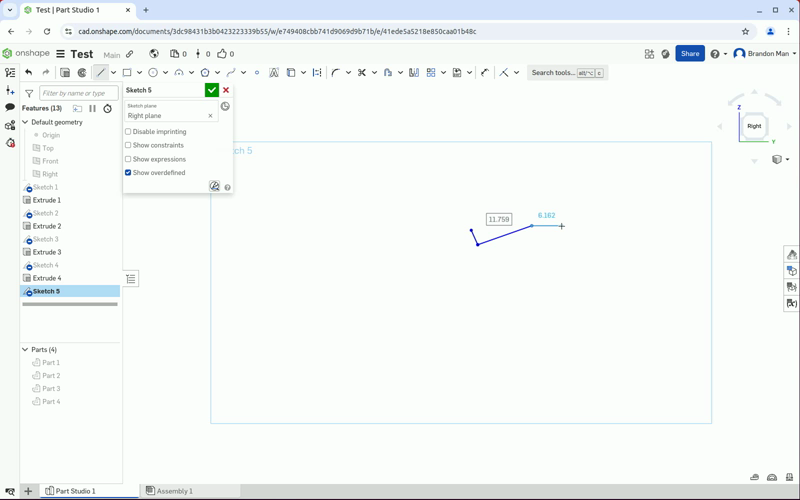
mouse_move(528, 216)
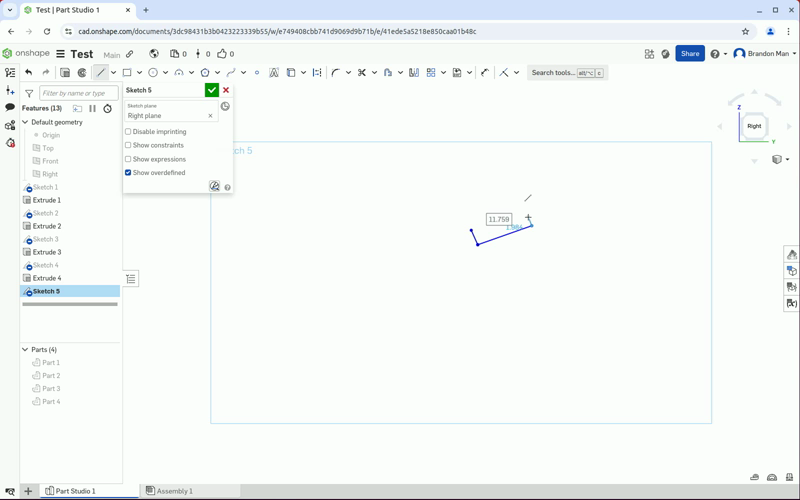
click(528, 216)
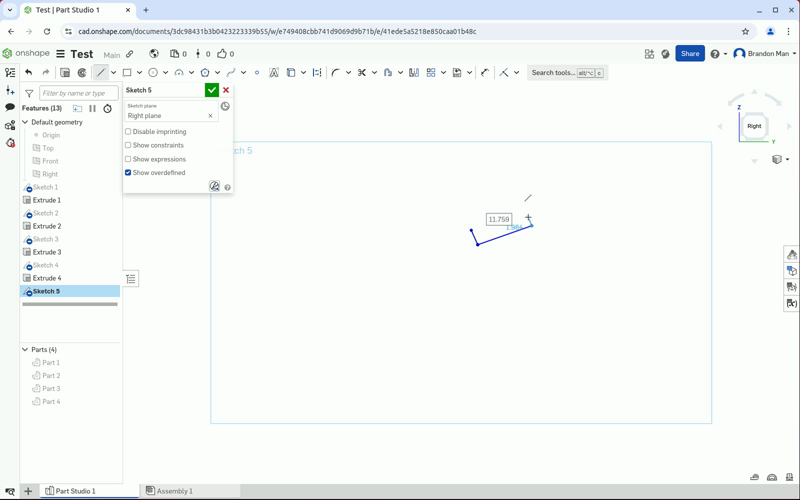
key_up(shift)
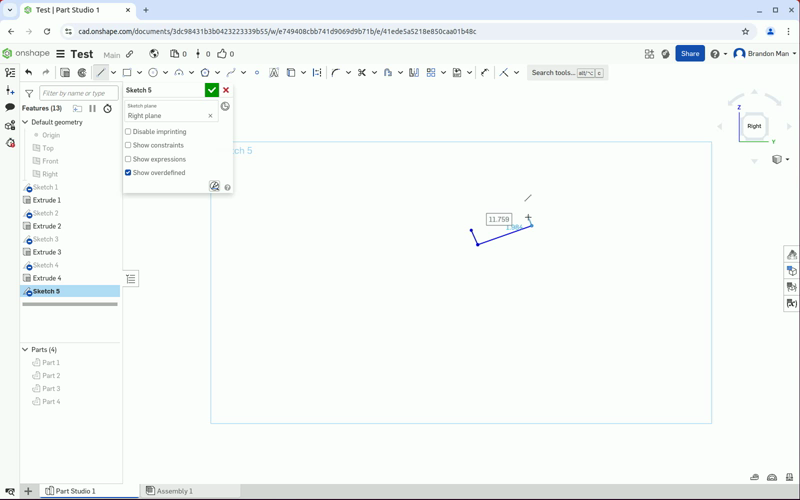
mouse_move(558, 216)
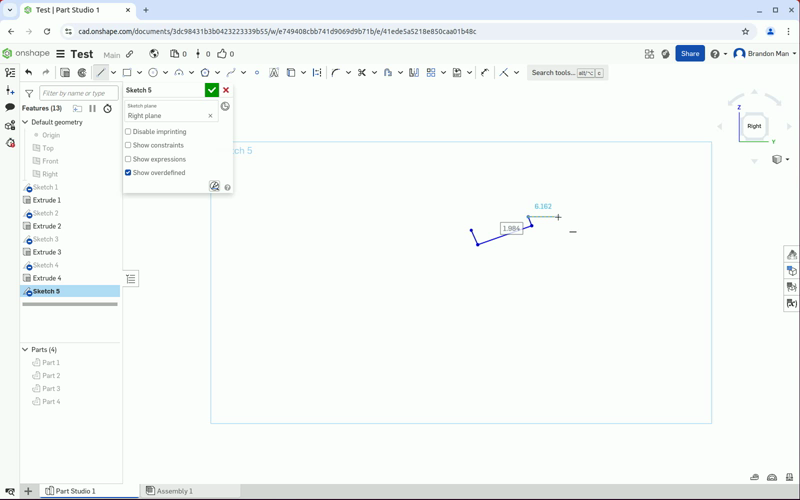
key_down(shift)
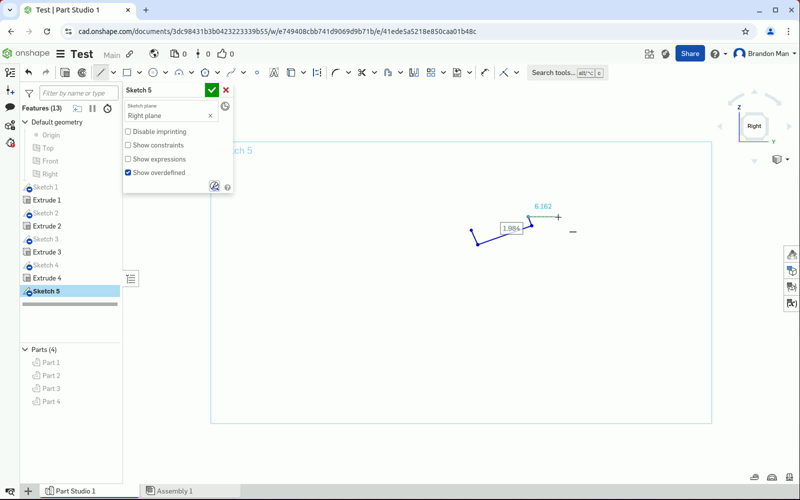
mouse_move(471, 230)
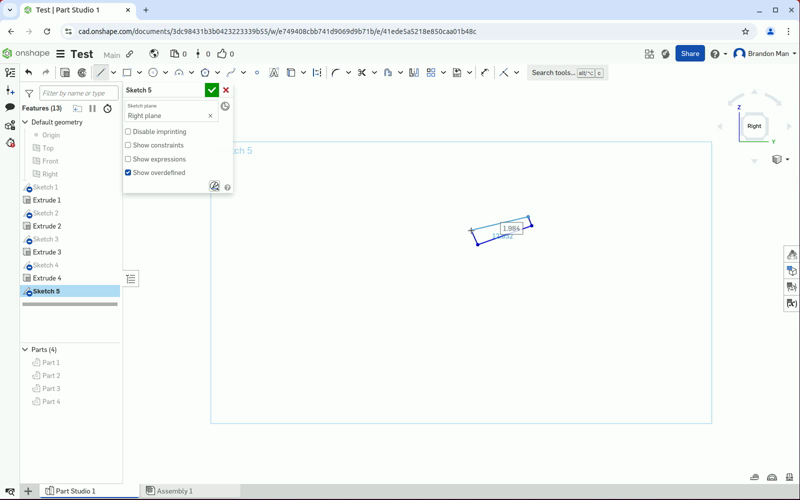
key_up(shift)
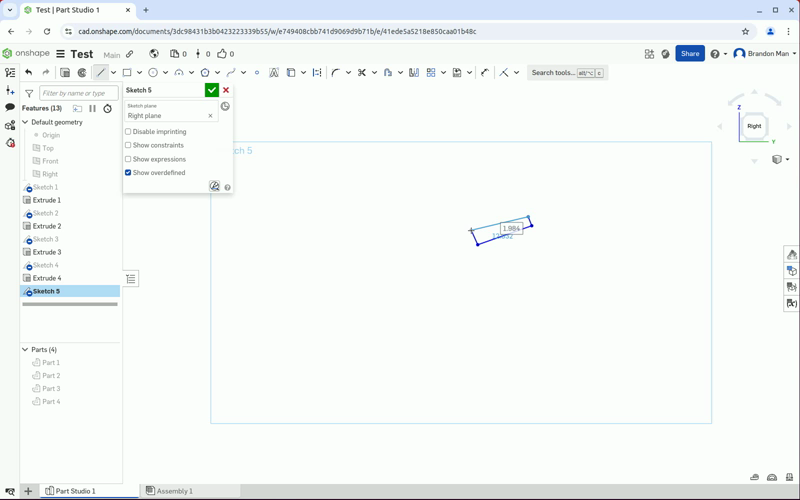
click(471, 230)
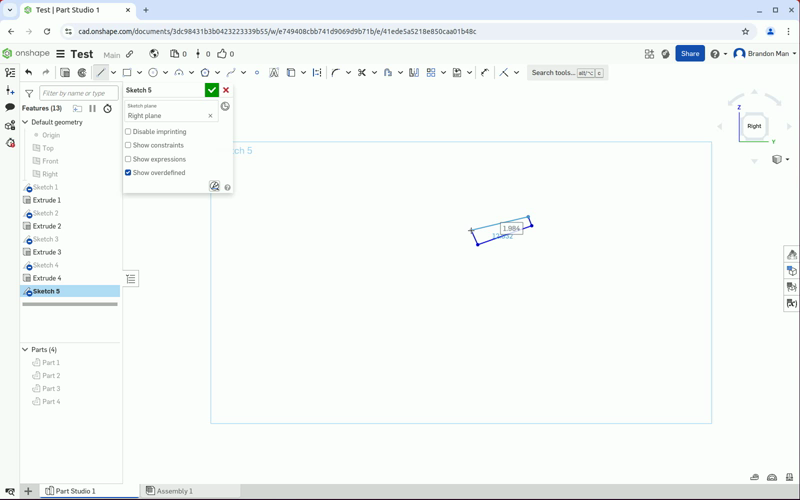
key(esc)
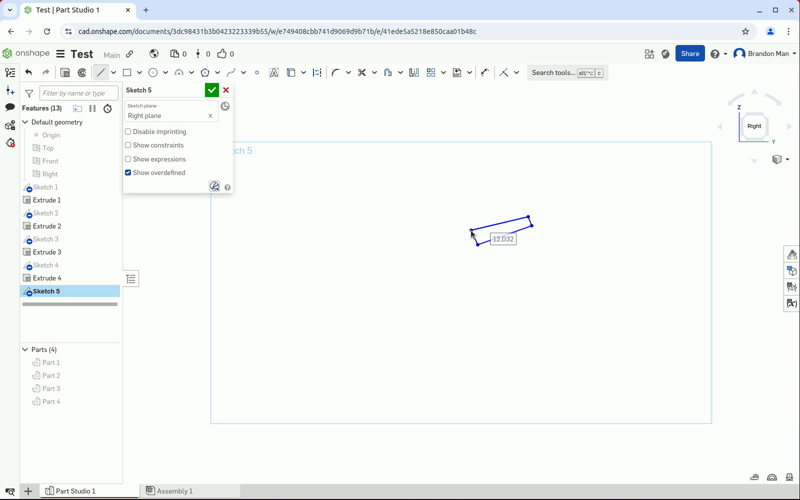
mouse_move(511, 231)
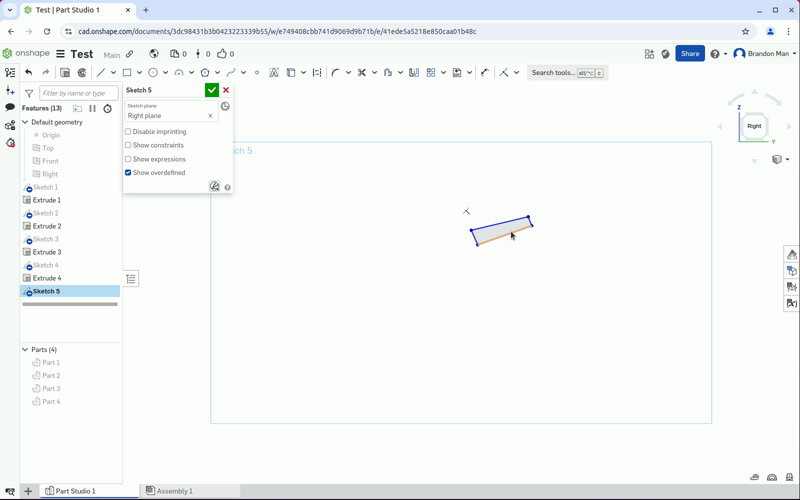
scroll(6)
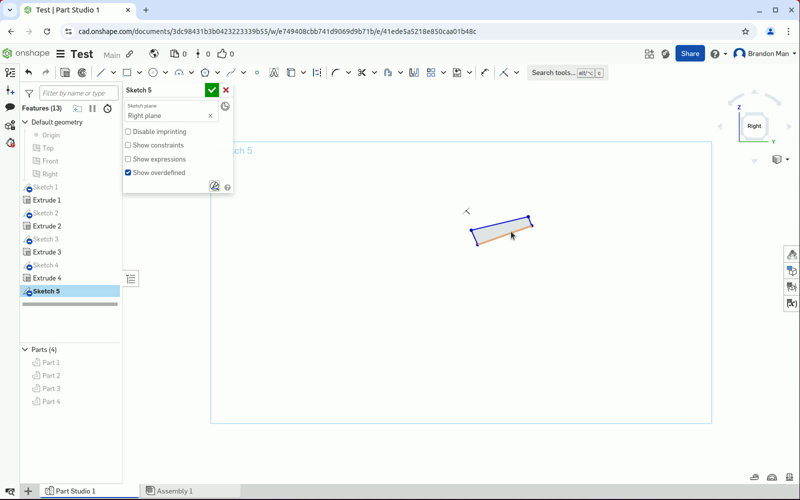
scroll(6)
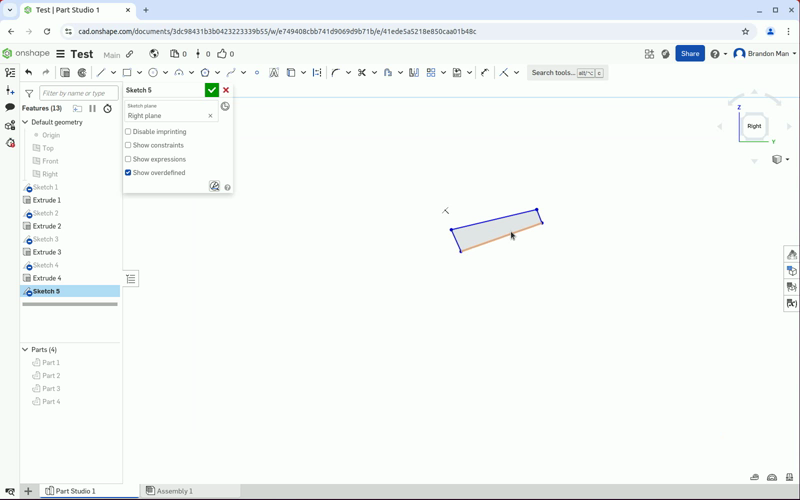
scroll(6)
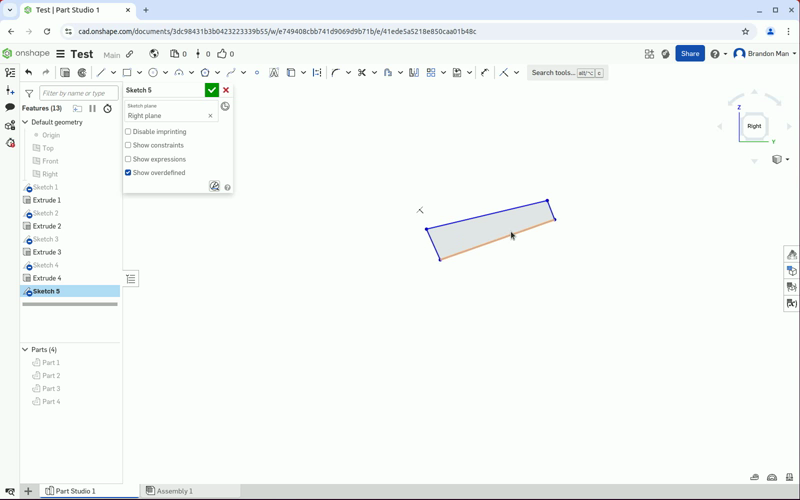
scroll(6)
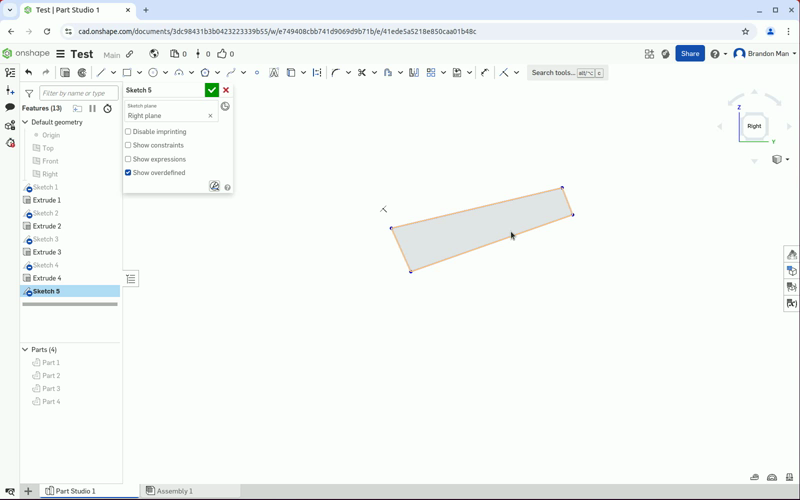
scroll(6)
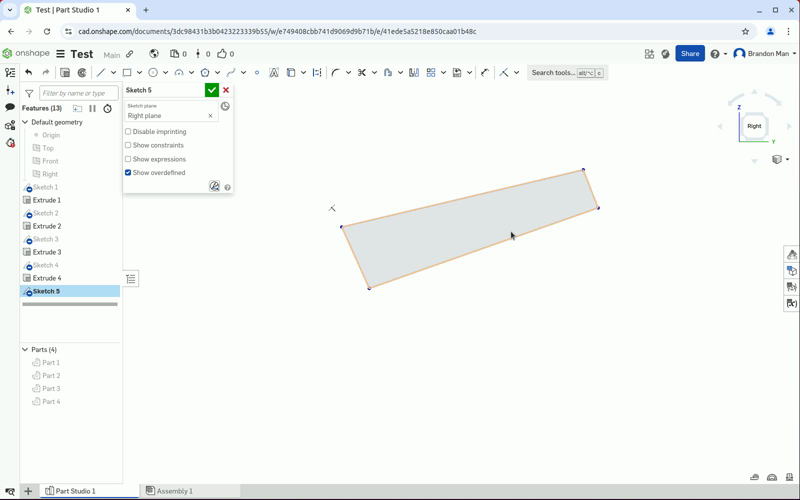
scroll(6)
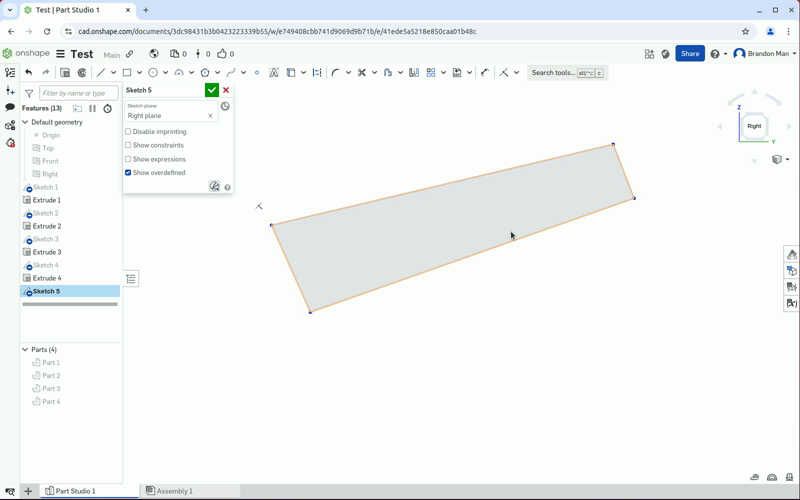
scroll(6)
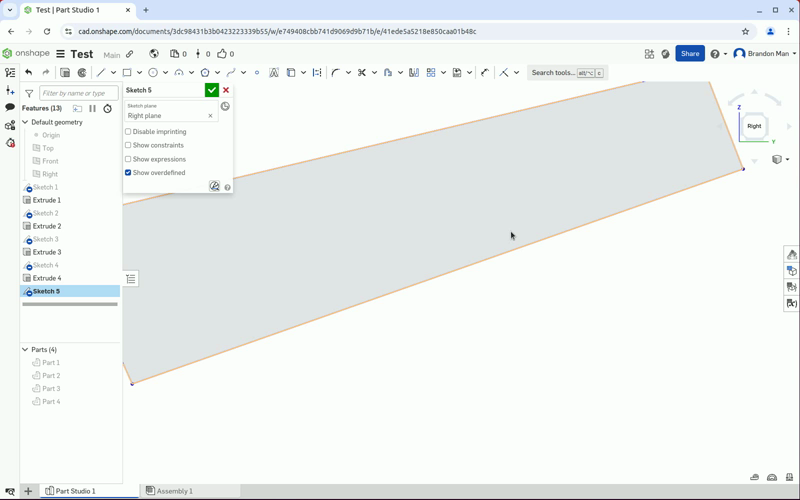
click(511, 231)
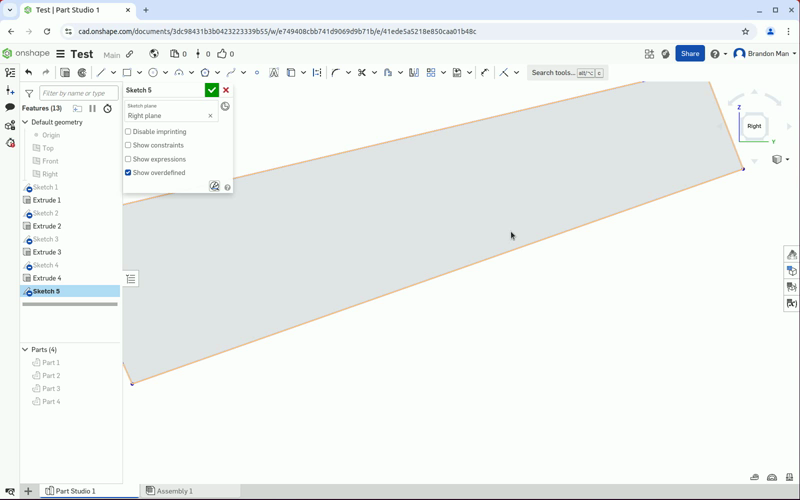
scroll(-6)
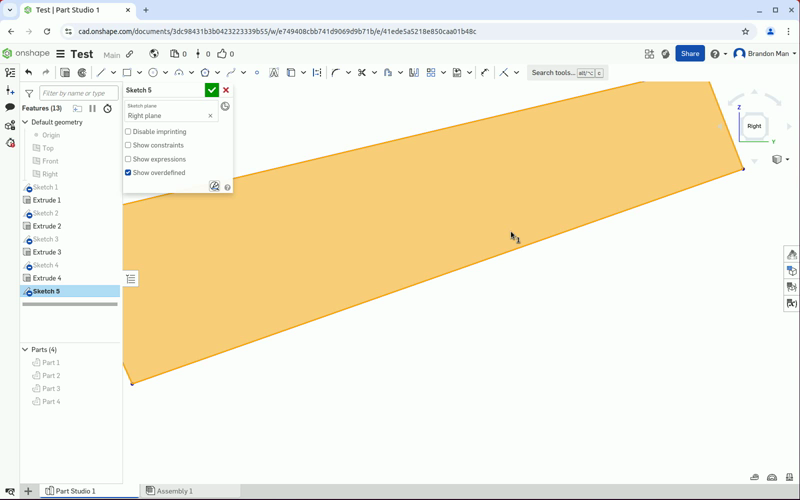
scroll(-6)
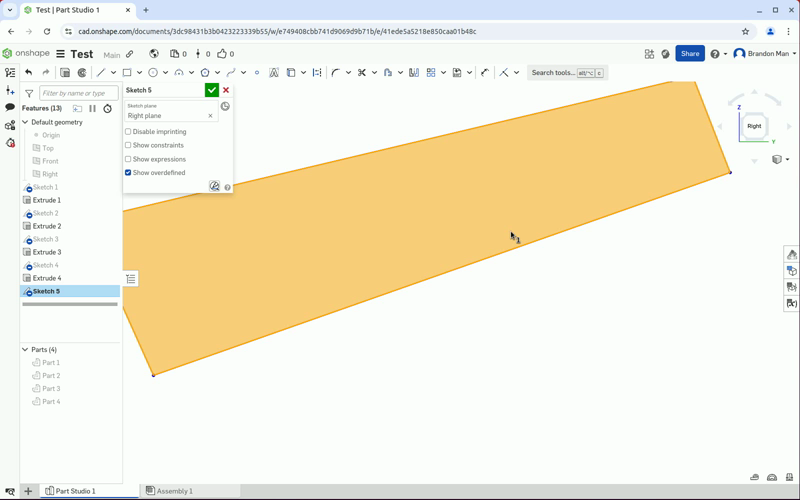
scroll(-6)
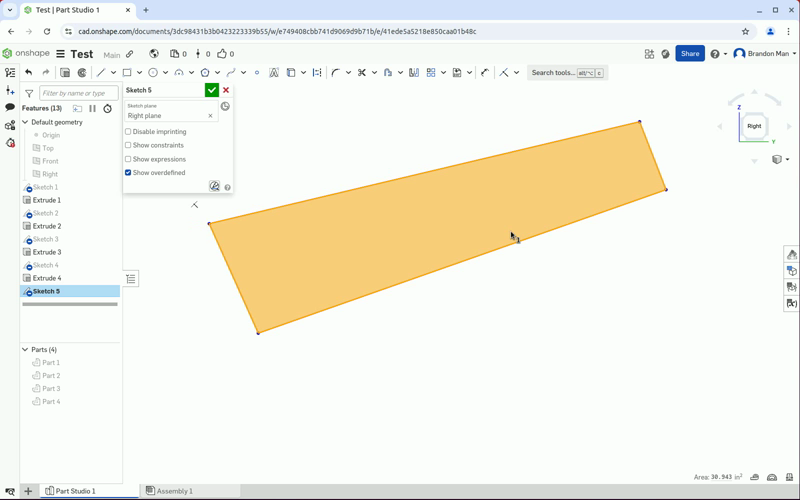
scroll(-6)
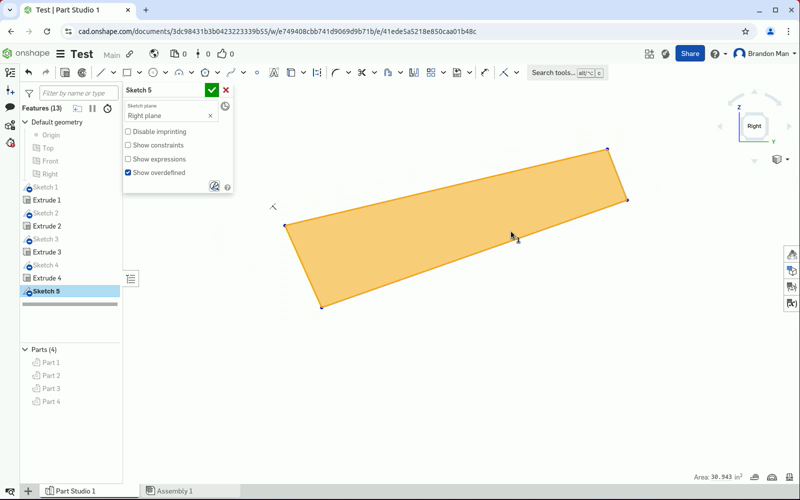
scroll(-6)
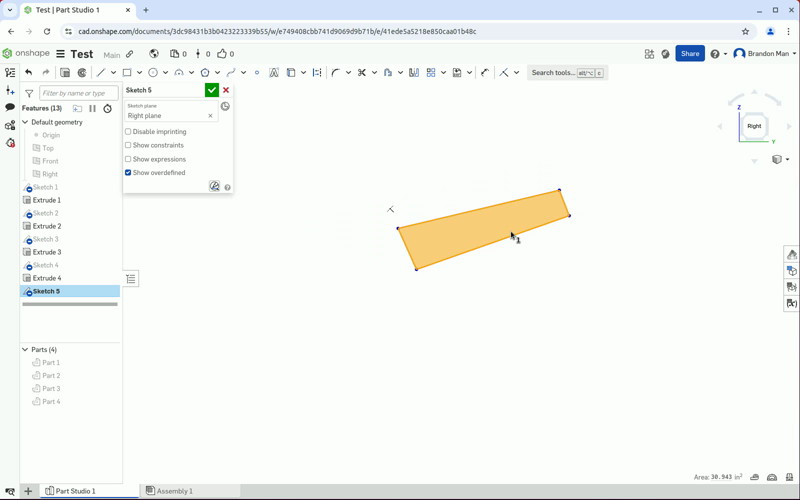
scroll(-6)
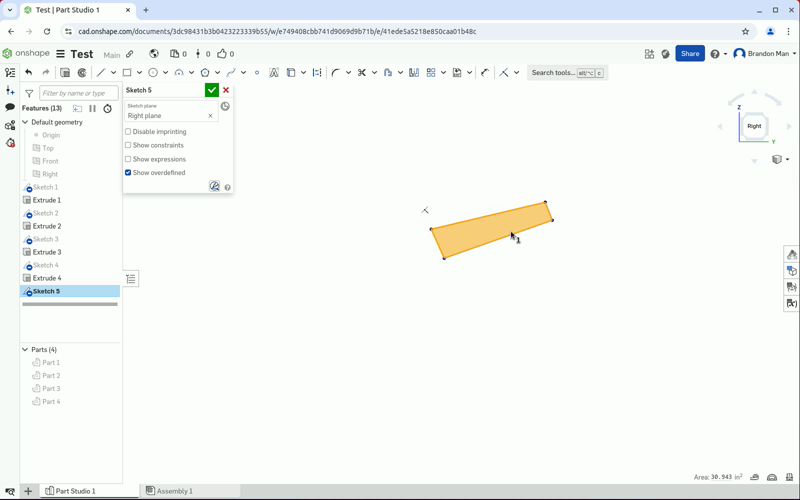
scroll(-6)
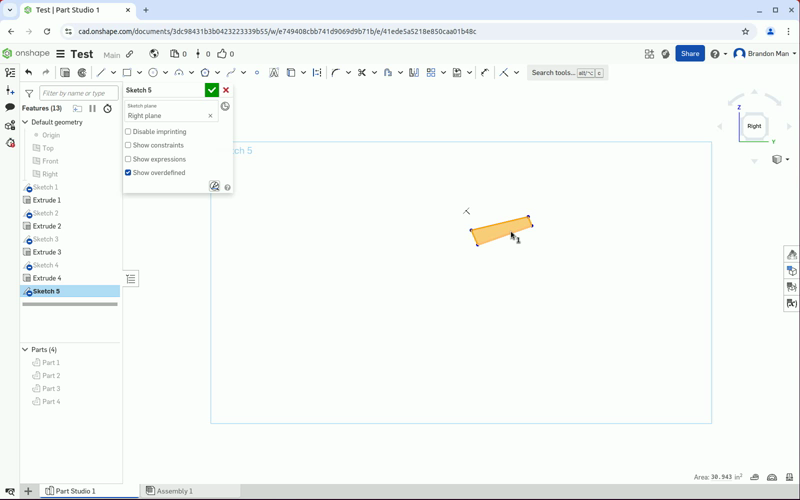
mouse_move(73, 352)
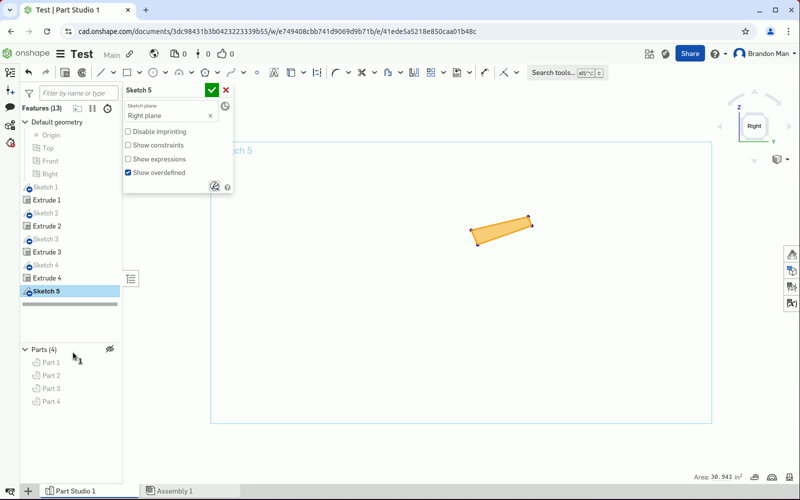
key(shift+y)
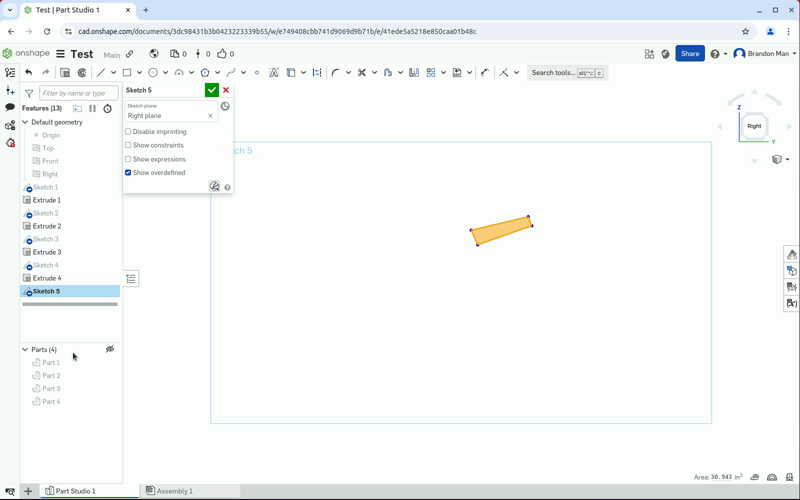
key(shift+e)
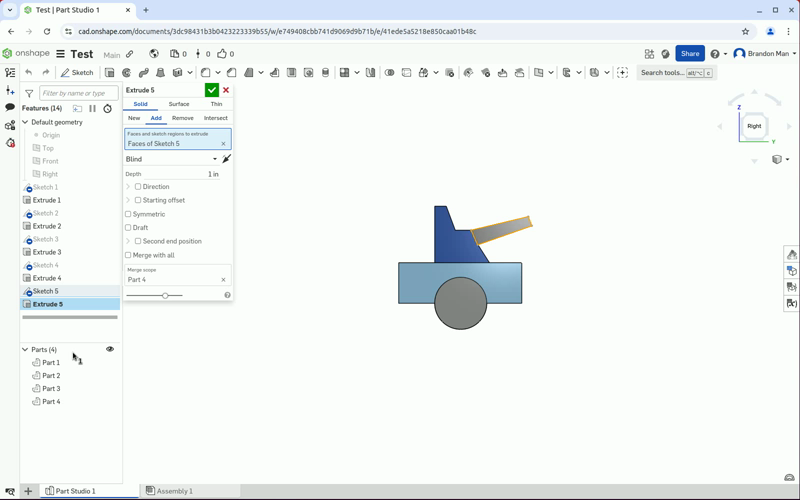
mouse_move(143, 106)
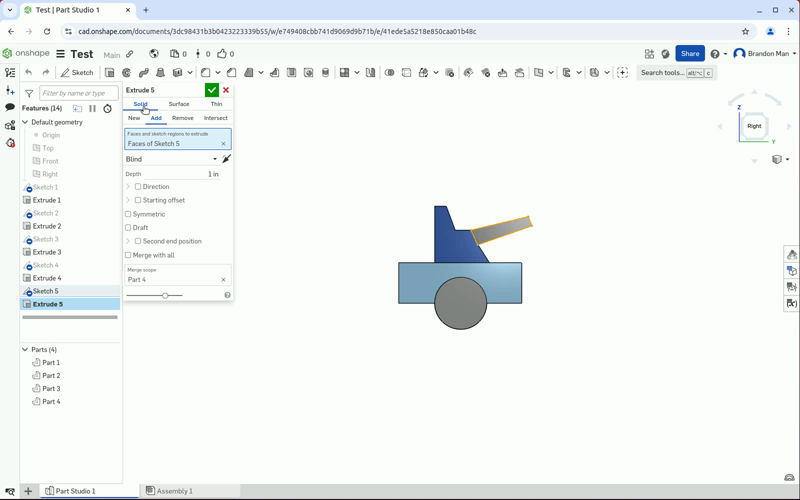
click(143, 106)
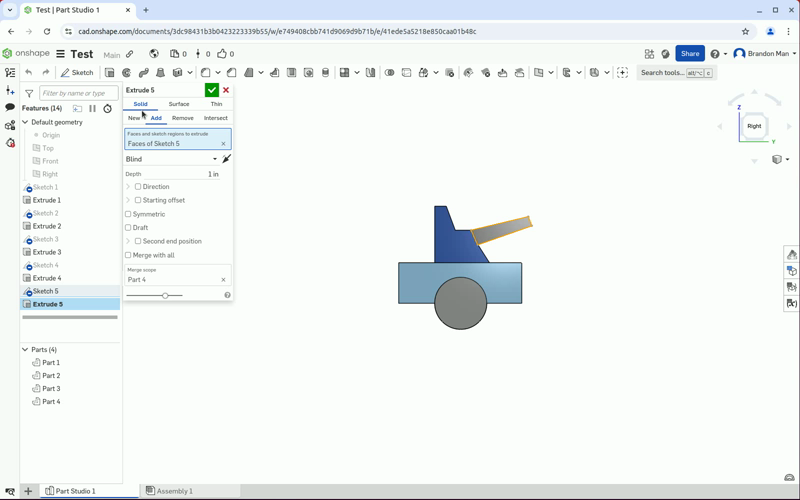
mouse_move(137, 120)
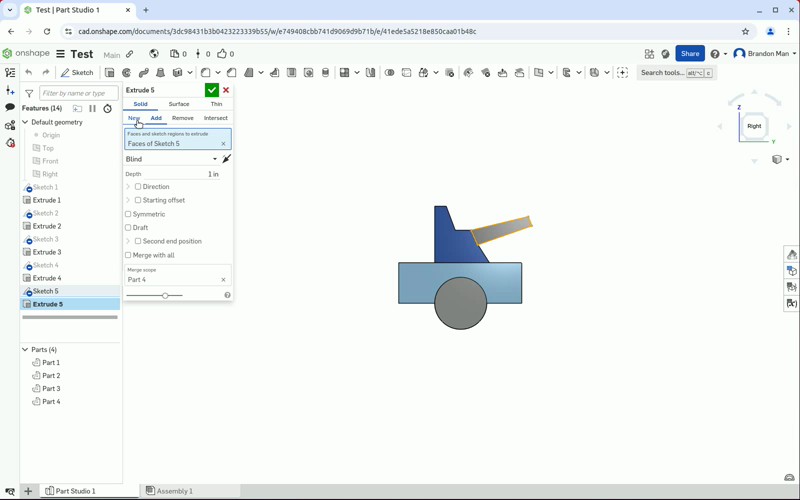
click(137, 120)
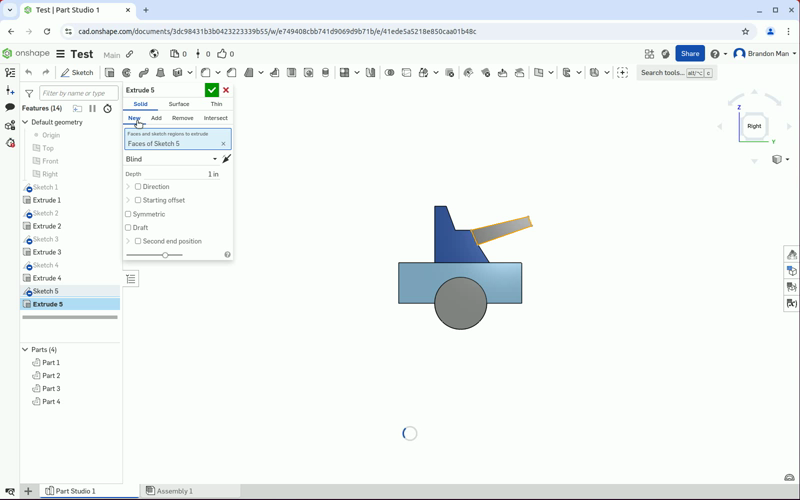
key(tab, 4)
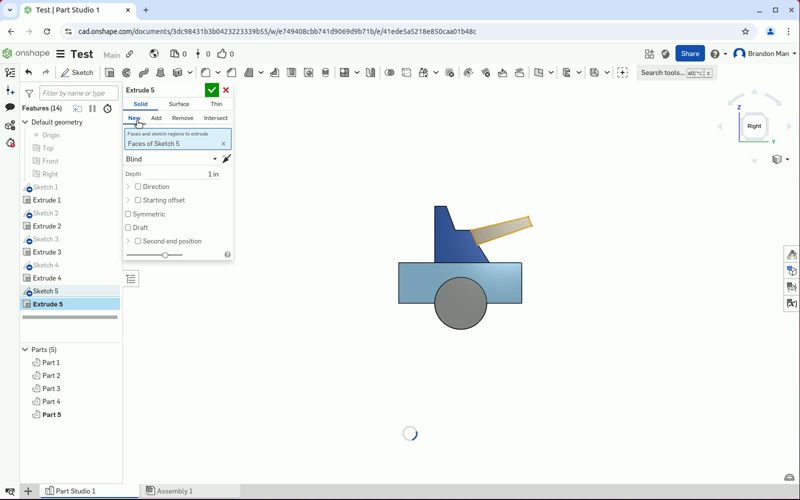
text(-2.888)
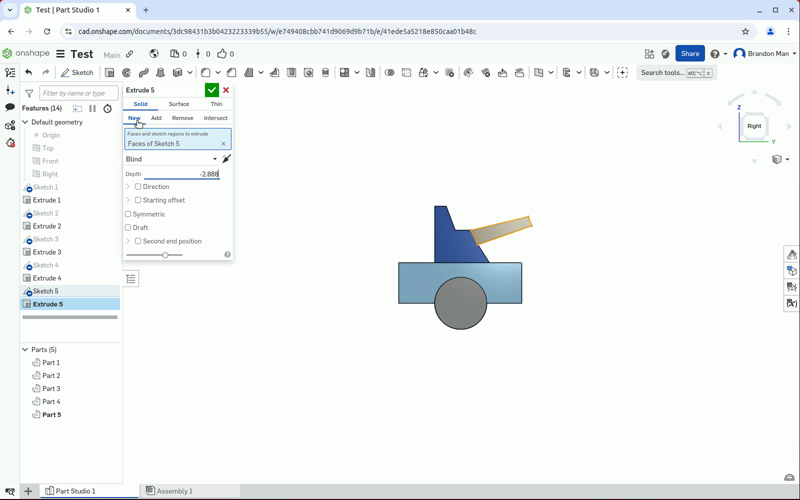
key(tab, 3)
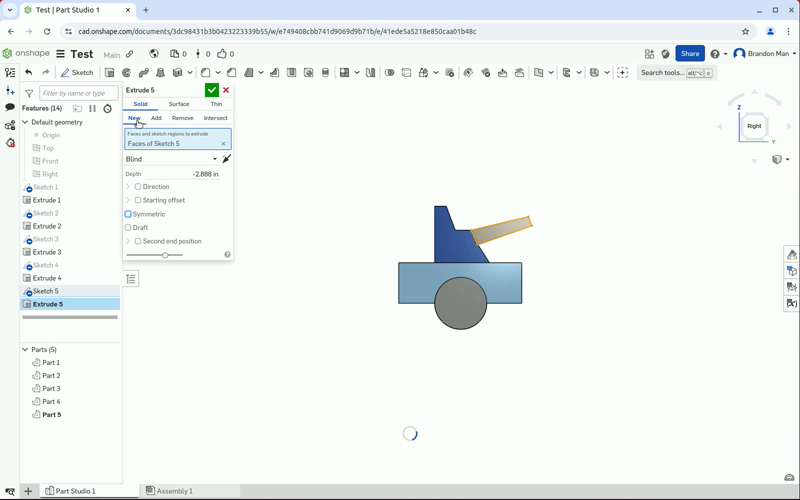
key(space)
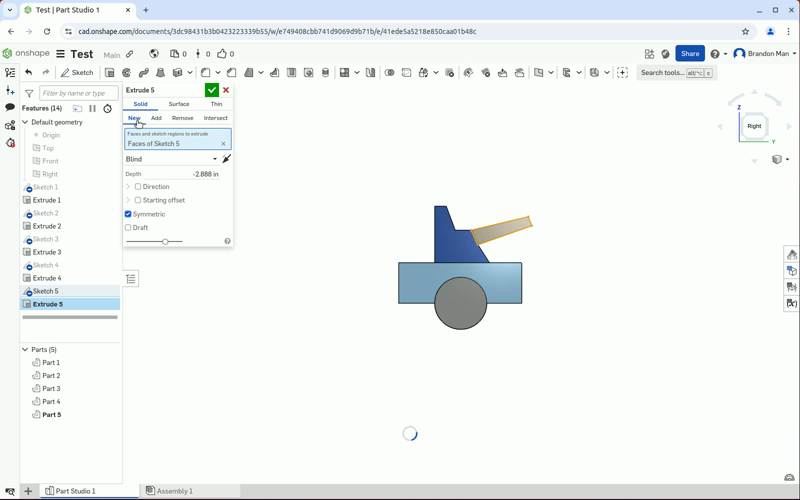
key(enter)
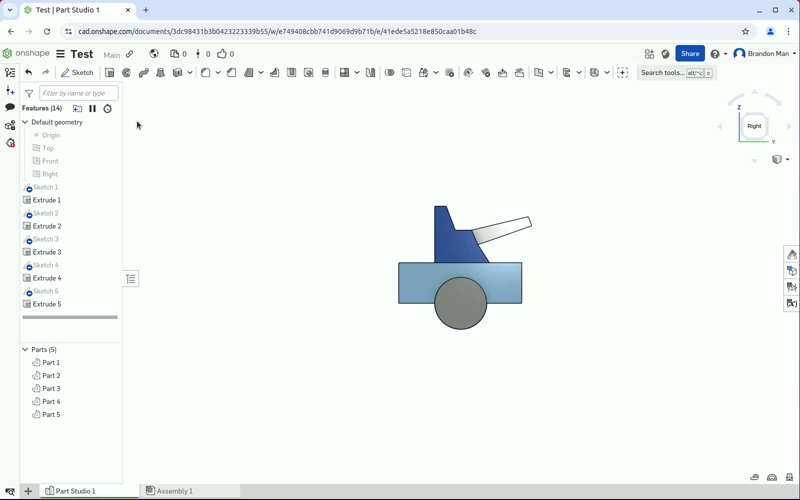
key(shift+h)
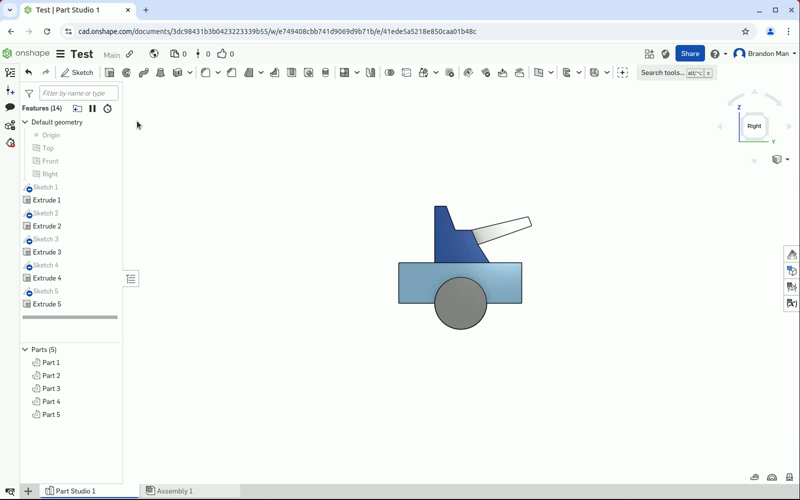
key(shift+h)
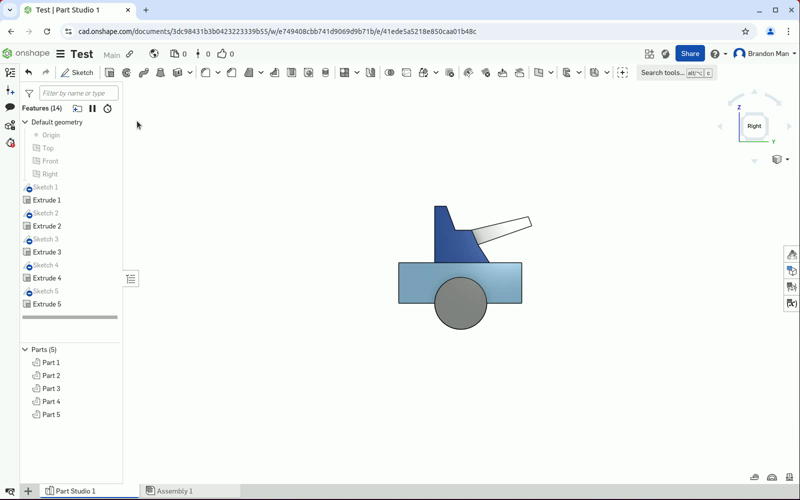
mouse_move(73, 189)
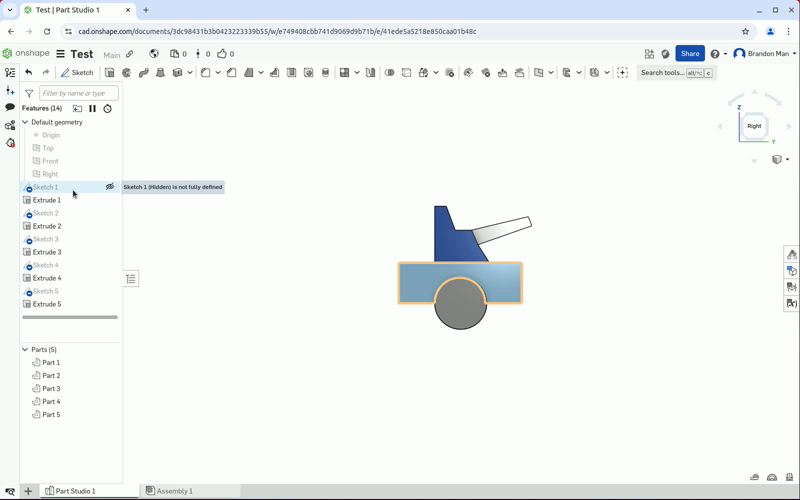
click(73, 189)
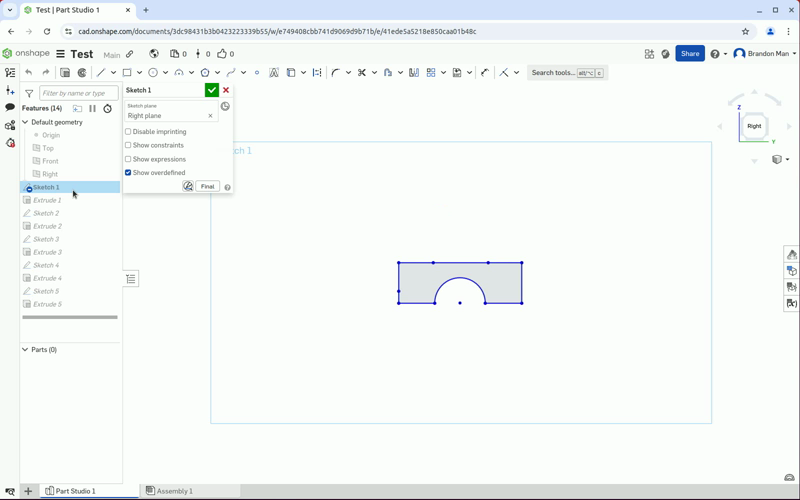
mouse_move(229, 92)
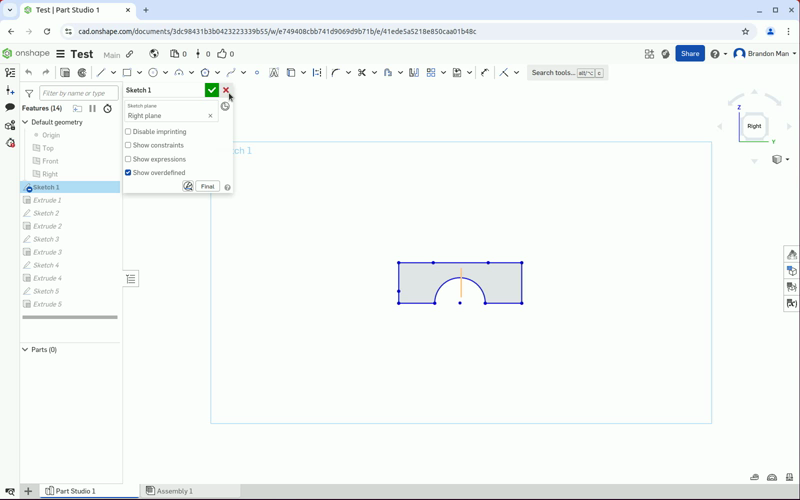
click(229, 92)
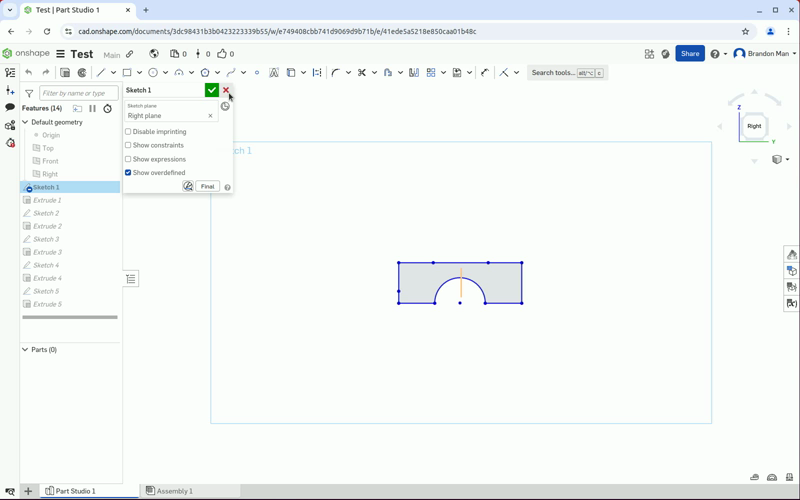
key(shift+s)
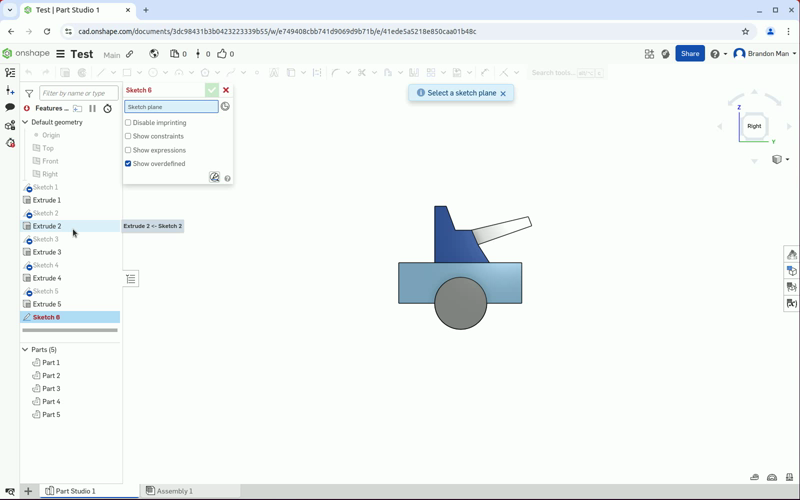
scroll(3)
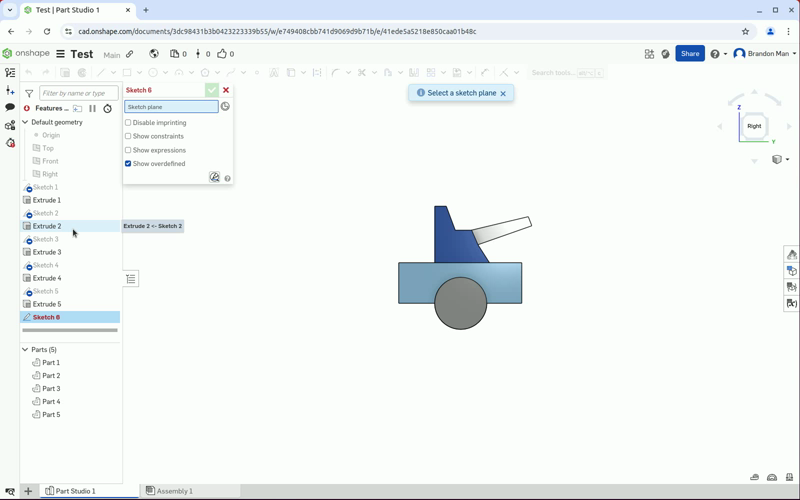
mouse_move(73, 176)
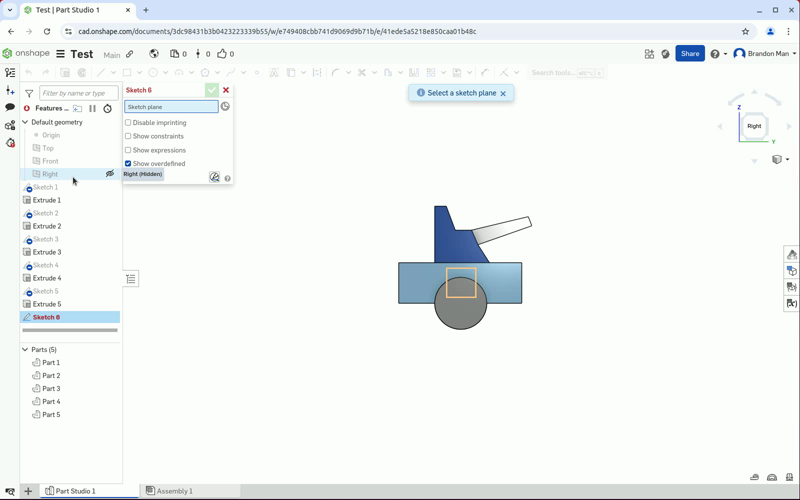
click(73, 176)
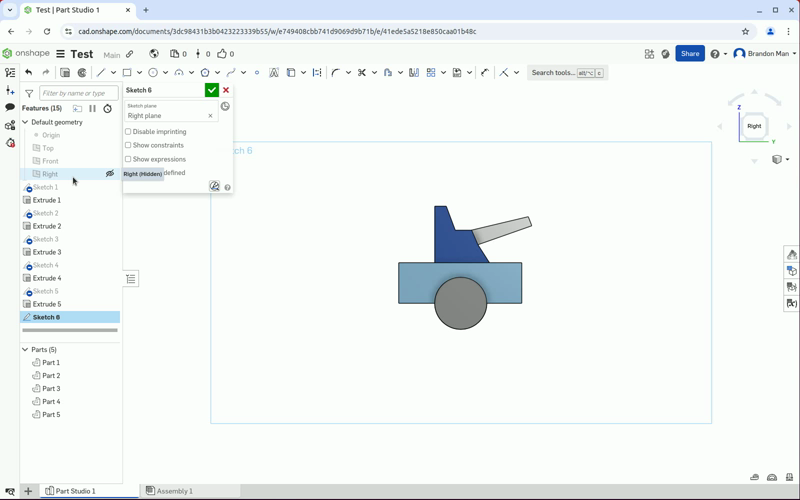
mouse_move(73, 352)
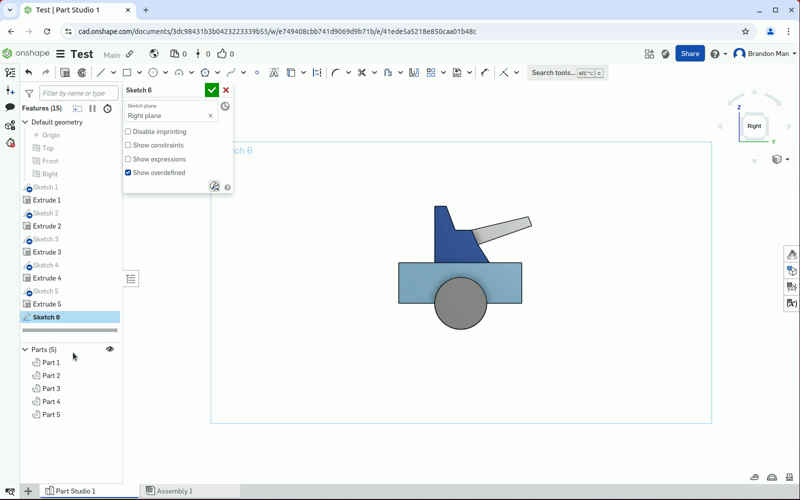
key(y)
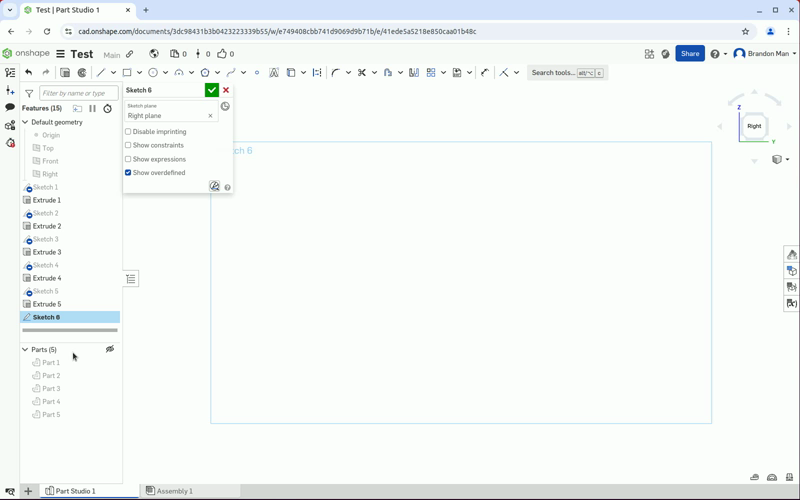
key(l)
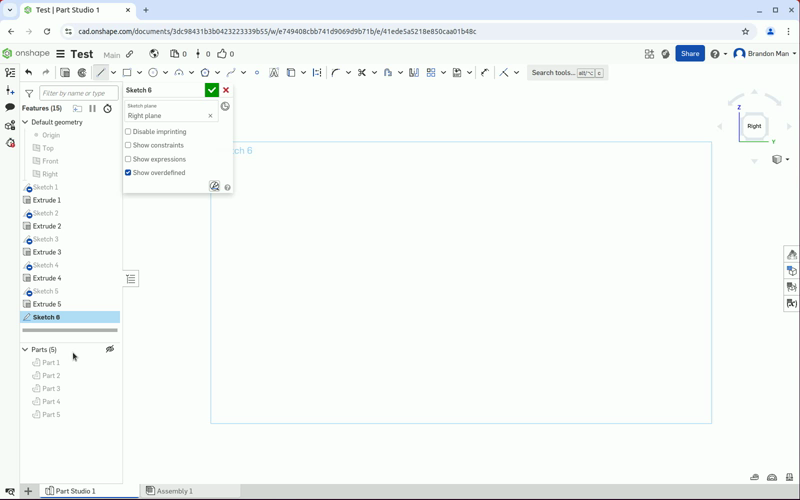
key_down(shift)
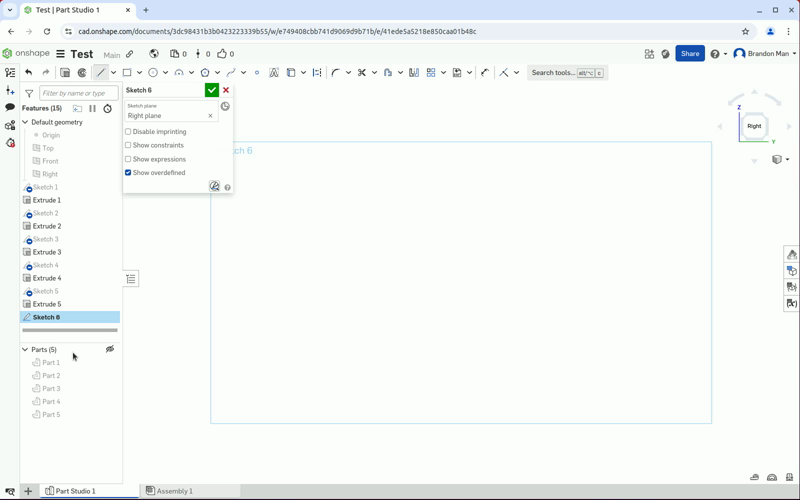
mouse_move(348, 303)
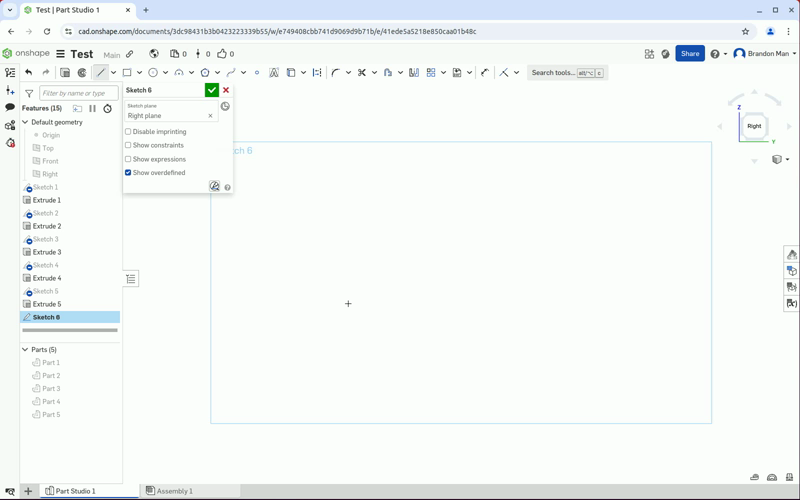
click(348, 303)
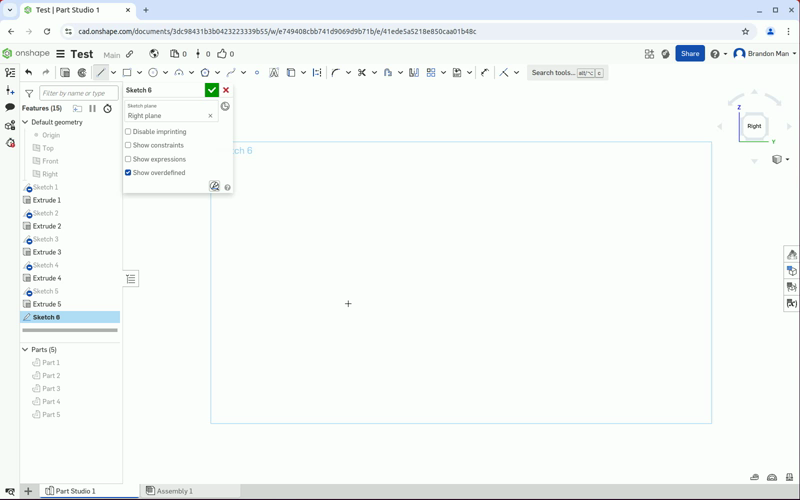
key_up(shift)
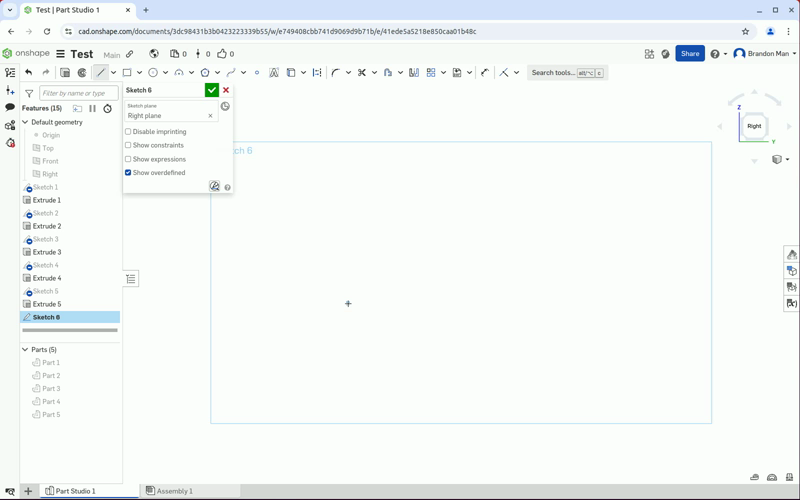
key_down(shift)
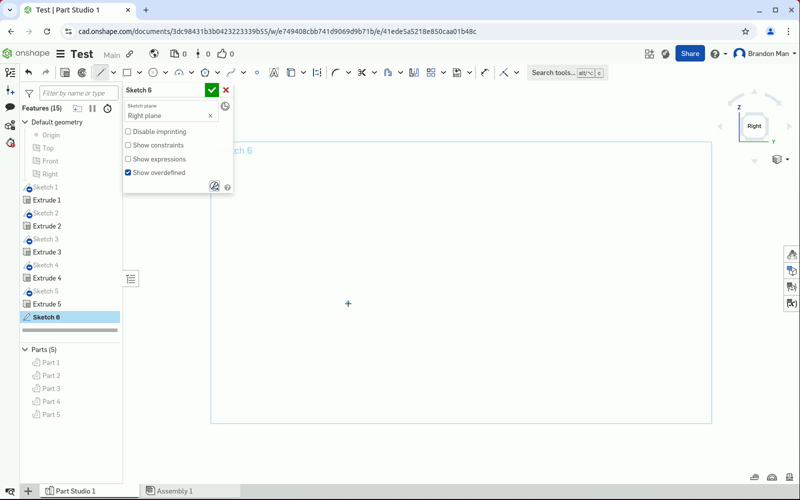
mouse_move(378, 303)
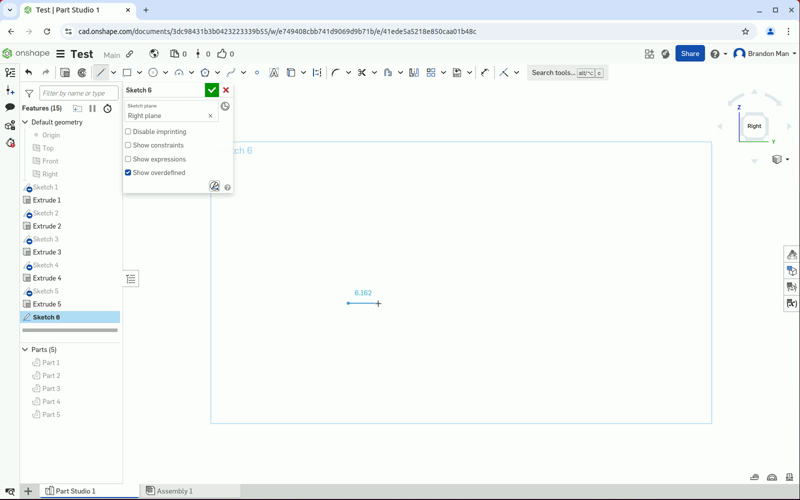
mouse_move(361, 303)
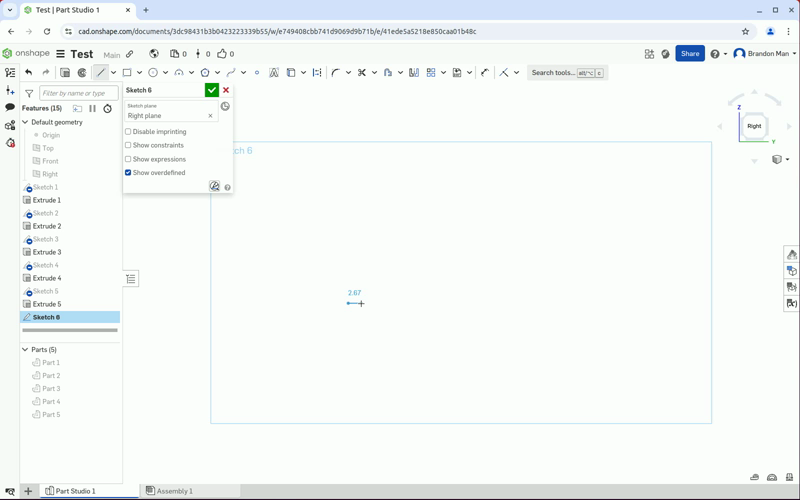
click(361, 303)
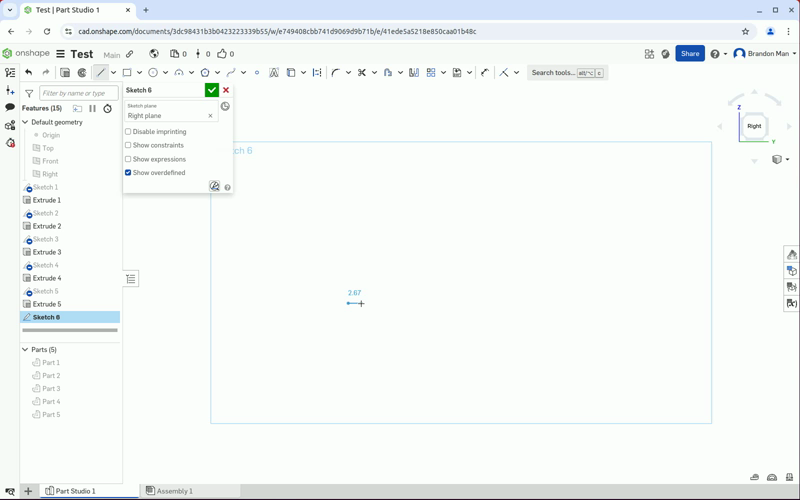
key_up(shift)
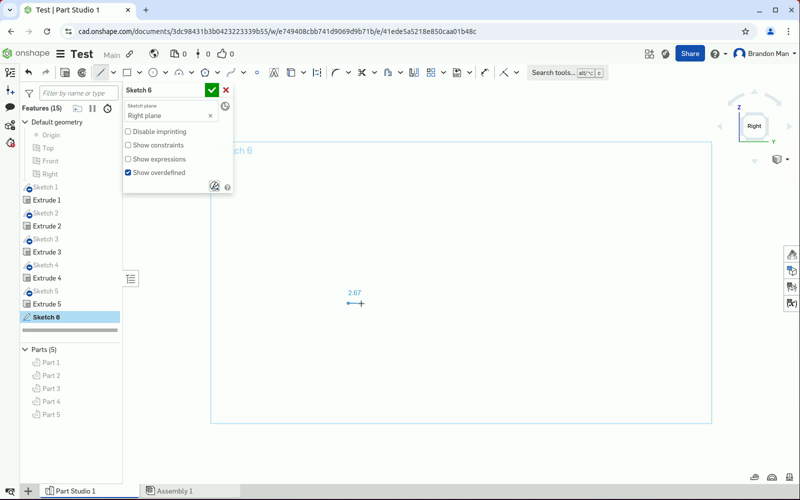
key_down(shift)
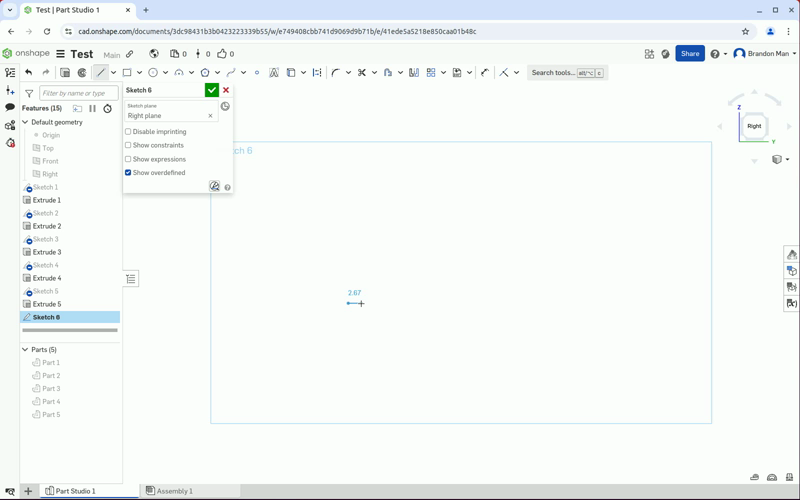
mouse_move(391, 303)
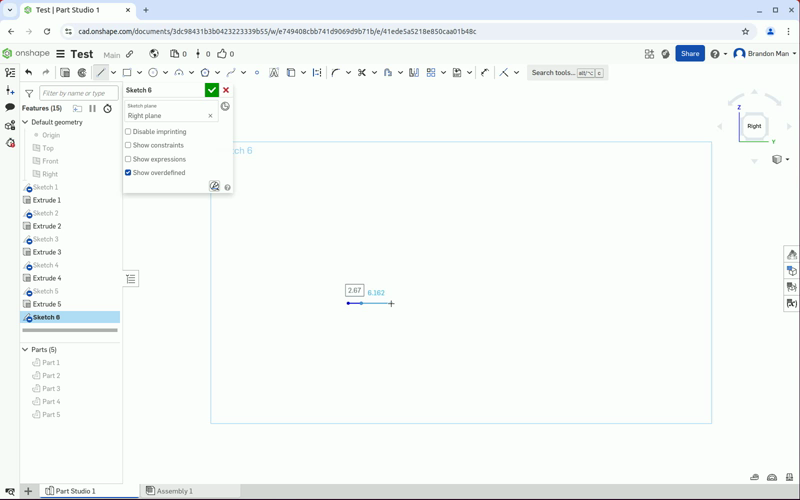
mouse_move(399, 303)
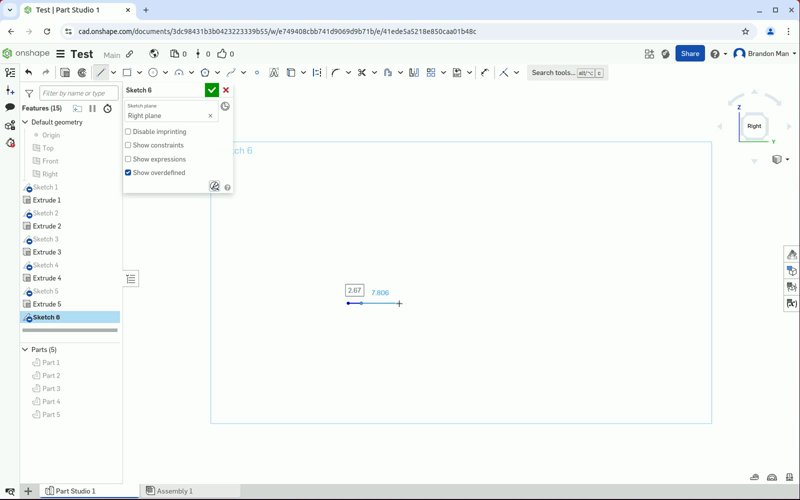
click(399, 303)
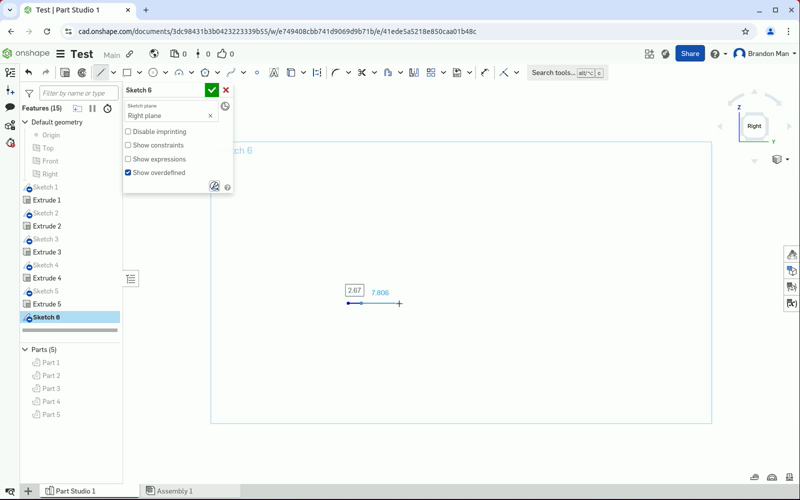
key_up(shift)
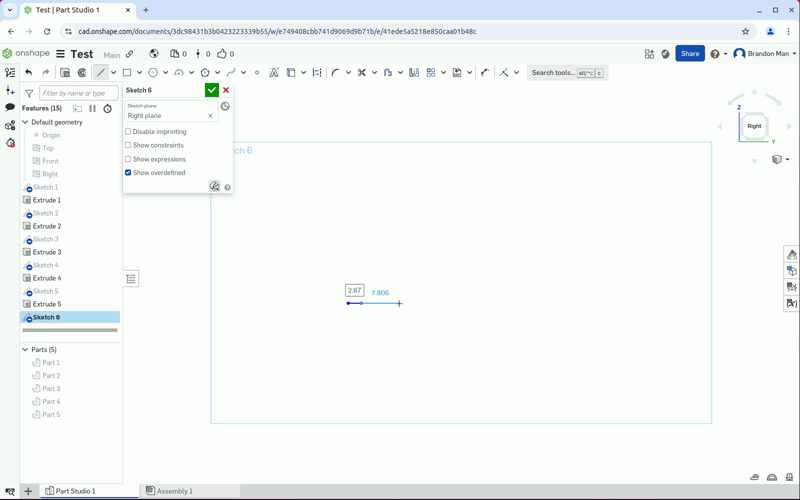
key_down(shift)
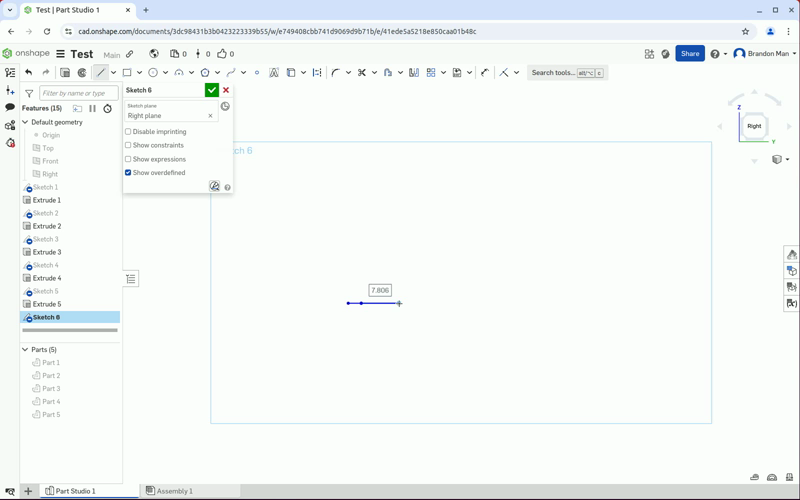
mouse_move(429, 303)
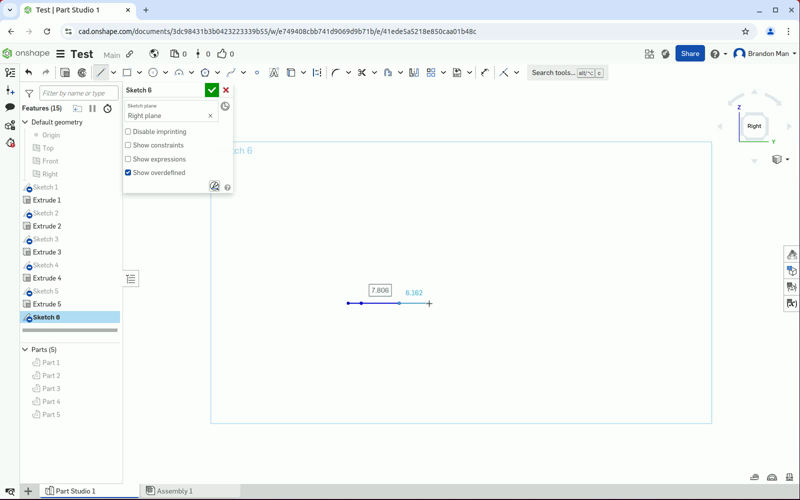
mouse_move(399, 291)
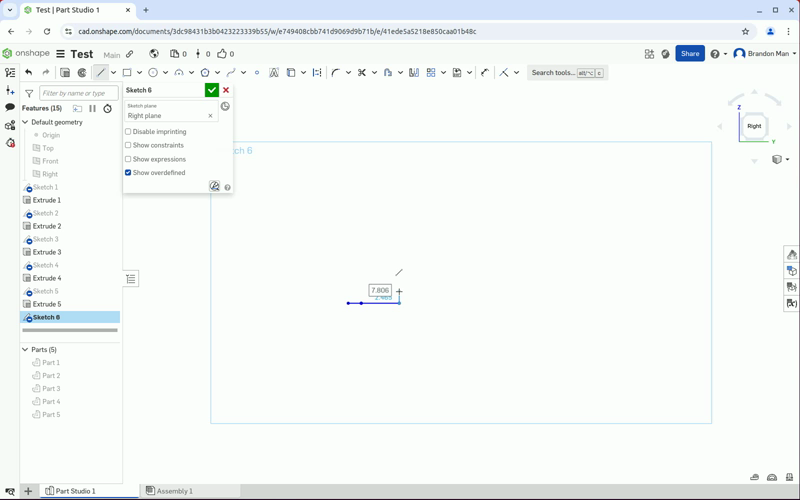
click(399, 291)
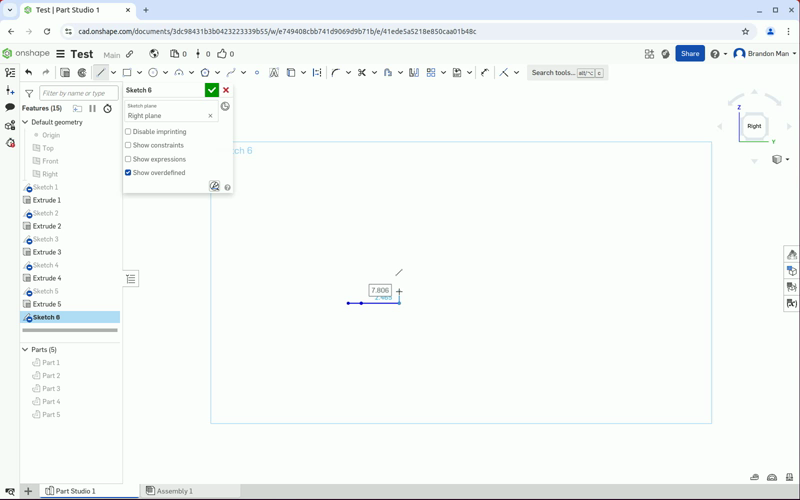
key_up(shift)
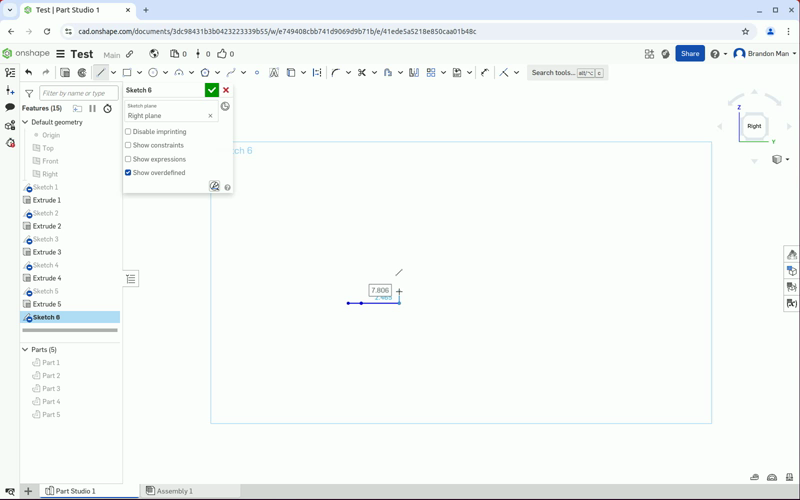
key_down(shift)
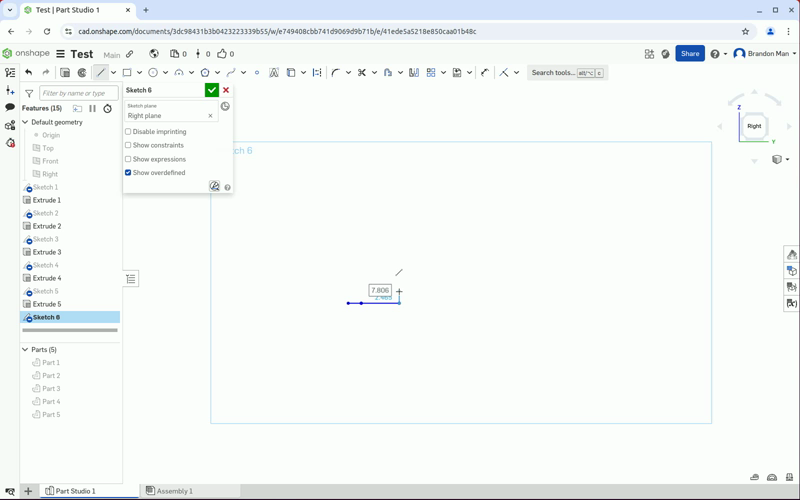
mouse_move(429, 291)
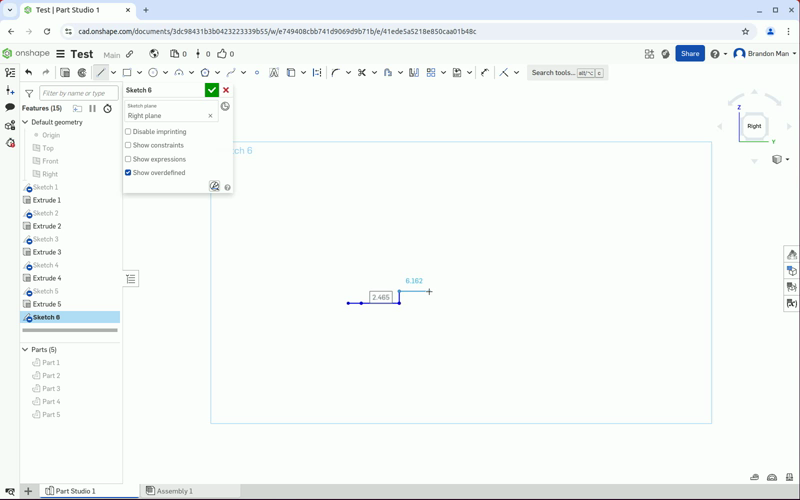
mouse_move(348, 291)
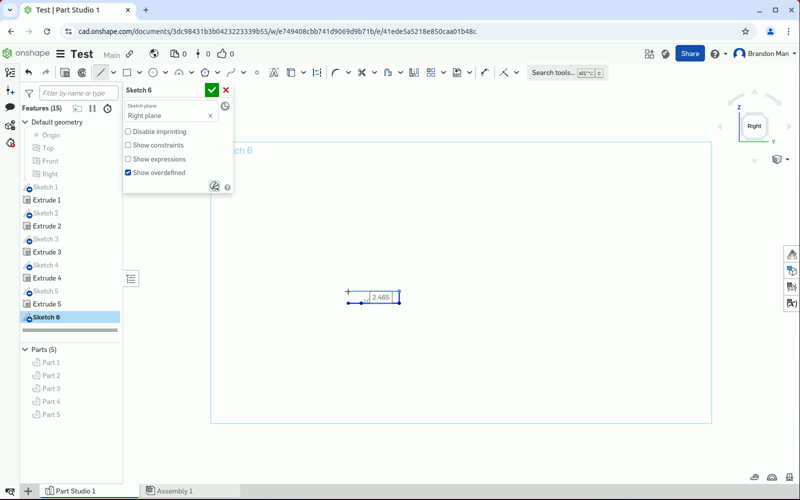
click(348, 291)
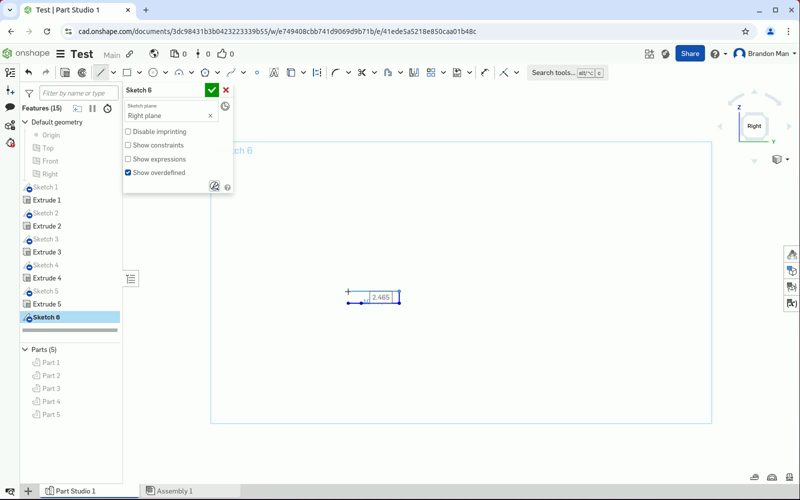
key_up(shift)
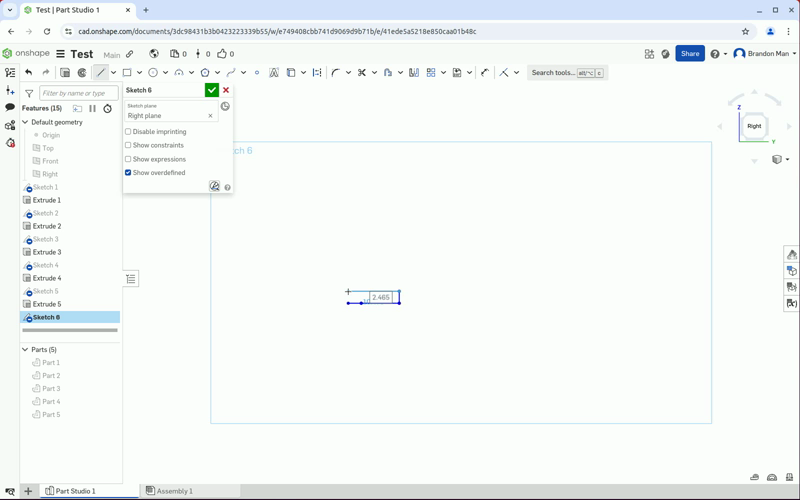
mouse_move(378, 291)
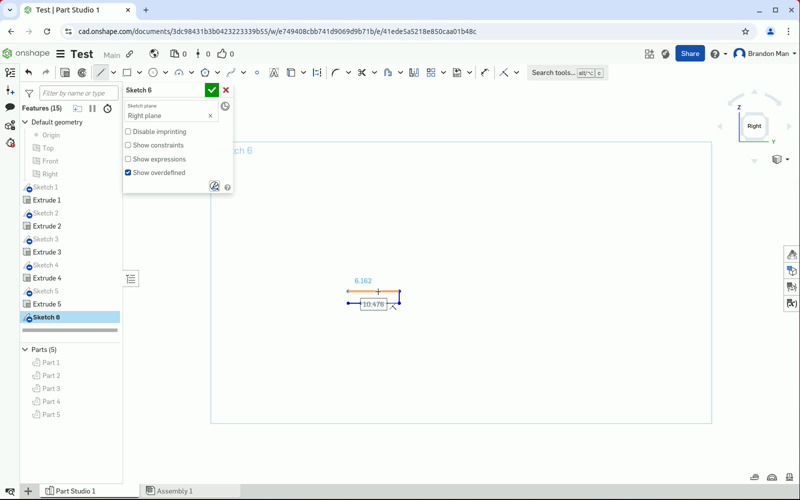
key_down(shift)
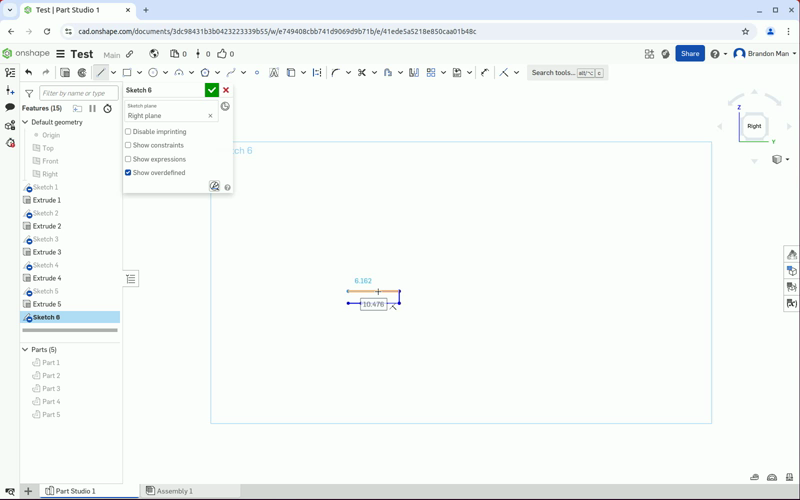
mouse_move(348, 303)
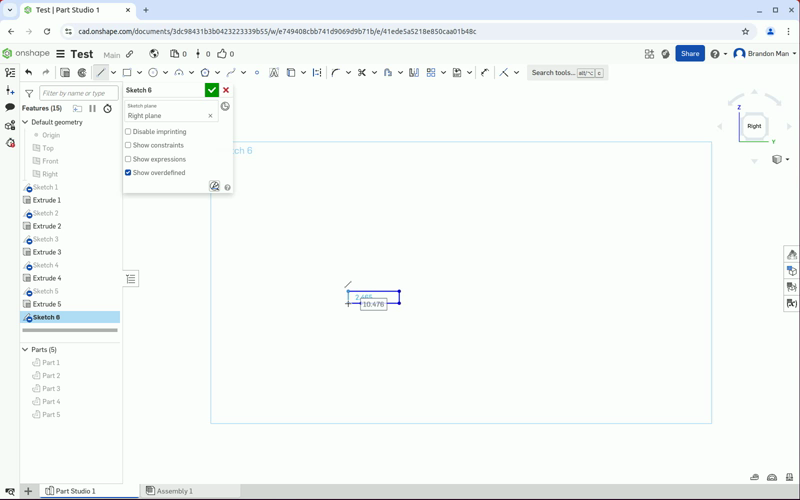
key_up(shift)
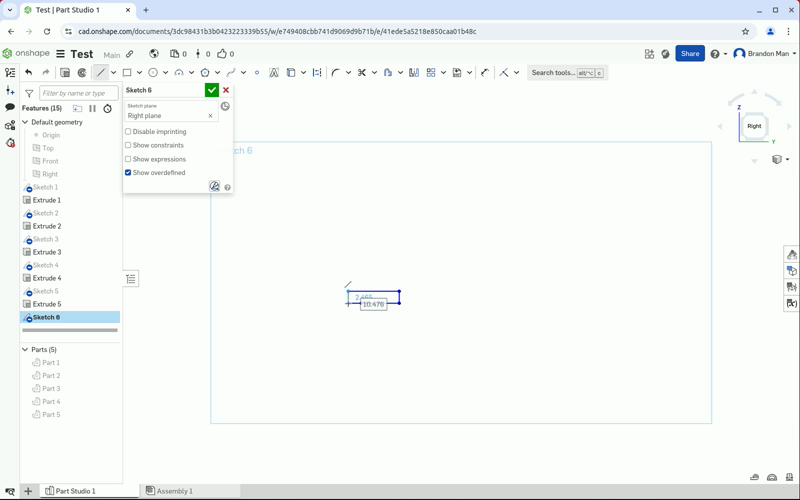
click(348, 303)
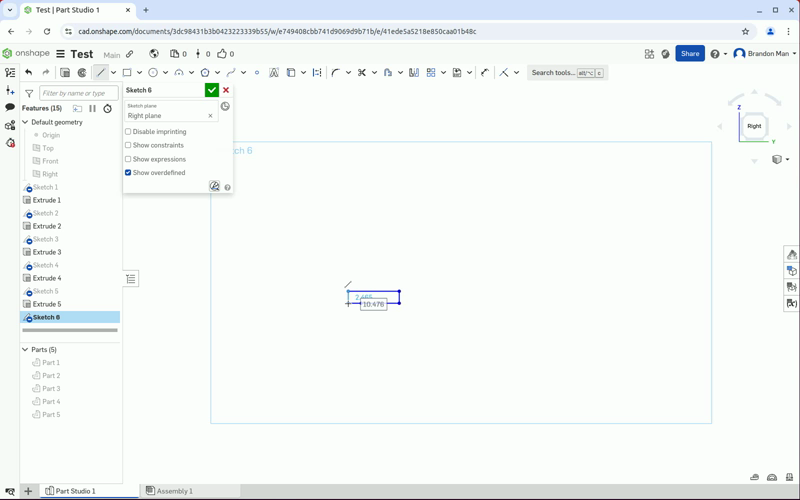
key(esc)
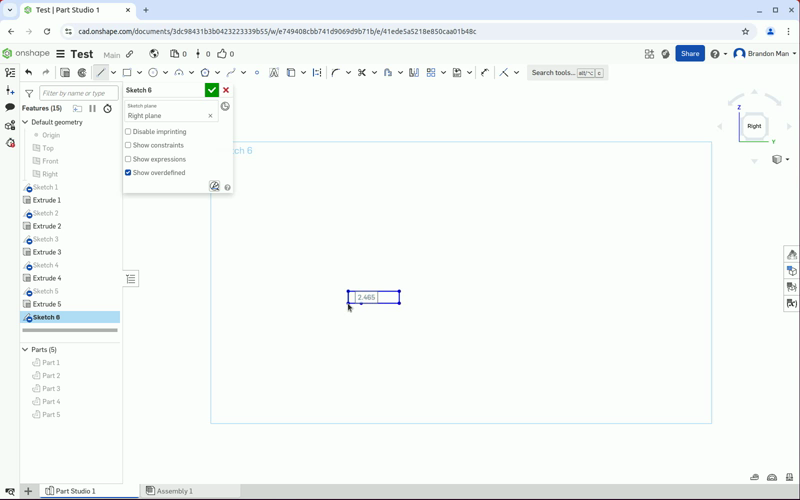
mouse_move(360, 292)
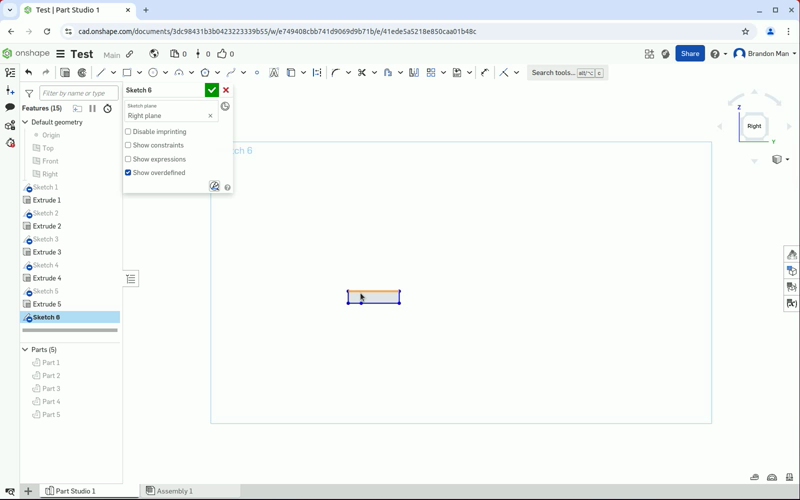
scroll(6)
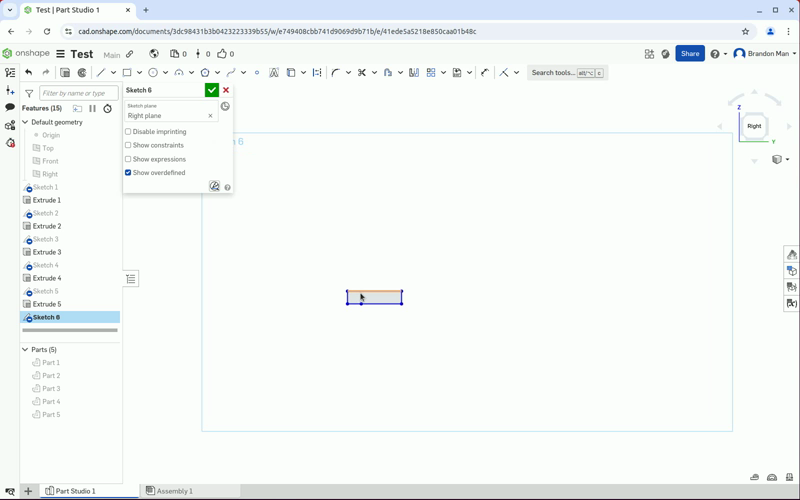
scroll(6)
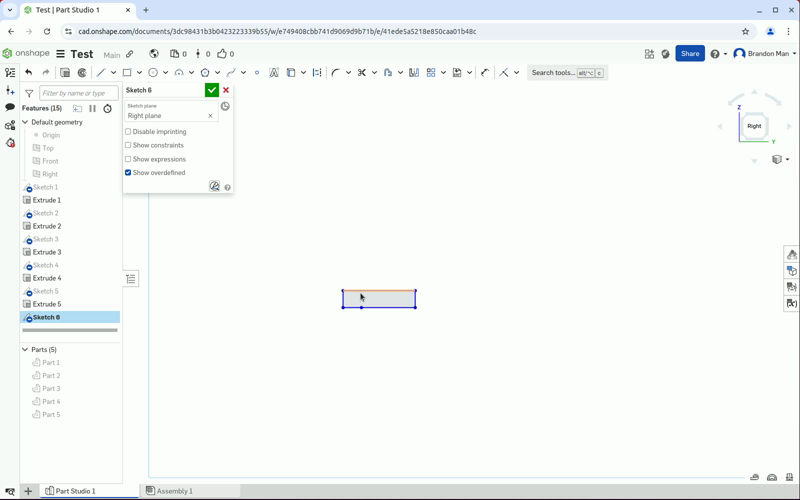
scroll(6)
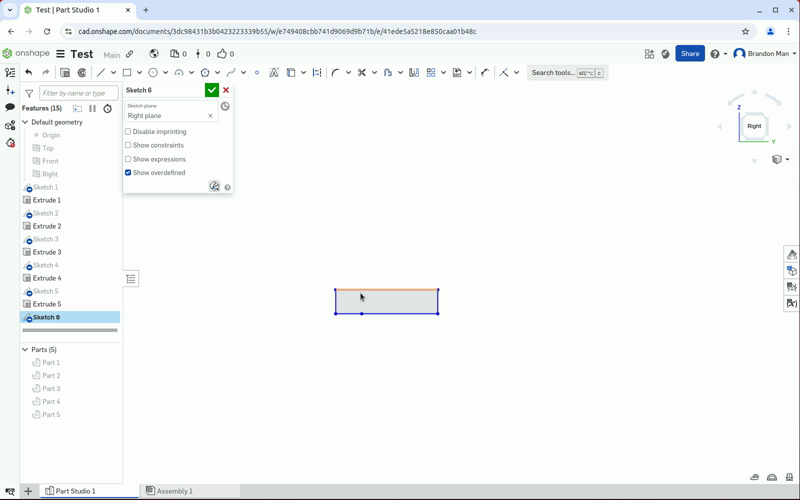
scroll(6)
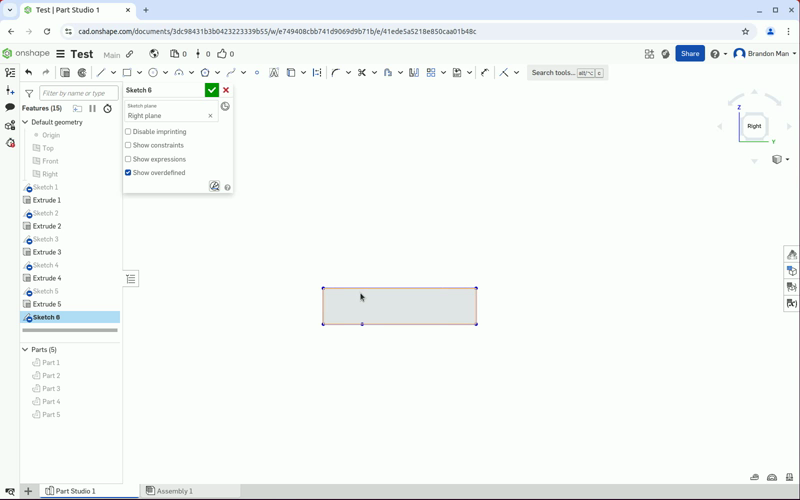
scroll(6)
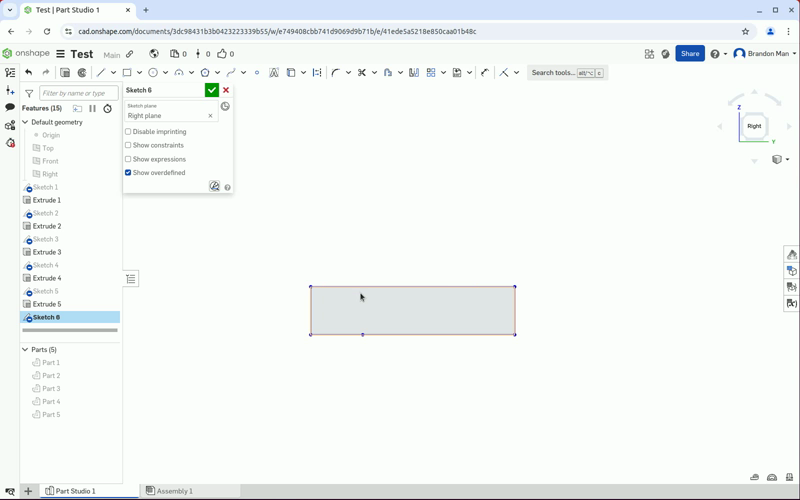
scroll(6)
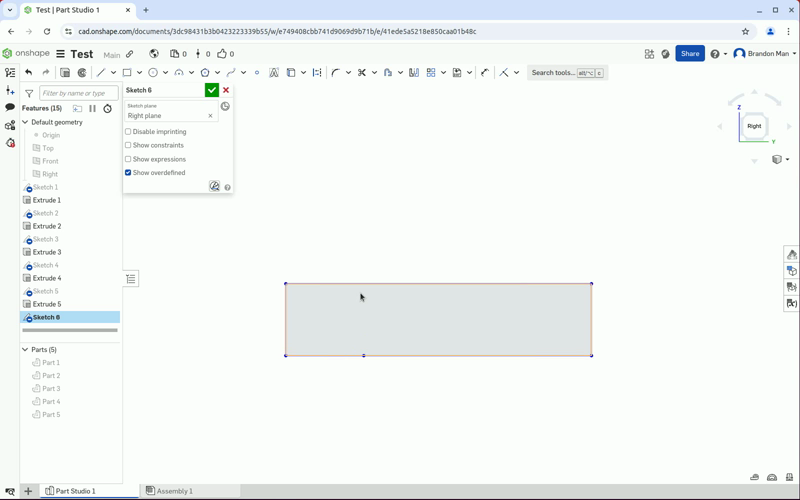
scroll(6)
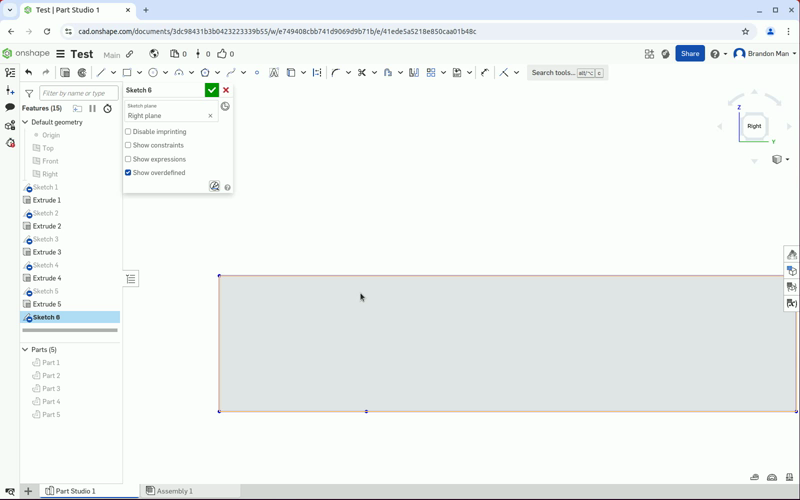
click(360, 292)
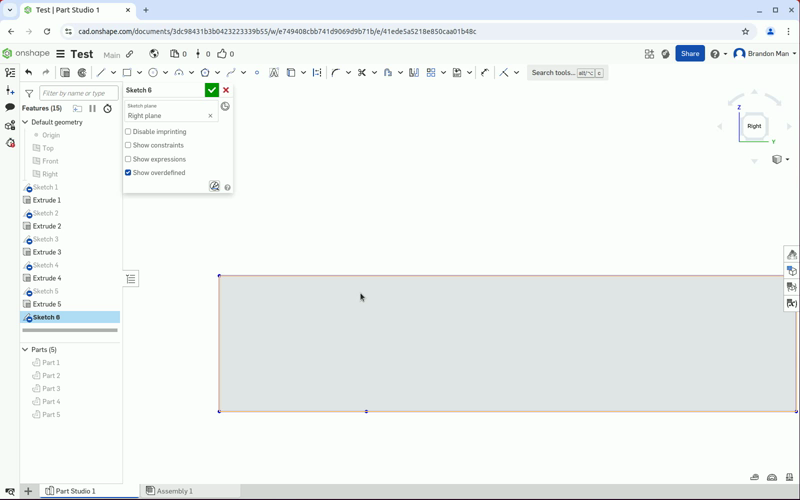
scroll(-6)
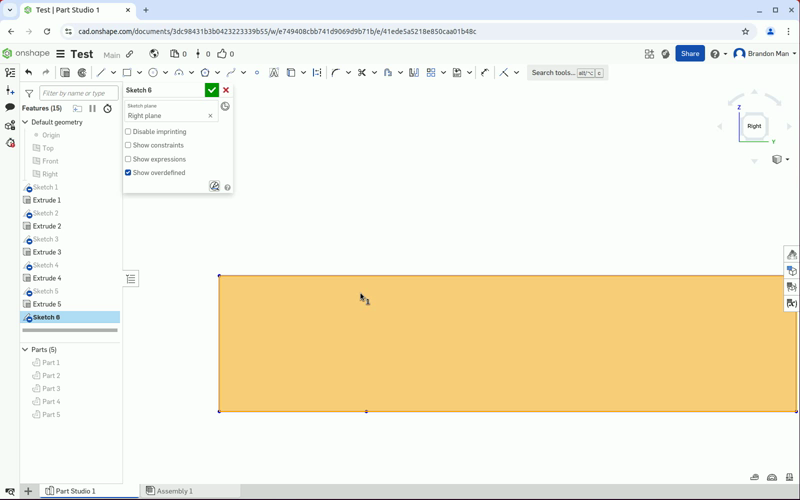
scroll(-6)
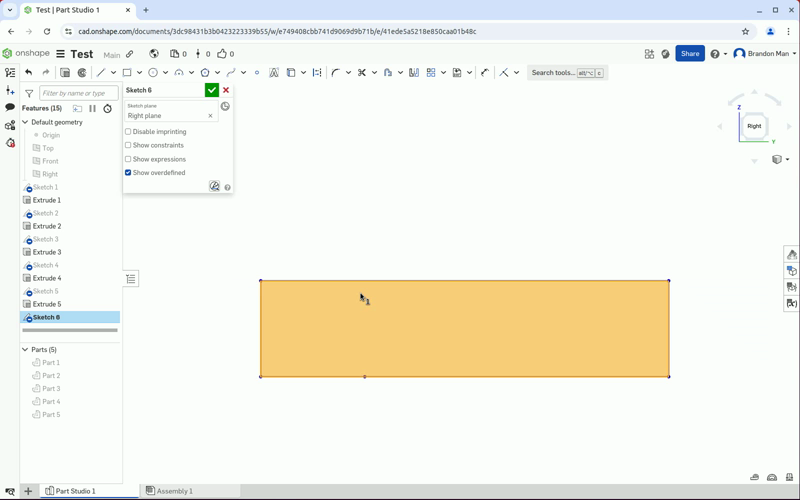
scroll(-6)
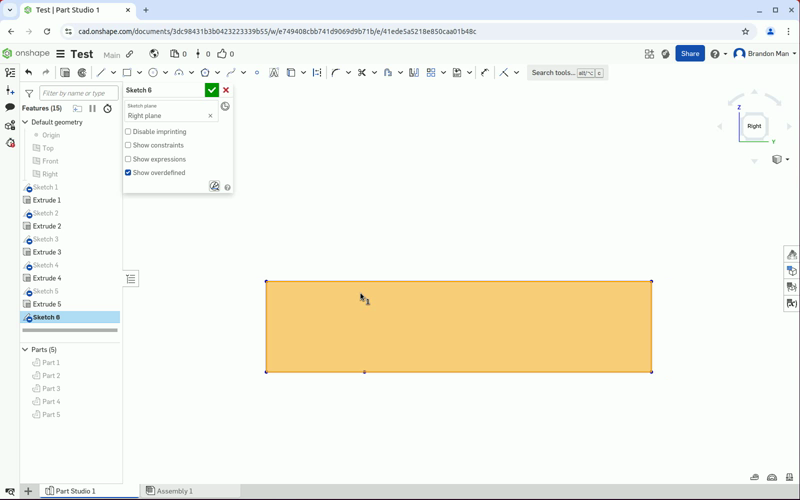
scroll(-6)
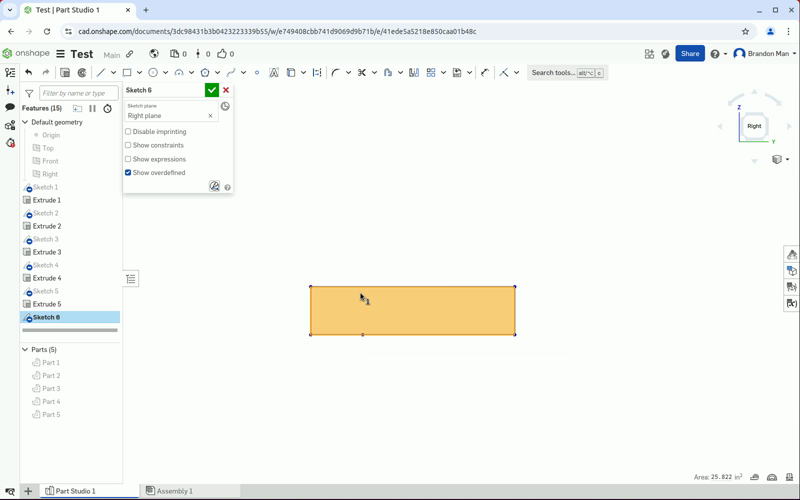
scroll(-6)
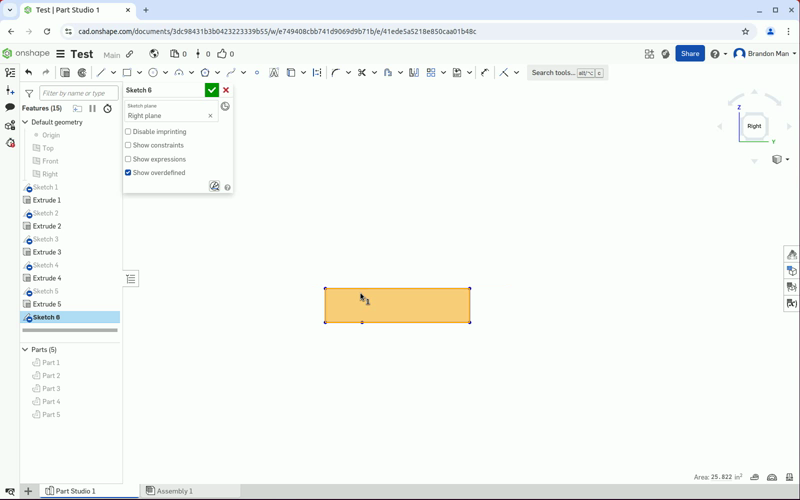
scroll(-6)
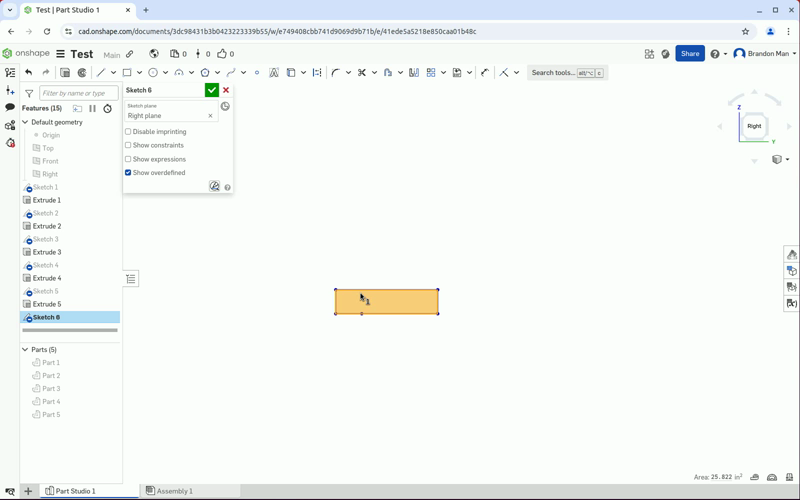
scroll(-6)
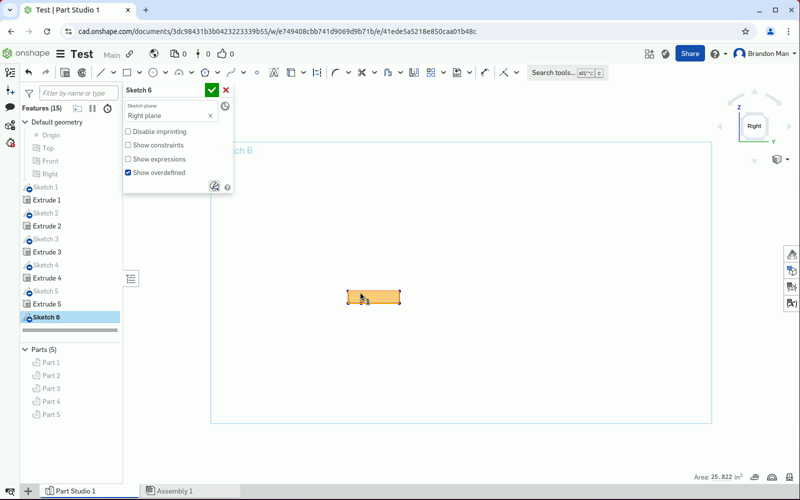
mouse_move(73, 352)
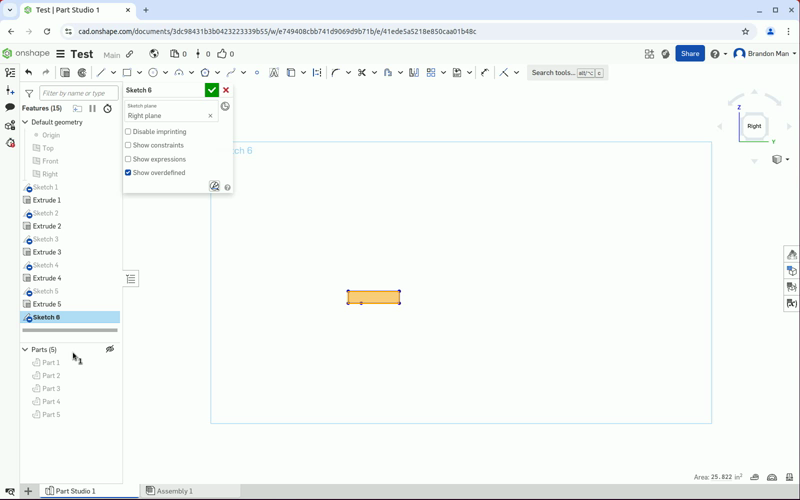
key(shift+y)
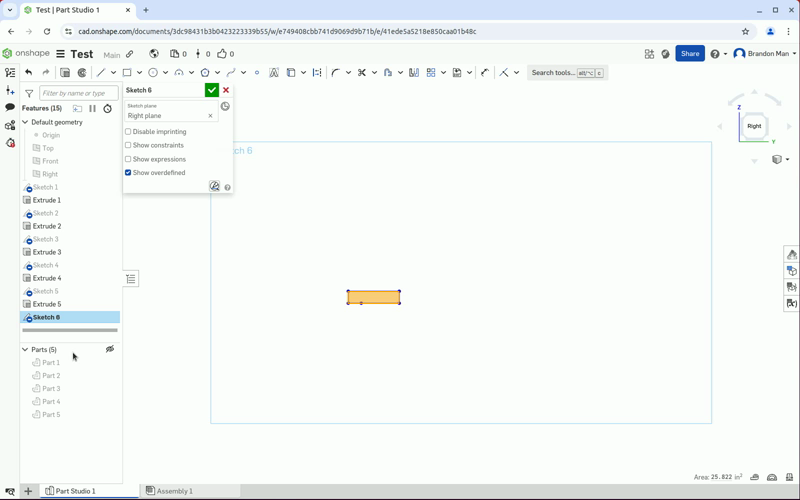
key(shift+e)
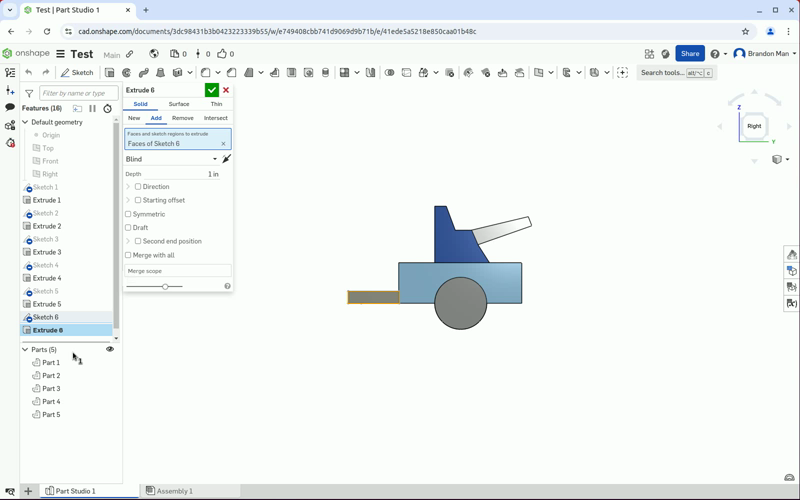
mouse_move(143, 106)
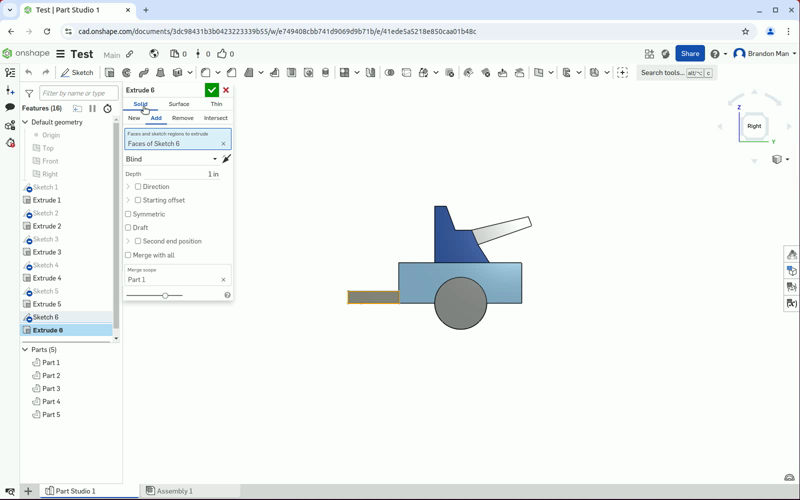
click(143, 106)
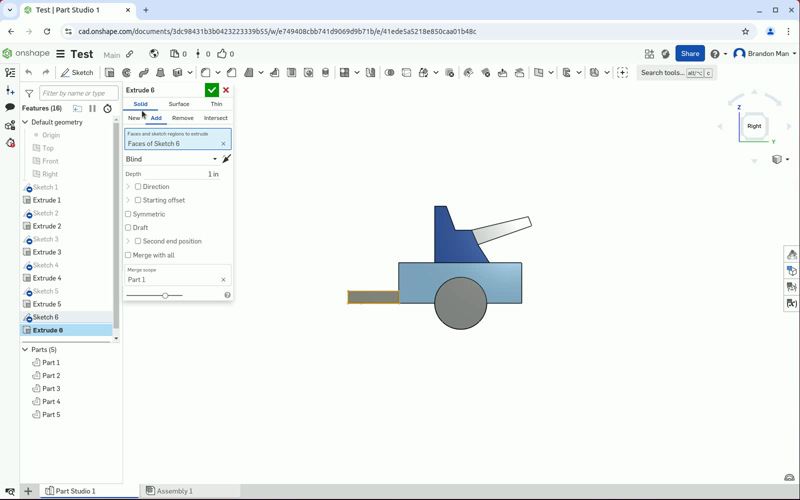
mouse_move(137, 120)
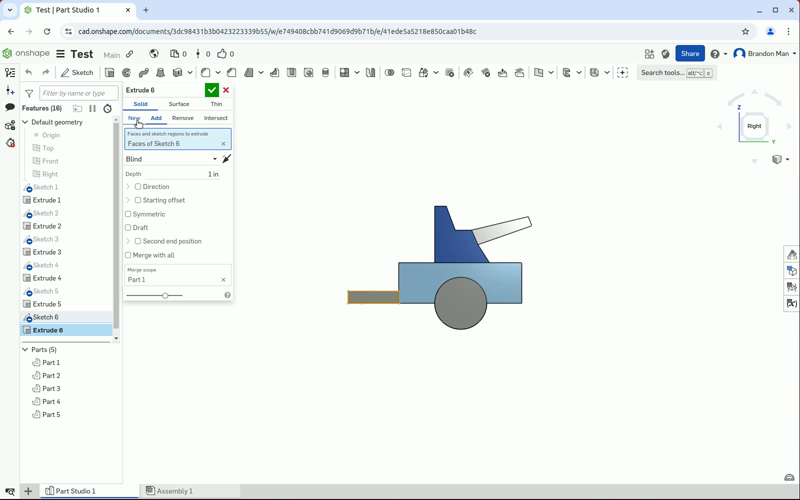
click(137, 120)
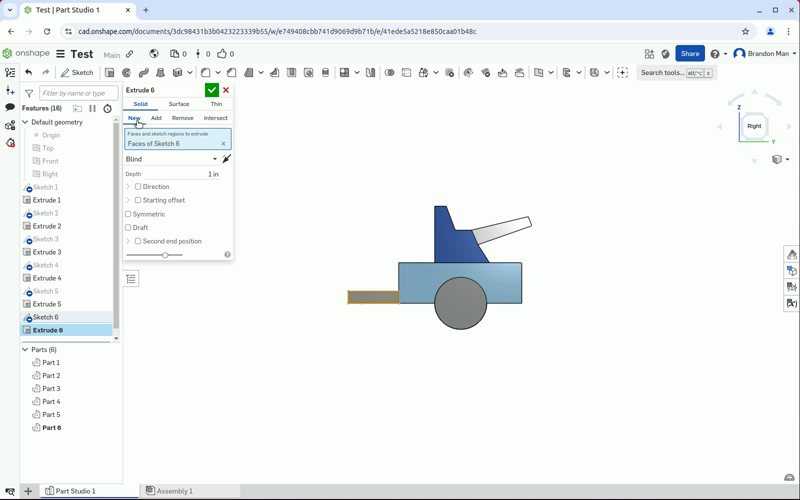
key(tab, 4)
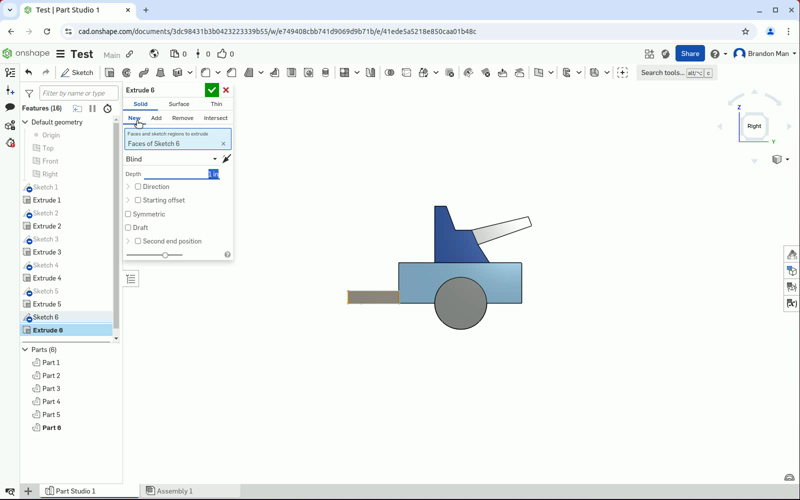
text(3.852)
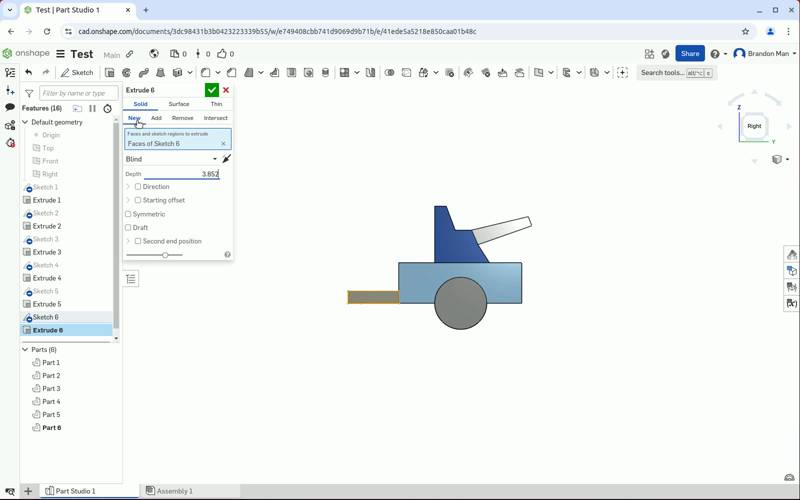
key(tab, 3)
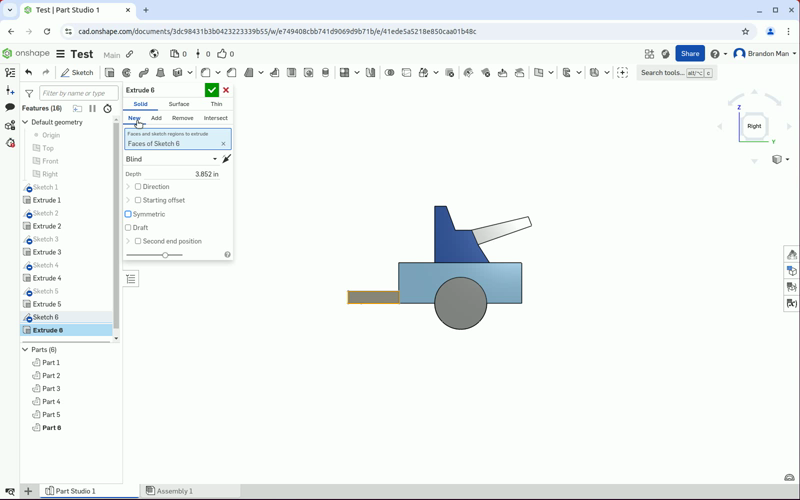
key(space)
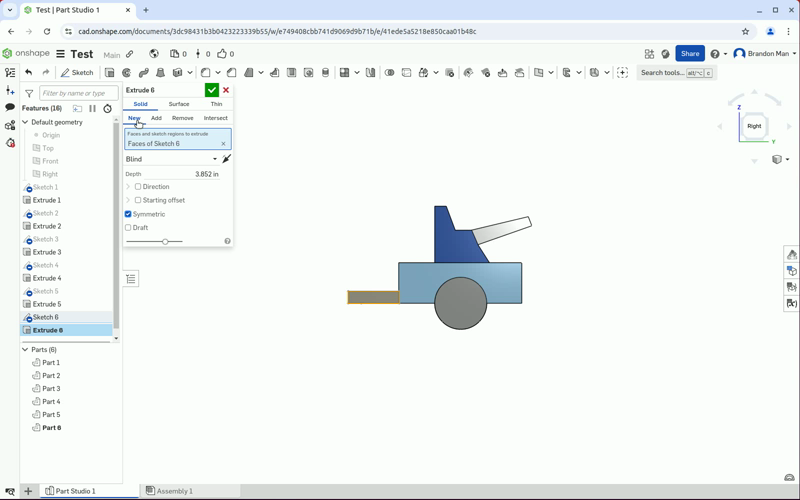
key(enter)
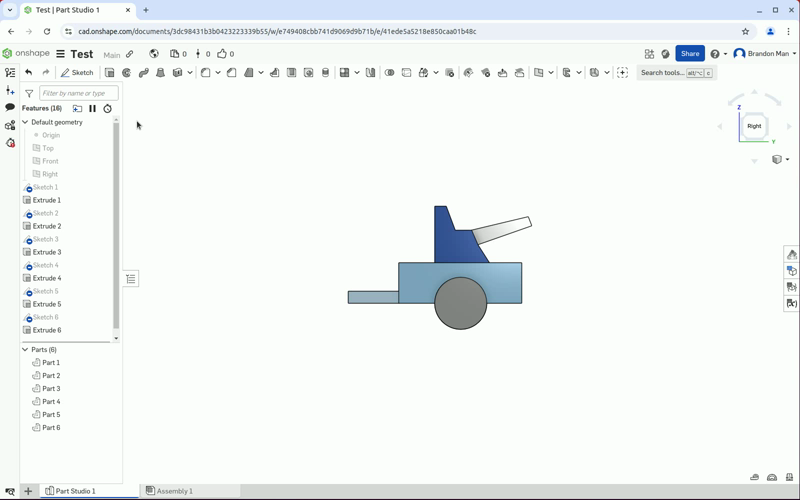
key(shift+h)
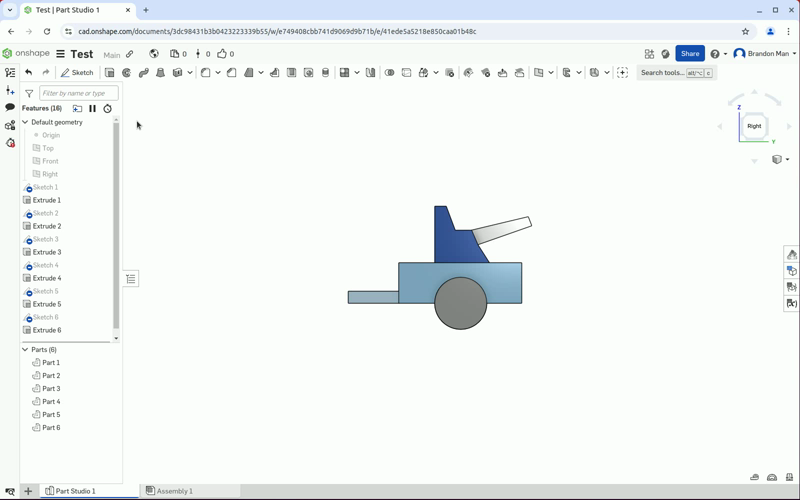
key(shift+h)
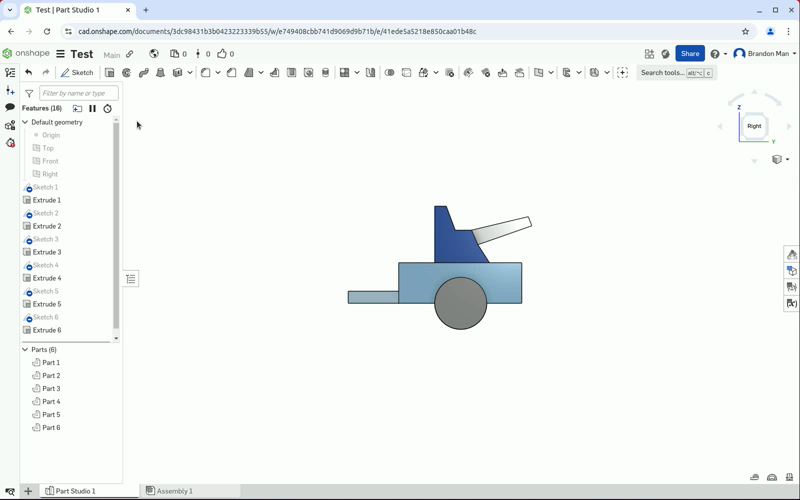
mouse_move(69, 189)
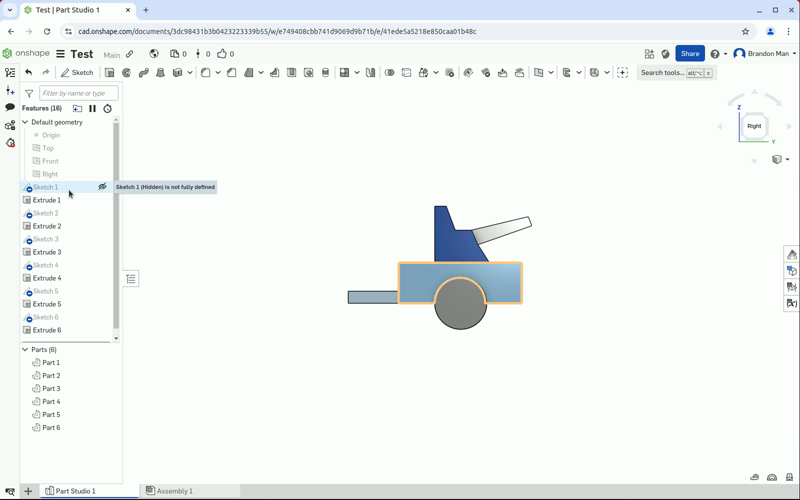
click(69, 189)
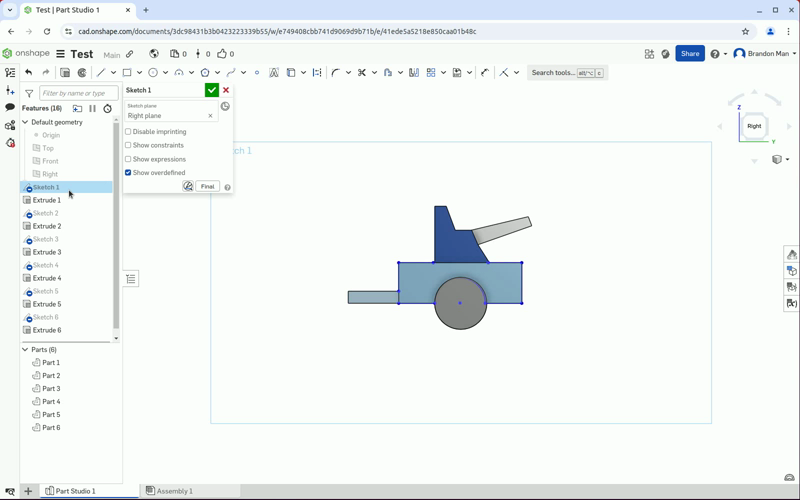
mouse_move(229, 92)
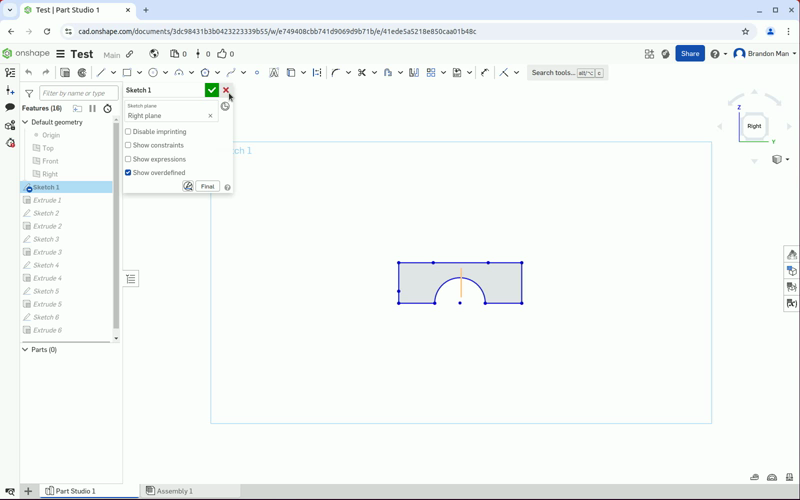
click(229, 92)
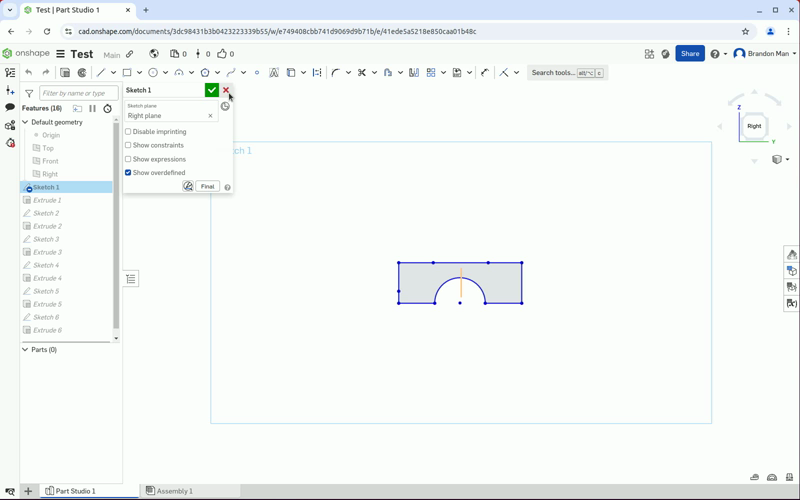
key(shift+s)
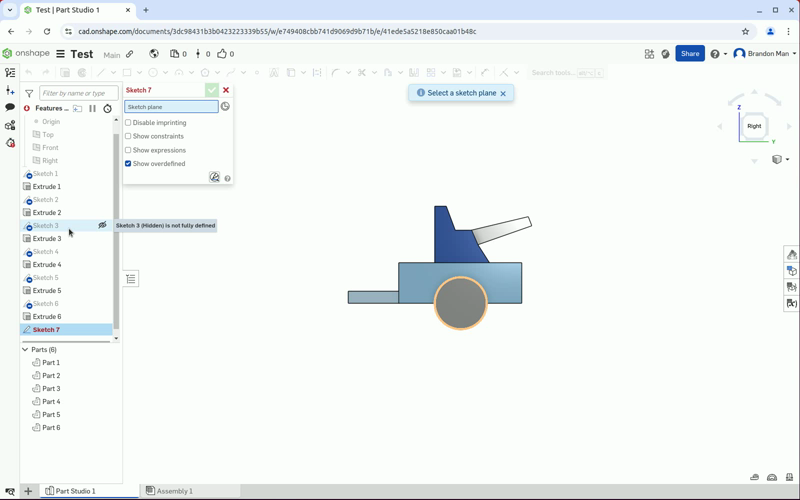
scroll(3)
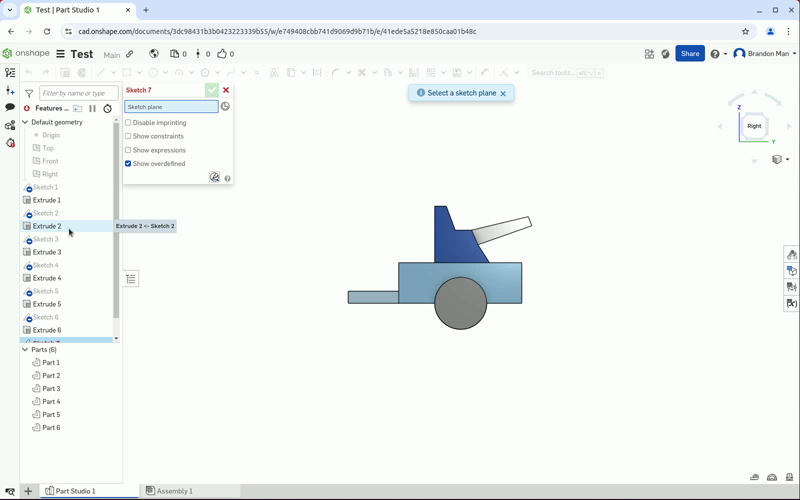
mouse_move(69, 176)
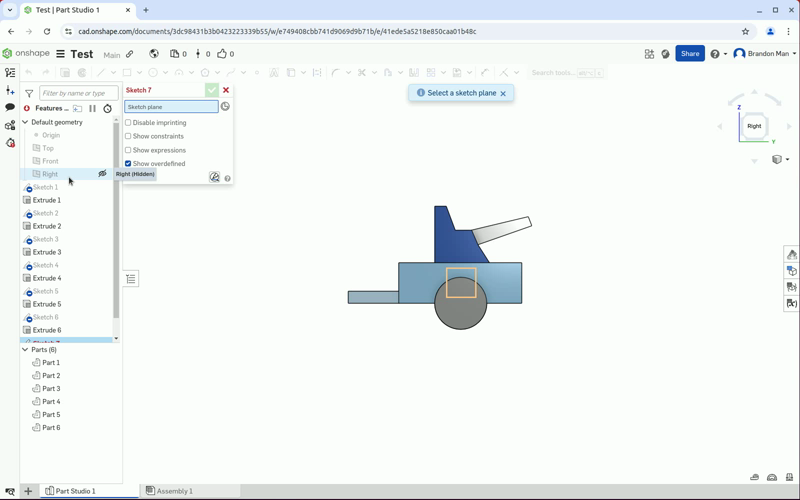
click(69, 176)
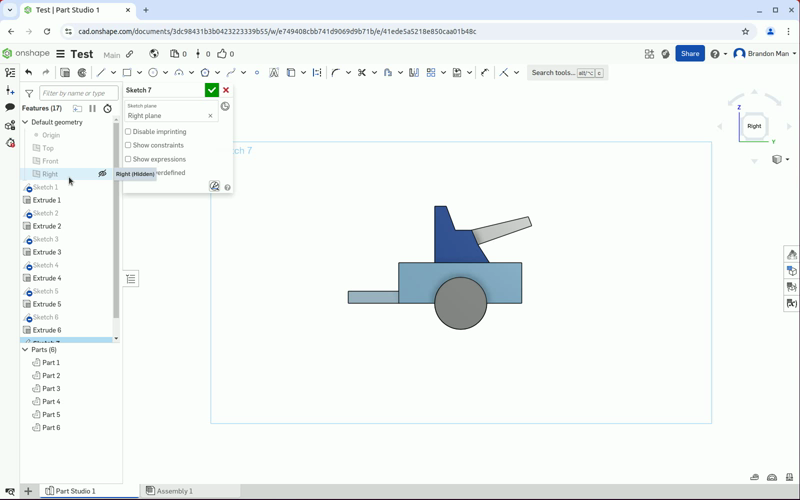
mouse_move(73, 352)
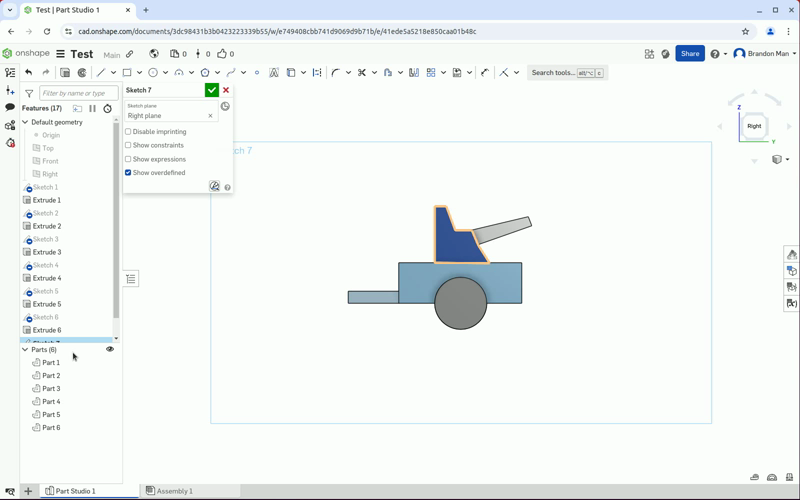
key(y)
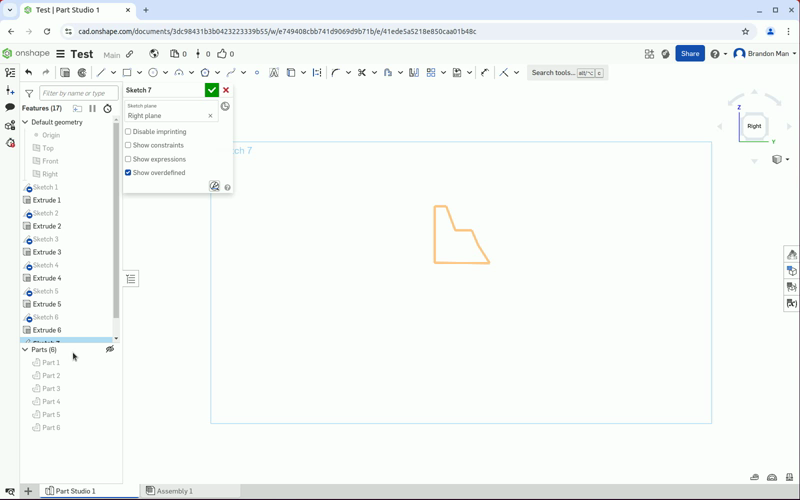
key(l)
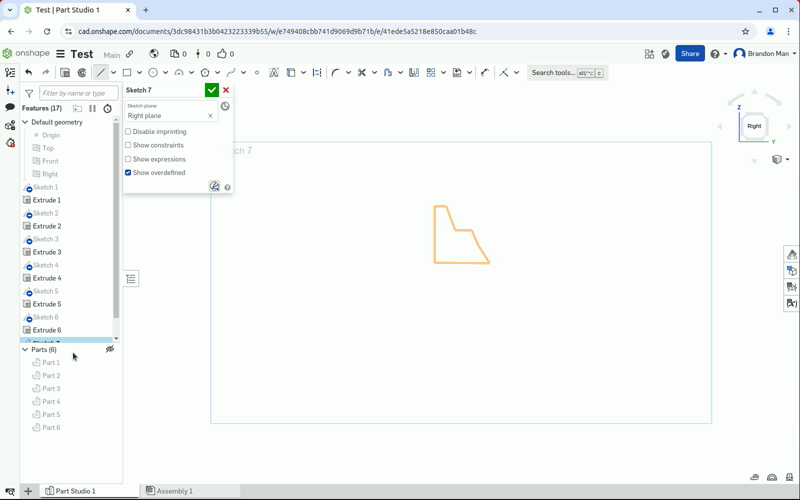
key_down(shift)
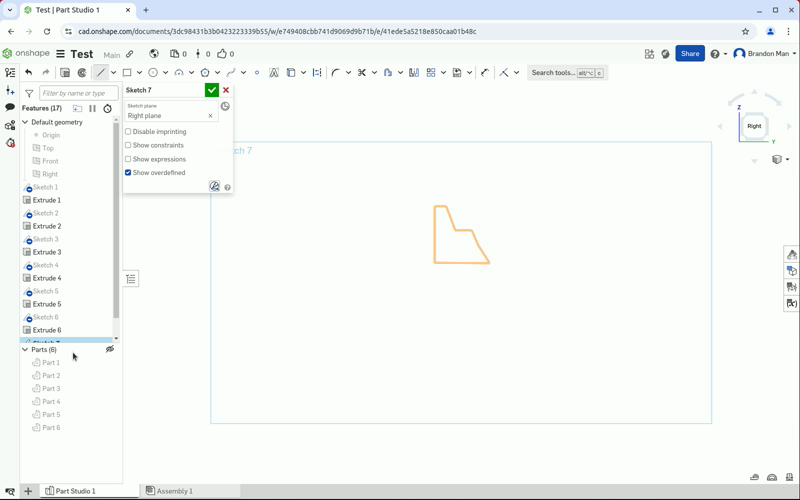
mouse_move(348, 327)
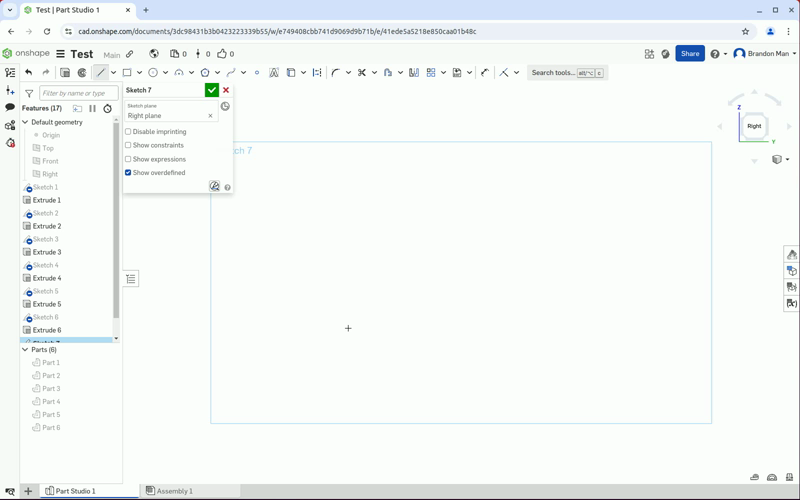
click(348, 327)
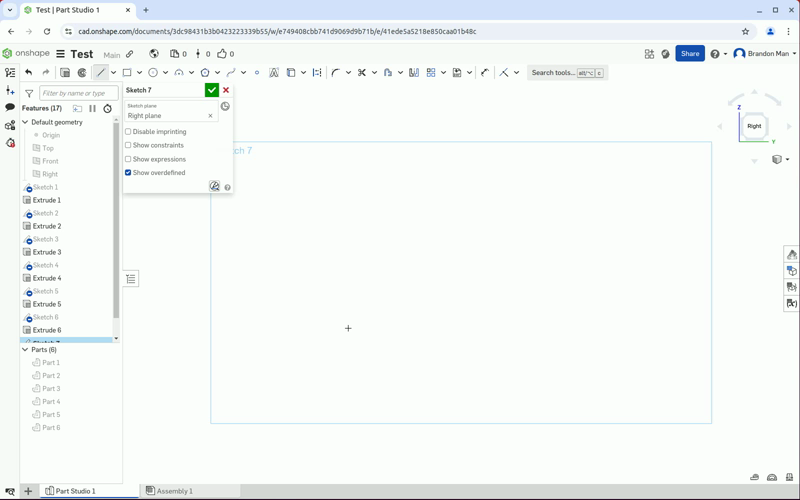
key_up(shift)
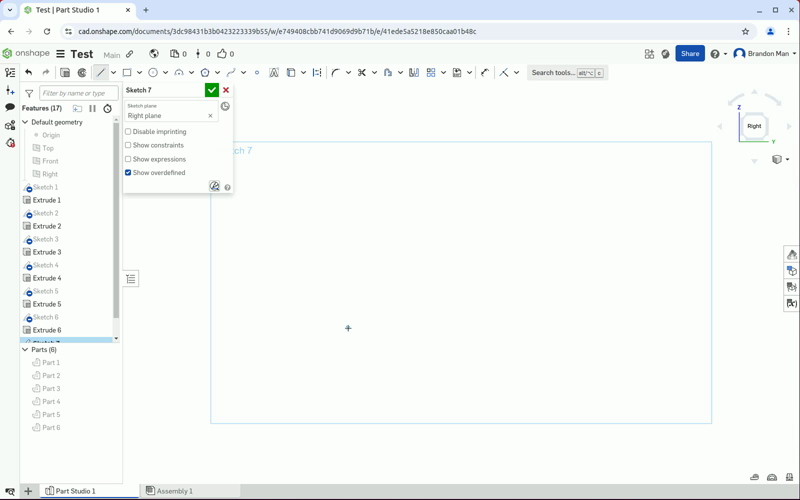
key_down(shift)
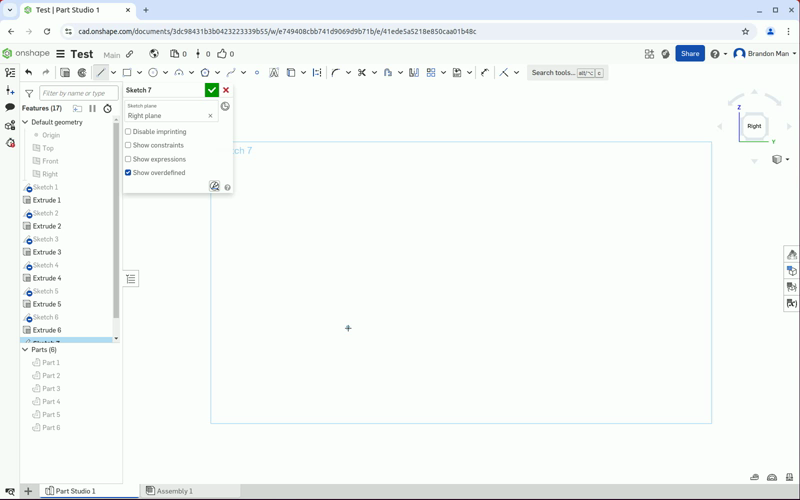
mouse_move(378, 327)
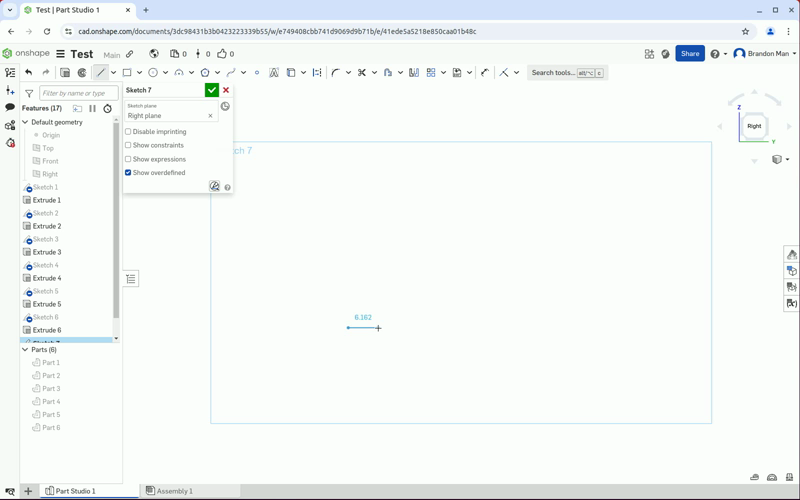
mouse_move(362, 327)
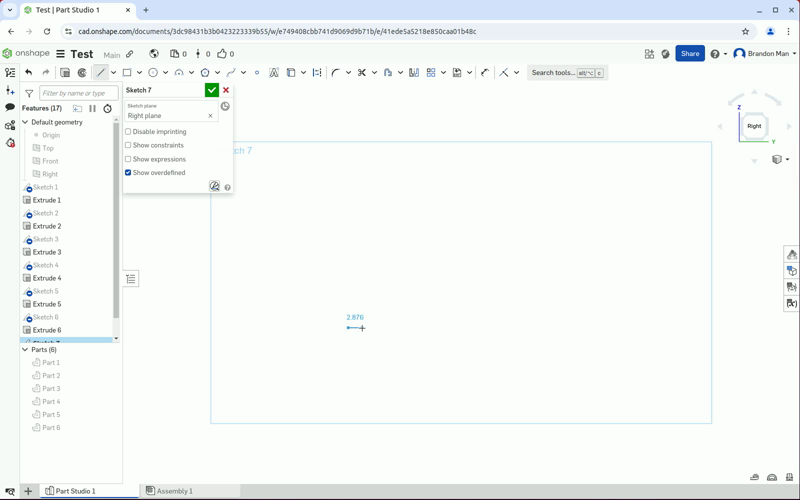
click(362, 327)
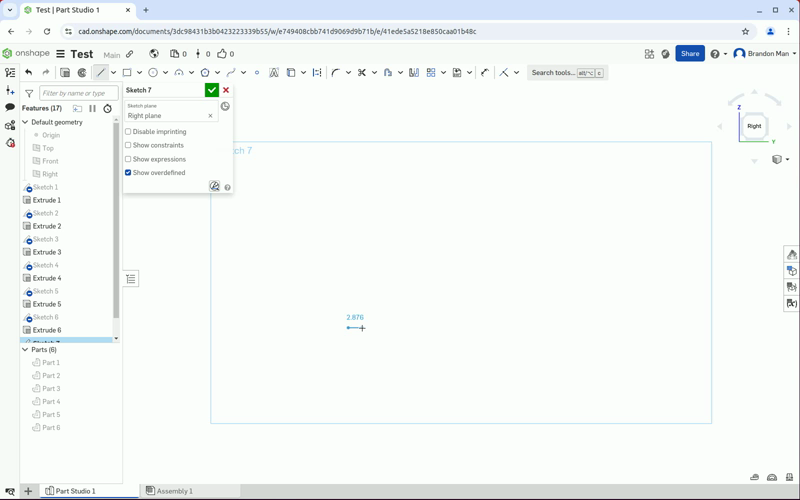
key_up(shift)
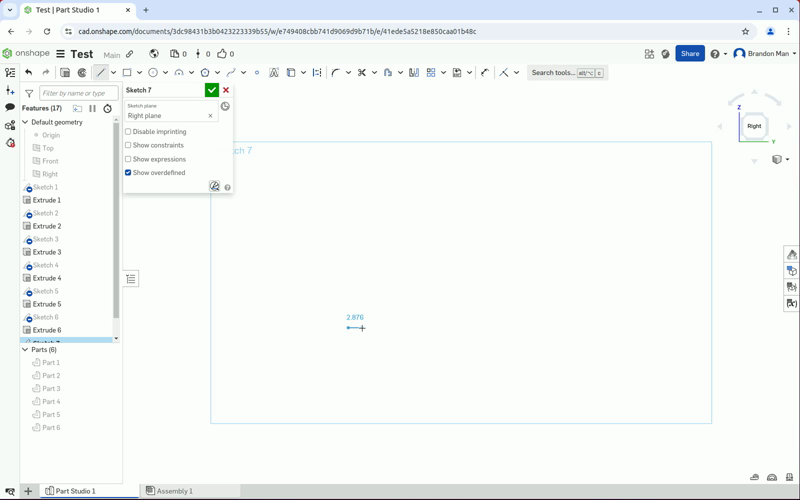
key_down(shift)
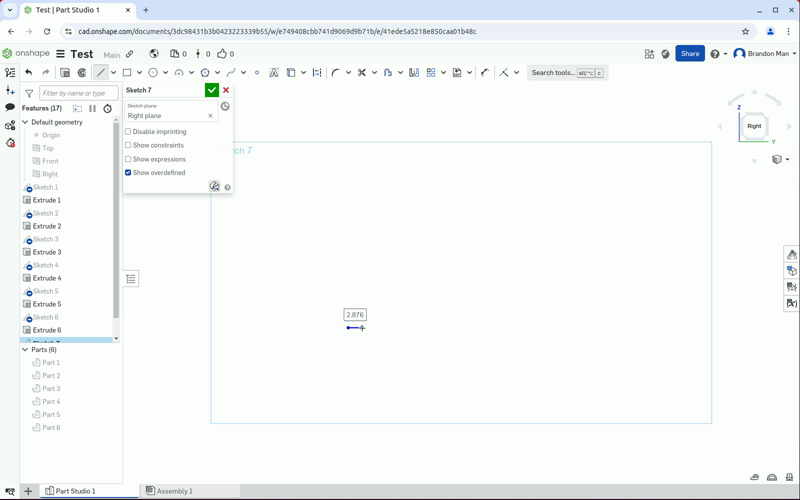
mouse_move(392, 327)
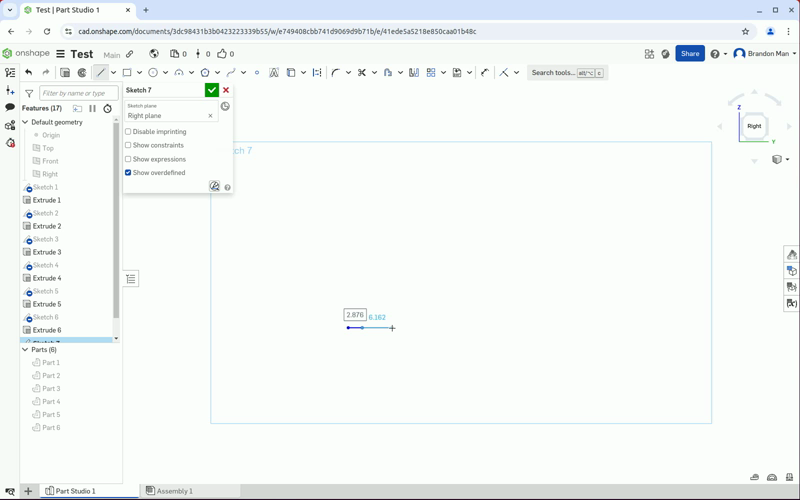
mouse_move(362, 301)
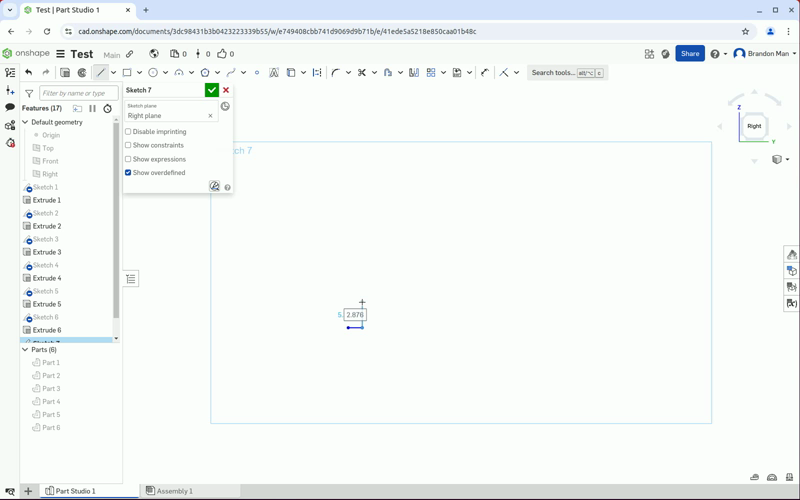
click(362, 301)
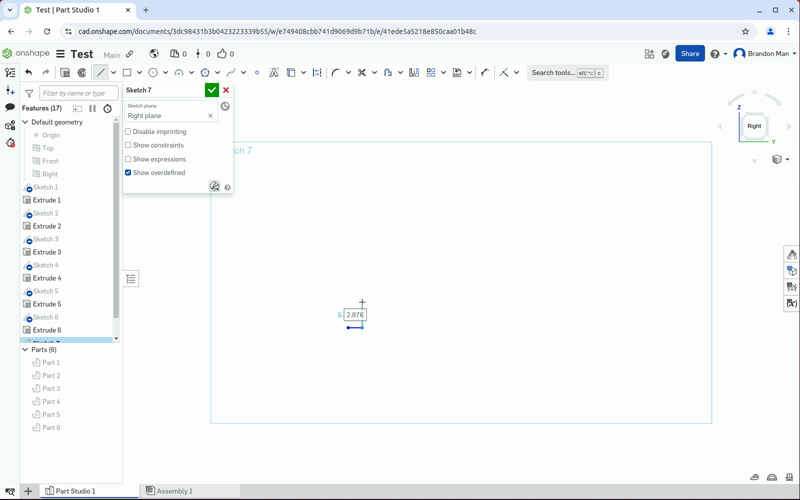
key_up(shift)
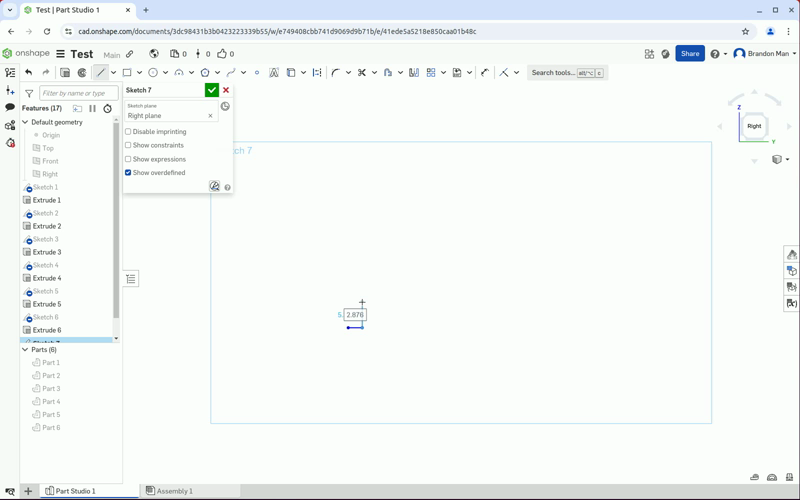
key_down(shift)
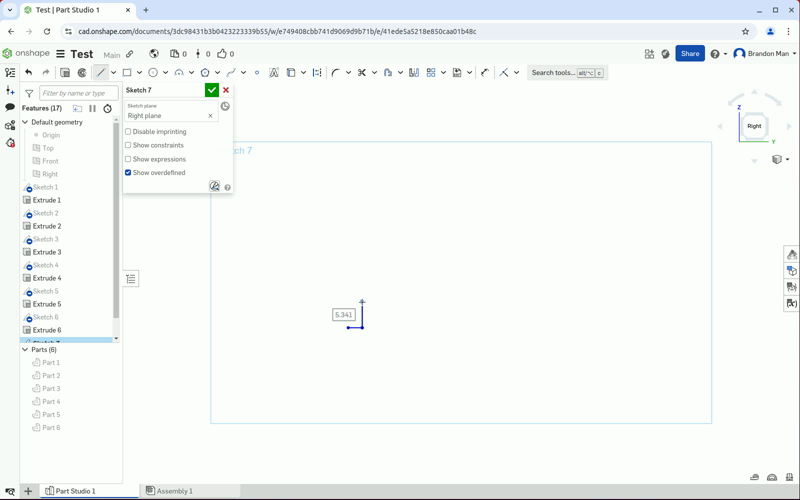
mouse_move(392, 301)
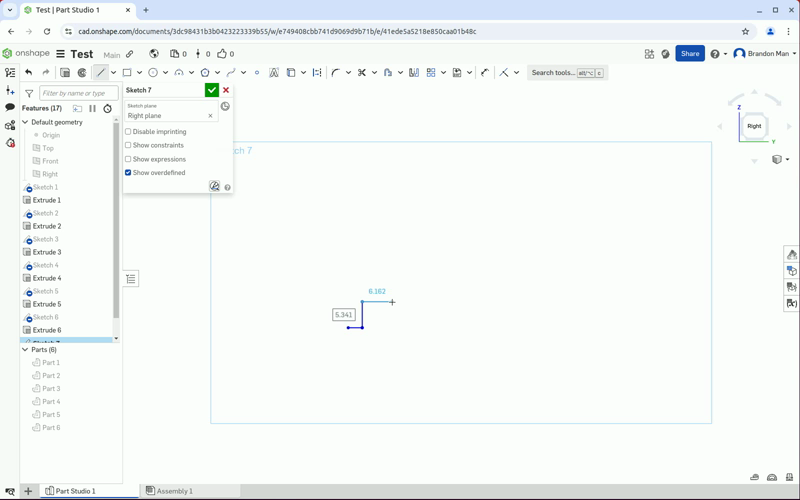
mouse_move(348, 301)
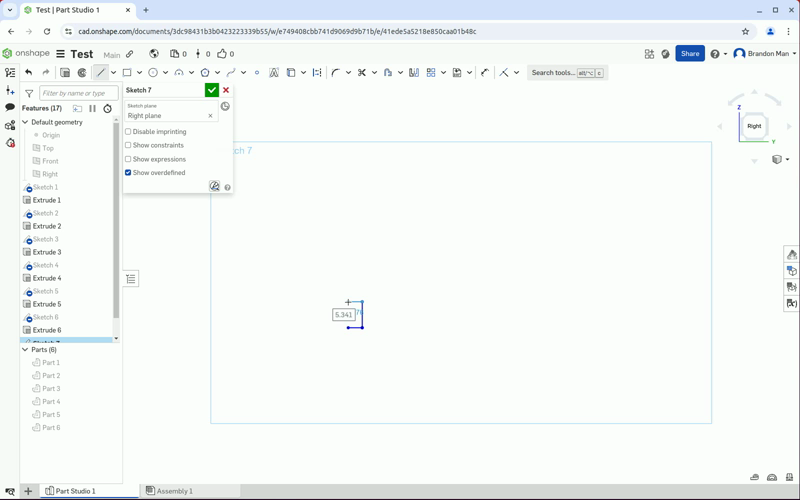
click(348, 301)
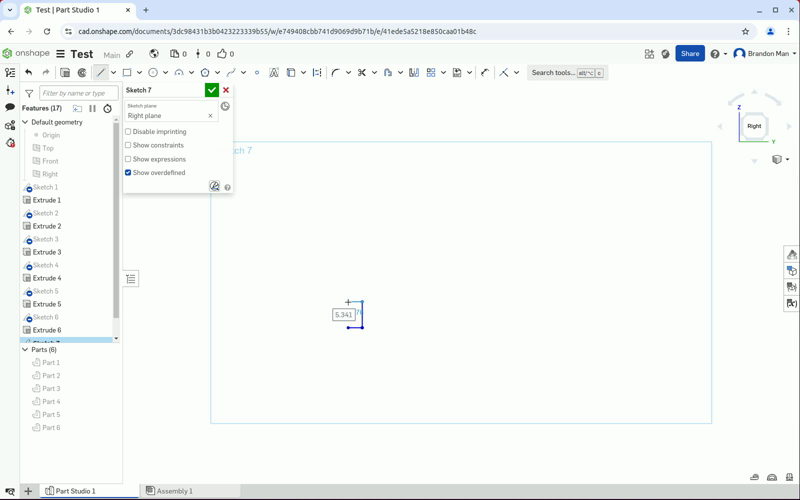
key_up(shift)
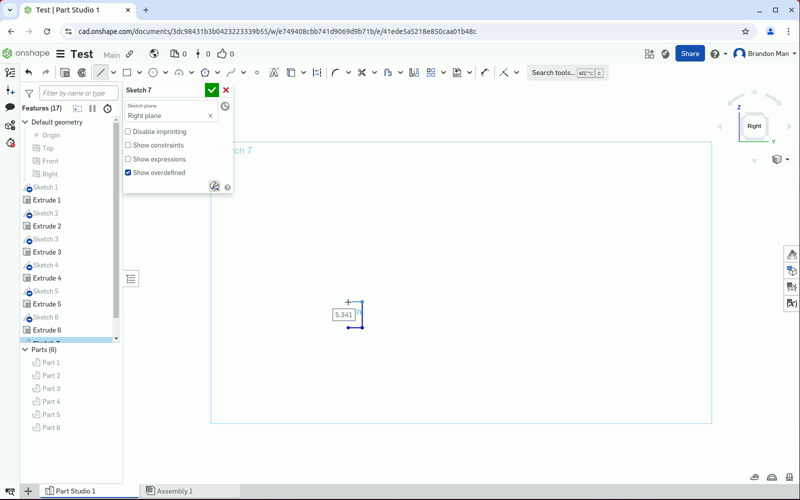
mouse_move(378, 301)
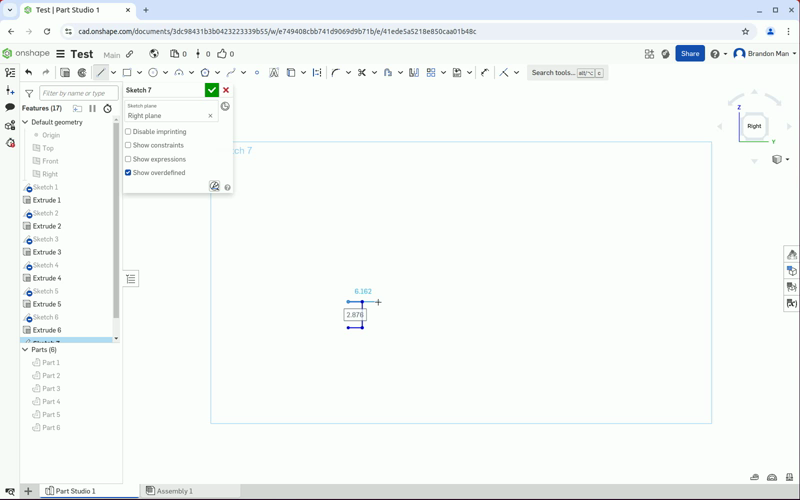
key_down(shift)
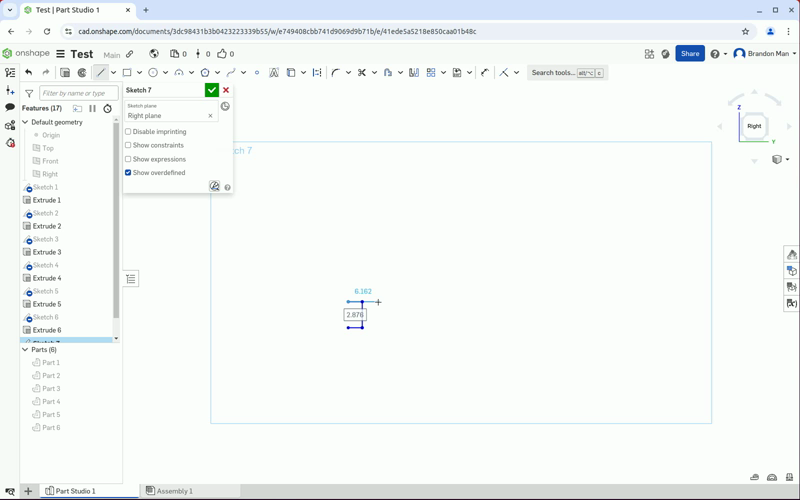
mouse_move(348, 327)
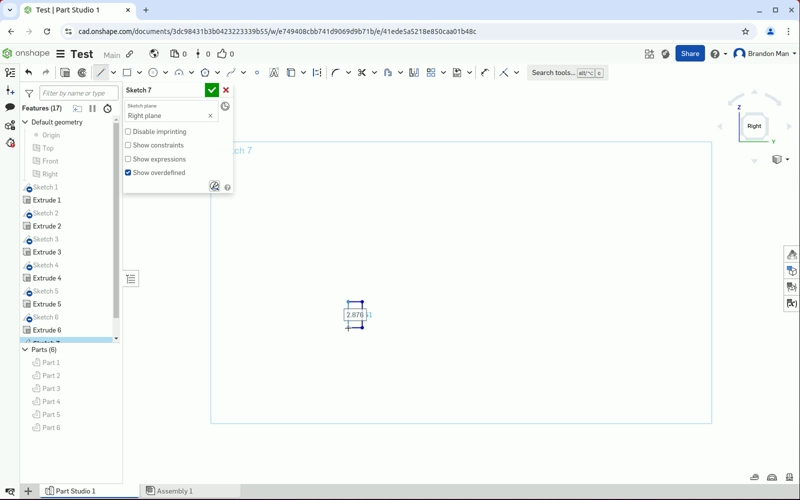
key_up(shift)
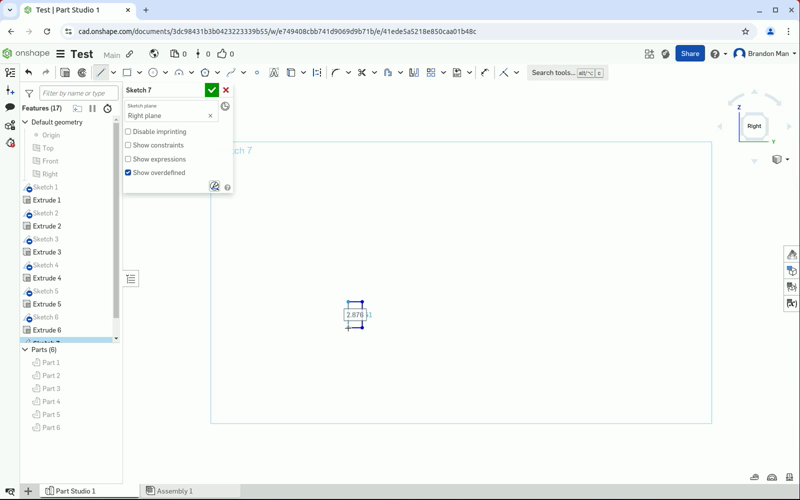
click(348, 327)
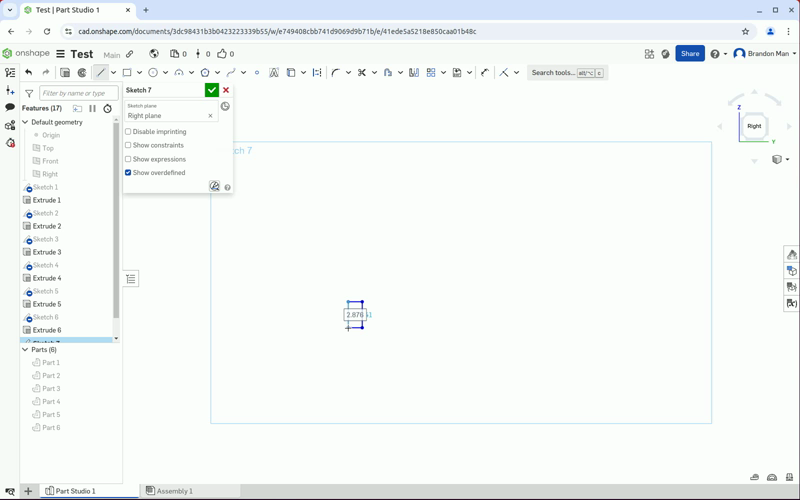
key(esc)
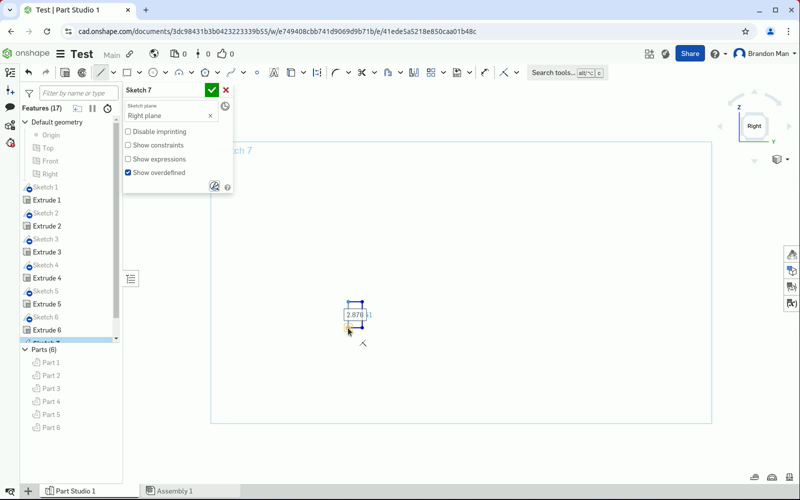
mouse_move(350, 322)
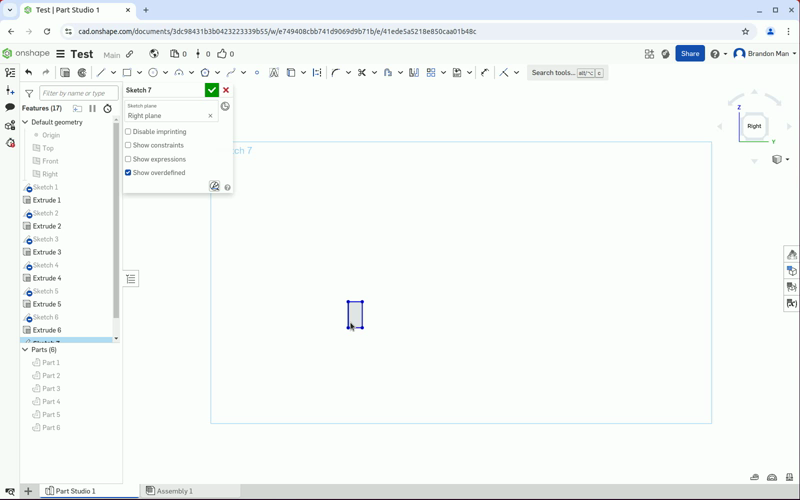
scroll(6)
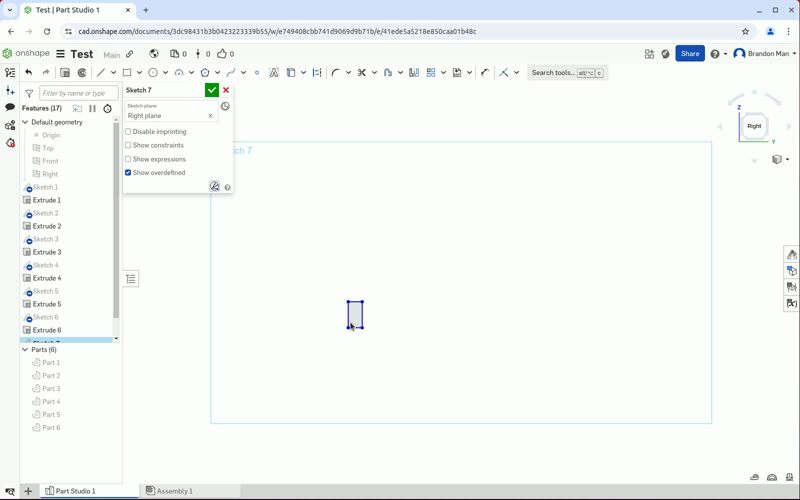
scroll(6)
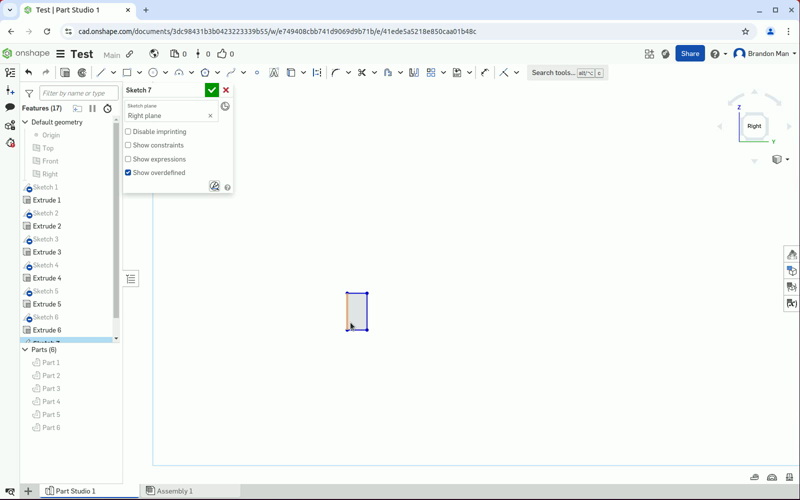
scroll(6)
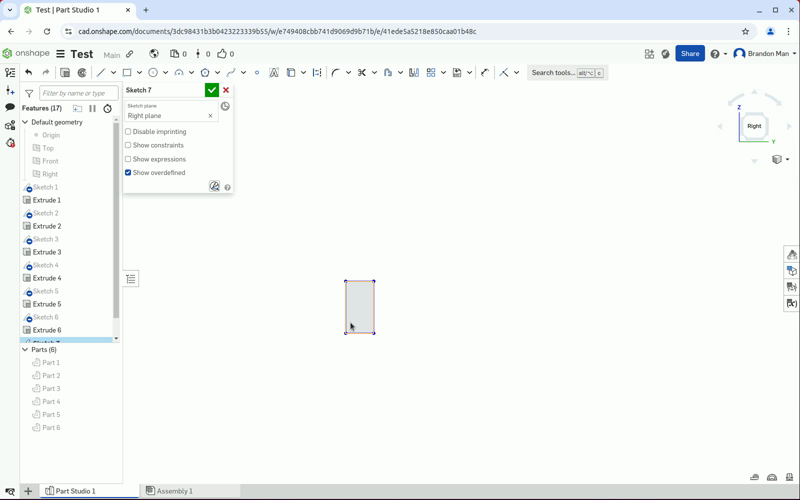
scroll(6)
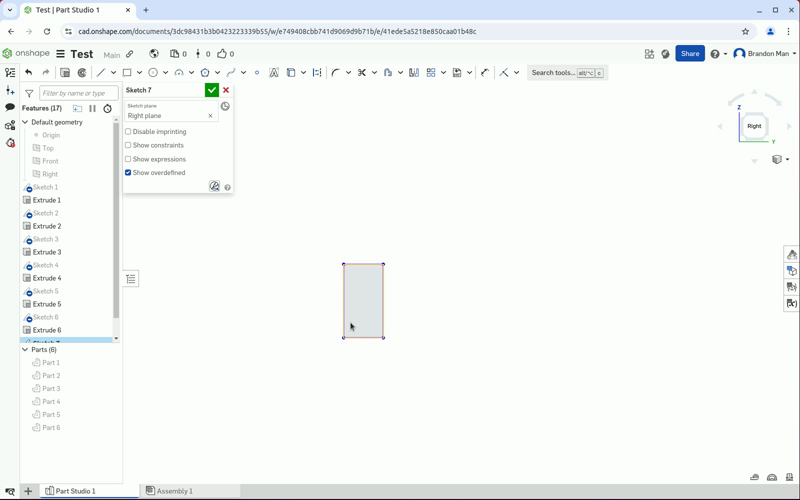
scroll(6)
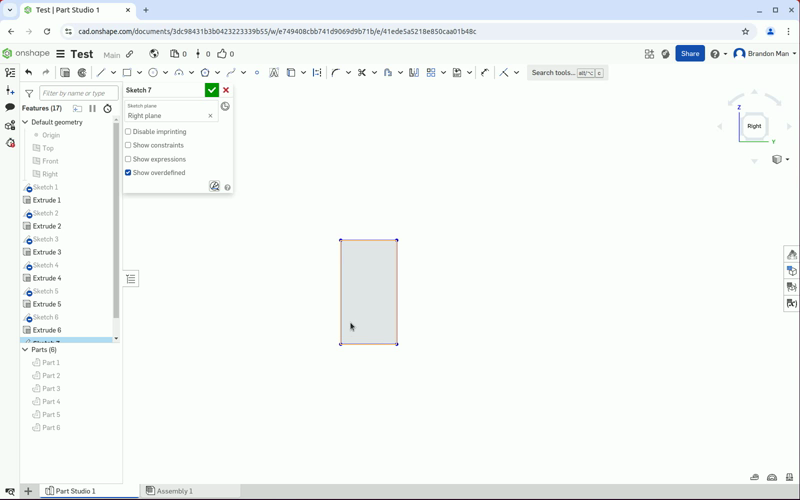
scroll(6)
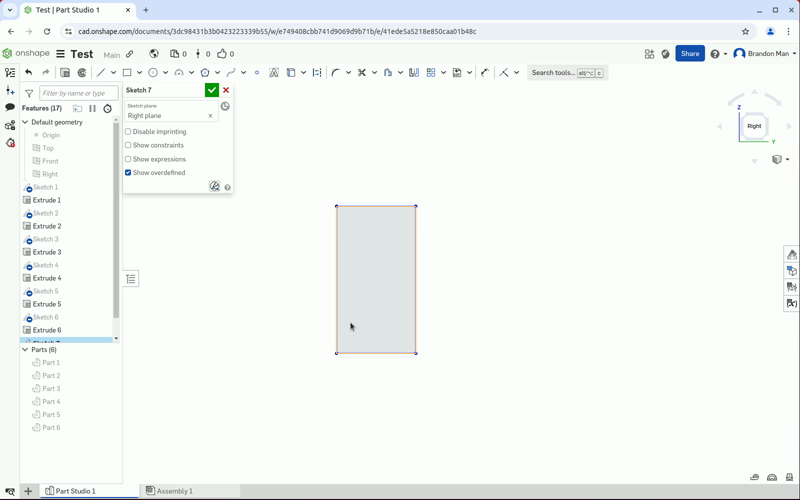
scroll(6)
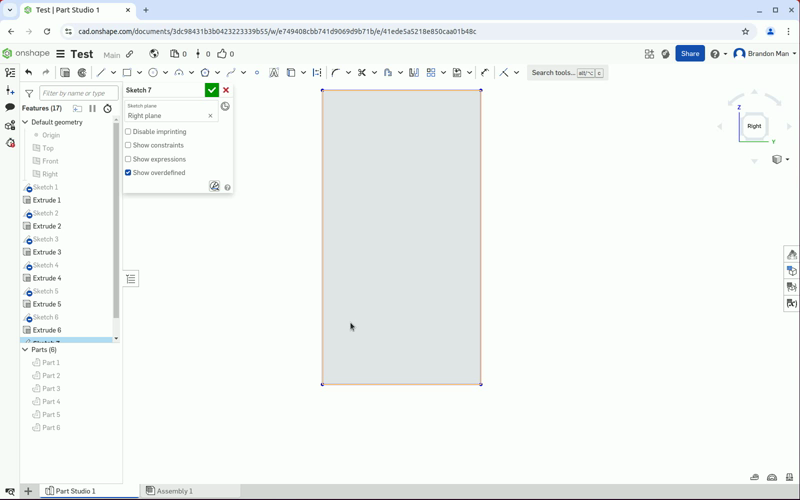
click(350, 322)
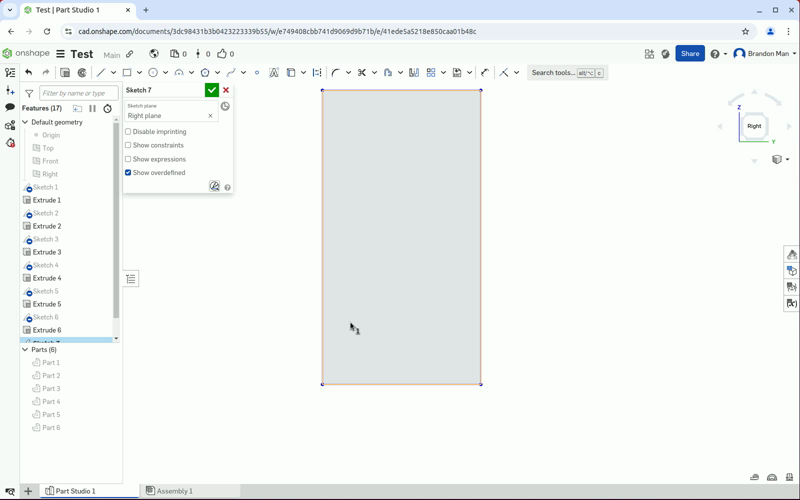
scroll(-6)
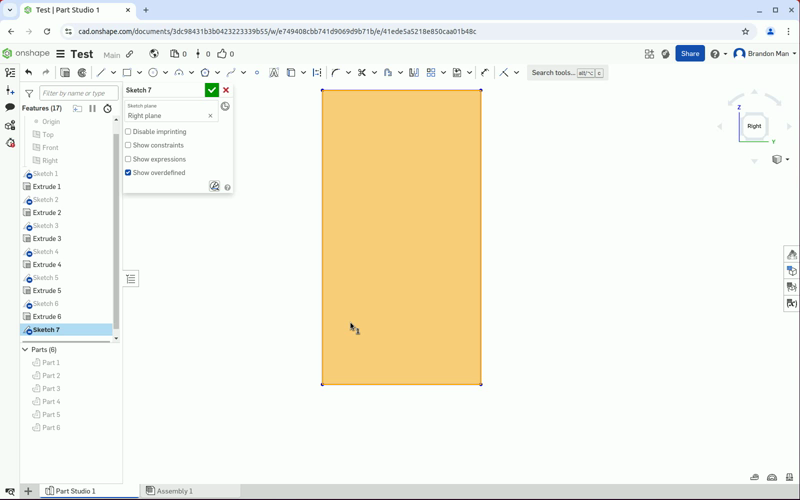
scroll(-6)
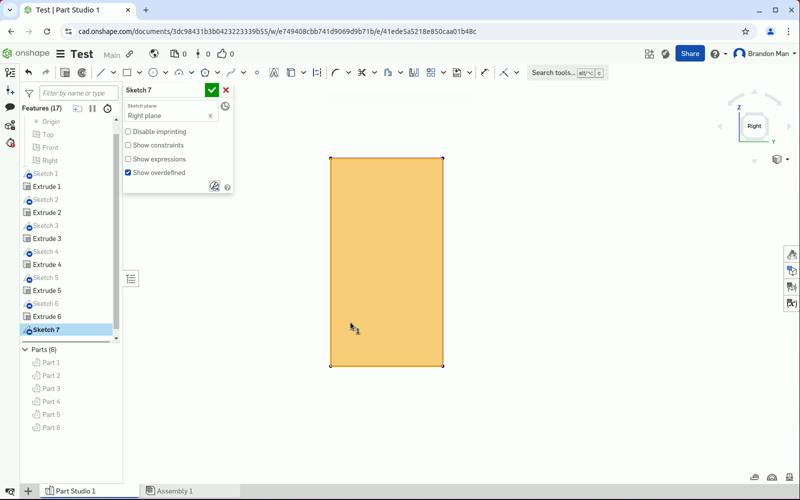
scroll(-6)
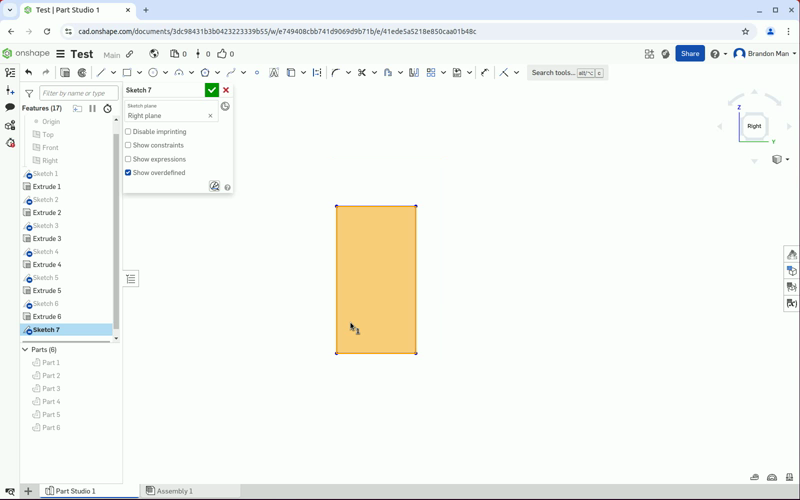
scroll(-6)
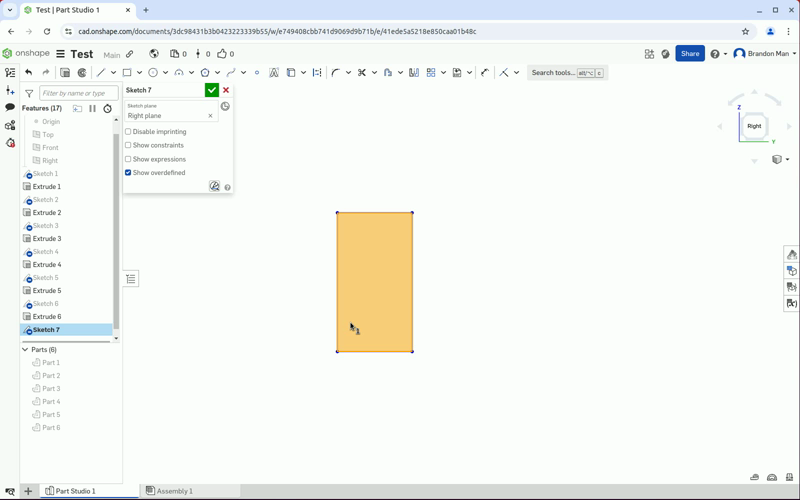
scroll(-6)
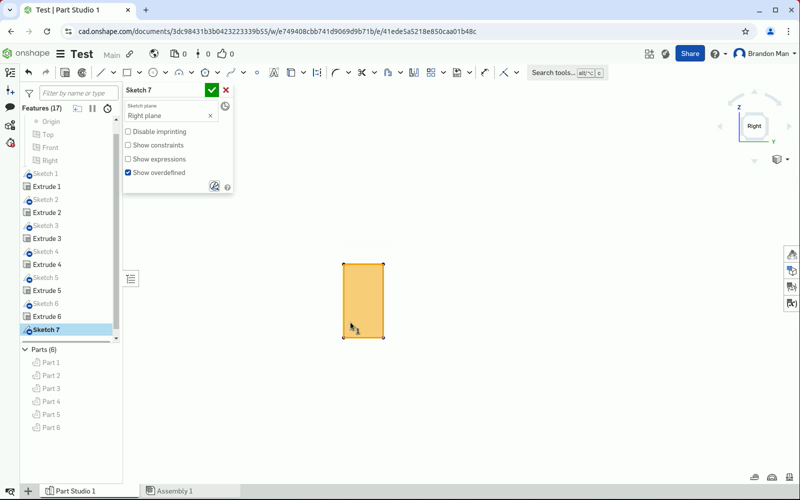
scroll(-6)
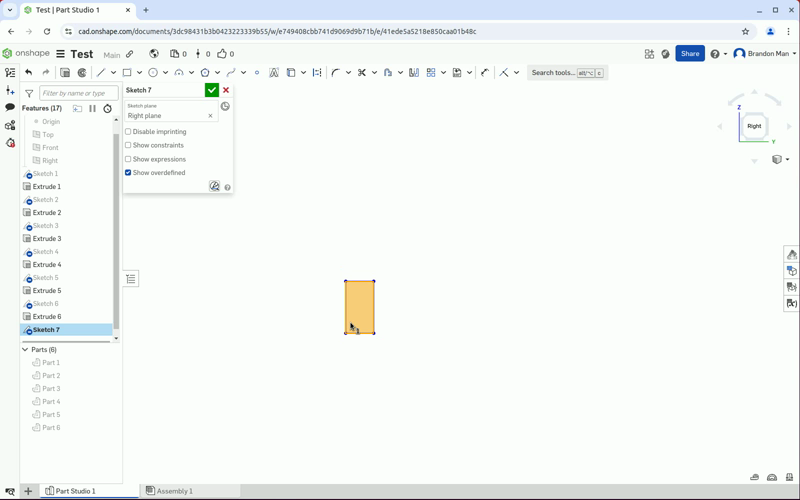
scroll(-6)
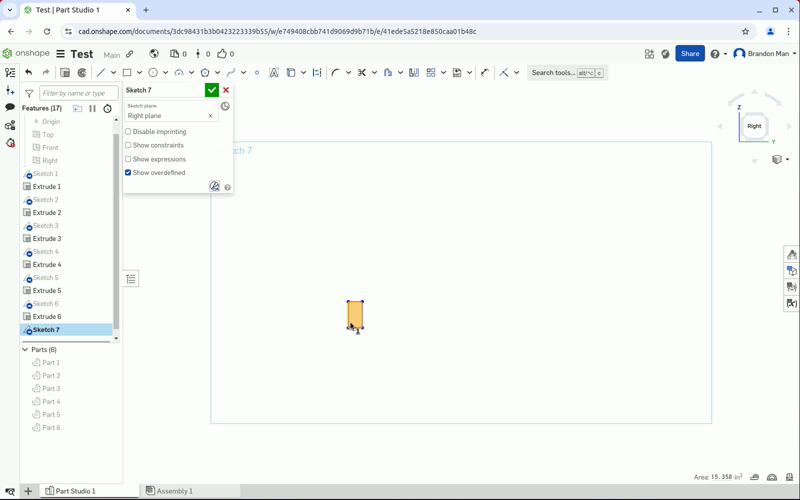
mouse_move(73, 352)
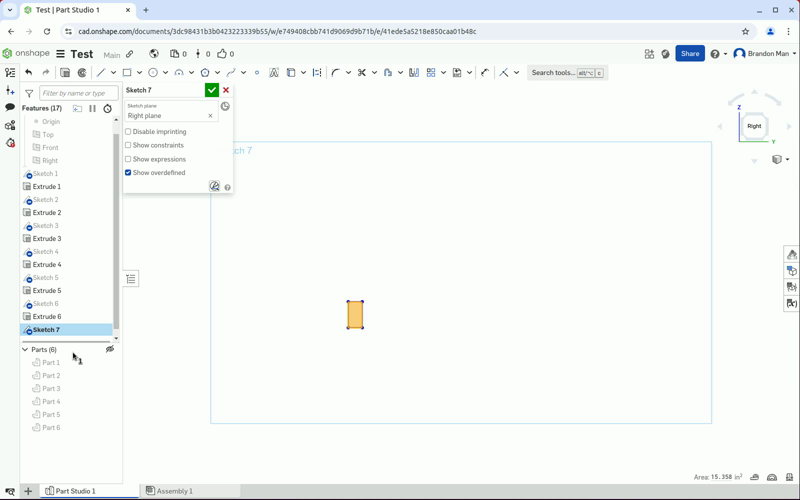
key(shift+y)
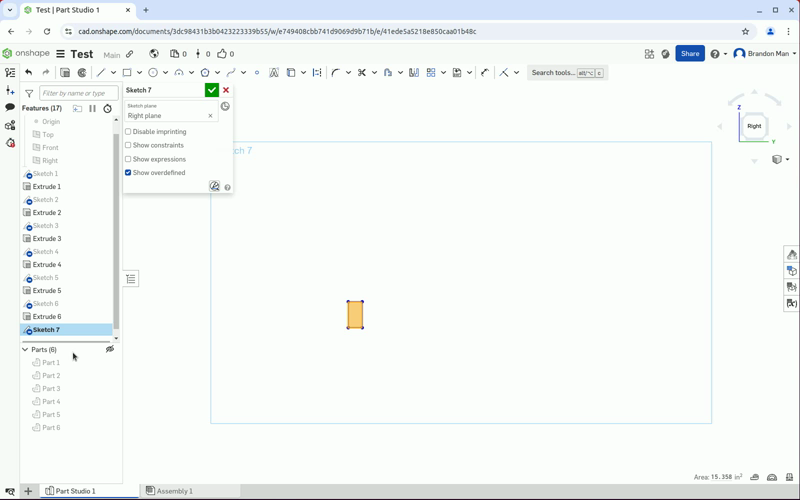
key(shift+e)
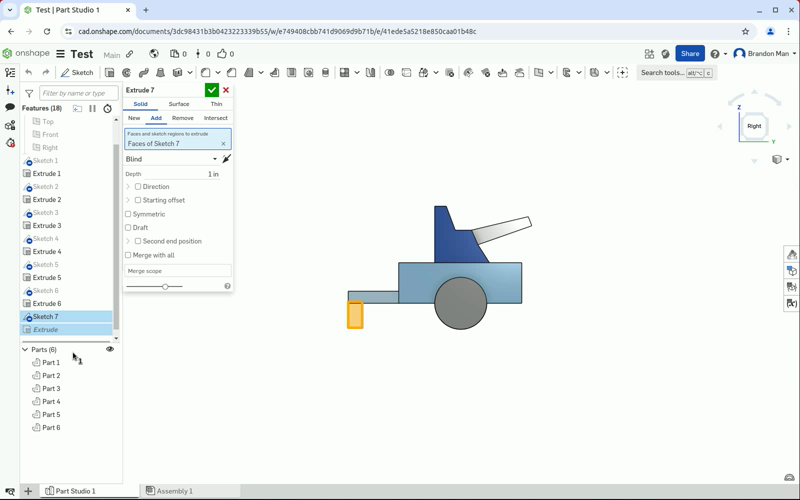
mouse_move(143, 106)
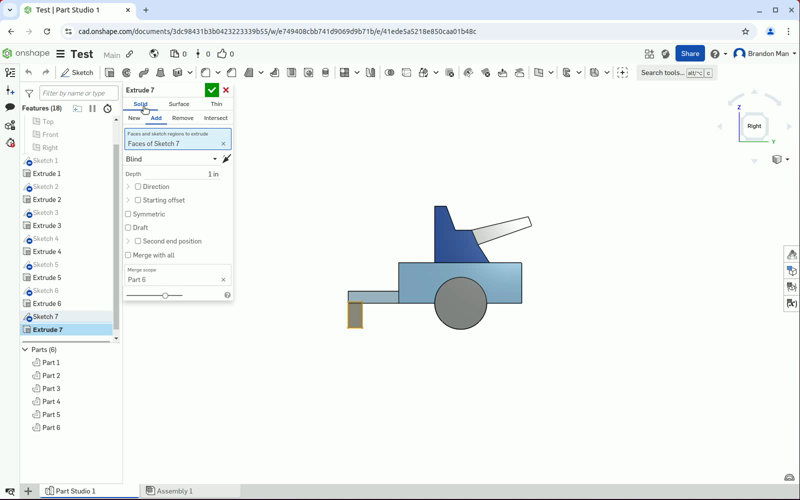
click(143, 106)
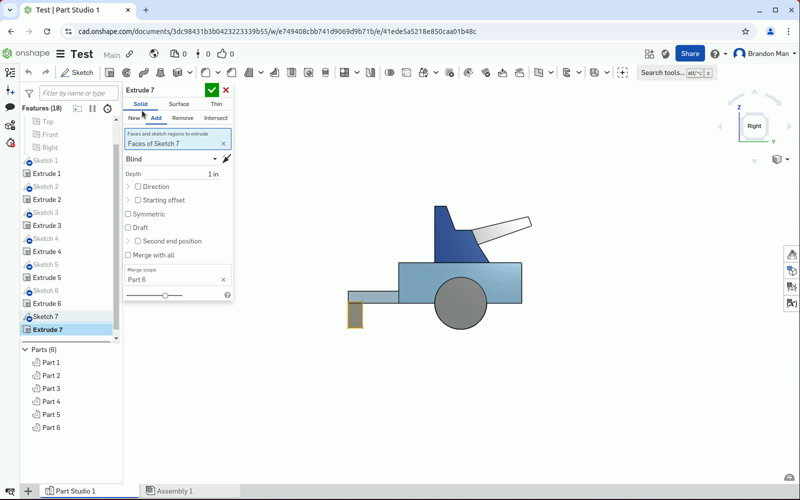
mouse_move(137, 120)
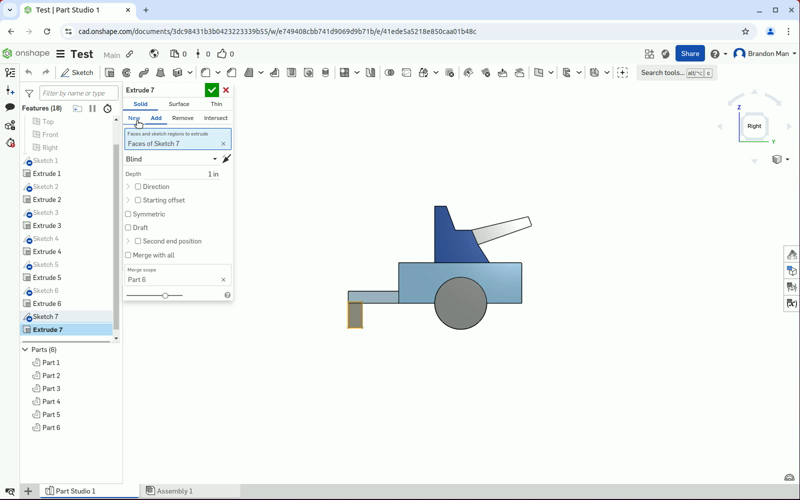
click(137, 120)
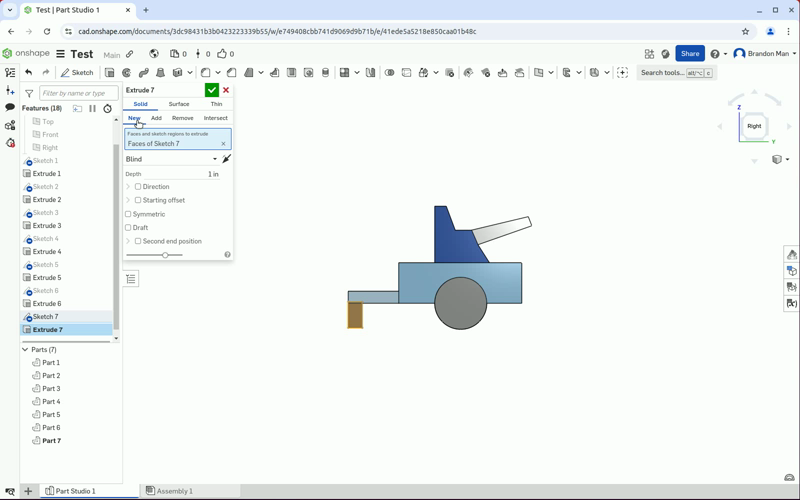
key(tab, 4)
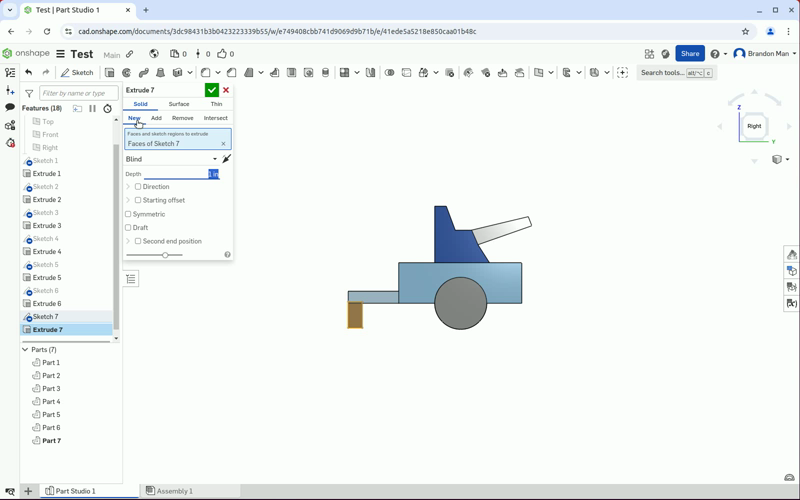
text(3.852)
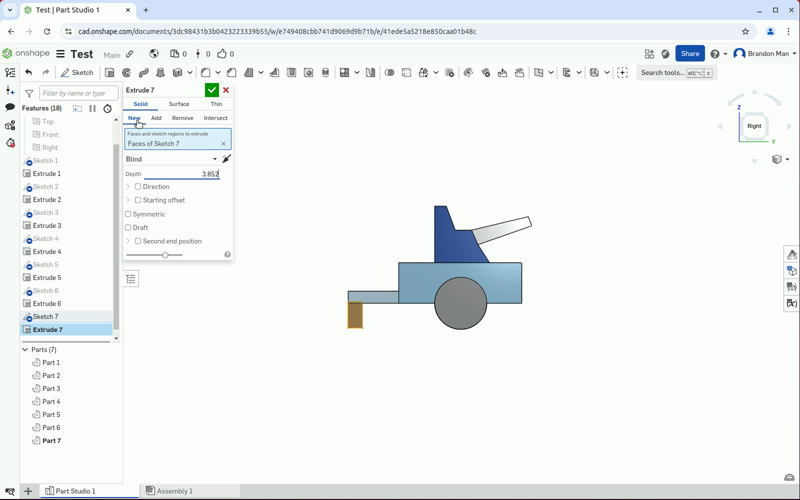
key(tab, 3)
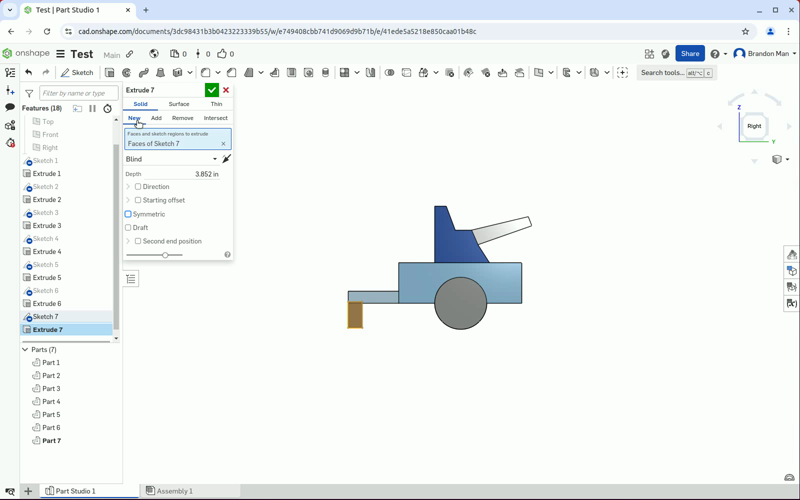
key(space)
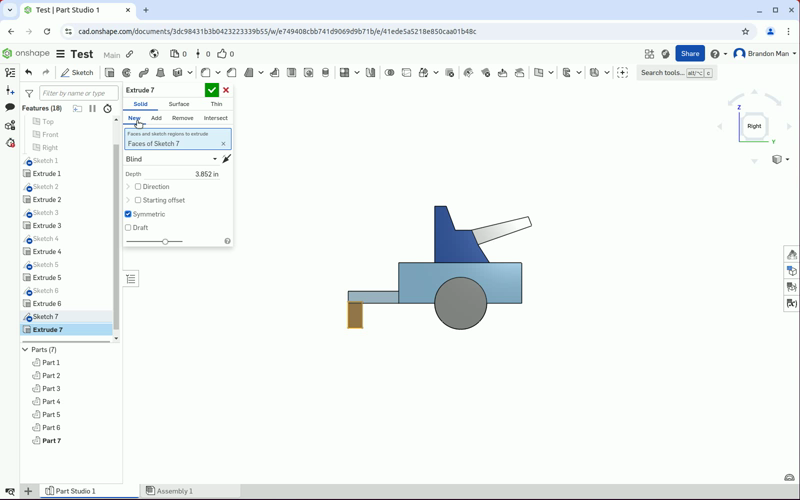
key(enter)
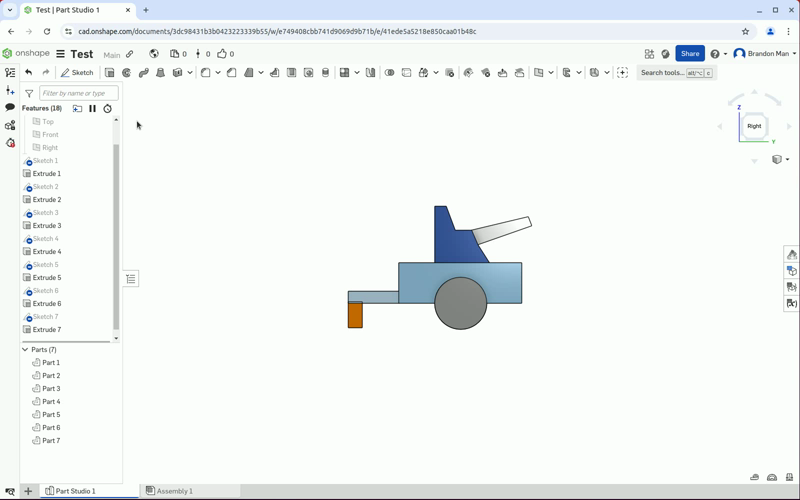
key(shift+h)
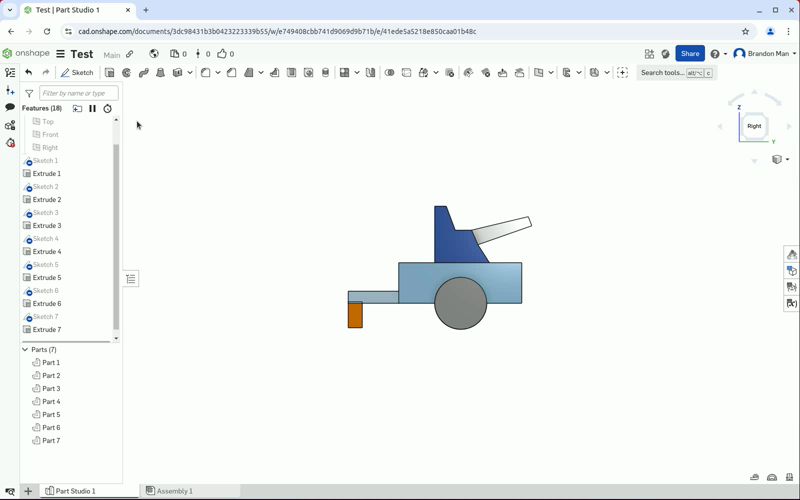
key(shift+h)
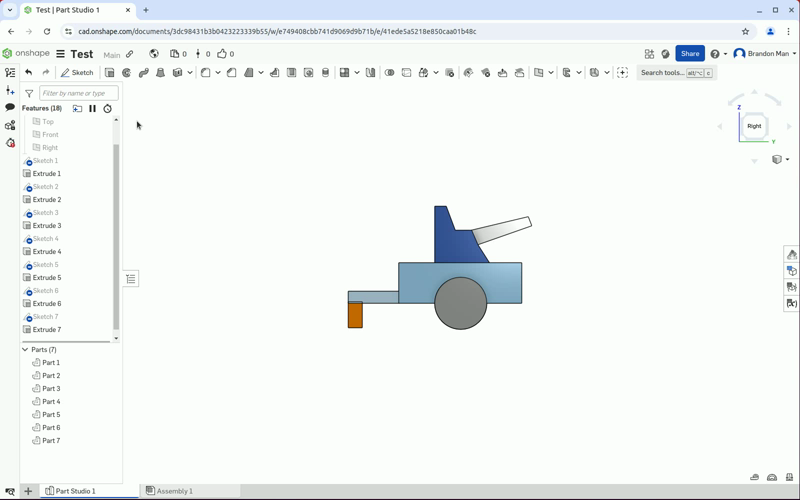
mouse_move(69, 163)
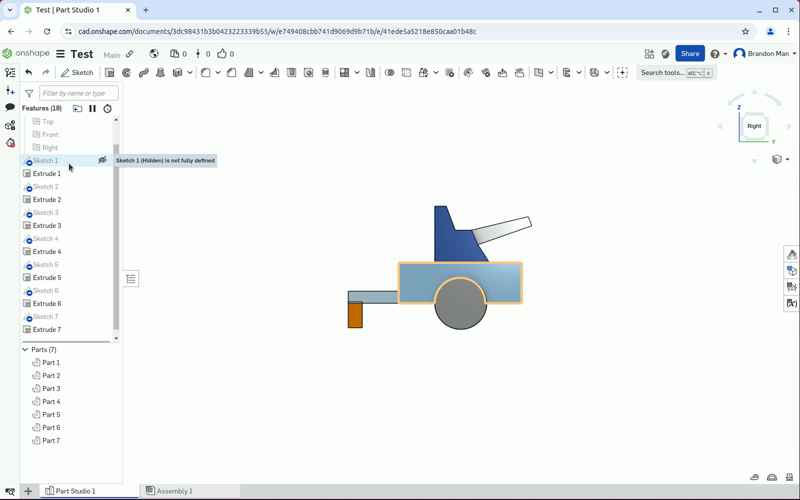
click(69, 163)
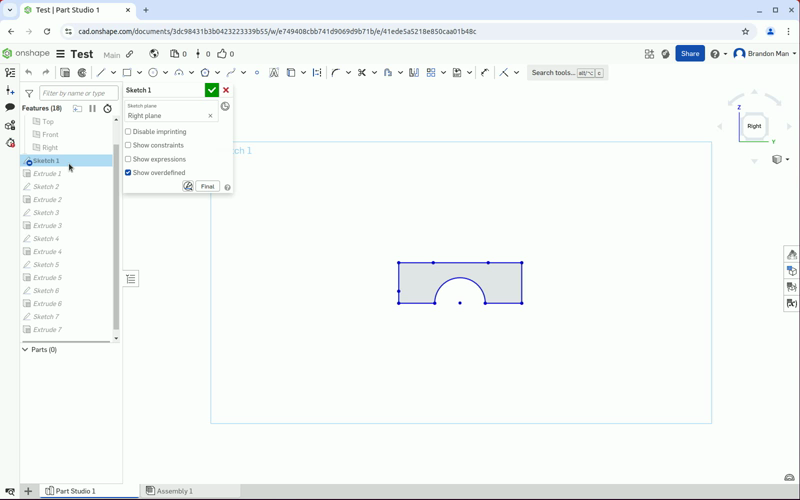
mouse_move(229, 92)
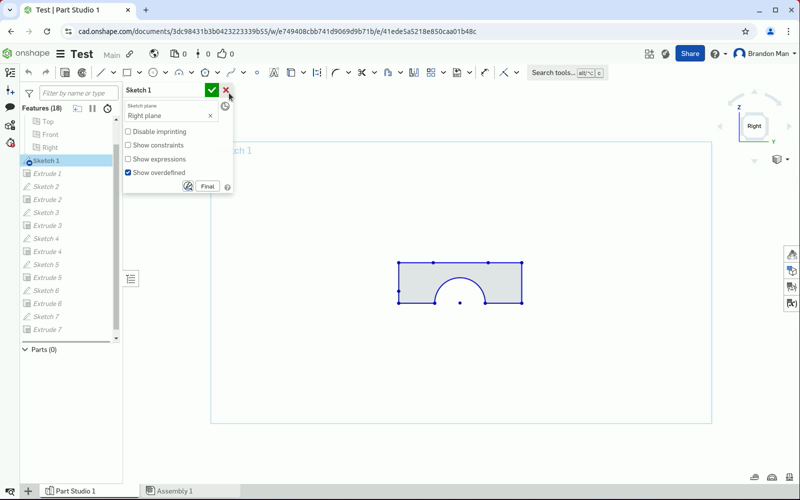
click(229, 92)
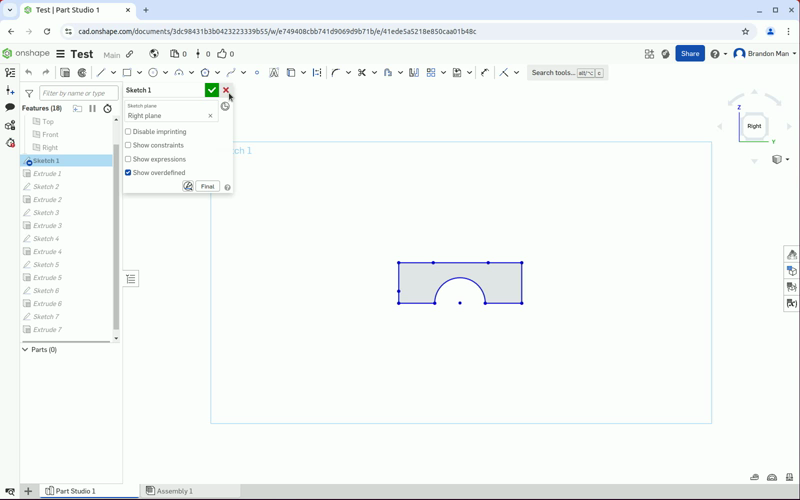
key(shift+s)
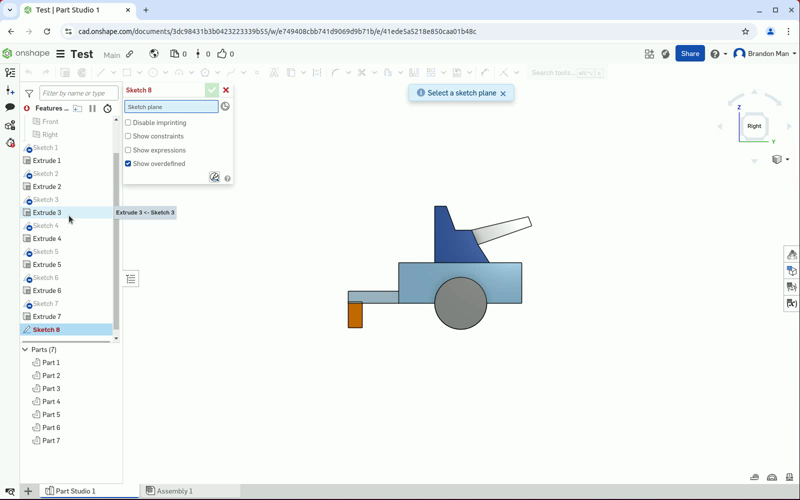
scroll(3)
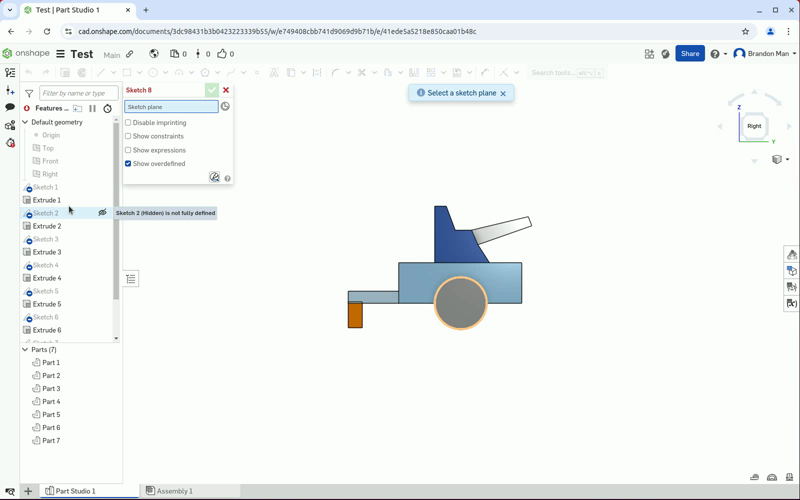
mouse_move(69, 176)
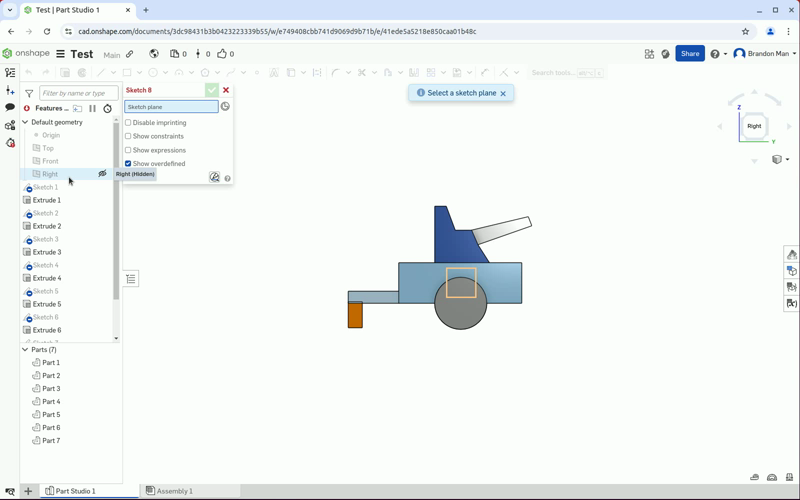
click(69, 176)
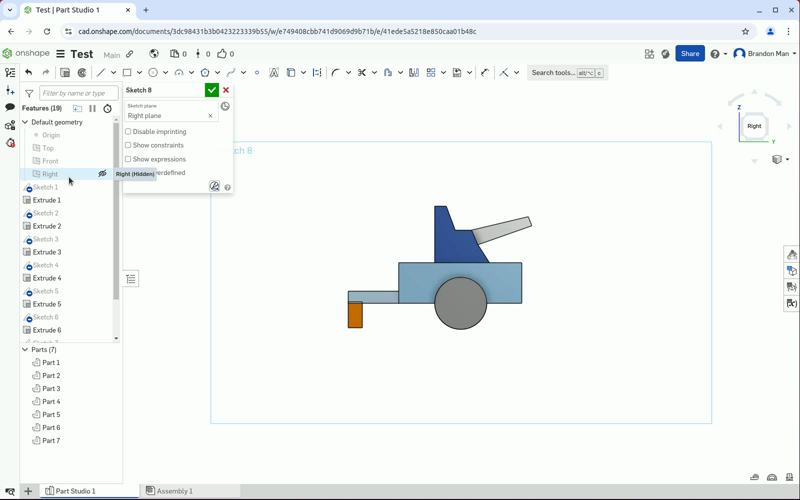
mouse_move(73, 352)
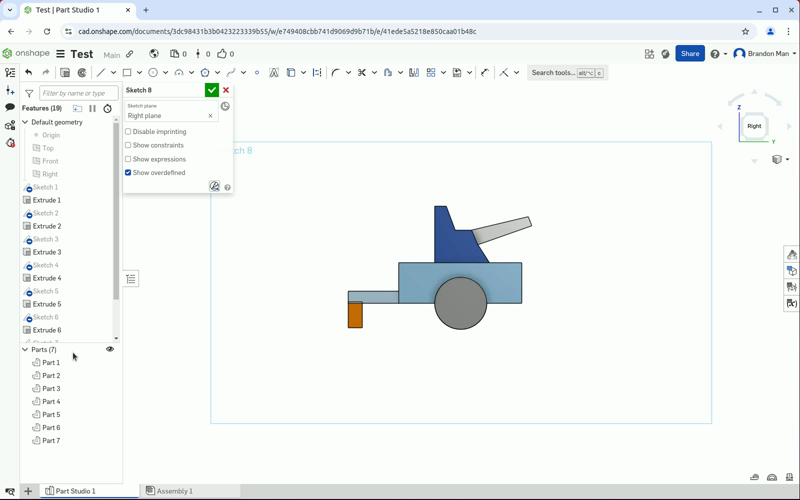
key(y)
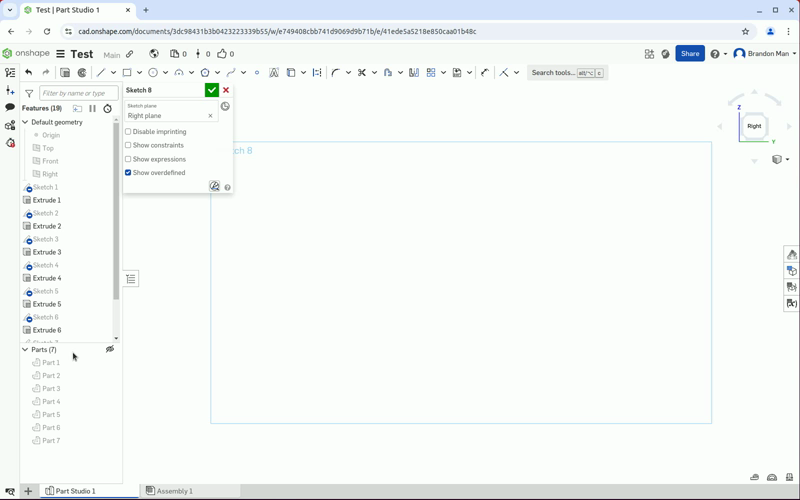
key(l)
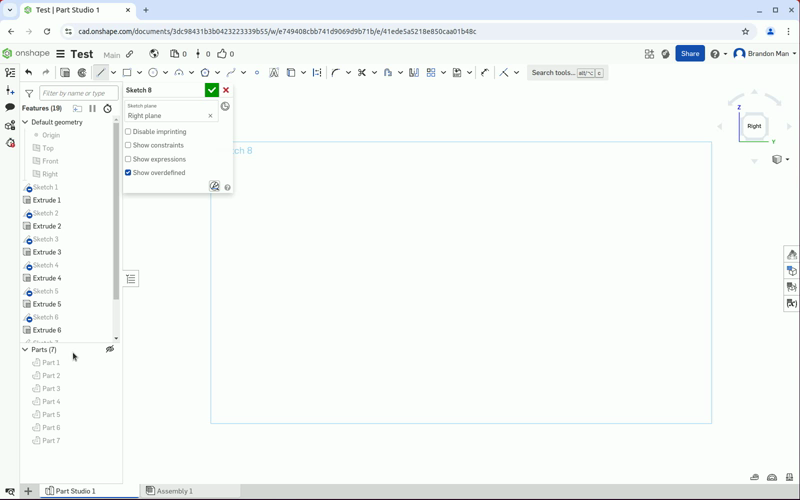
key_down(shift)
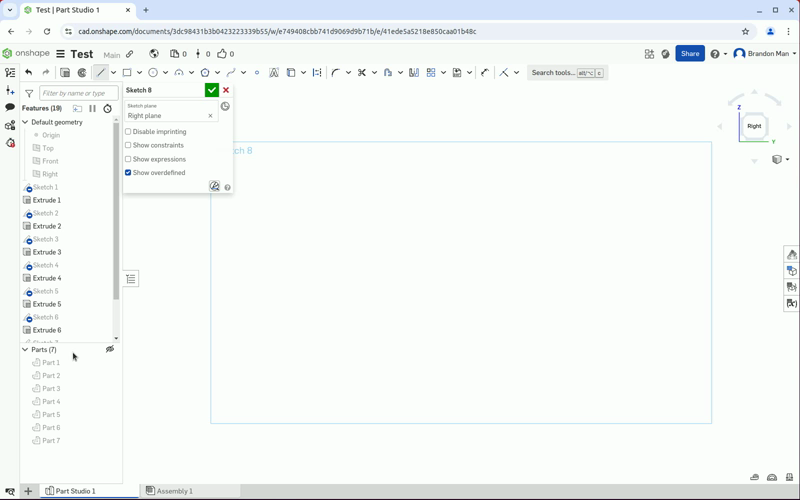
mouse_move(332, 335)
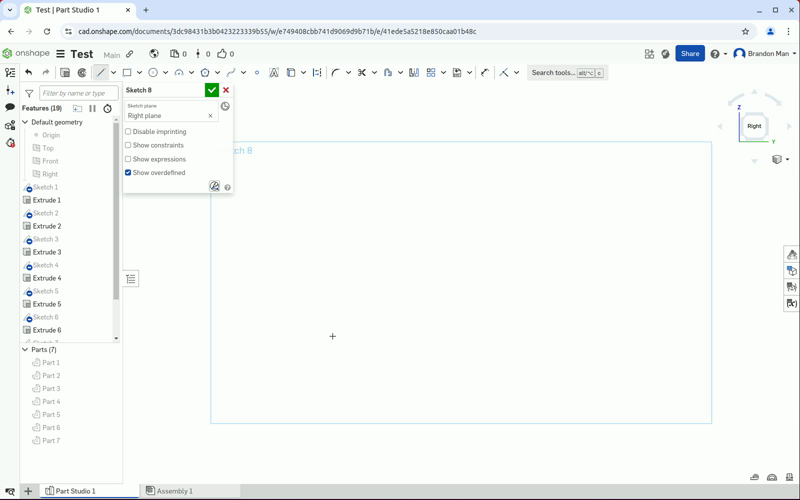
click(332, 335)
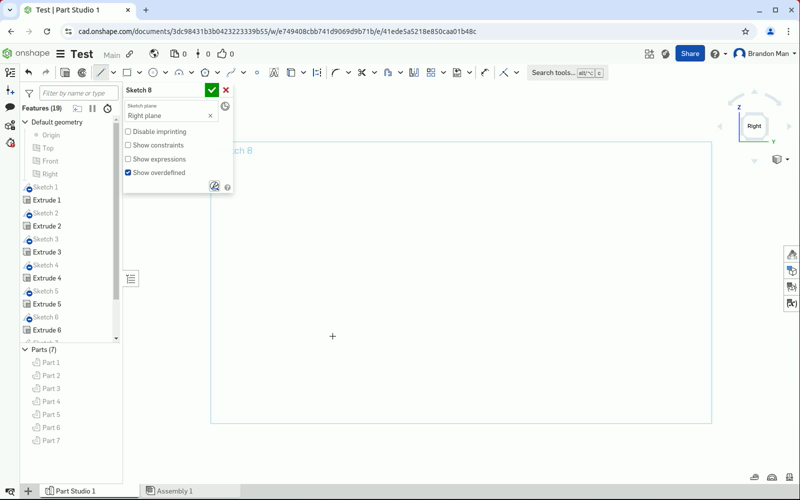
key_up(shift)
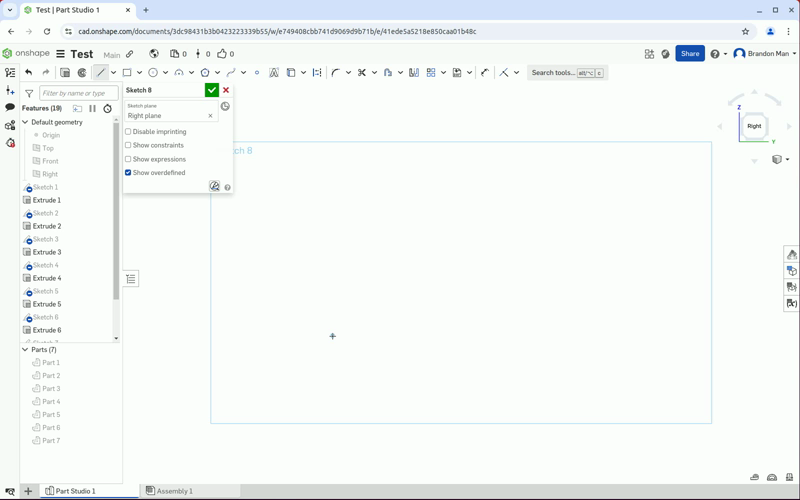
key_down(shift)
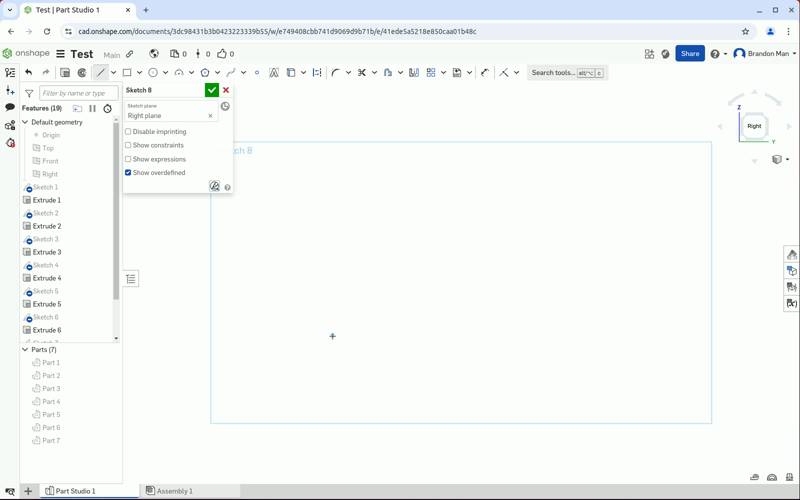
mouse_move(362, 335)
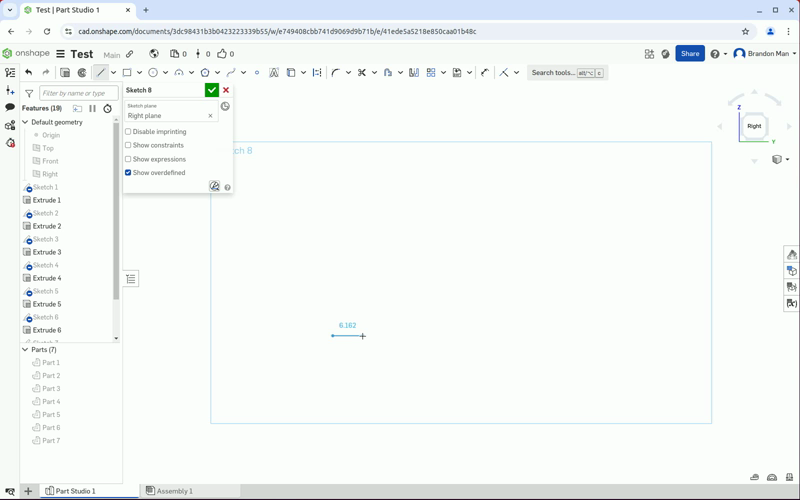
mouse_move(382, 335)
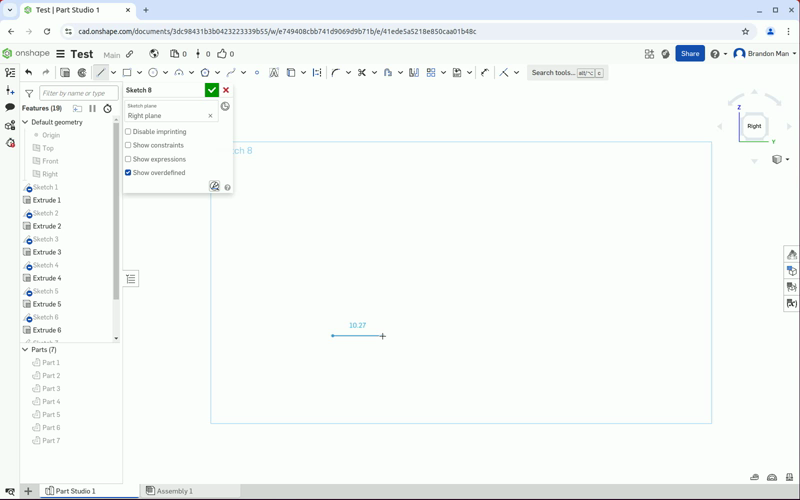
click(382, 335)
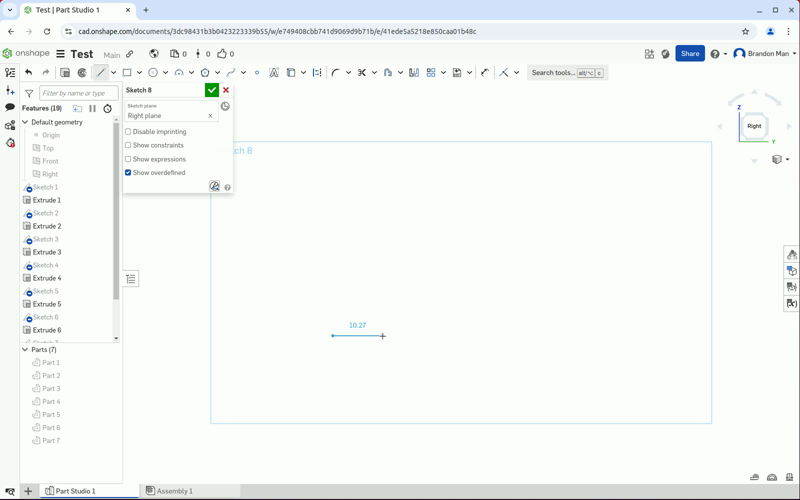
key_up(shift)
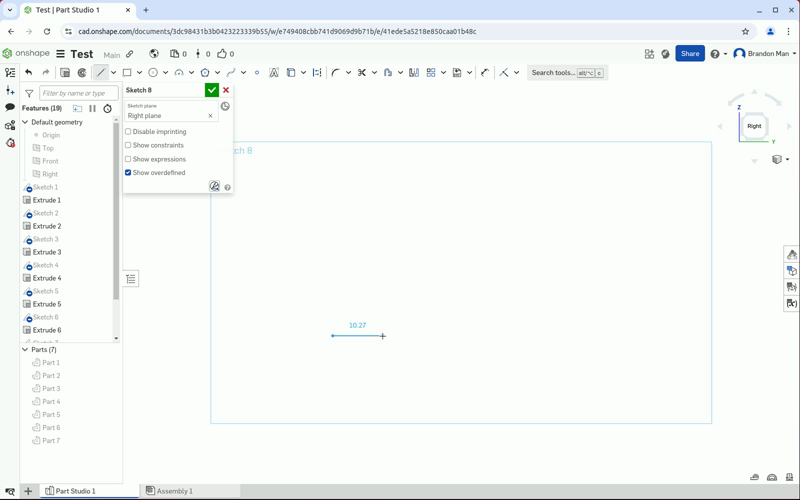
key_down(shift)
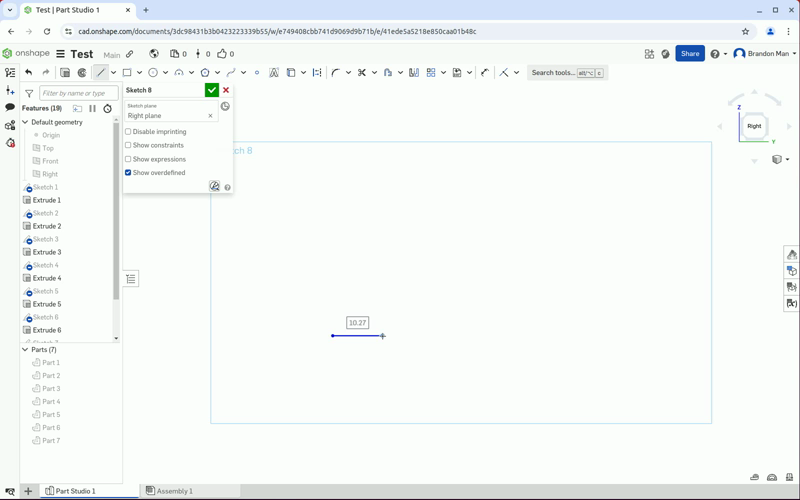
mouse_move(412, 335)
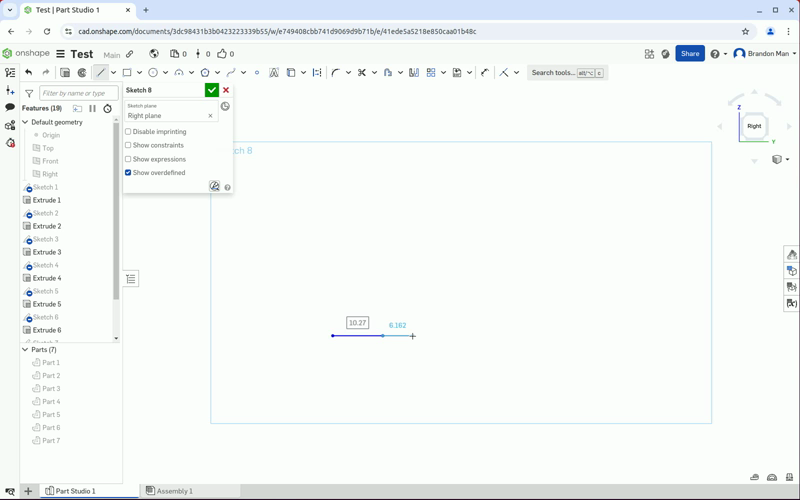
mouse_move(382, 318)
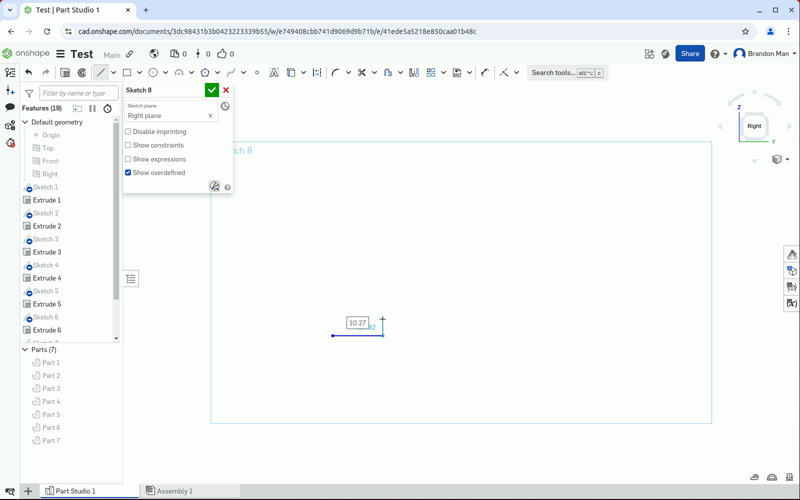
click(382, 318)
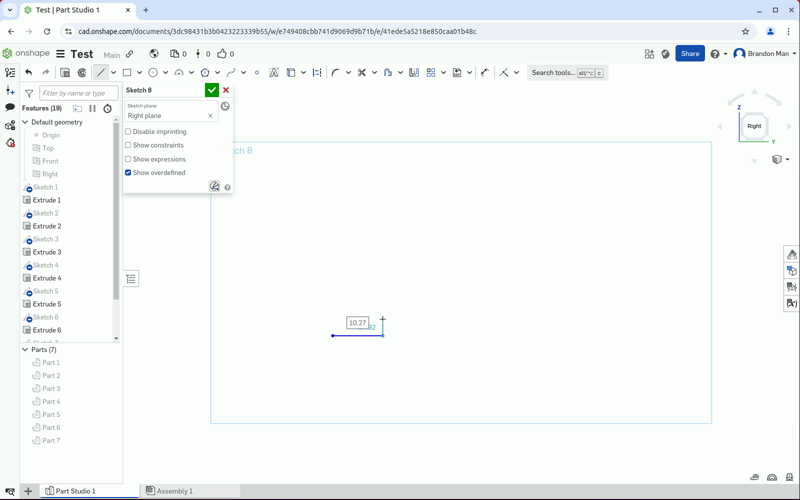
key_up(shift)
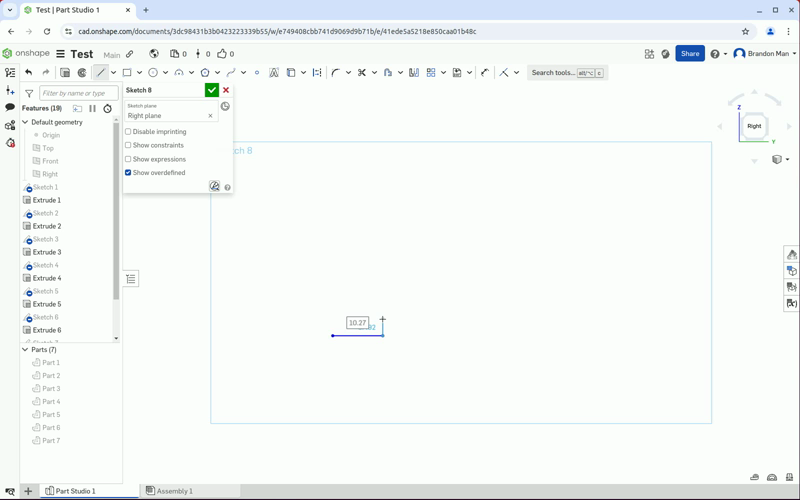
key_down(shift)
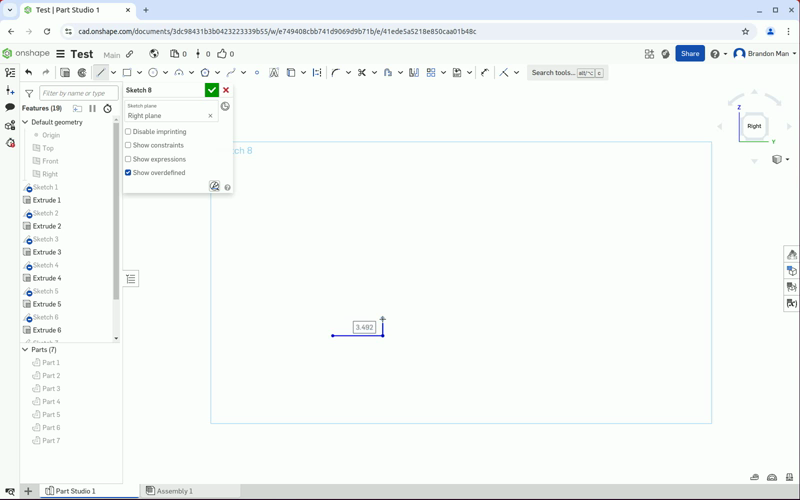
mouse_move(412, 318)
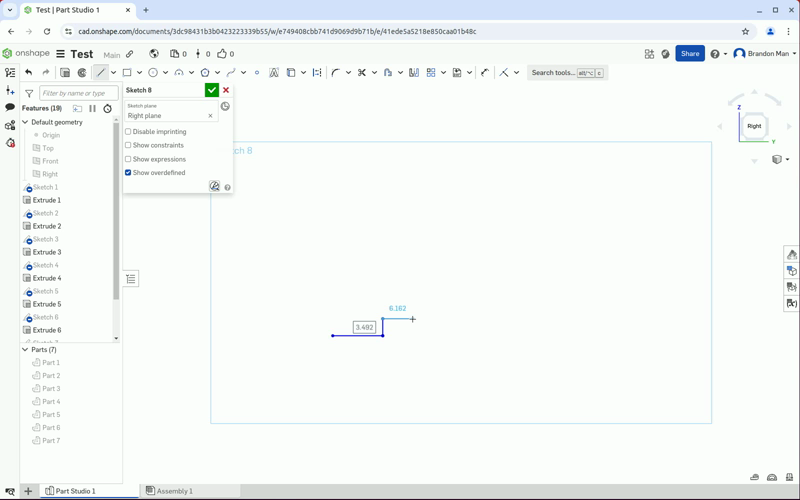
mouse_move(332, 318)
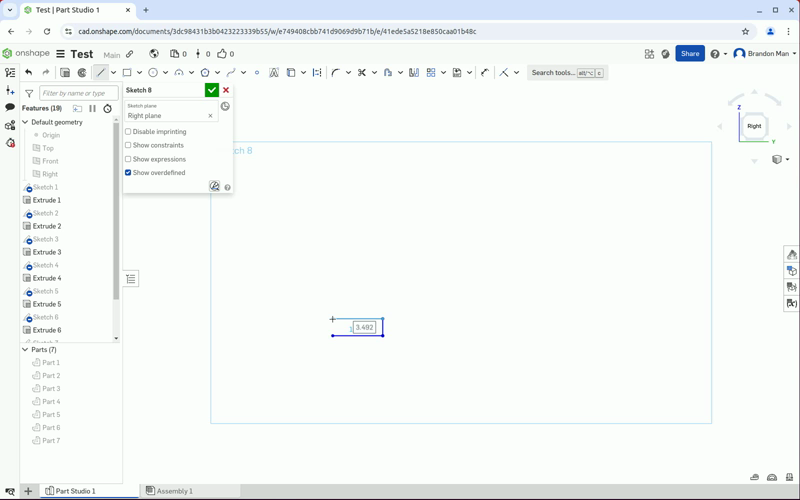
click(332, 318)
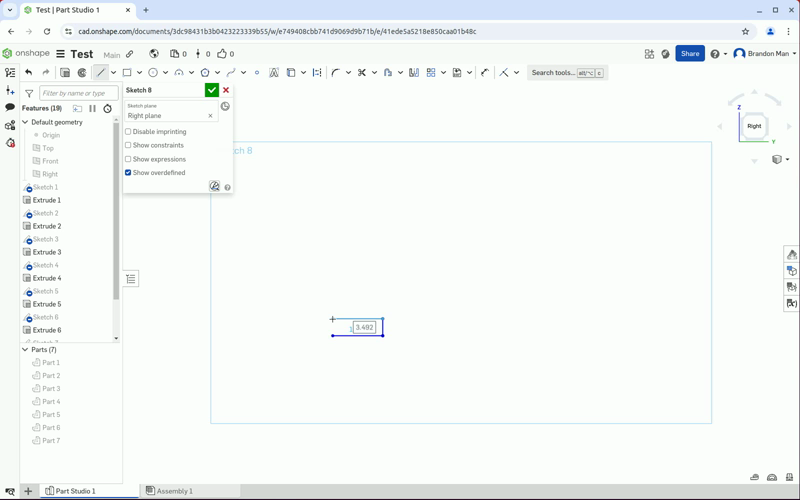
key_up(shift)
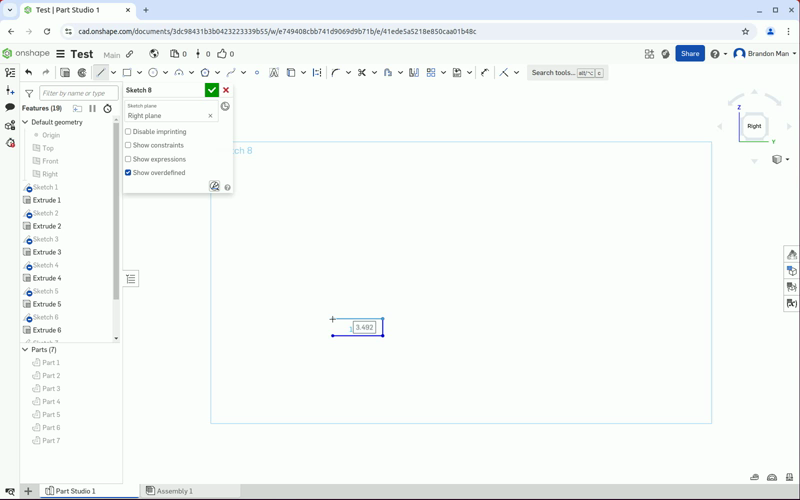
mouse_move(362, 318)
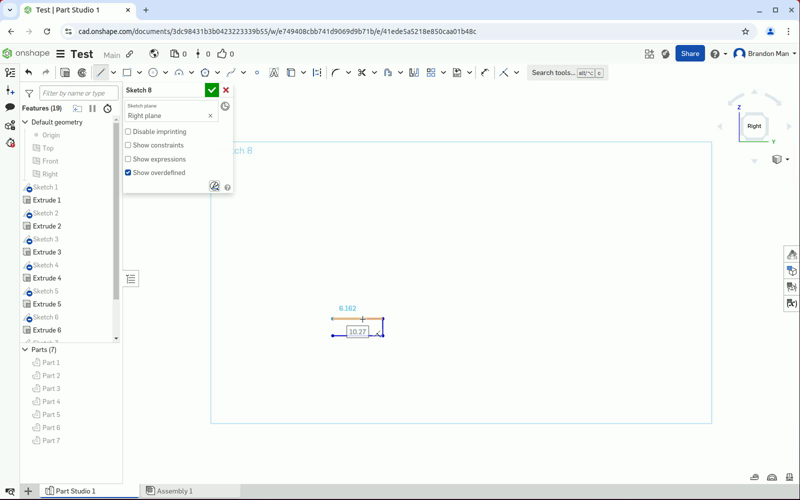
key_down(shift)
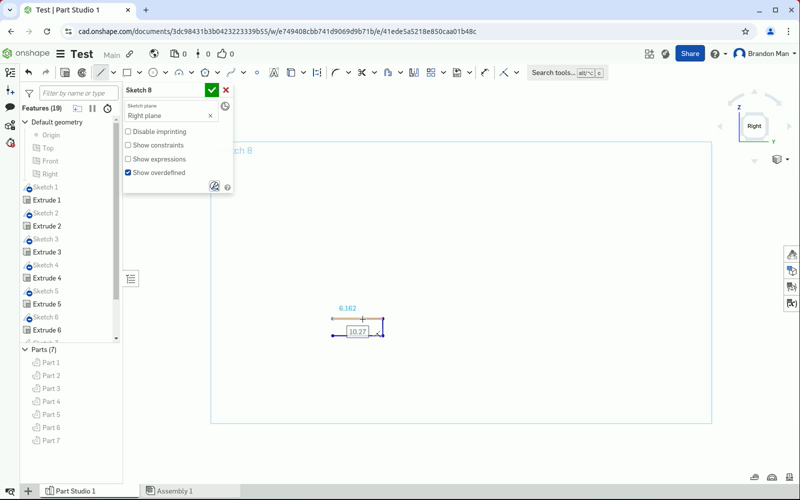
mouse_move(332, 335)
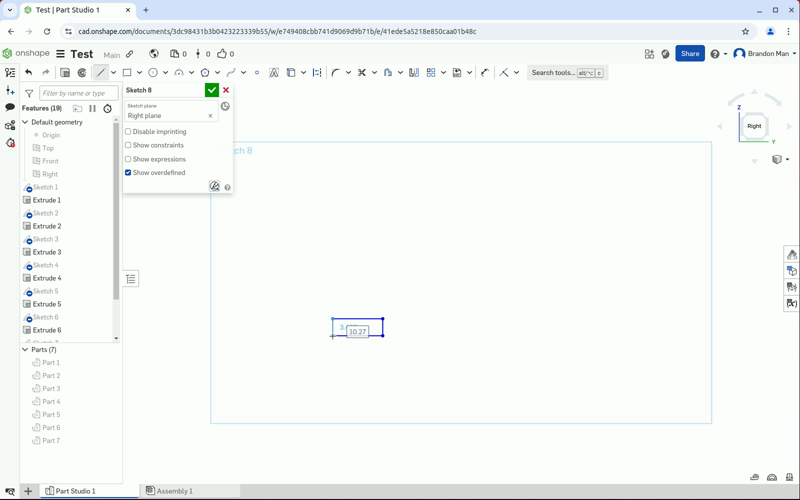
key_up(shift)
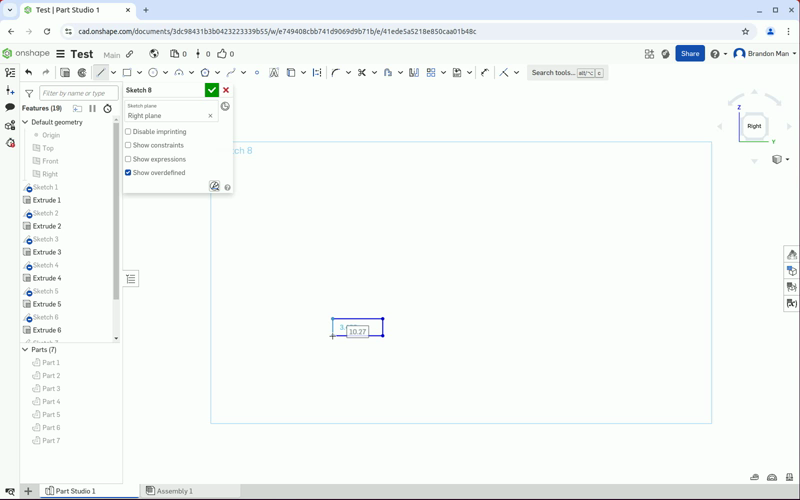
click(332, 335)
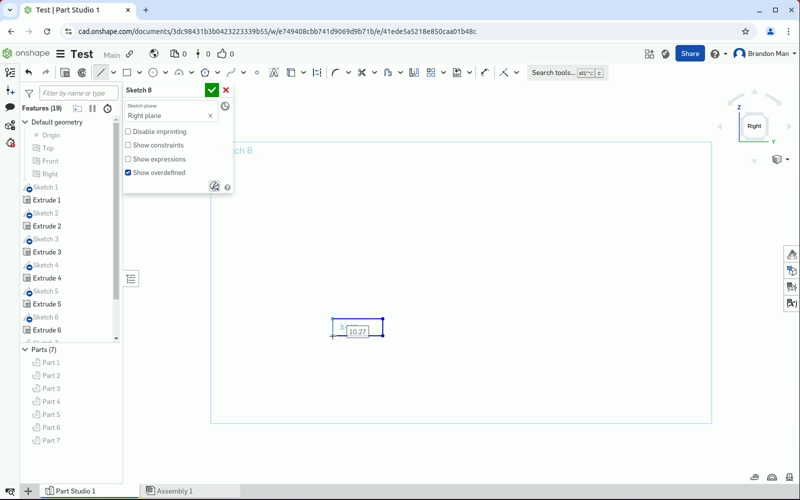
key(esc)
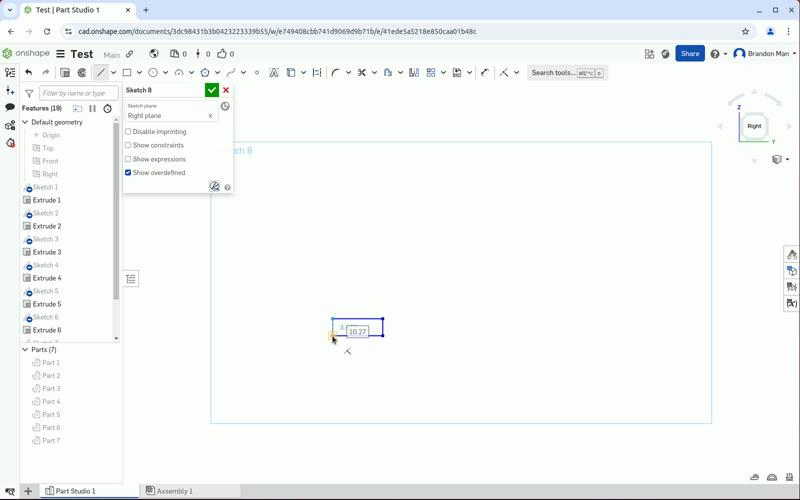
mouse_move(378, 330)
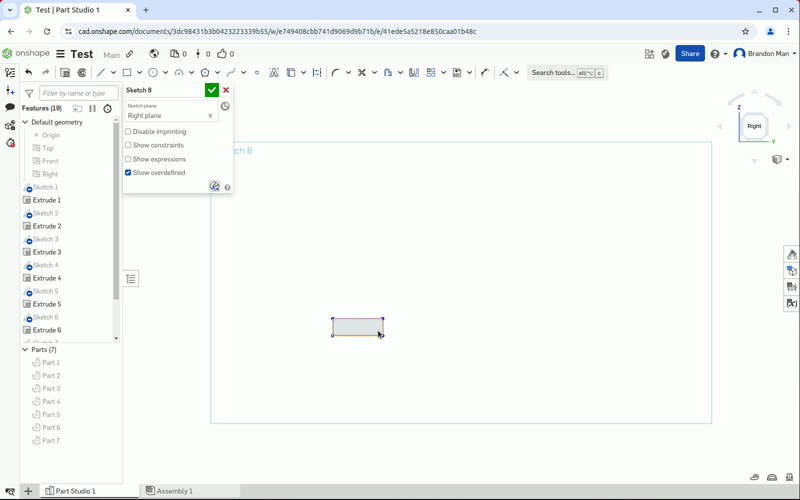
scroll(6)
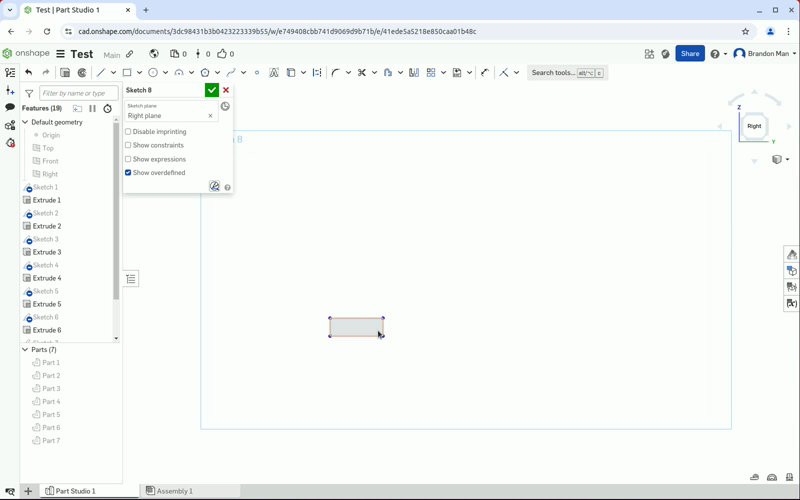
scroll(6)
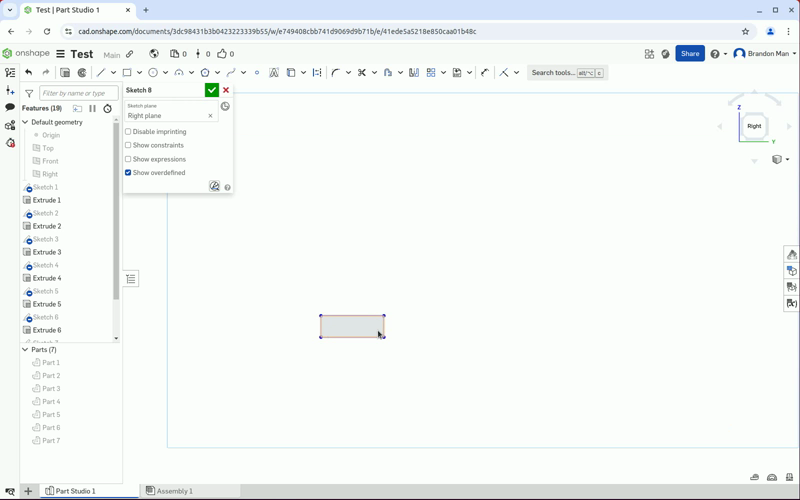
scroll(6)
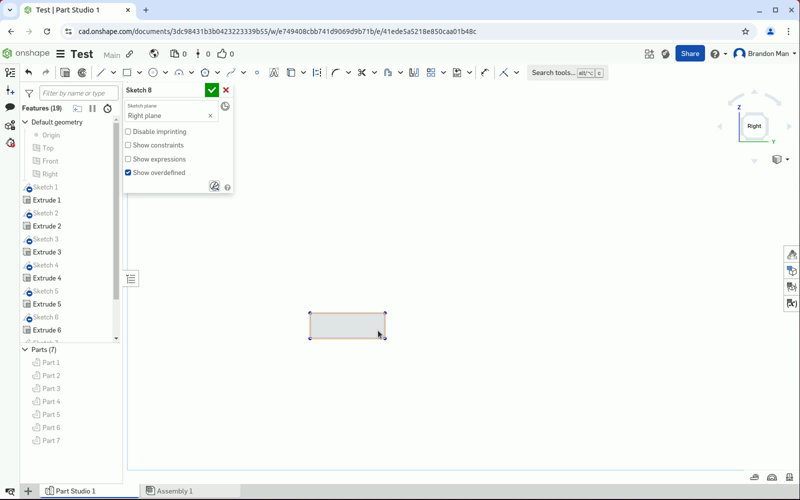
scroll(6)
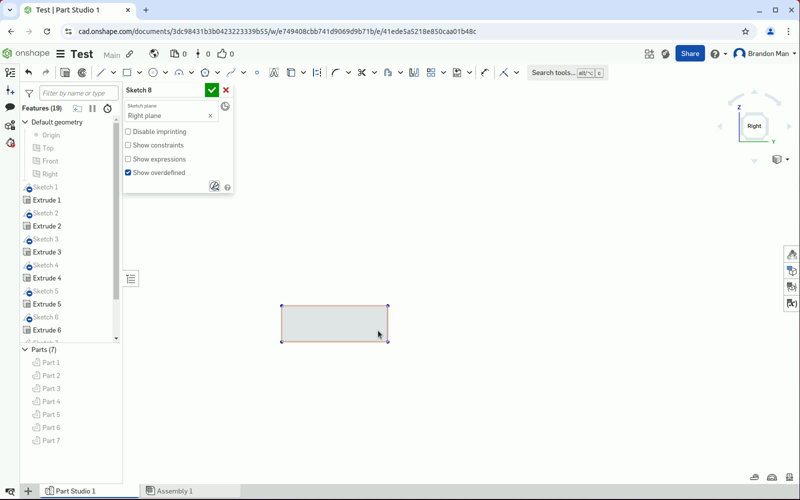
scroll(6)
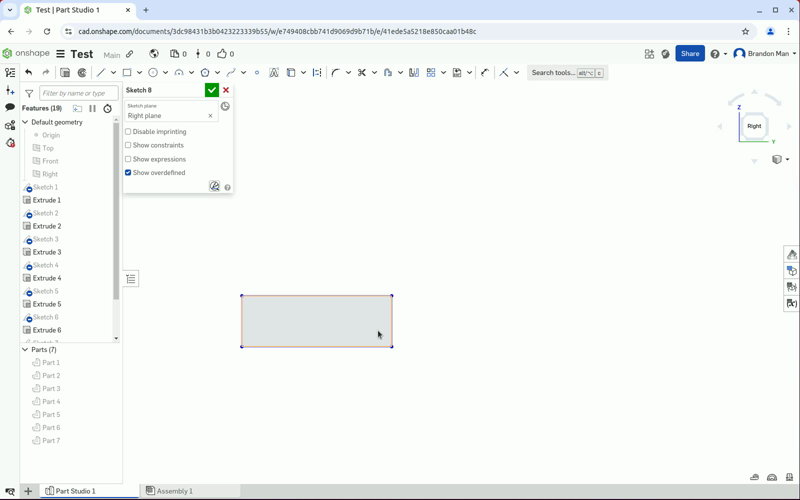
scroll(6)
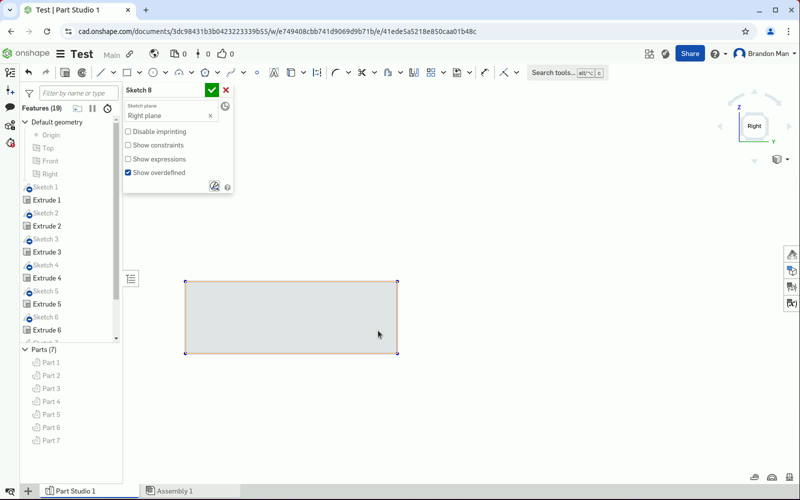
scroll(6)
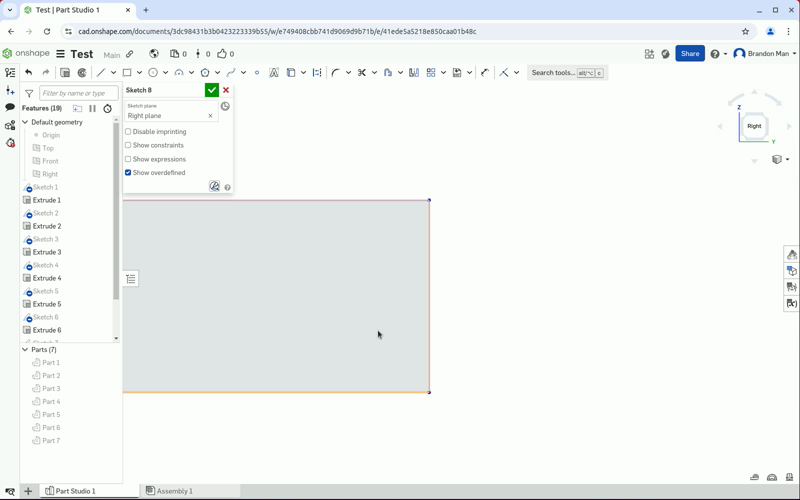
click(378, 330)
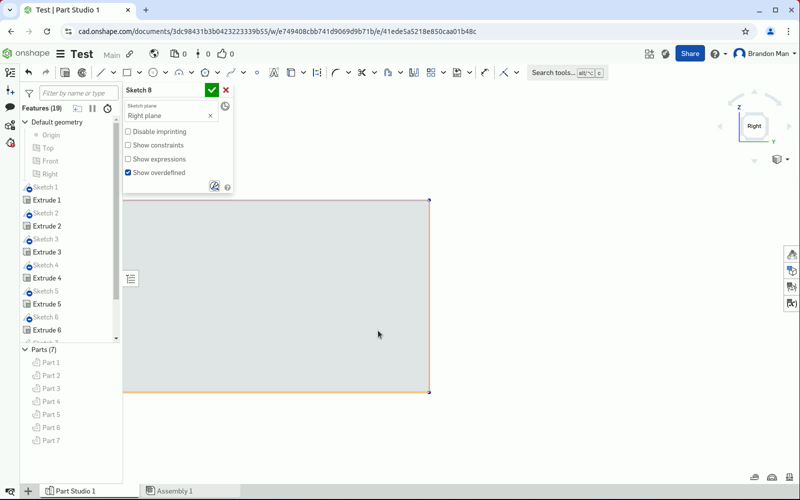
scroll(-6)
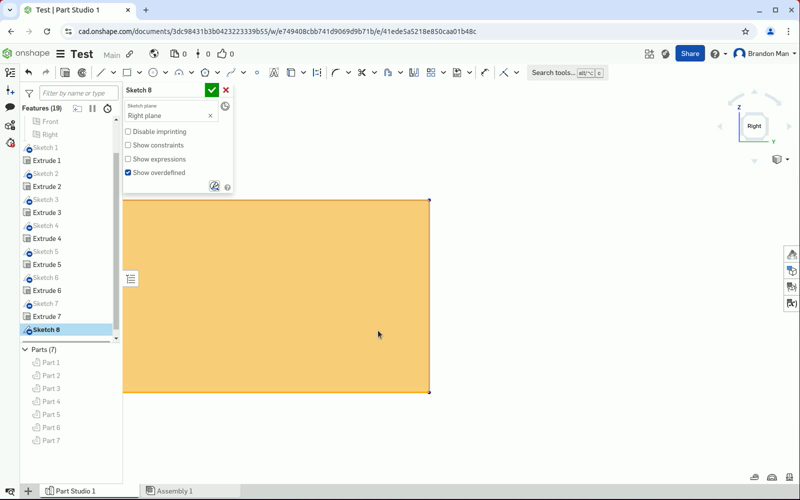
scroll(-6)
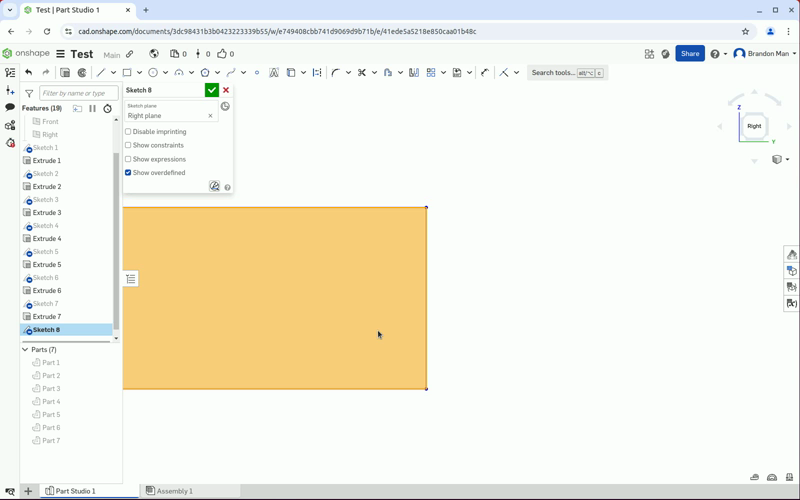
scroll(-6)
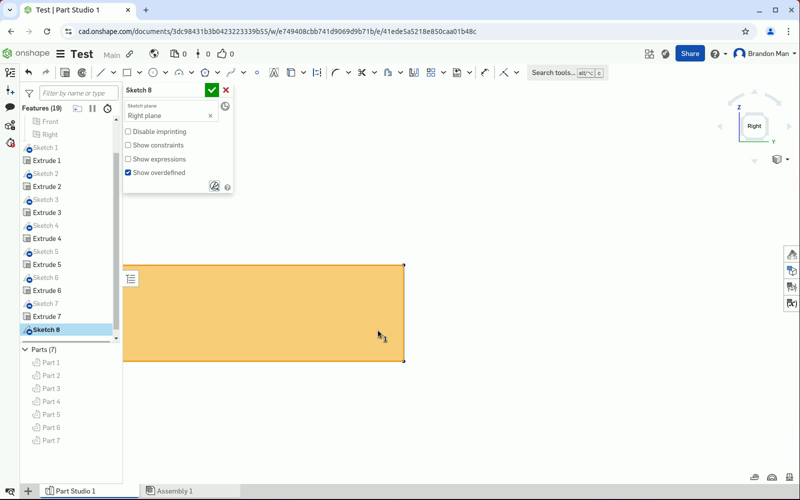
scroll(-6)
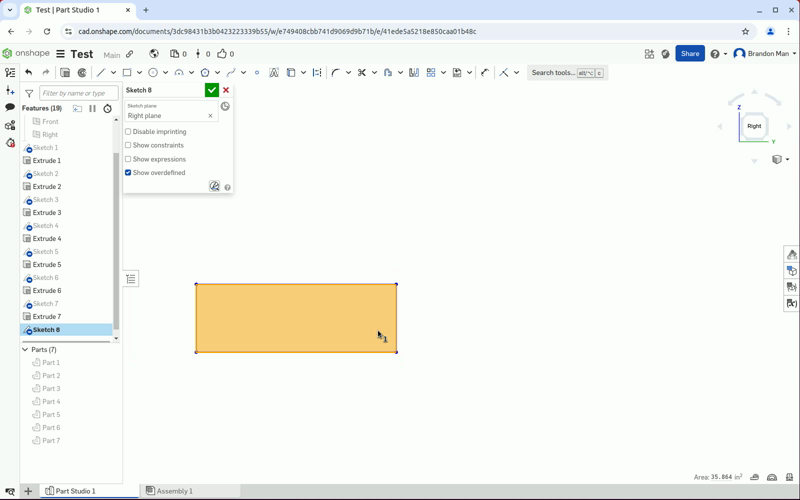
scroll(-6)
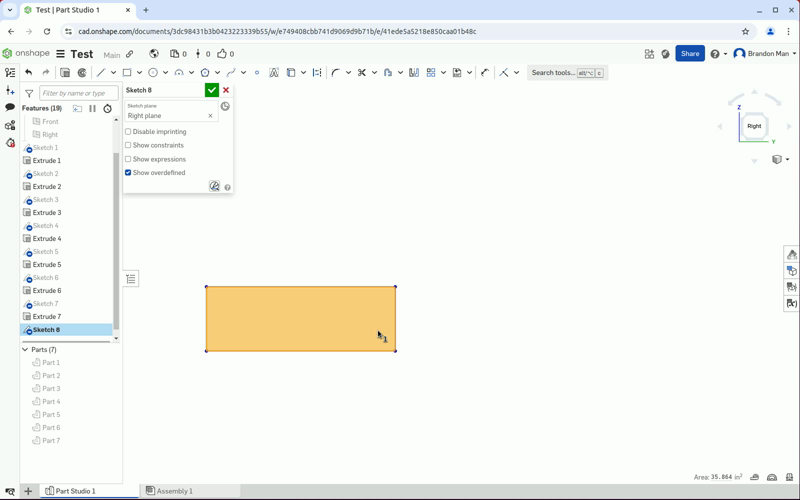
scroll(-6)
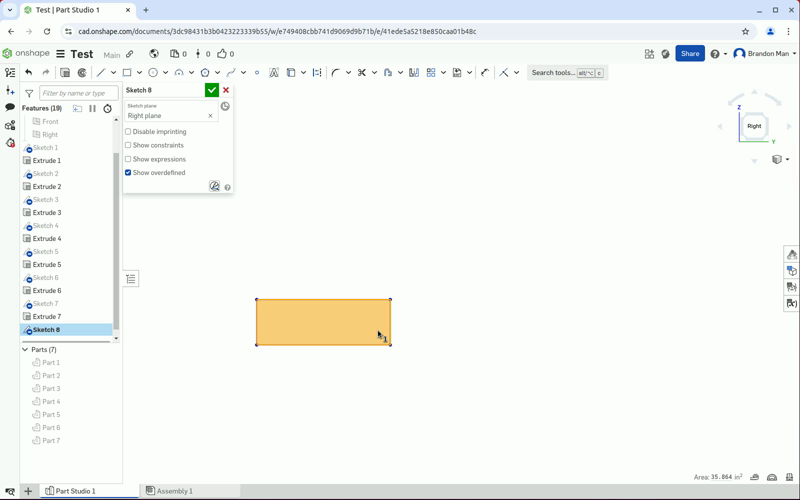
scroll(-6)
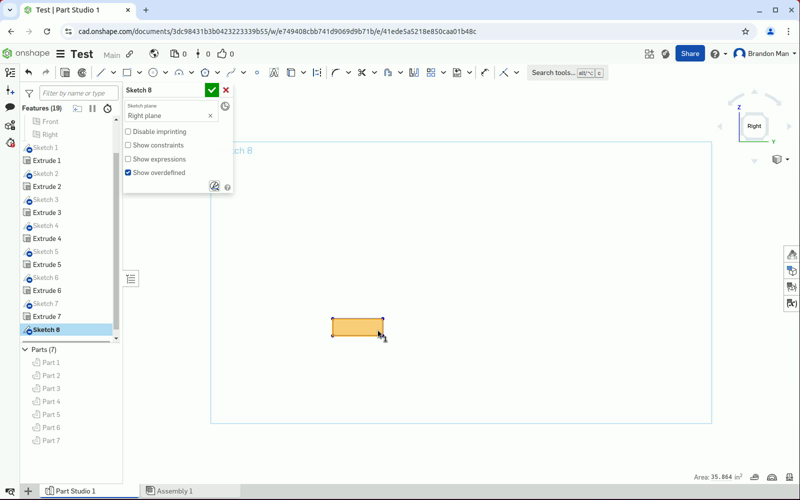
mouse_move(73, 352)
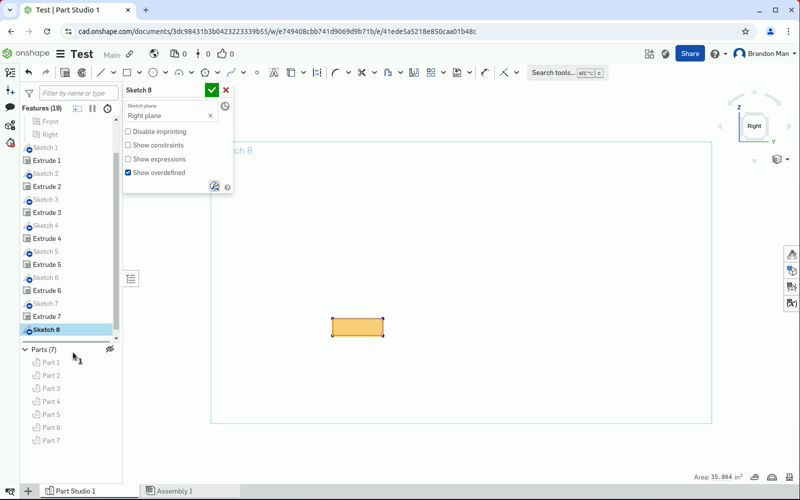
key(shift+y)
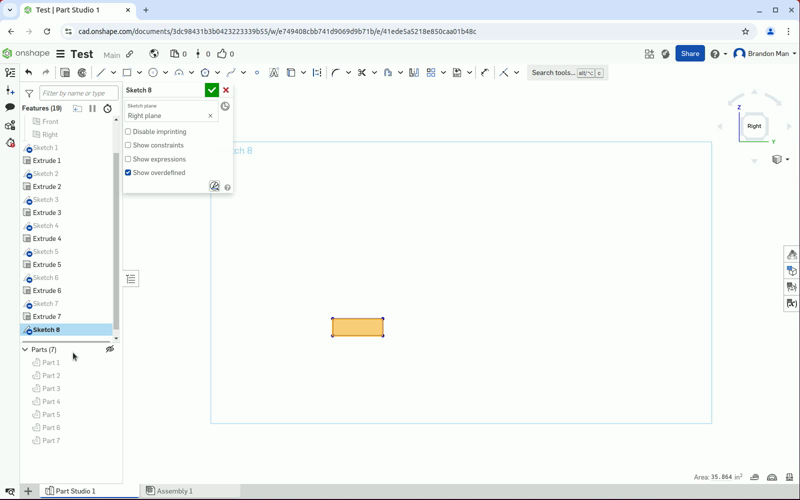
key(shift+e)
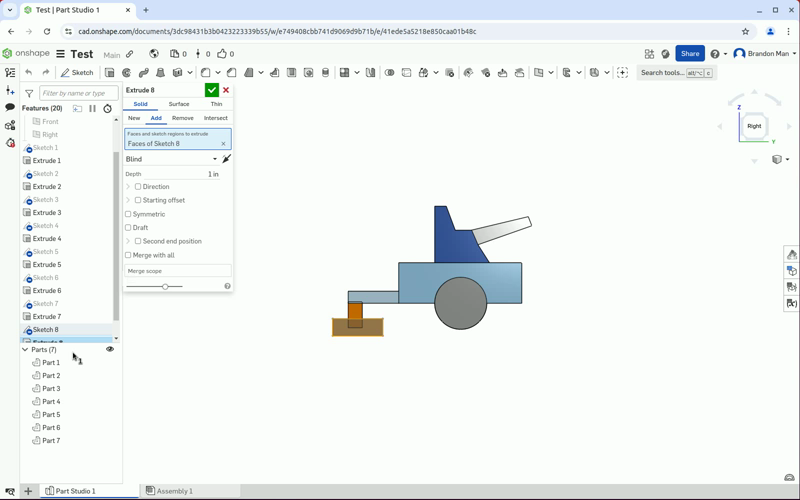
mouse_move(143, 106)
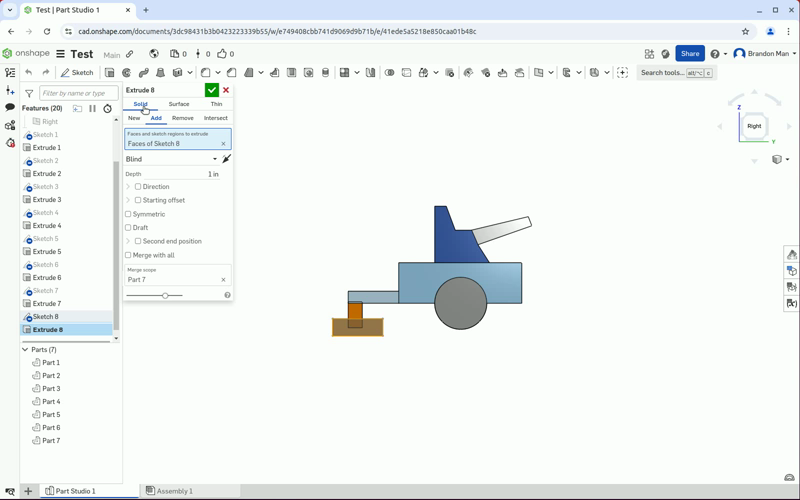
click(143, 106)
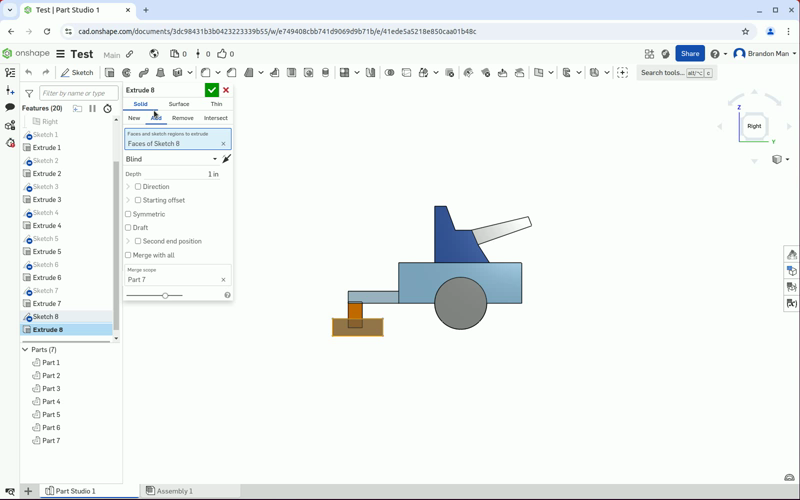
mouse_move(186, 120)
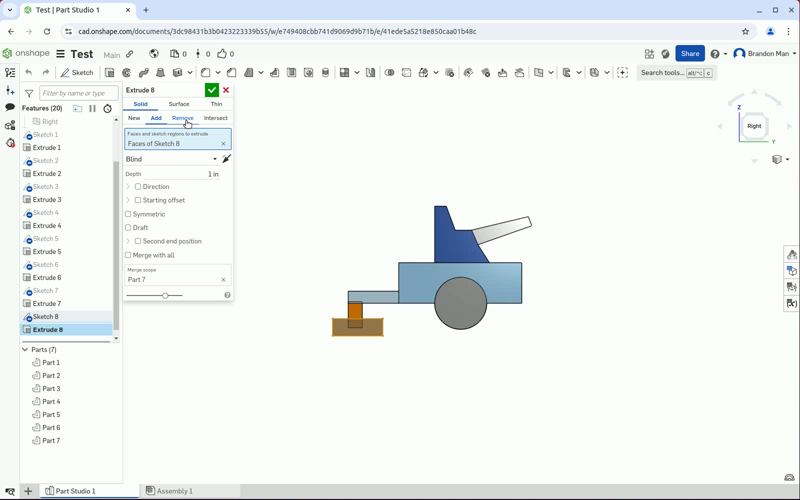
click(186, 120)
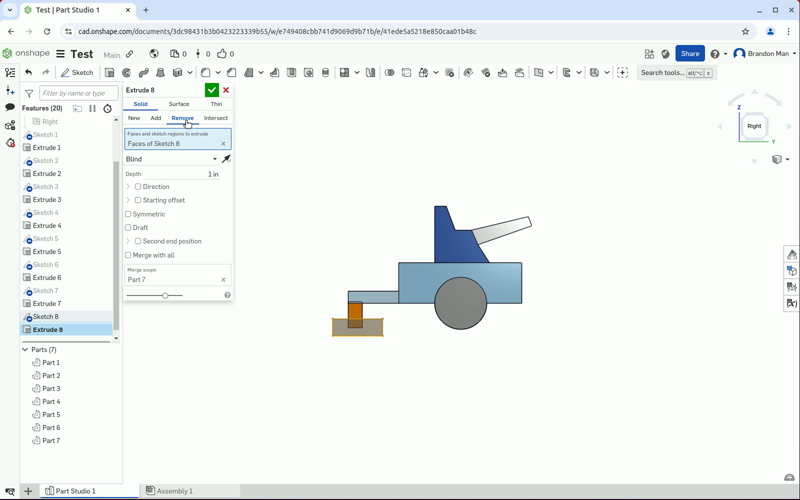
key(tab, 4)
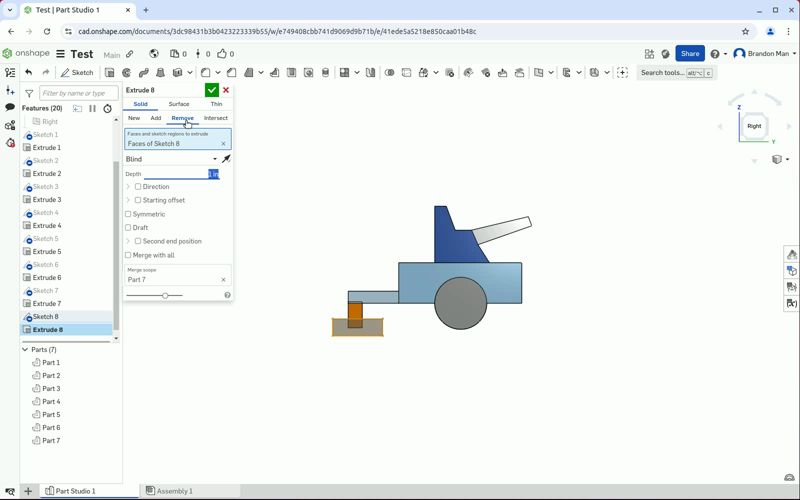
text(7.702)
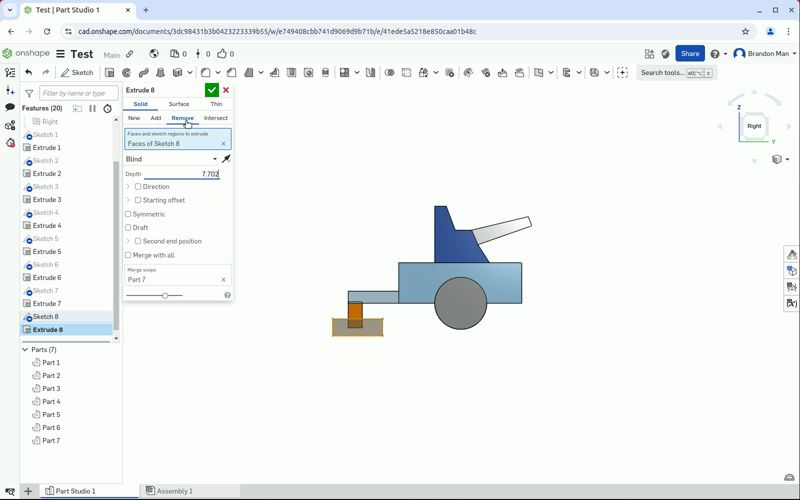
key(tab, 3)
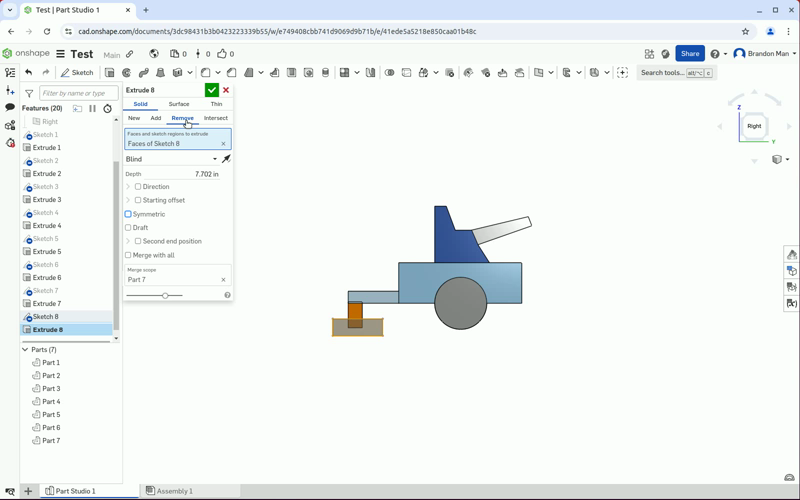
key(space)
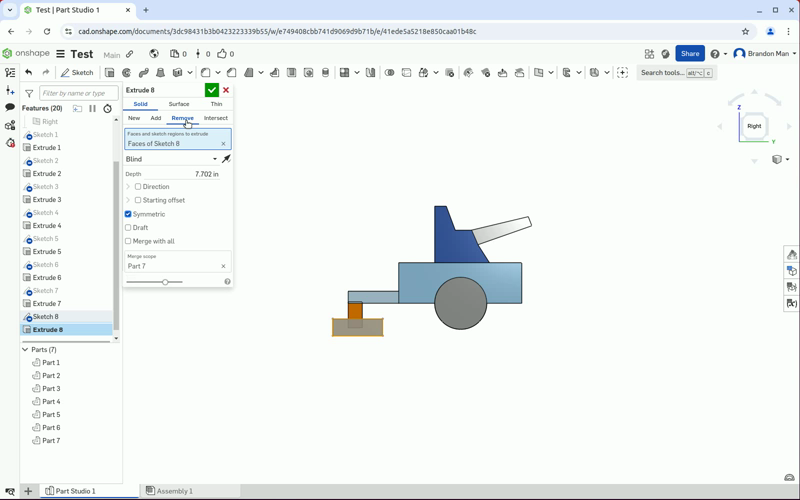
key(tab, 2)
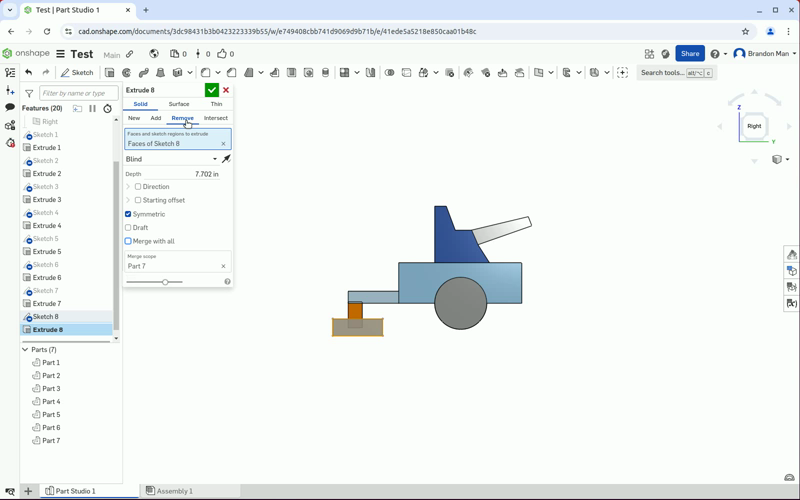
key(space)
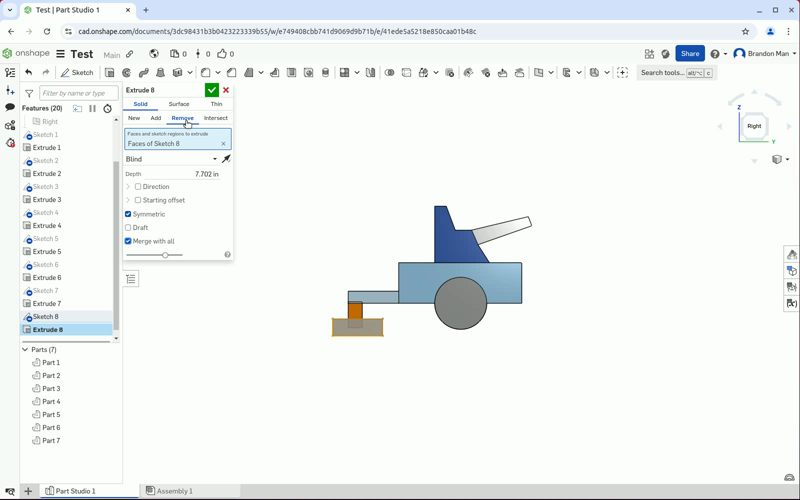
key(enter)
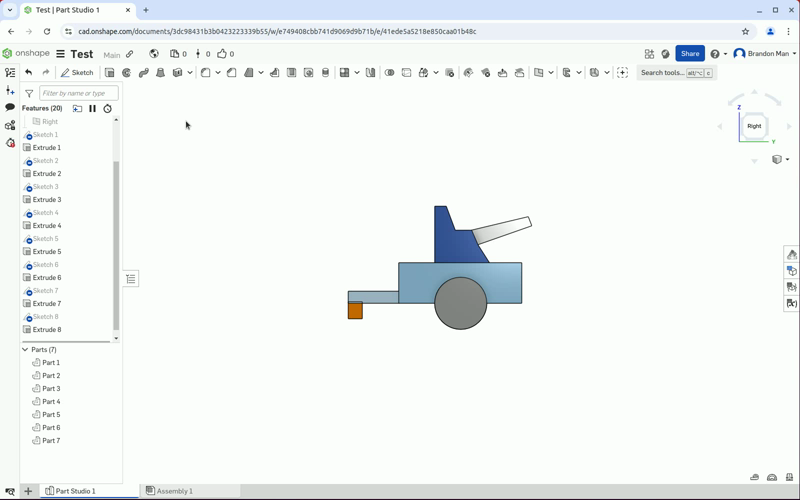
key(shift+h)
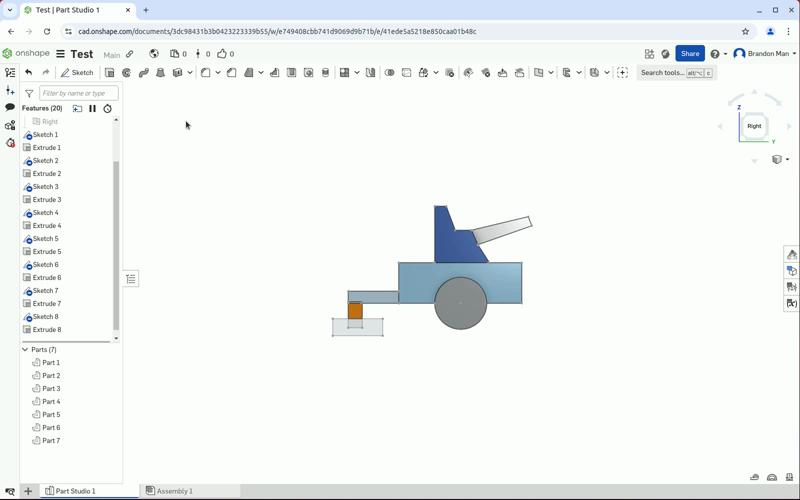
key(shift+h)
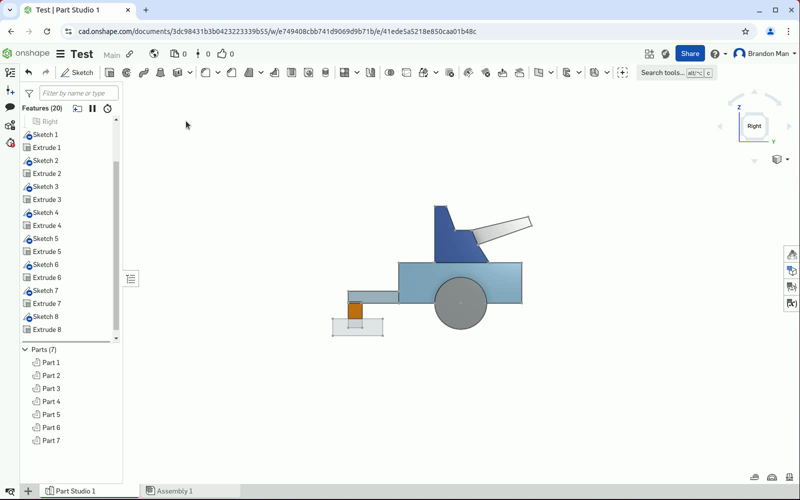
key(shift+7)
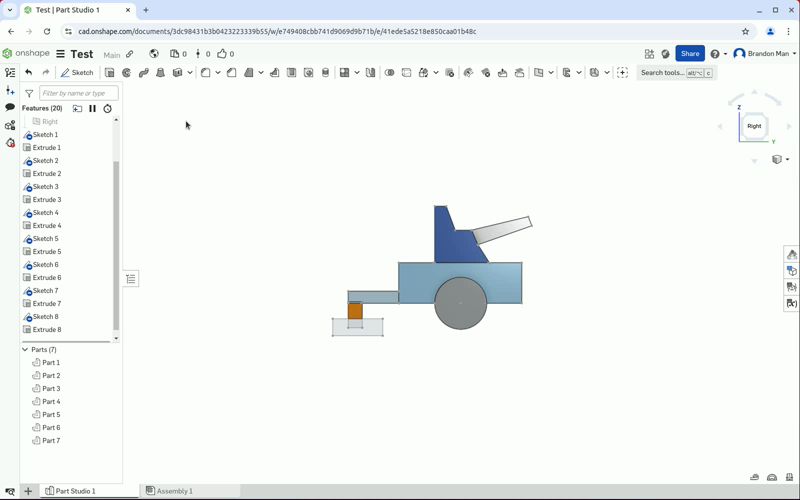
key(right, 2)
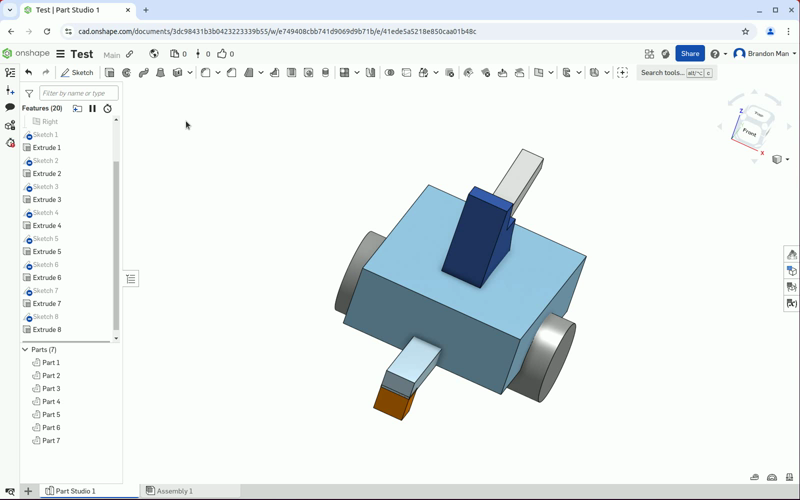
key(down, 2)
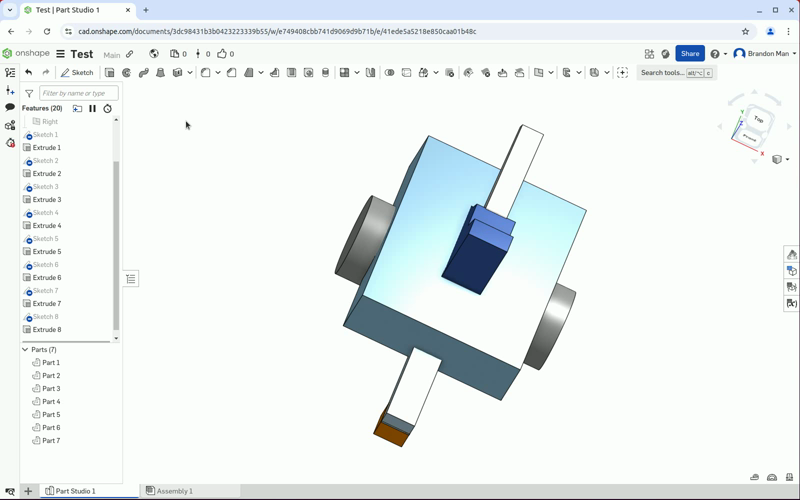
key(up, 2)
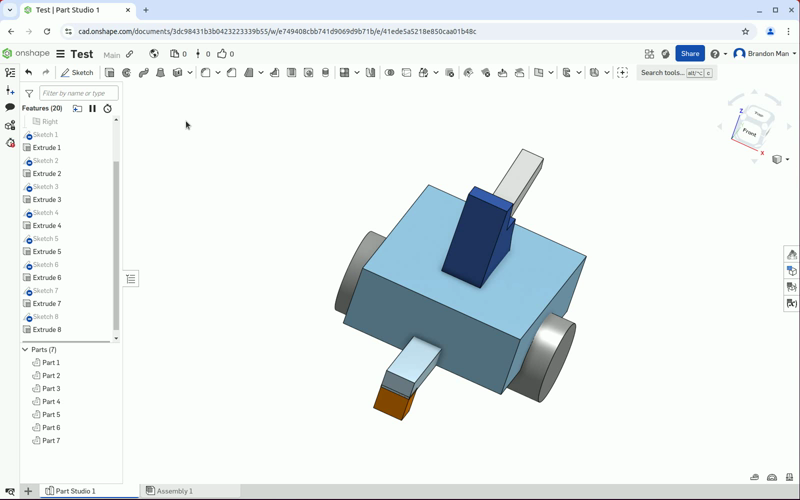
key(left, 2)
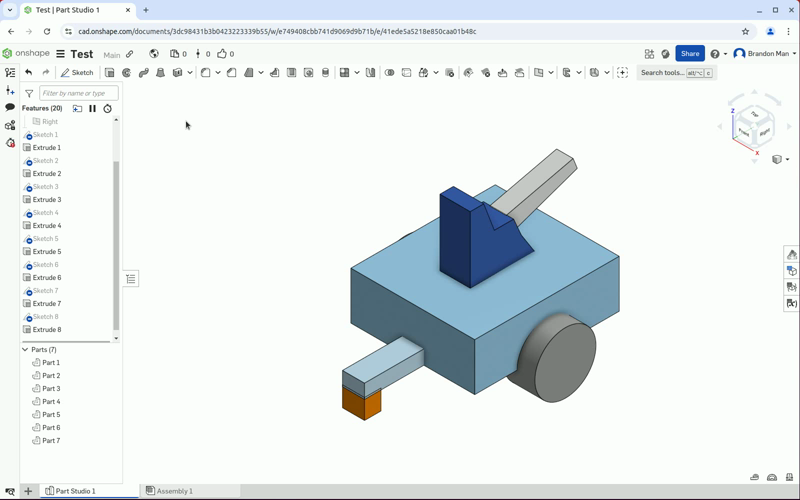
mouse_move(69, 137)
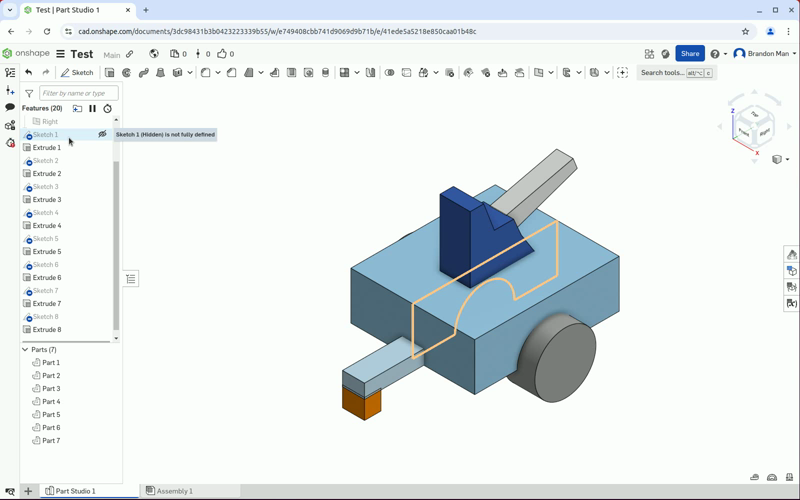
click(69, 137)